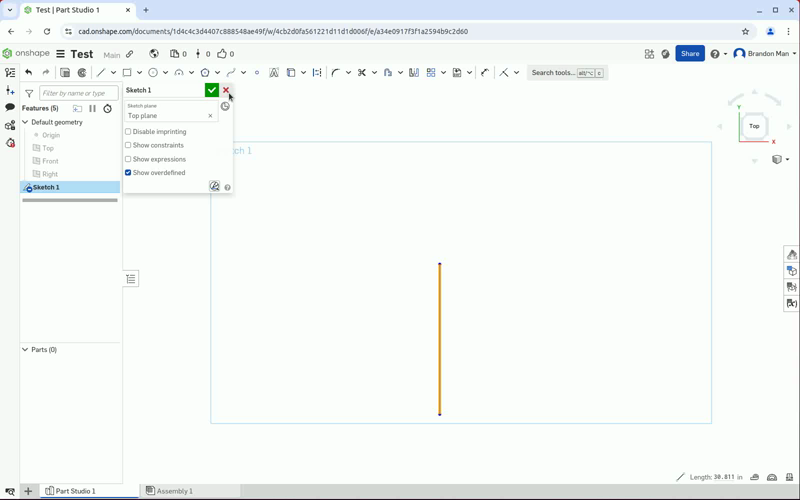
key(shift+h)
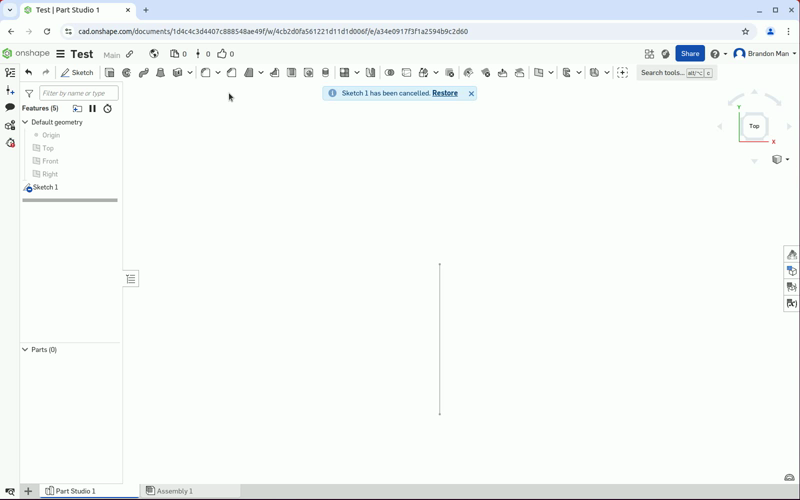
mouse_move(73, 352)
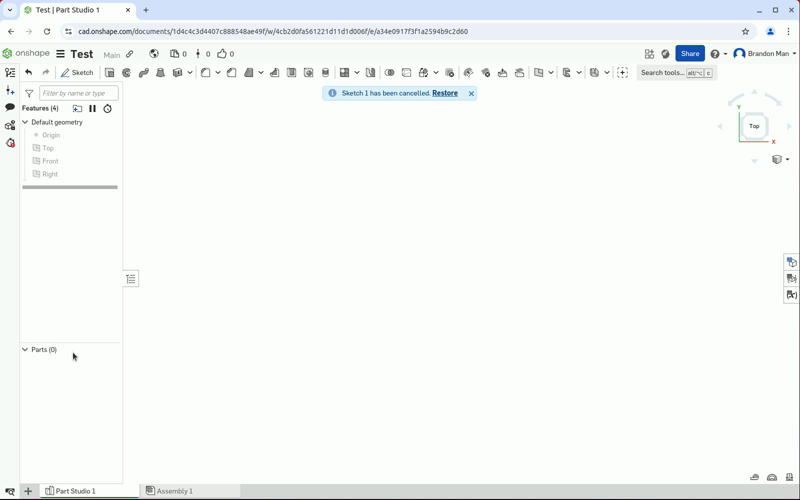
key(y)
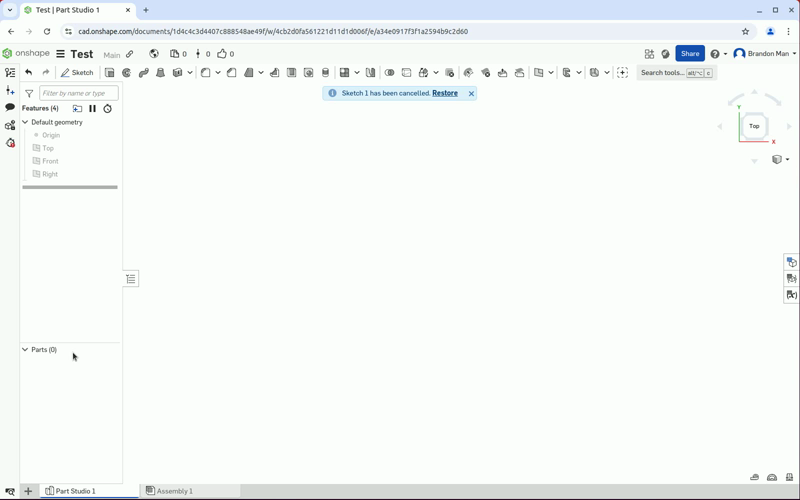
key(shift+p)
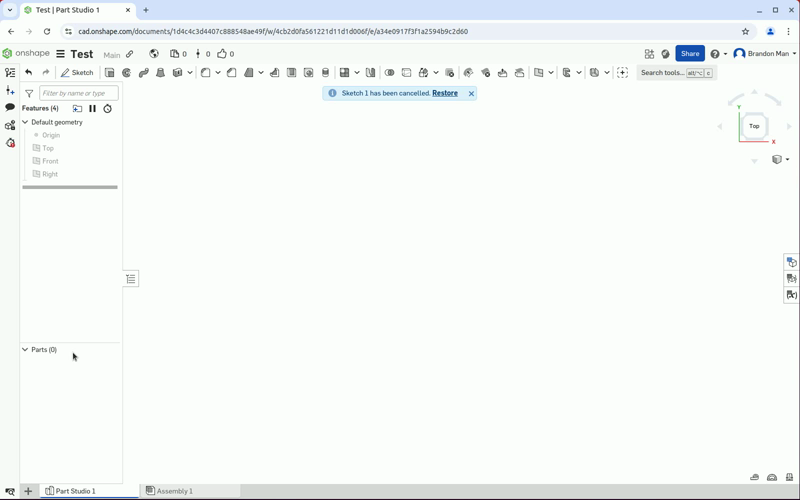
key(space)
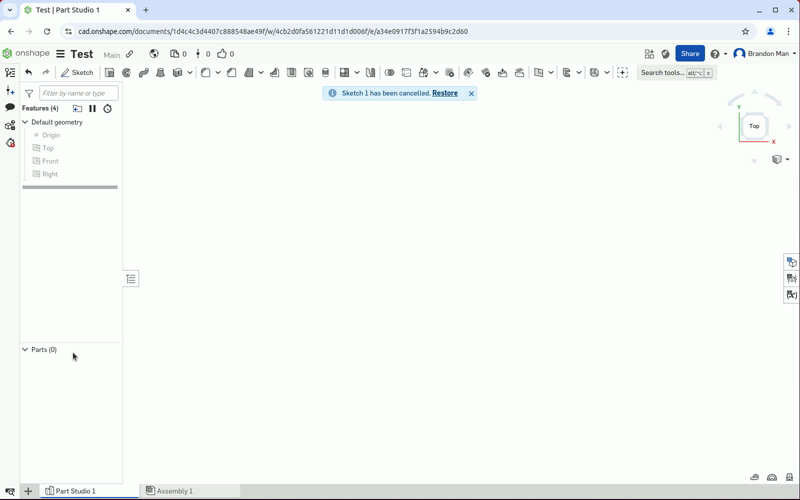
key_down(shift)
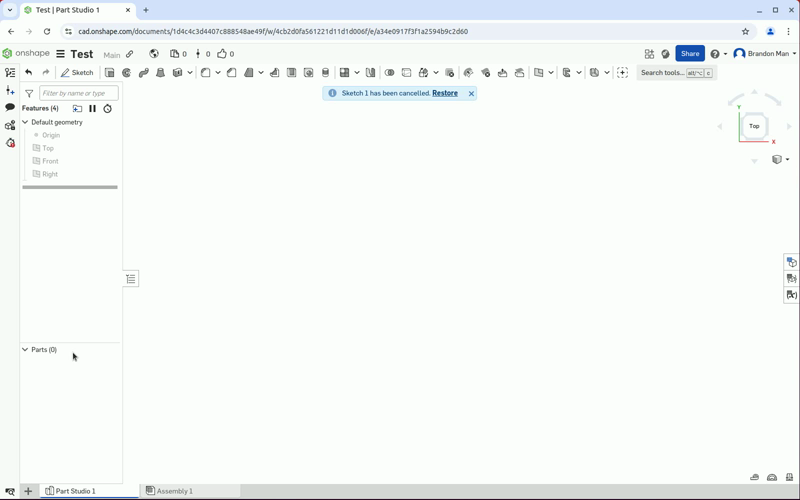
key(up)
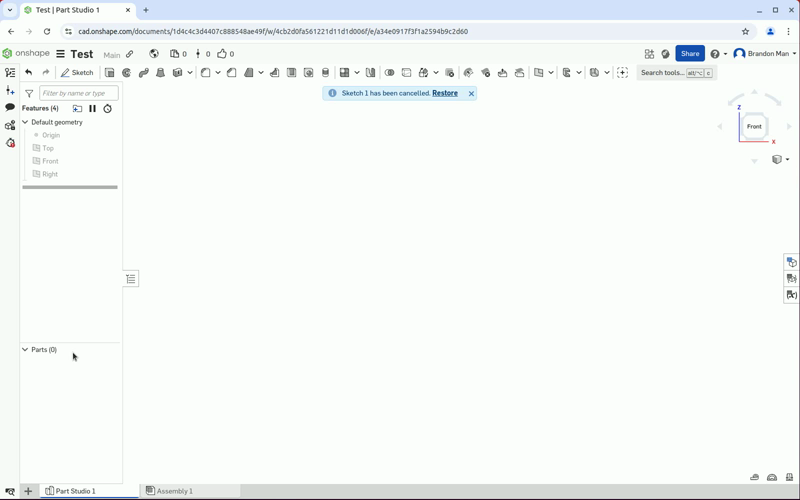
key_up(shift)
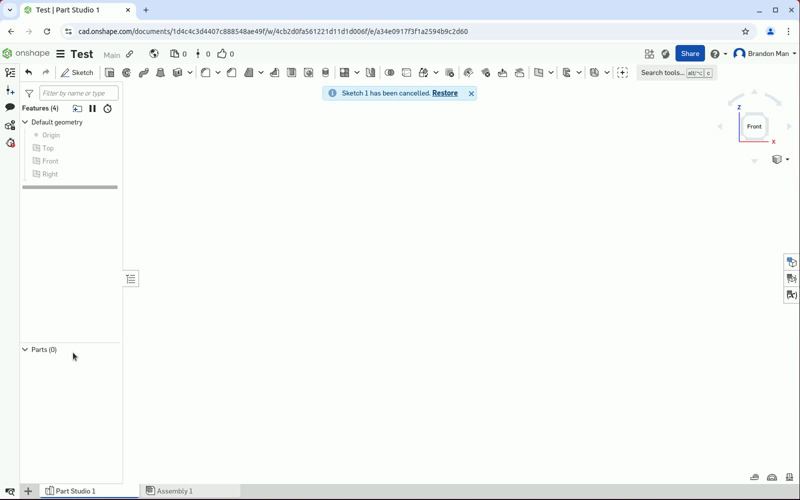
key(space)
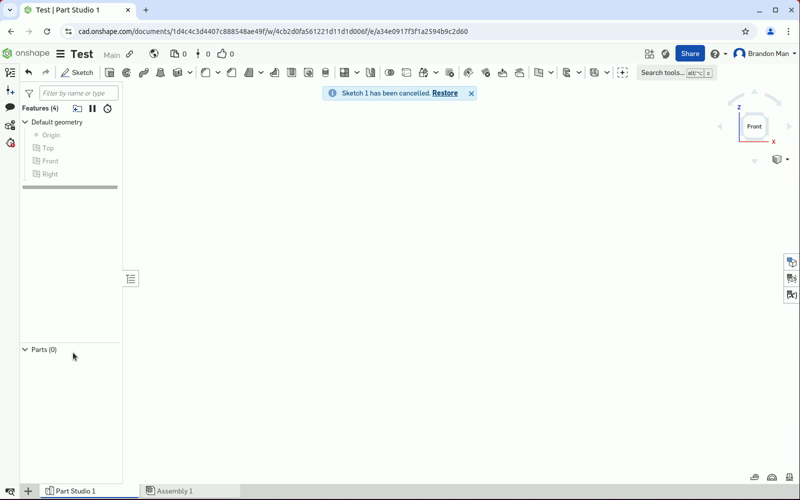
key_down(shift)
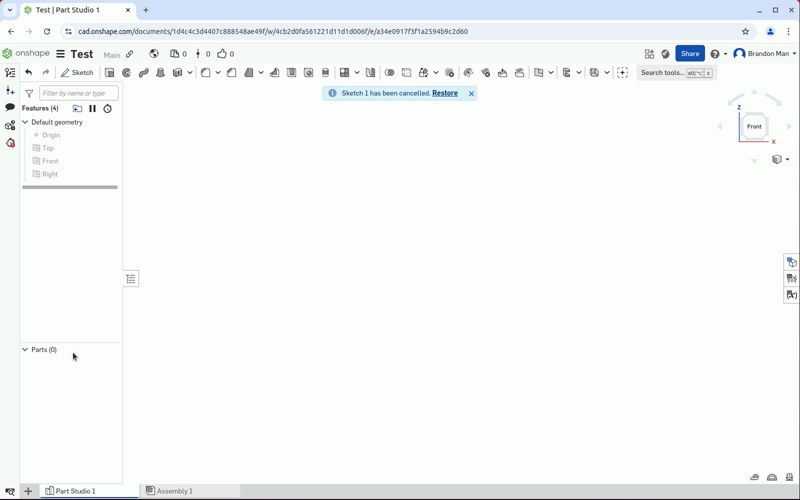
key(left)
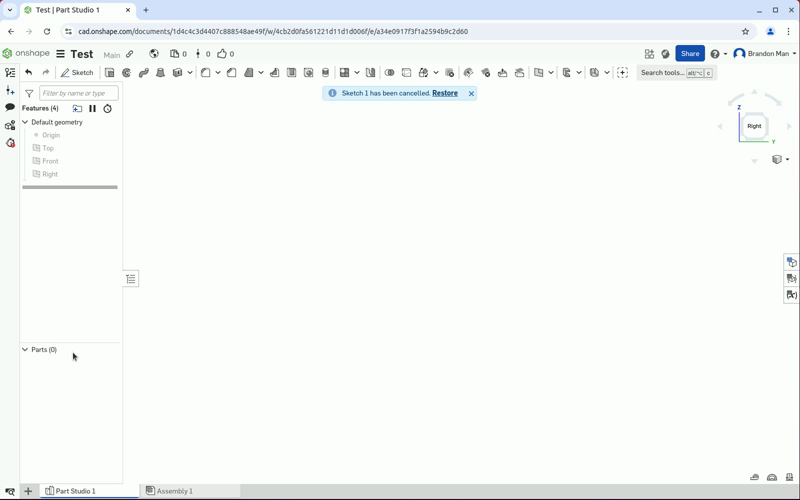
key_up(shift)
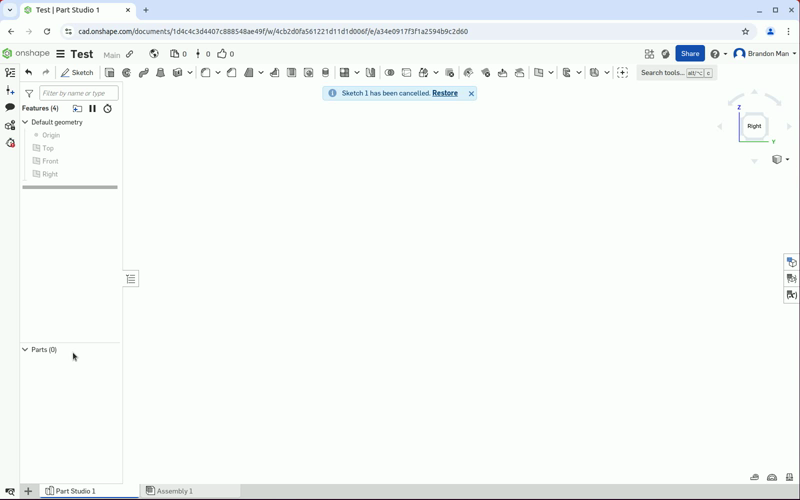
mouse_move(73, 352)
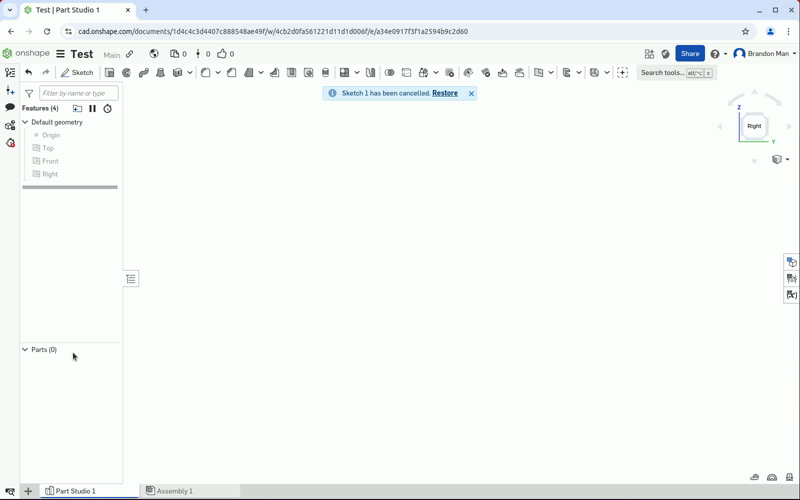
key(shift+y)
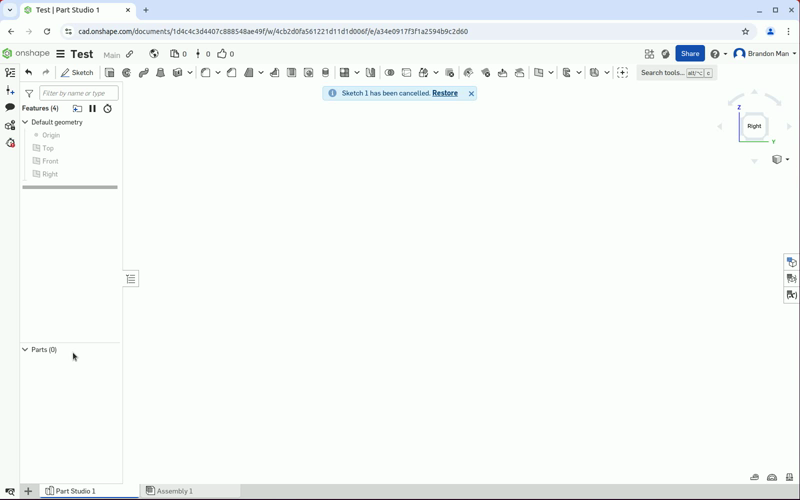
key(shift+s)
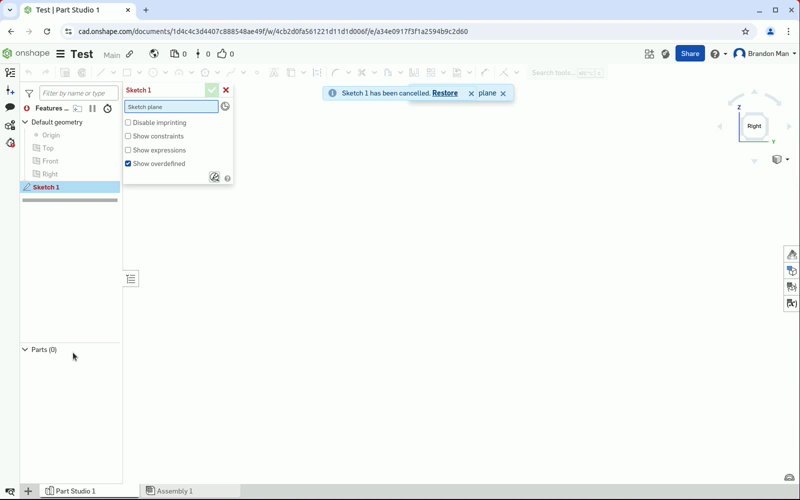
mouse_move(73, 176)
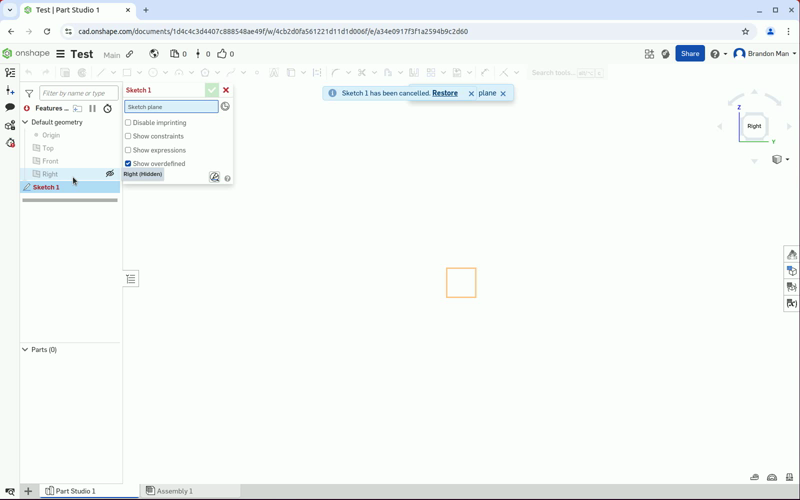
click(73, 176)
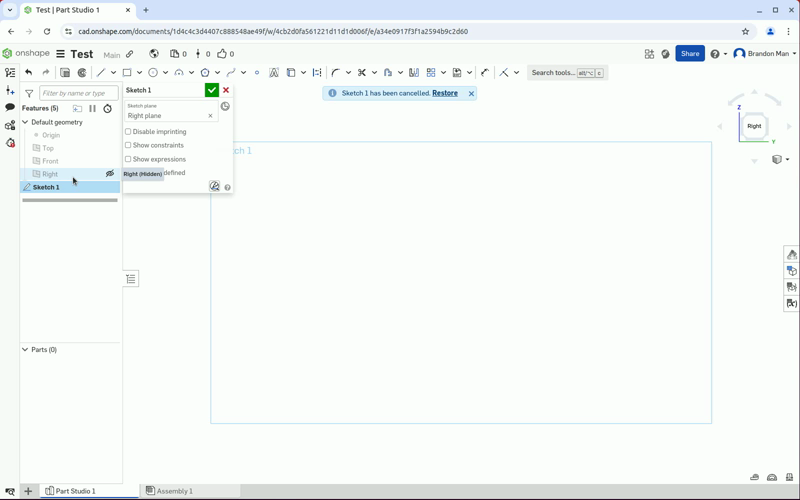
mouse_move(73, 352)
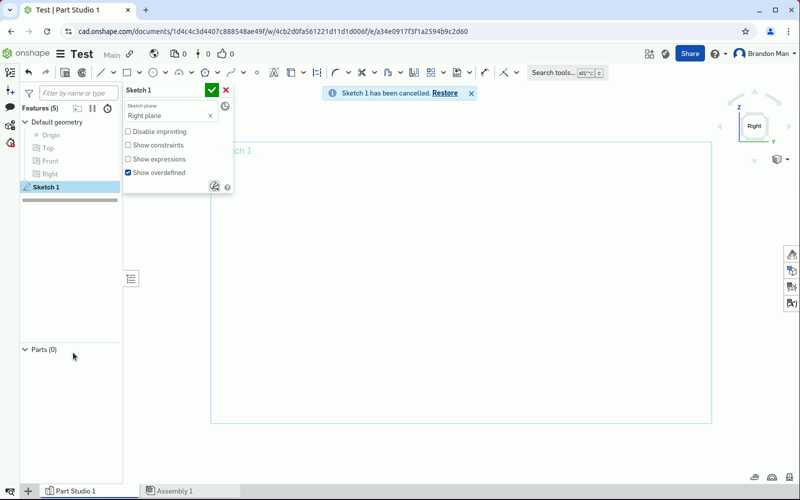
key(y)
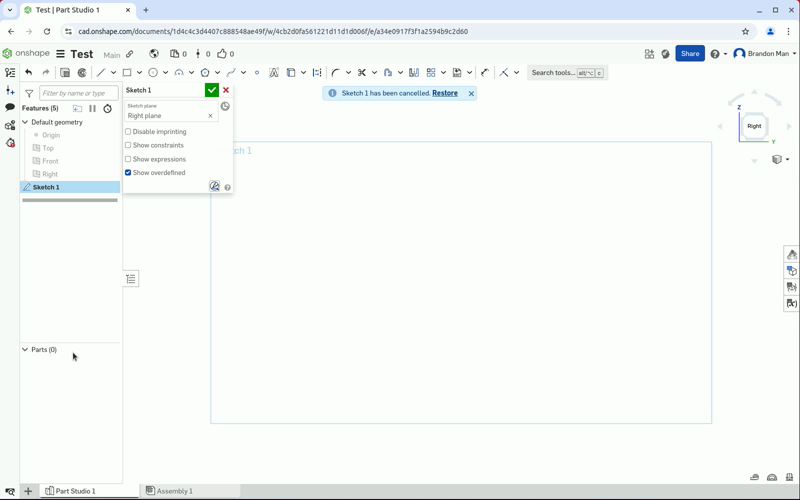
key(l)
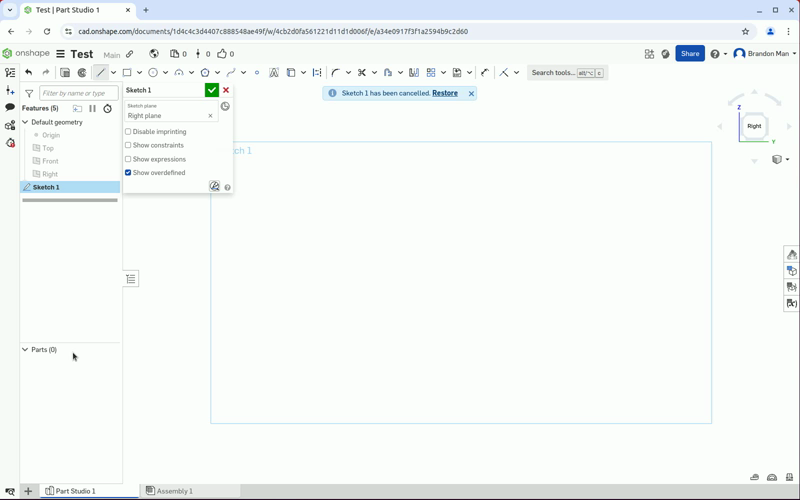
key_down(shift)
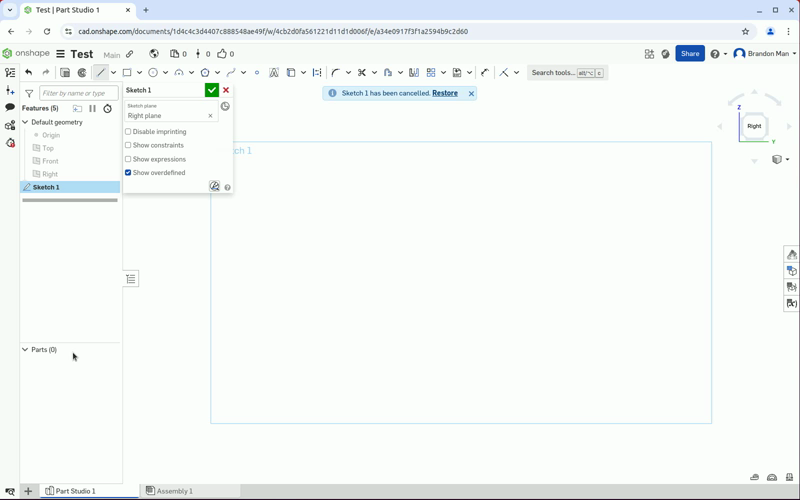
mouse_move(460, 290)
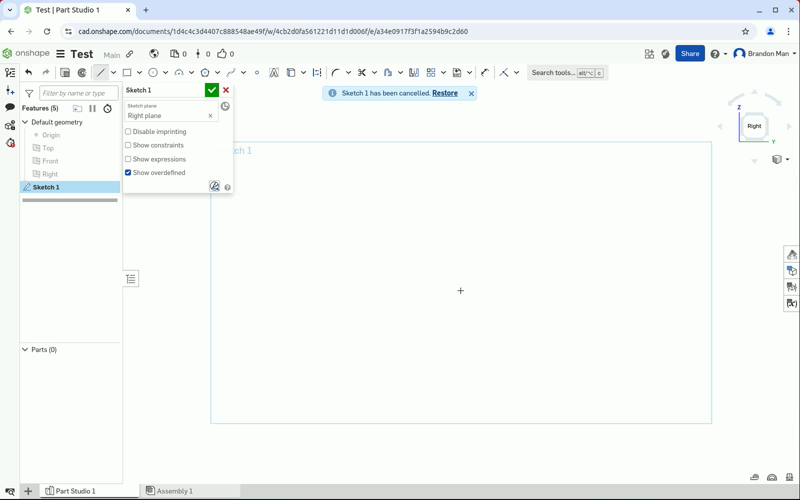
click(460, 290)
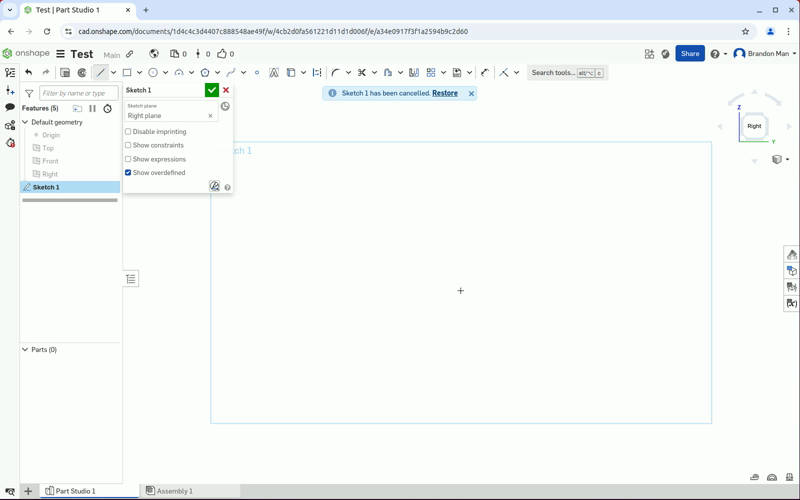
key_up(shift)
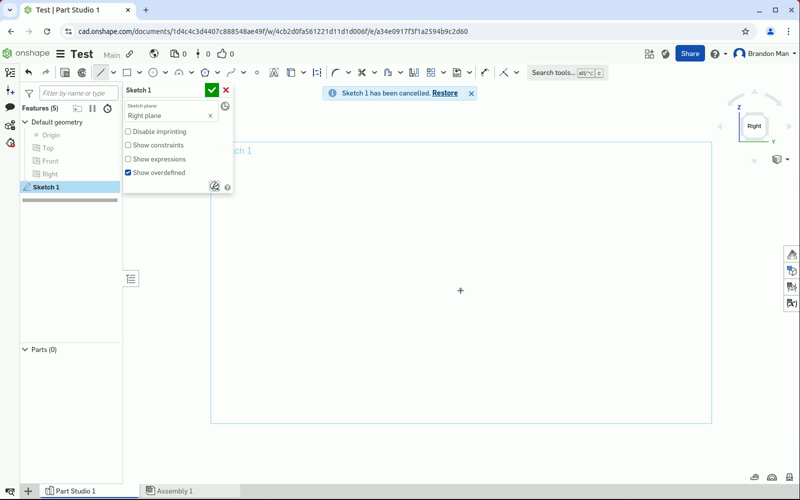
key_down(shift)
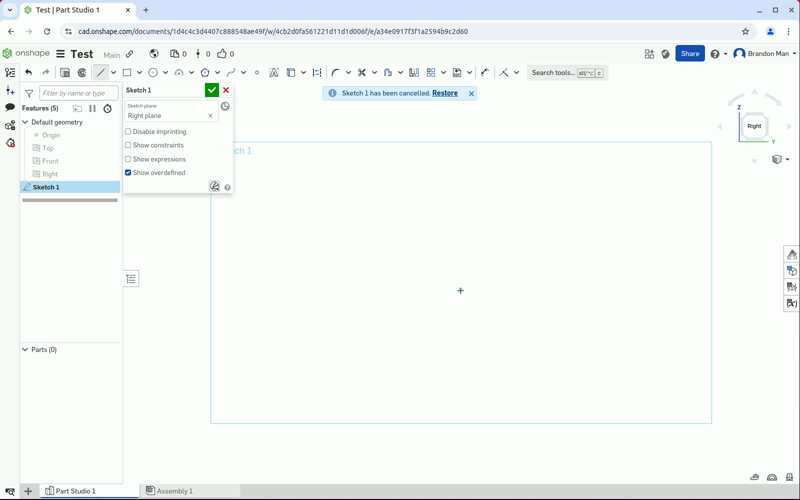
mouse_move(476, 379)
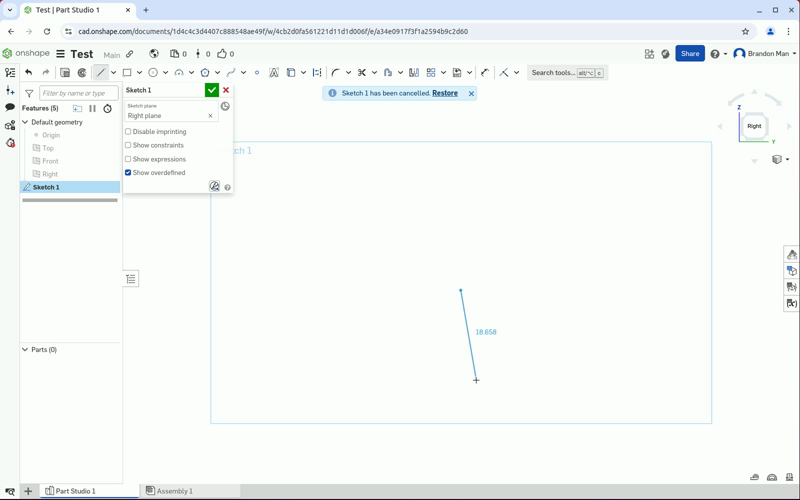
click(476, 379)
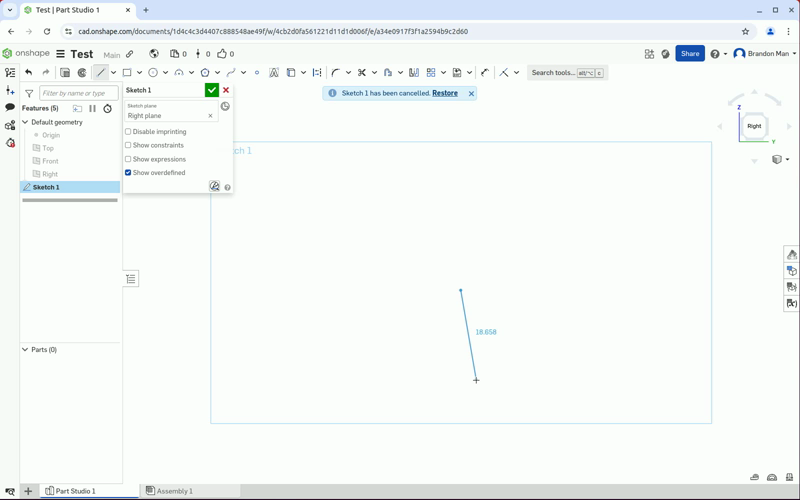
key_up(shift)
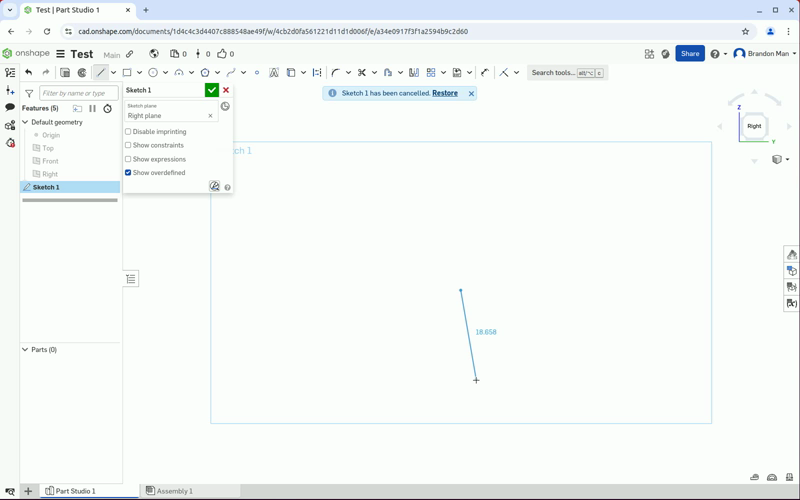
key(esc)
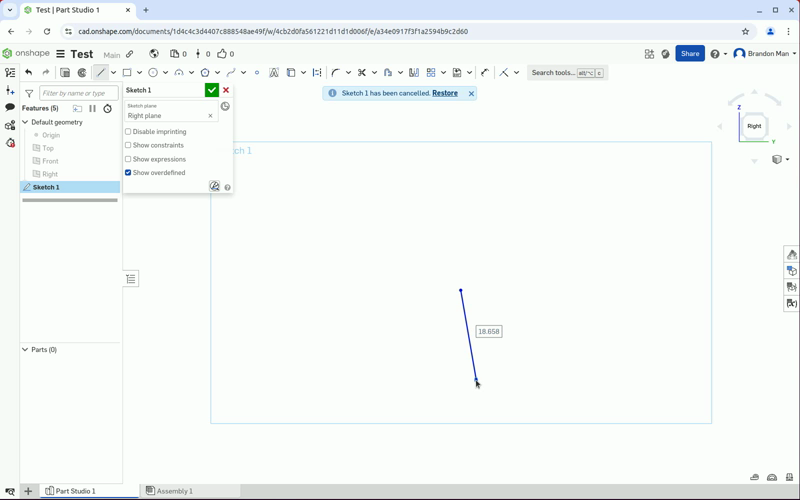
key(a)
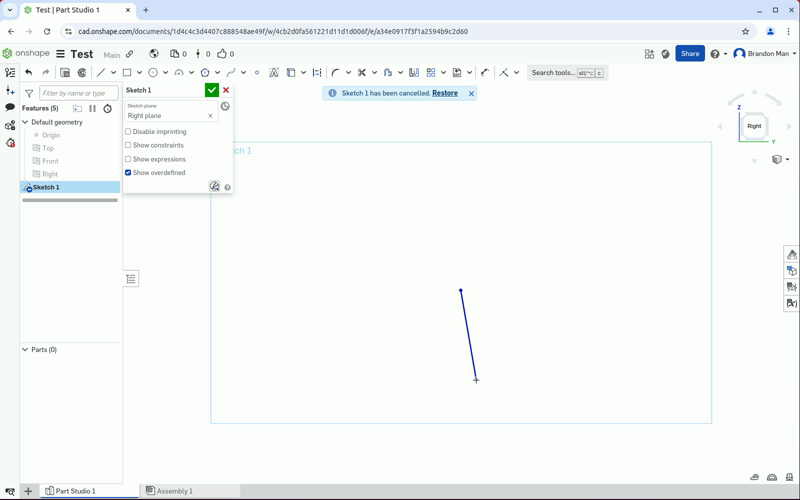
mouse_move(476, 379)
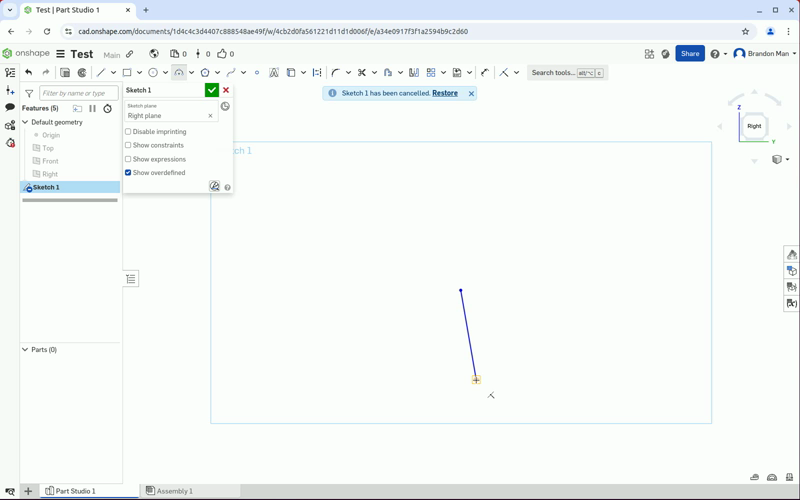
click(476, 379)
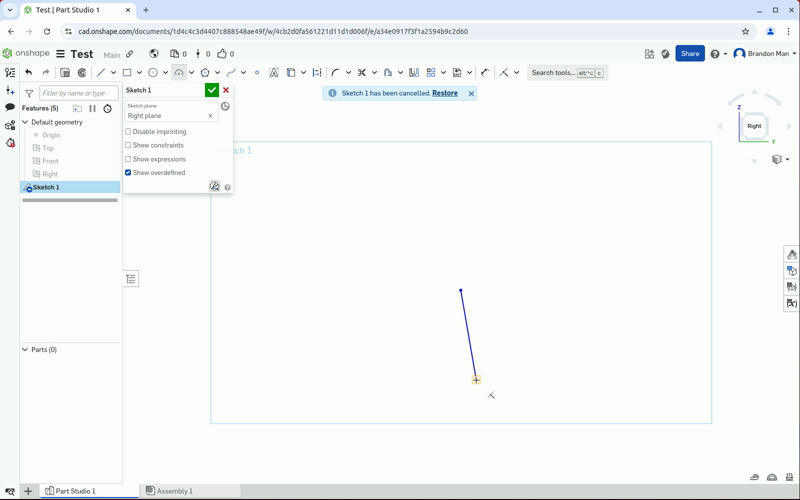
key_down(shift)
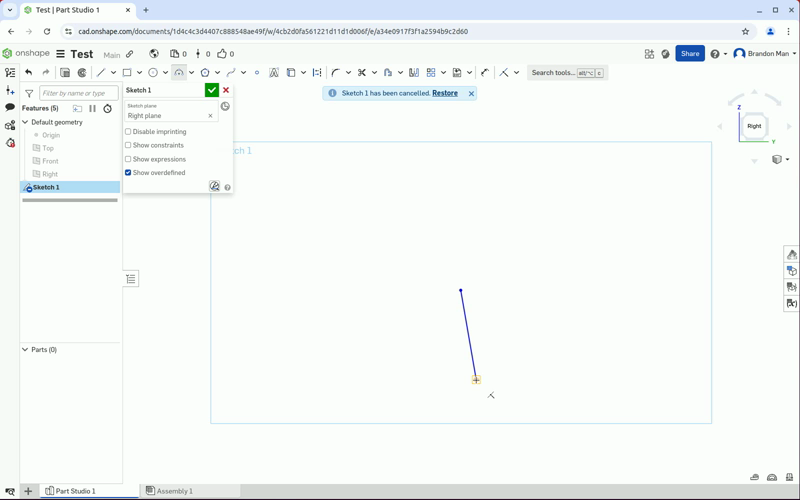
mouse_move(517, 395)
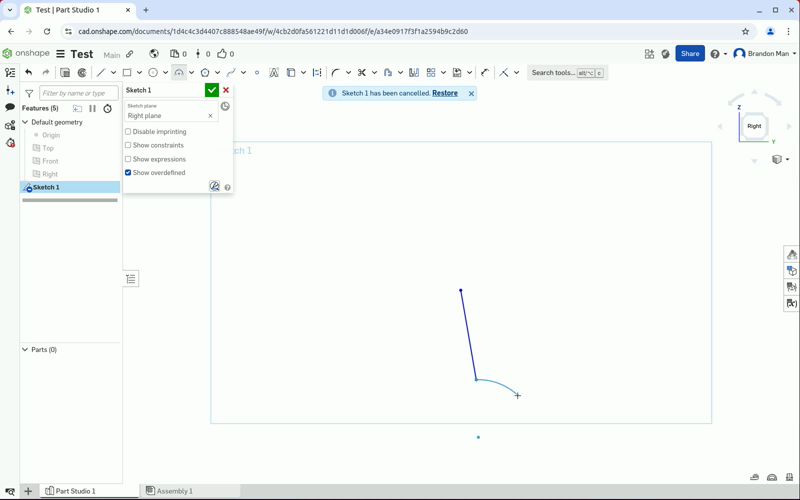
click(517, 395)
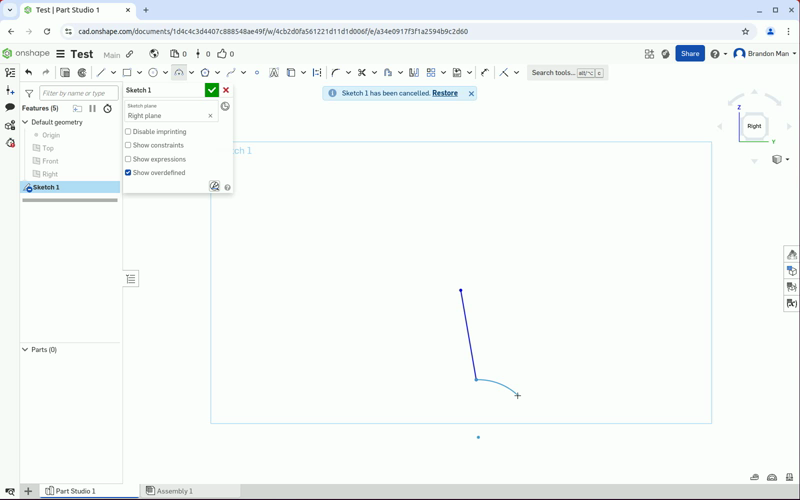
mouse_move(495, 391)
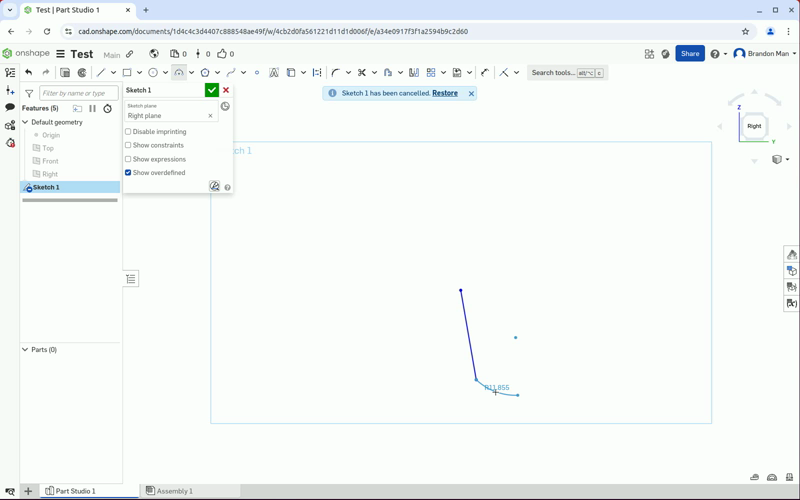
click(495, 391)
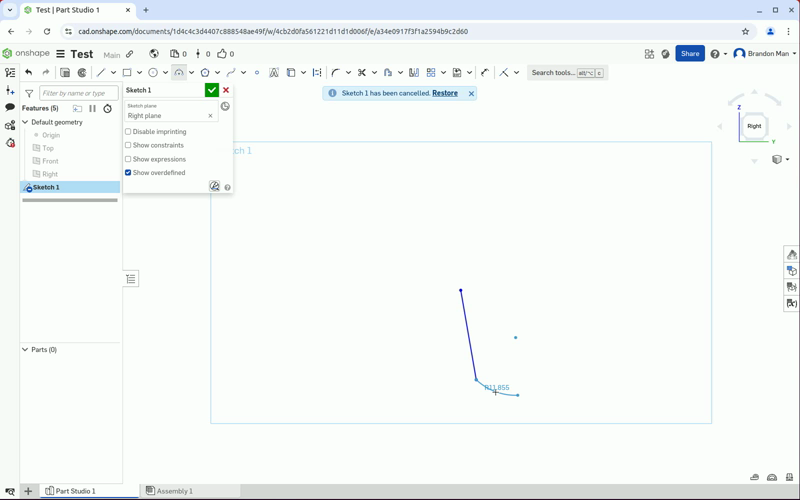
key_up(shift)
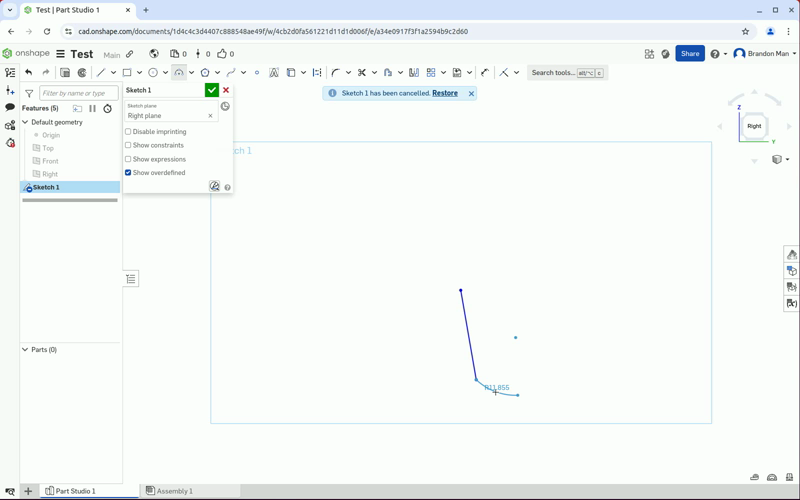
key(esc)
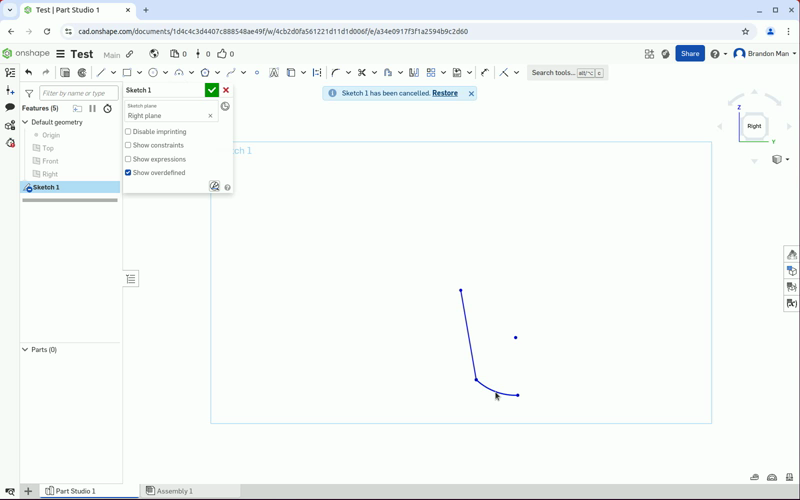
key(l)
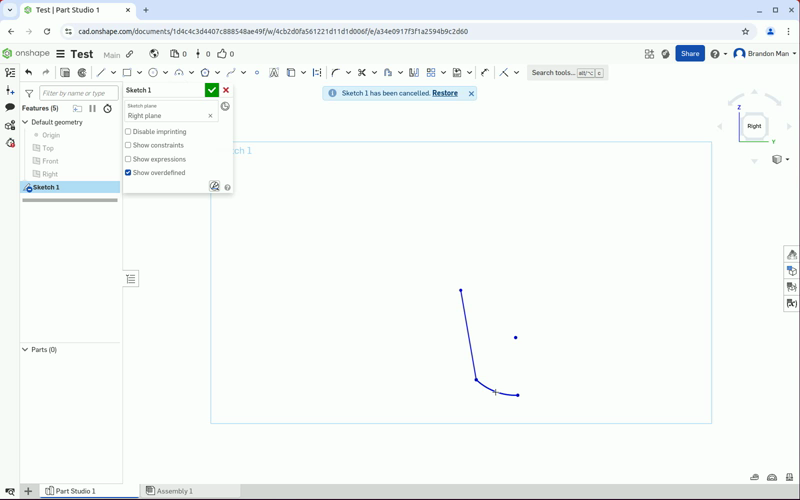
mouse_move(517, 395)
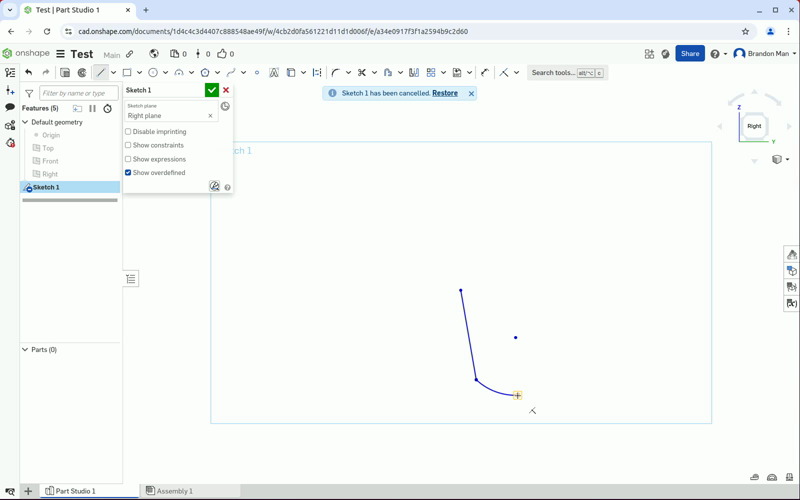
click(517, 395)
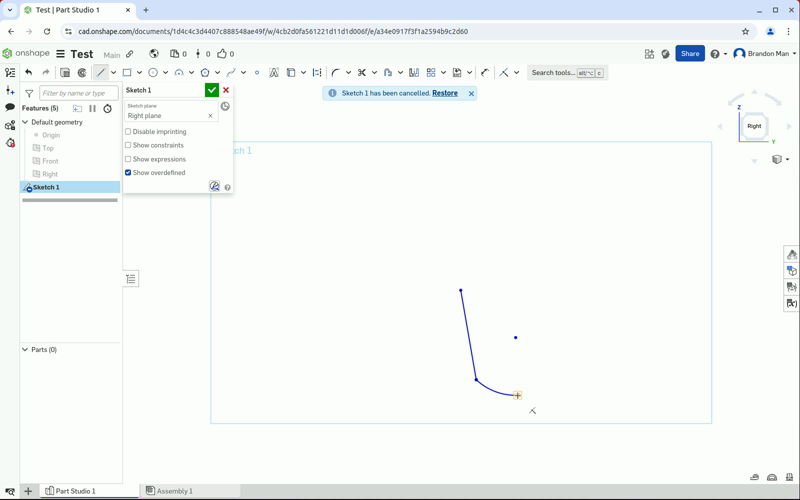
key_down(shift)
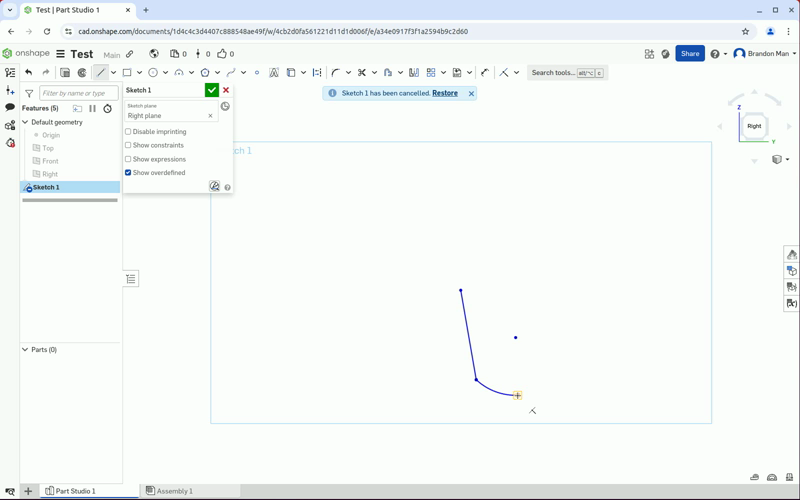
mouse_move(517, 283)
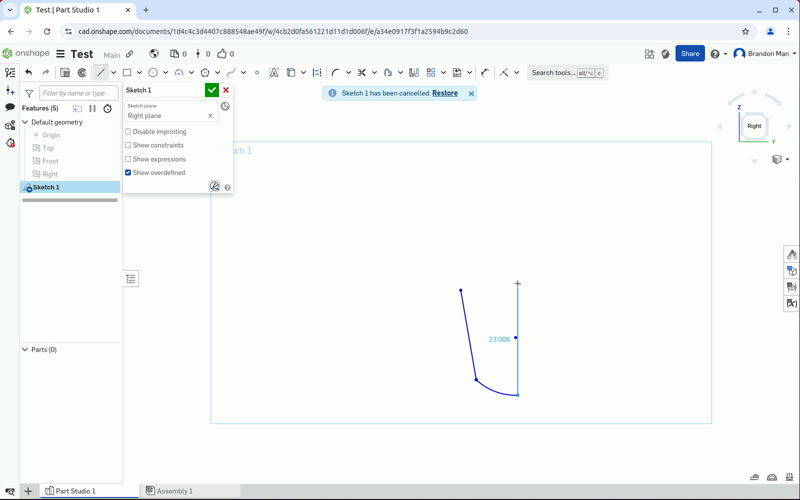
click(517, 283)
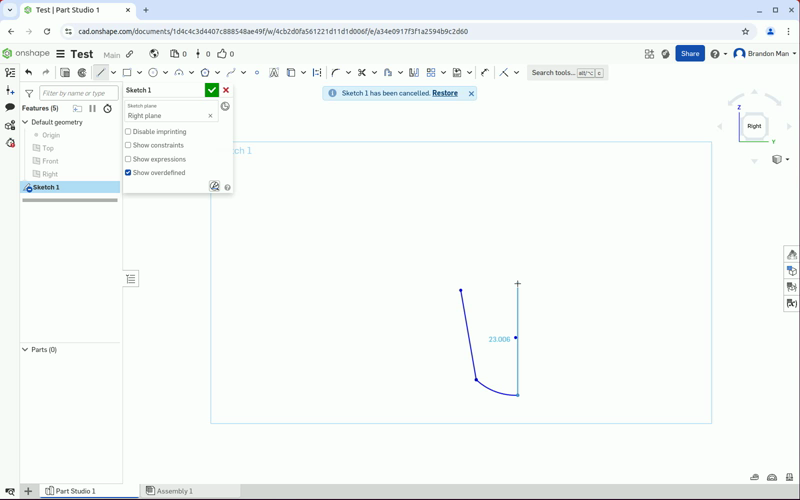
key_up(shift)
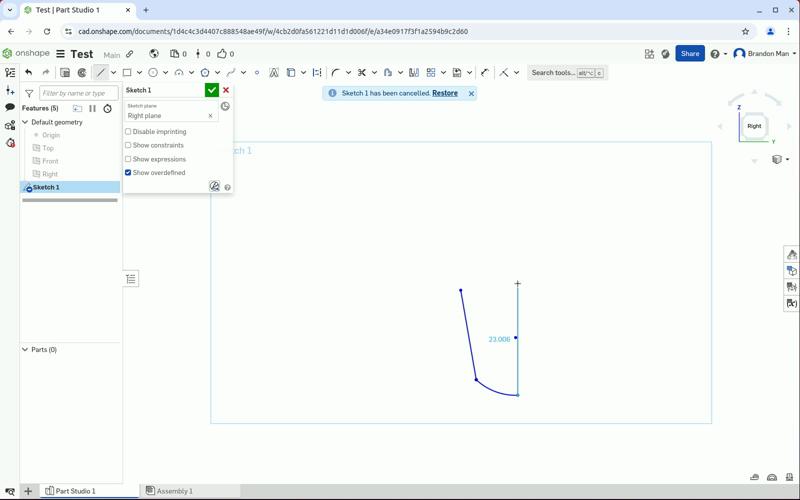
key_down(shift)
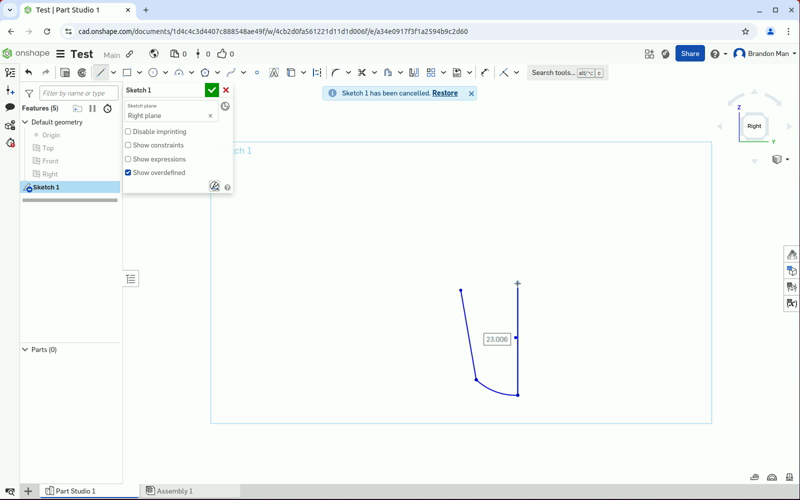
mouse_move(547, 283)
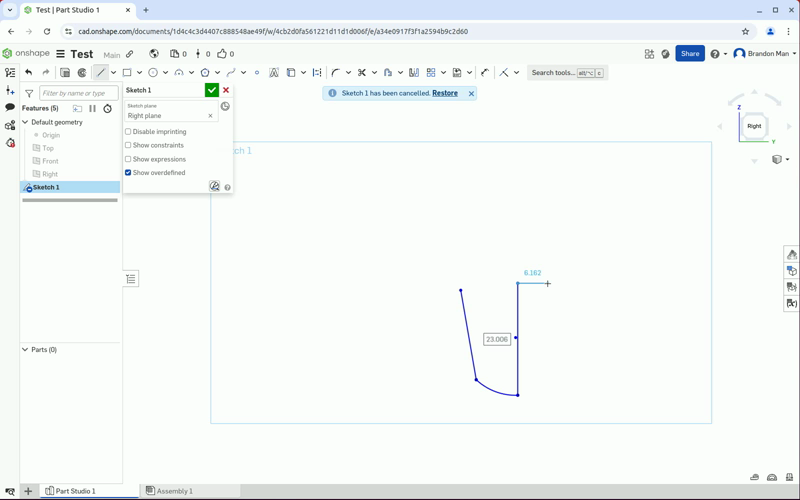
mouse_move(460, 283)
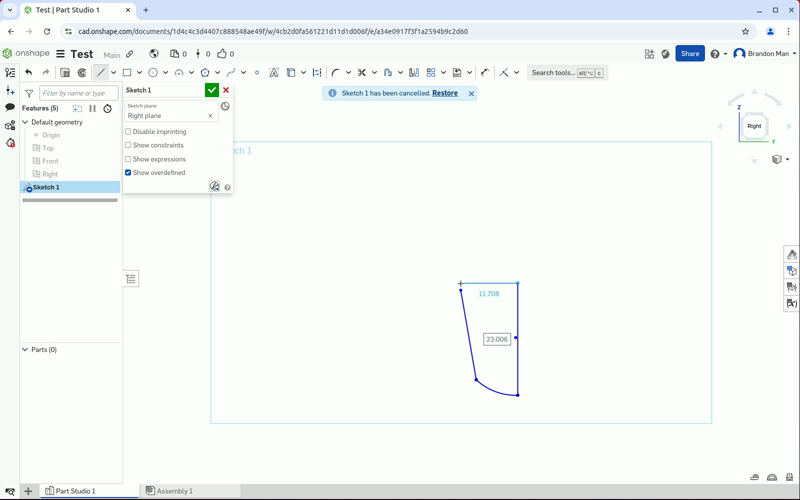
click(460, 283)
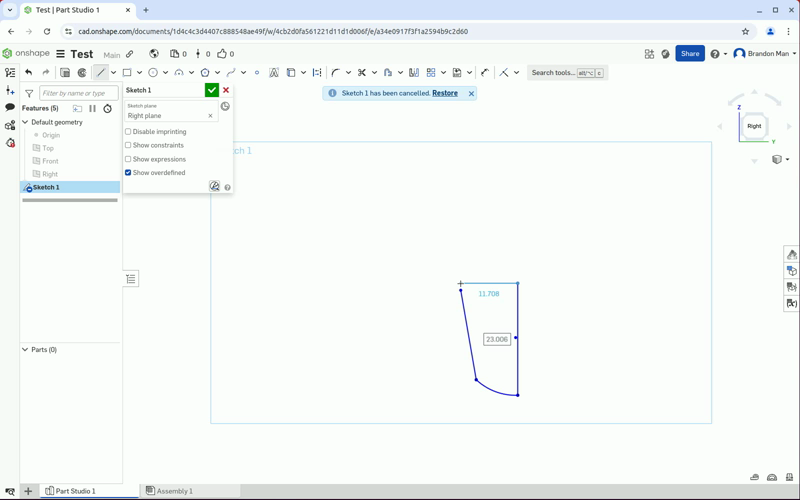
key_up(shift)
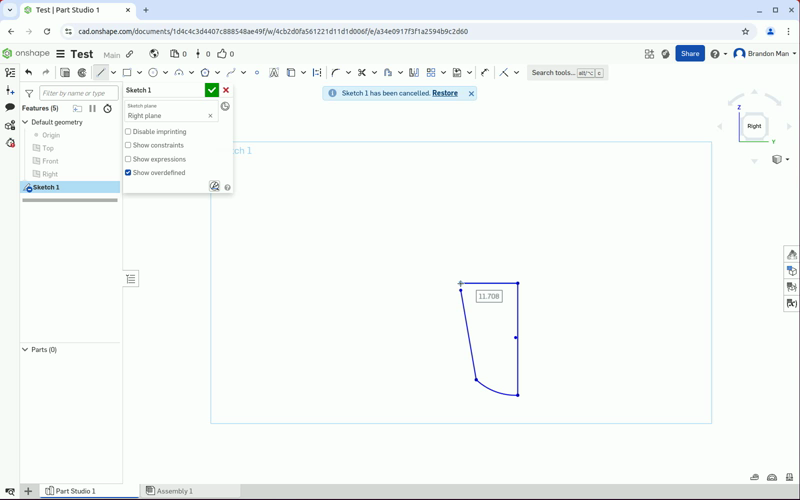
mouse_move(490, 283)
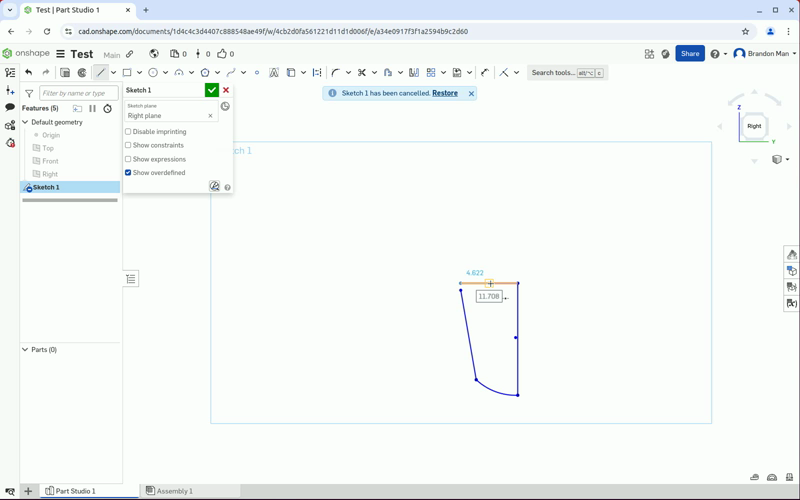
key_down(shift)
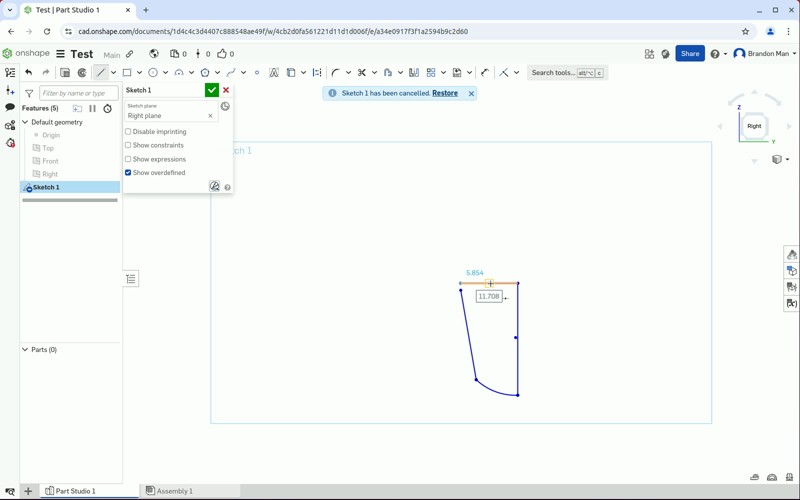
mouse_move(460, 290)
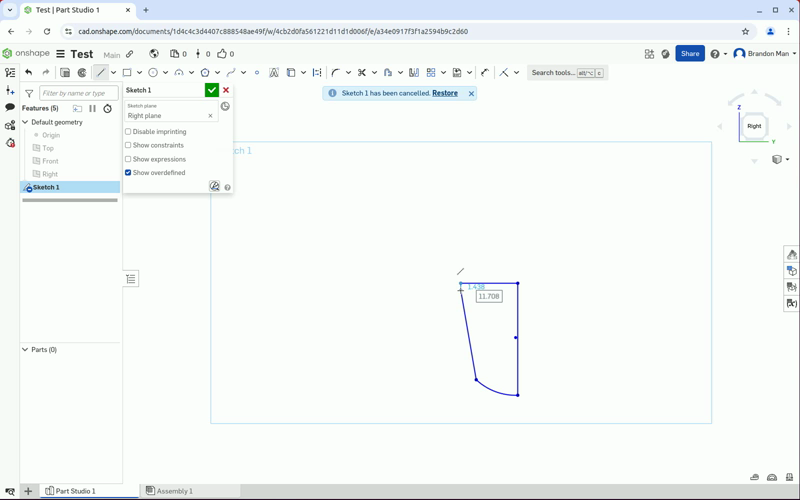
scroll(6)
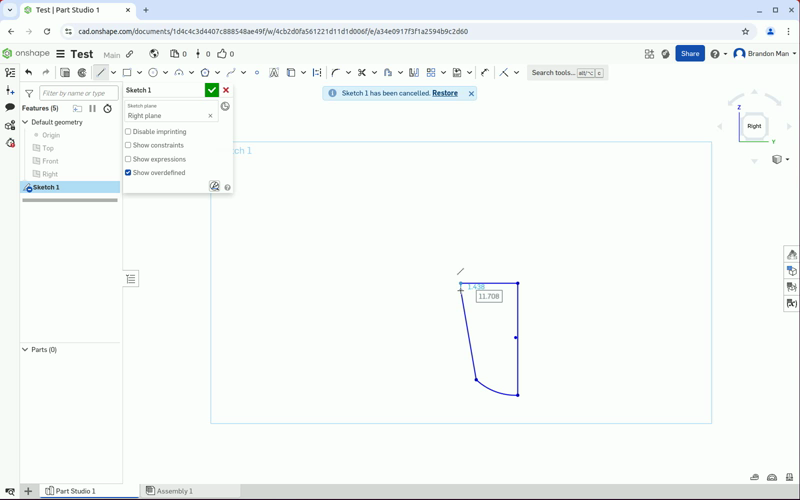
scroll(6)
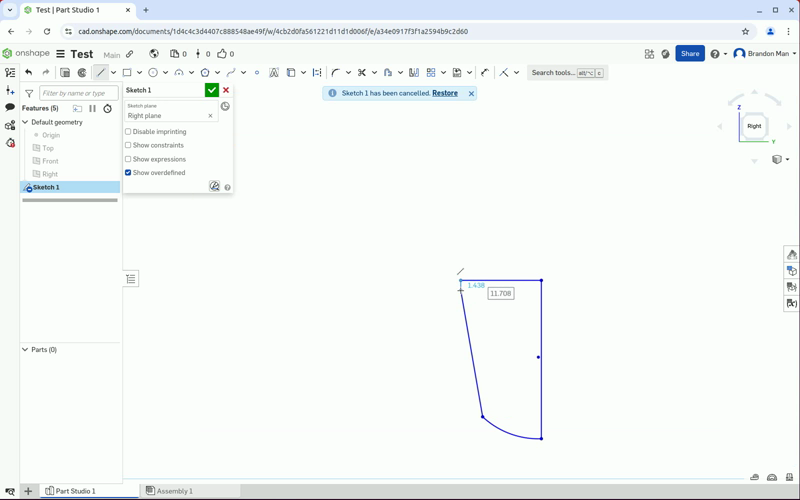
scroll(6)
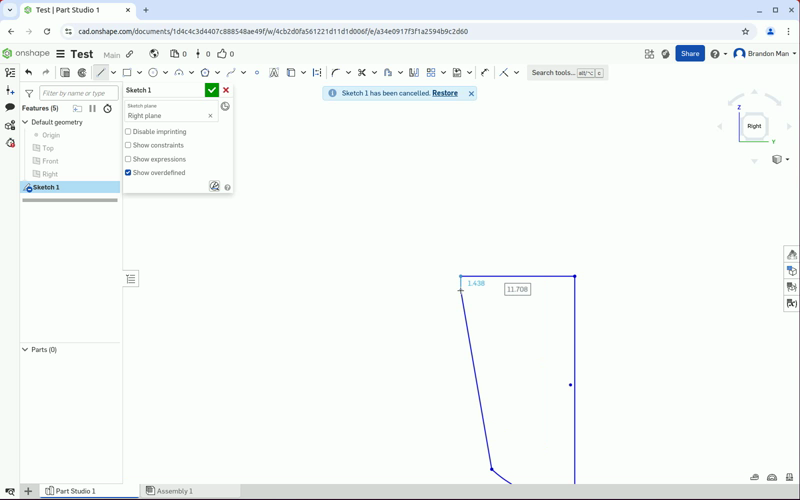
scroll(6)
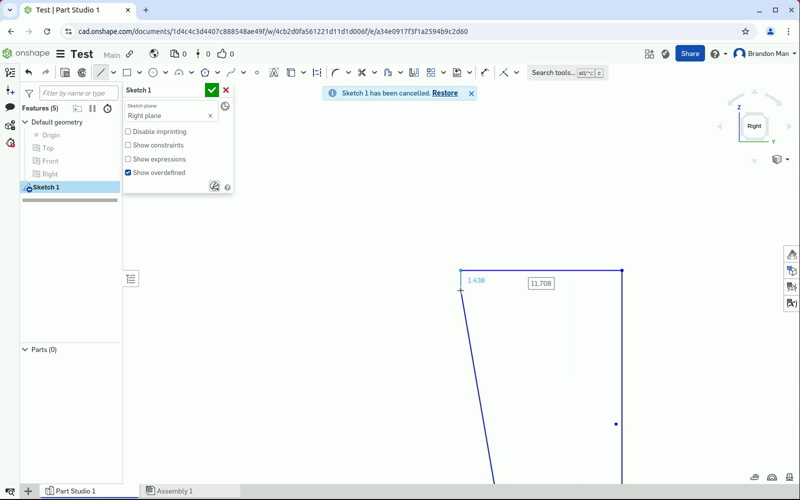
scroll(6)
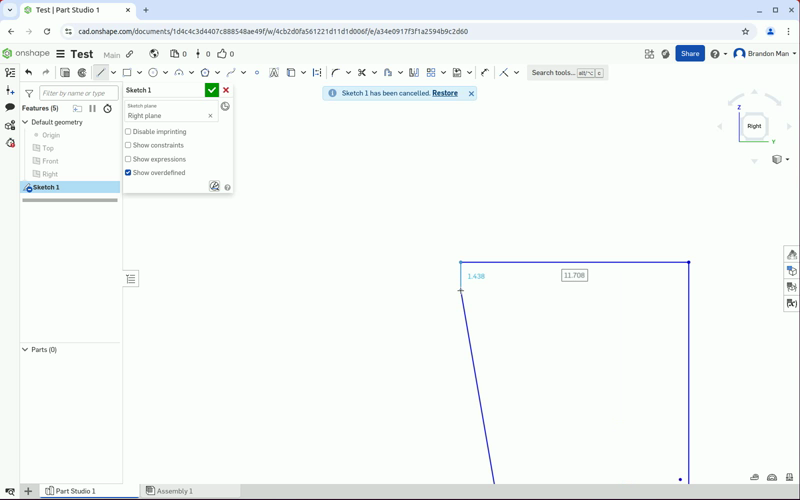
scroll(6)
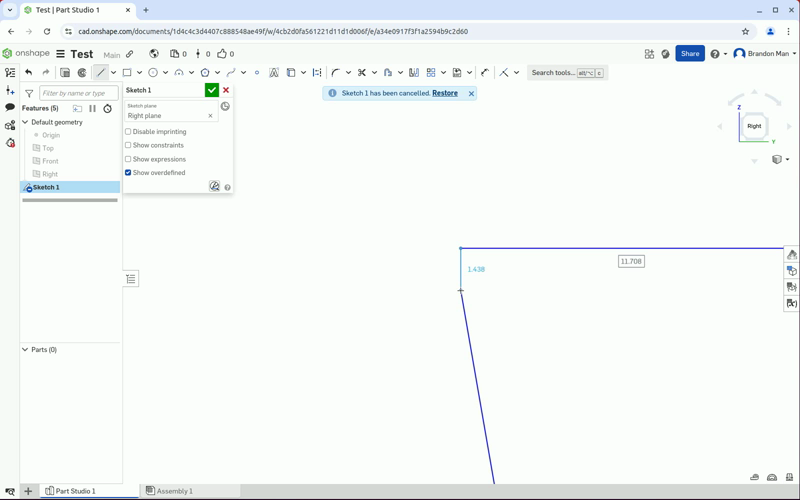
scroll(6)
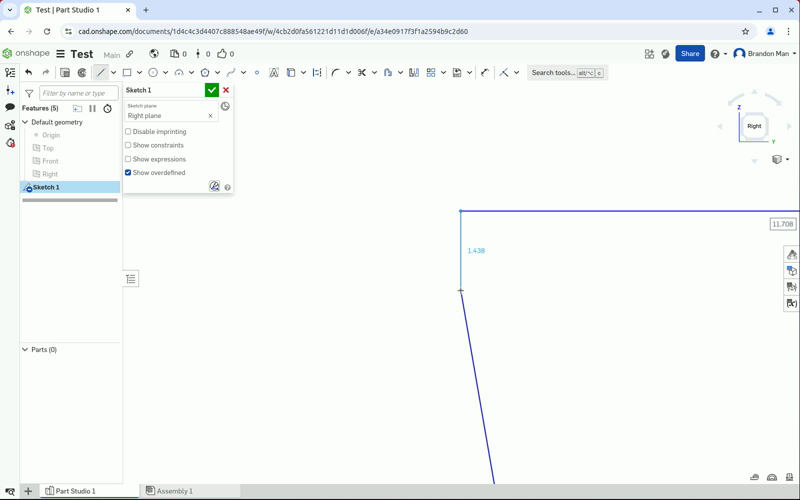
key_up(shift)
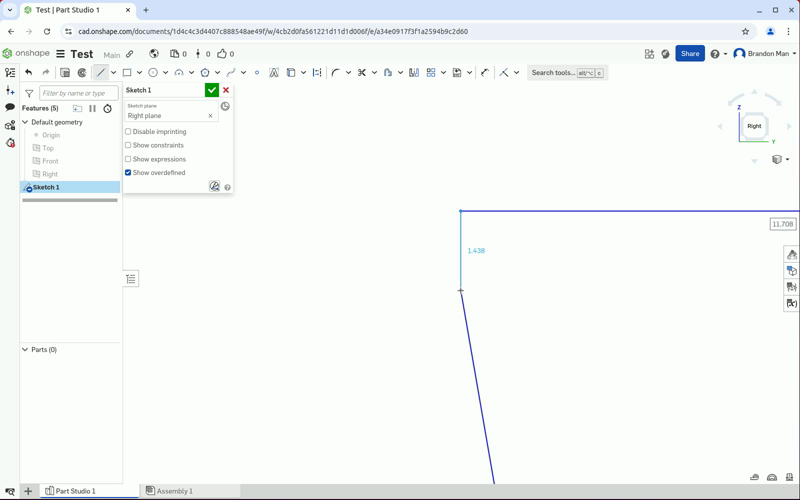
click(460, 290)
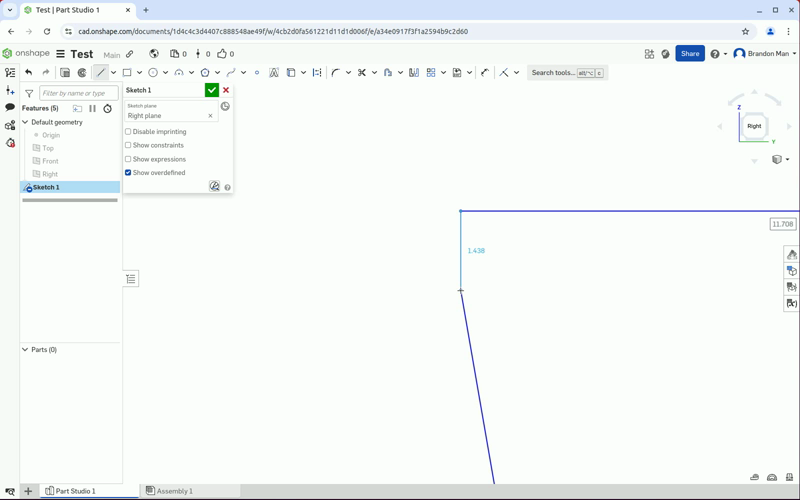
scroll(-6)
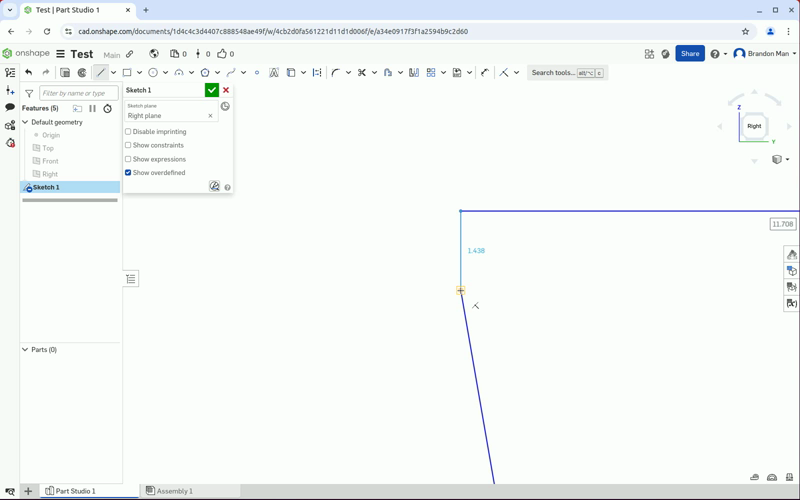
scroll(-6)
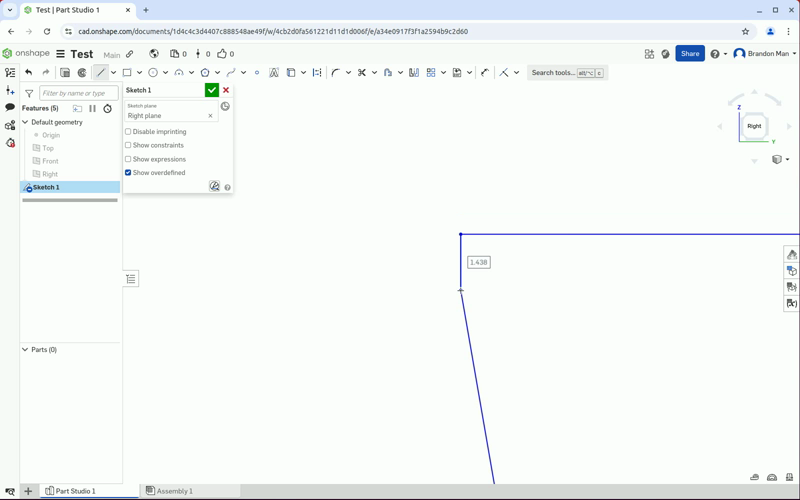
scroll(-6)
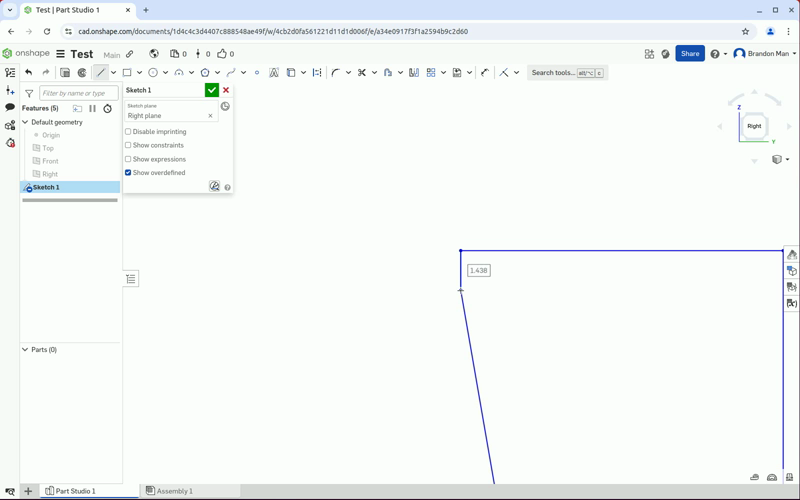
scroll(-6)
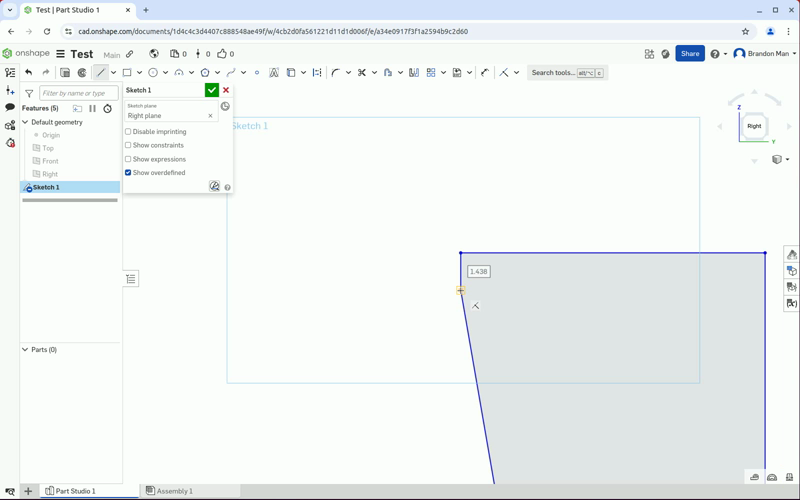
scroll(-6)
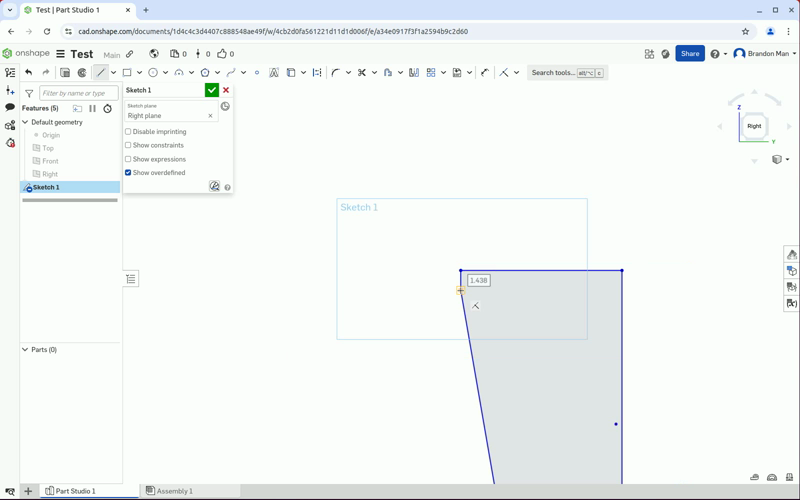
scroll(-6)
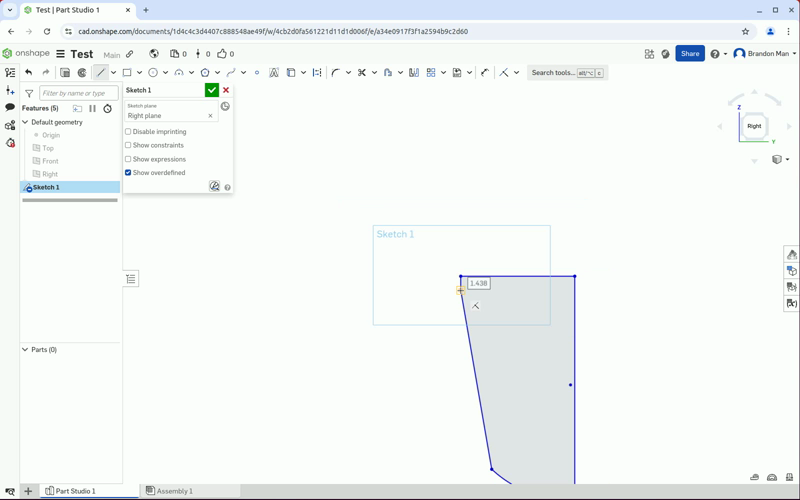
scroll(-6)
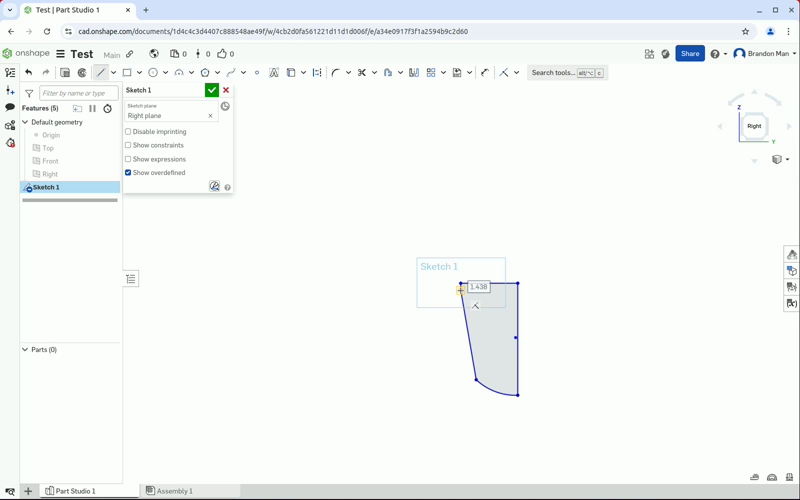
key(esc)
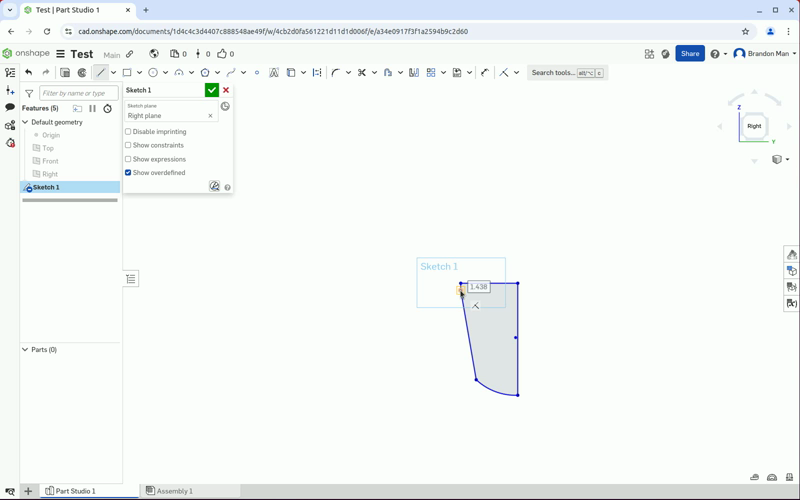
mouse_move(513, 376)
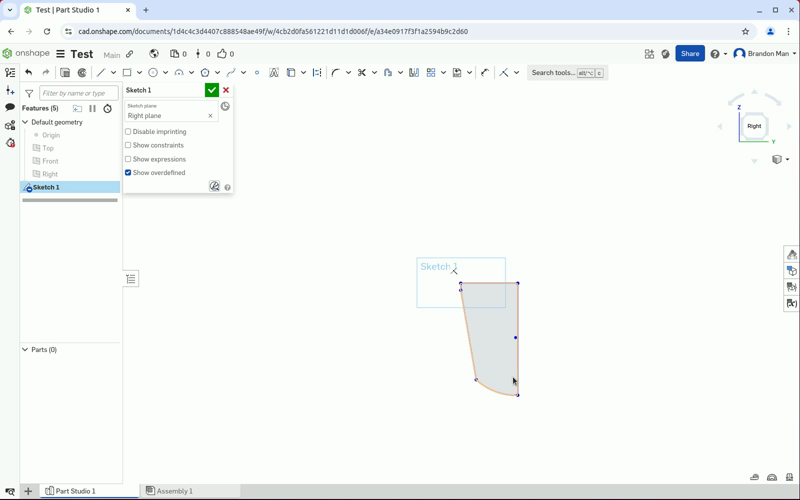
click(513, 376)
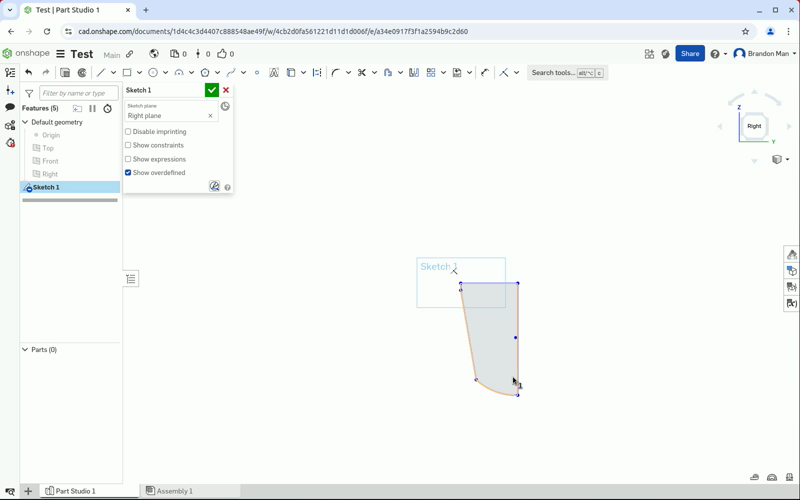
mouse_move(73, 352)
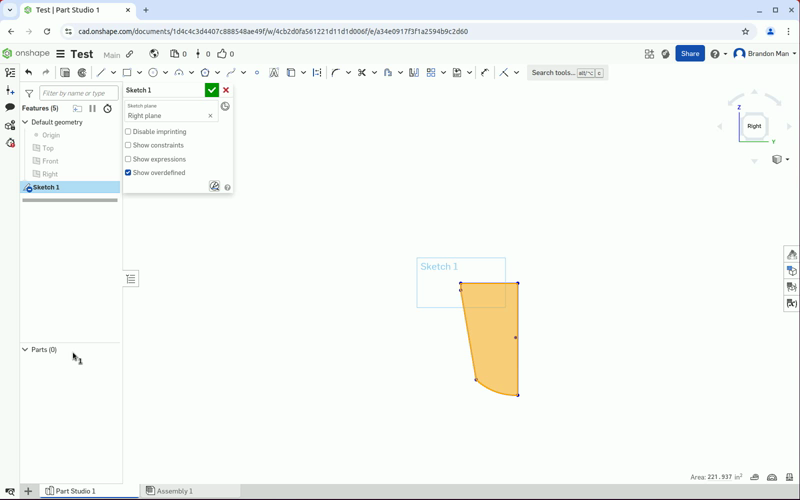
key(shift+y)
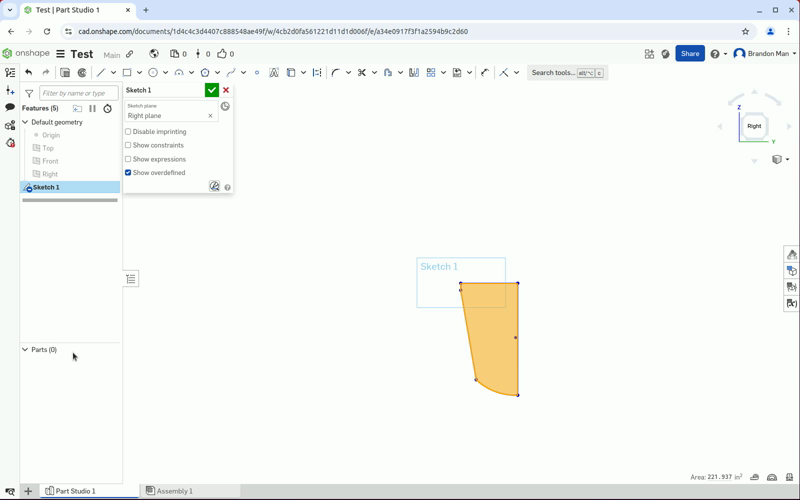
key(shift+e)
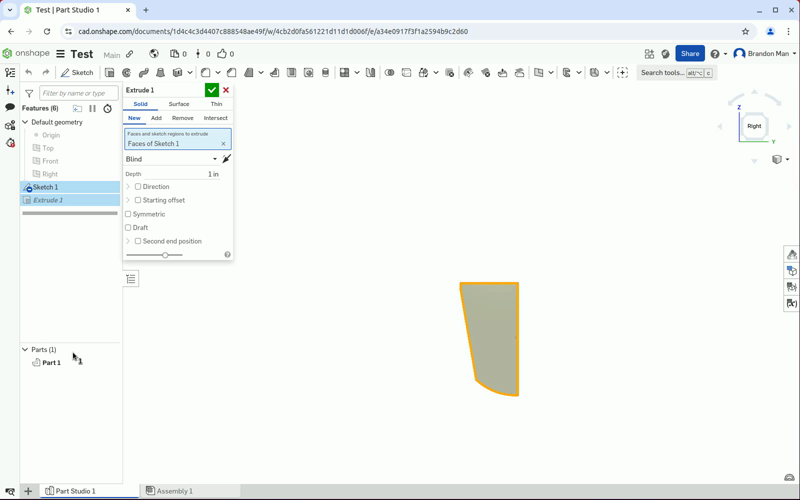
mouse_move(143, 106)
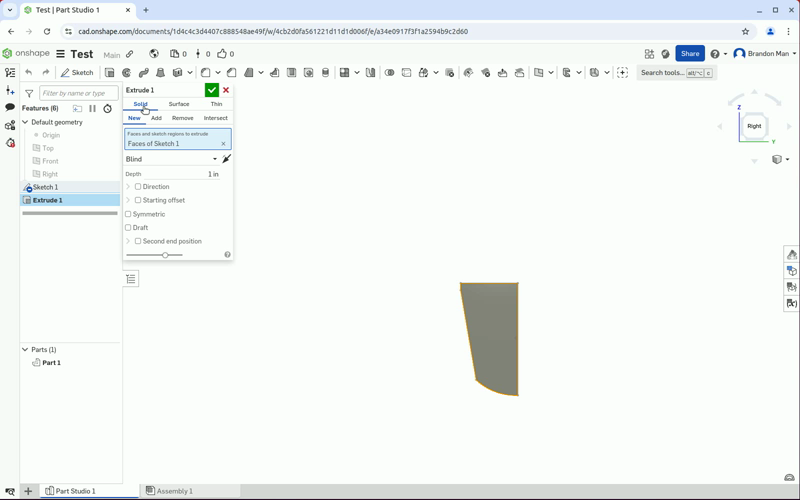
click(143, 106)
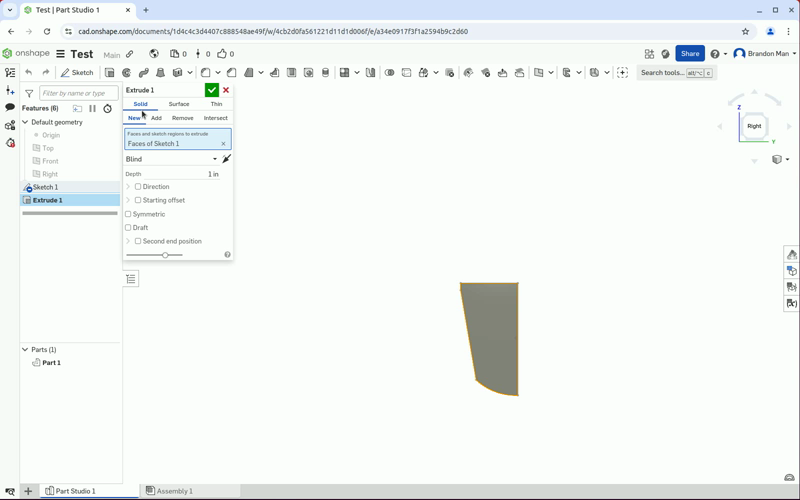
mouse_move(137, 120)
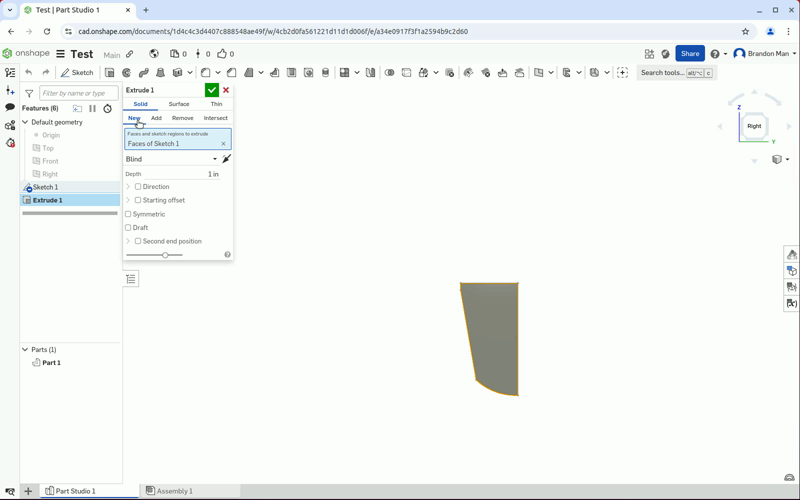
click(137, 120)
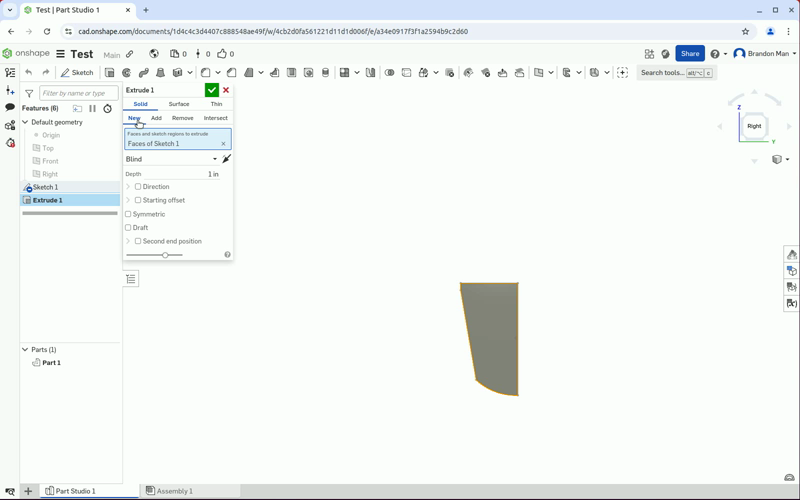
key(tab, 4)
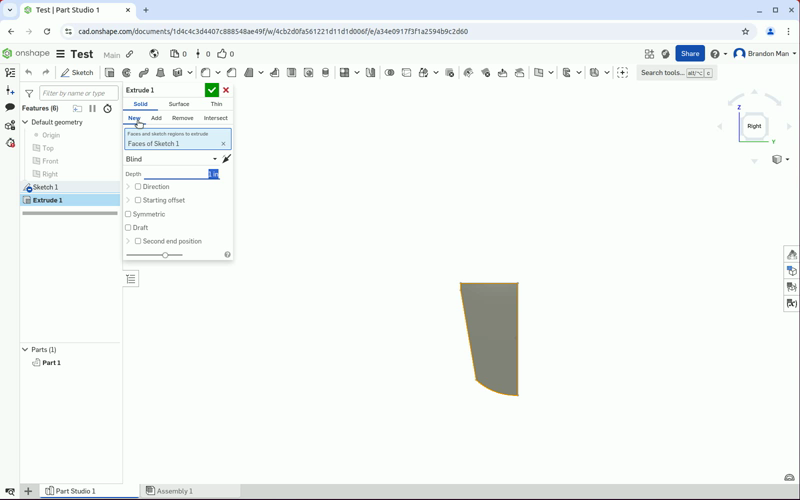
text(1.444)
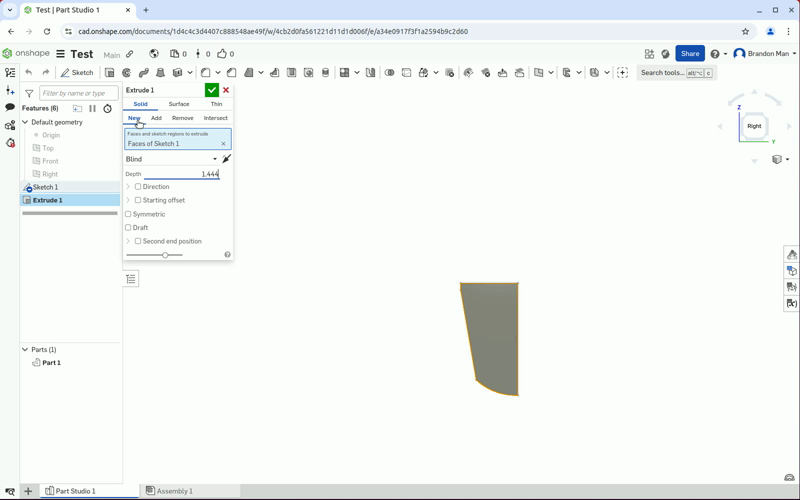
key(enter)
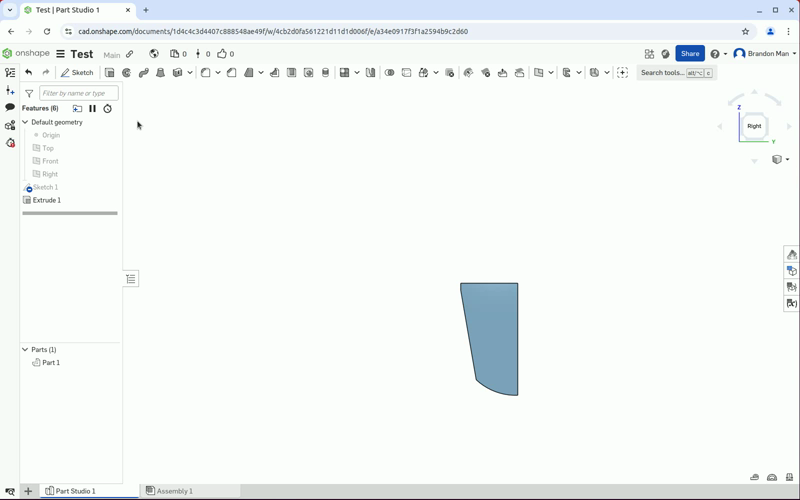
key(shift+h)
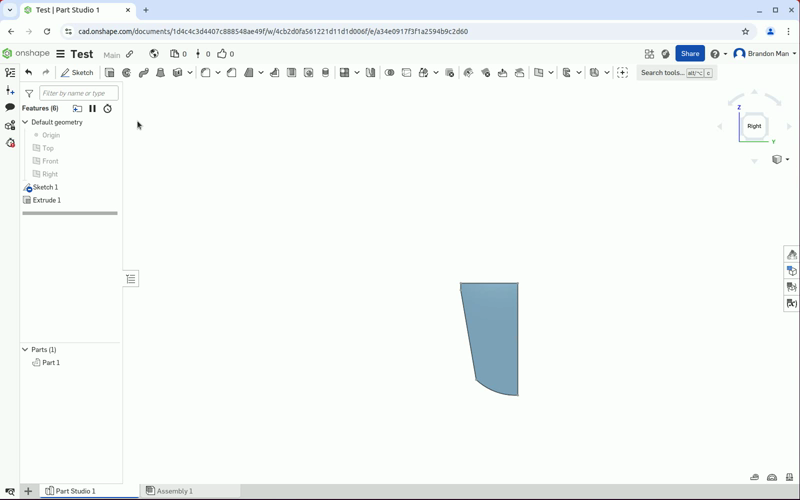
key(shift+h)
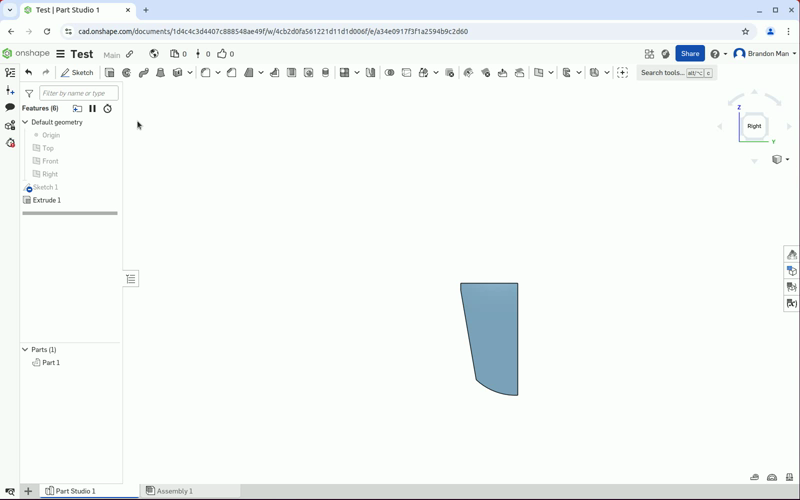
mouse_move(73, 189)
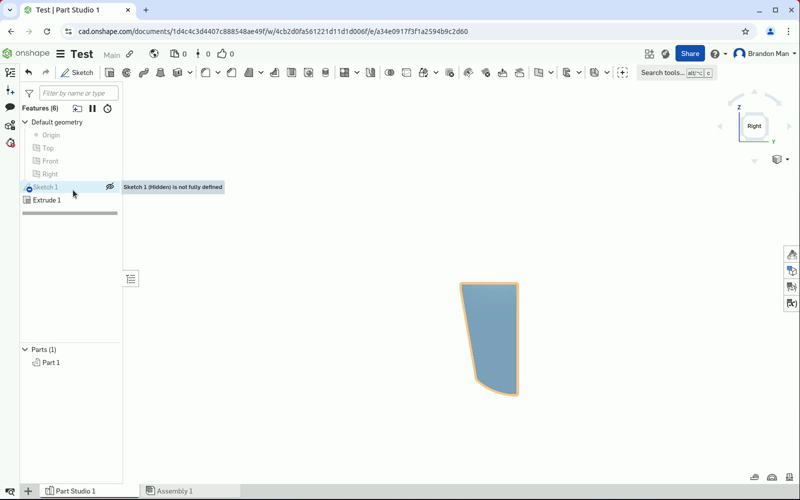
click(73, 189)
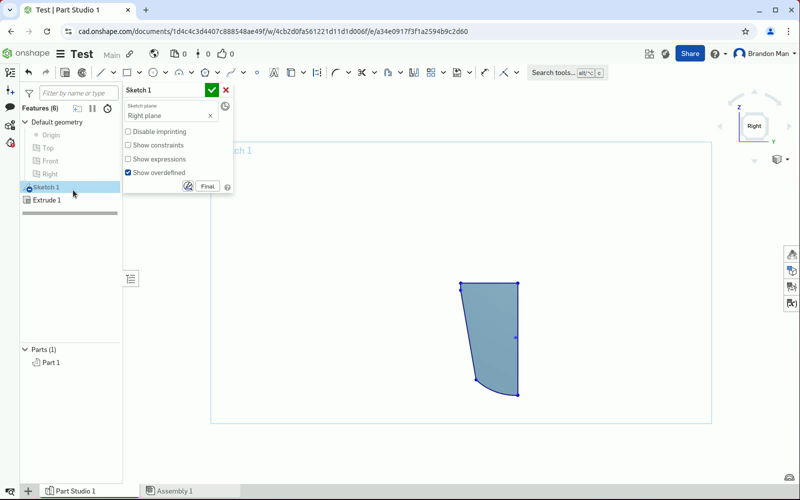
mouse_move(229, 92)
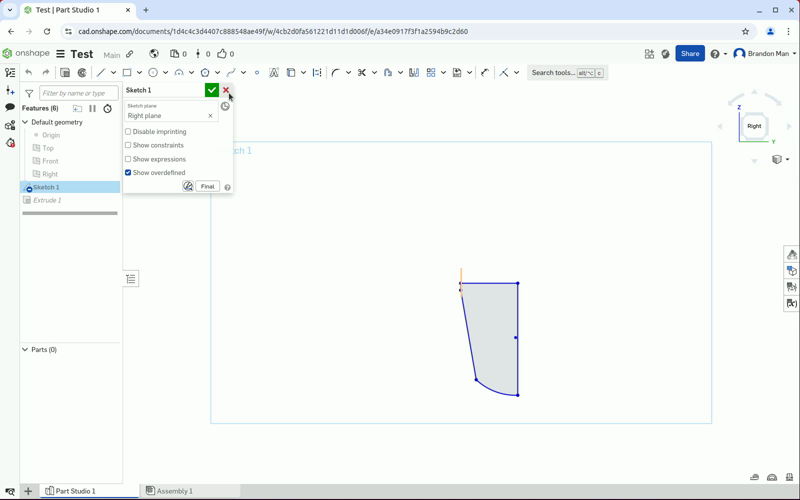
click(229, 92)
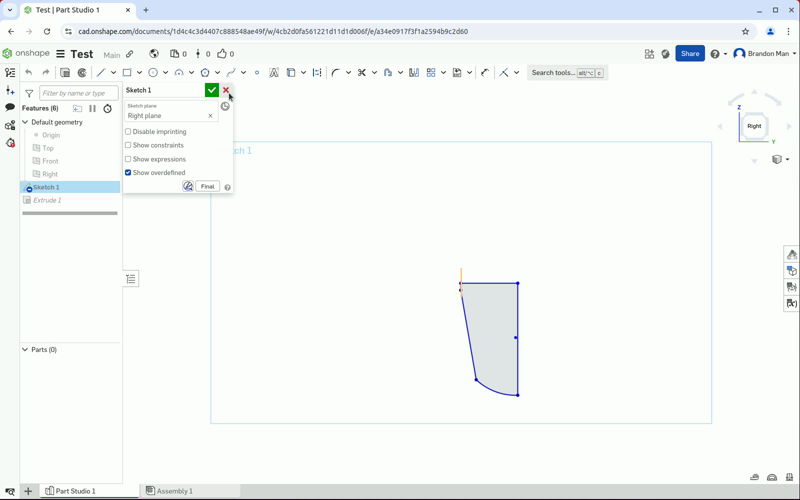
key(shift+s)
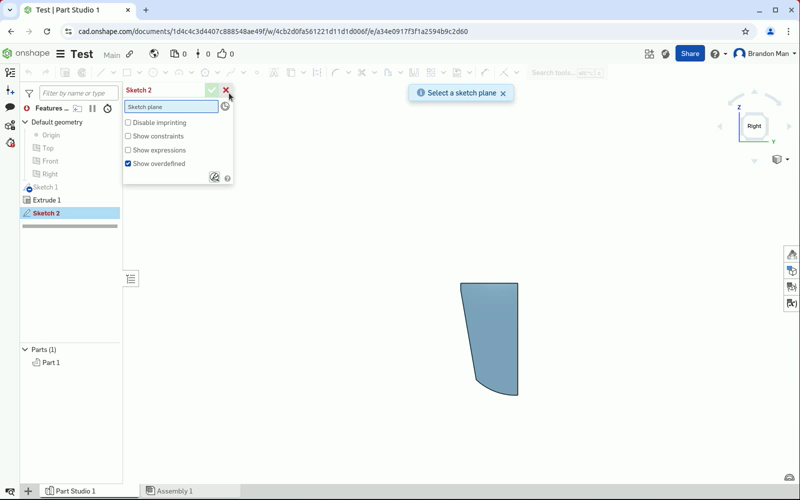
mouse_move(73, 176)
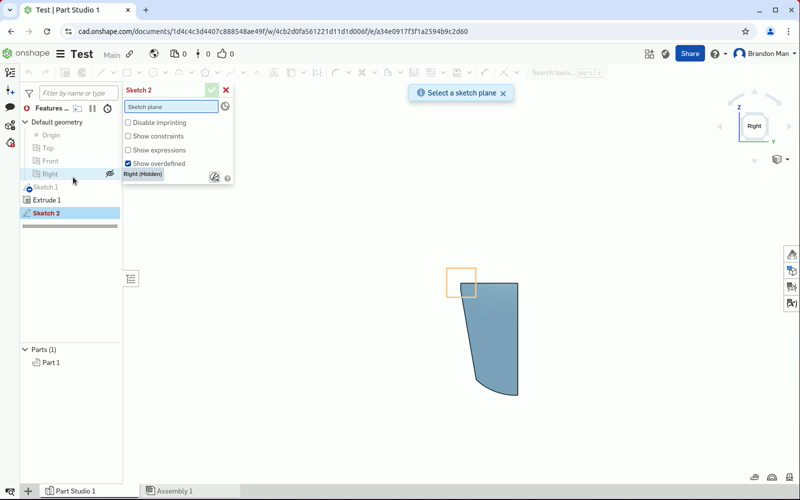
click(73, 176)
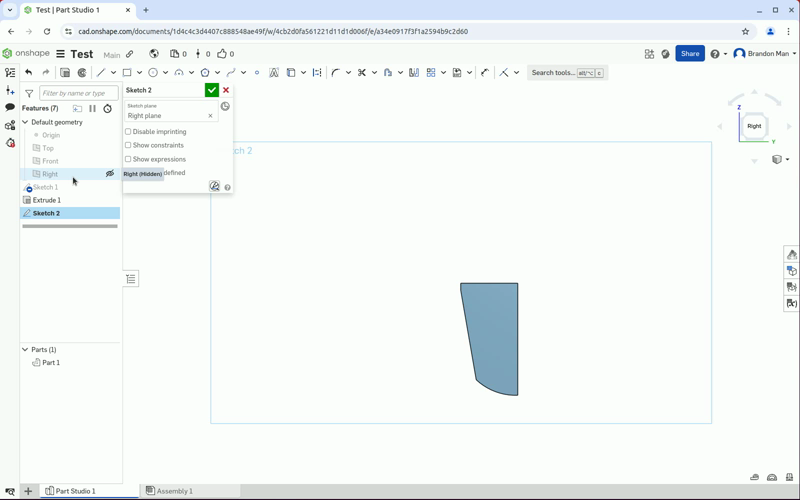
mouse_move(73, 352)
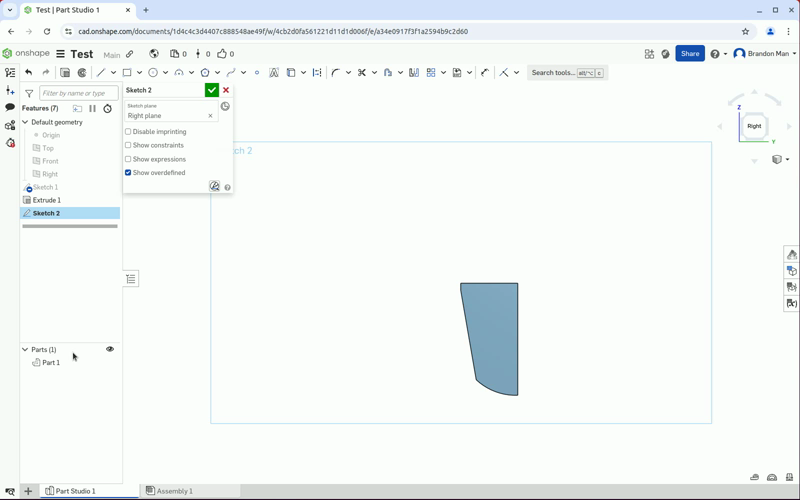
key(y)
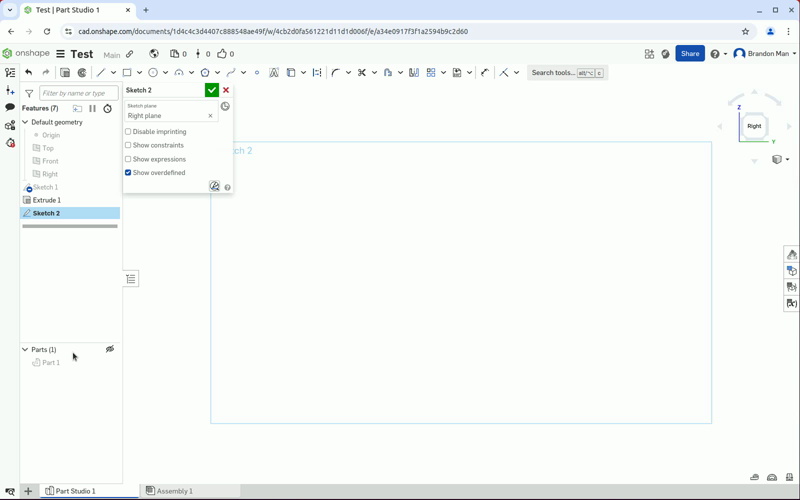
key(a)
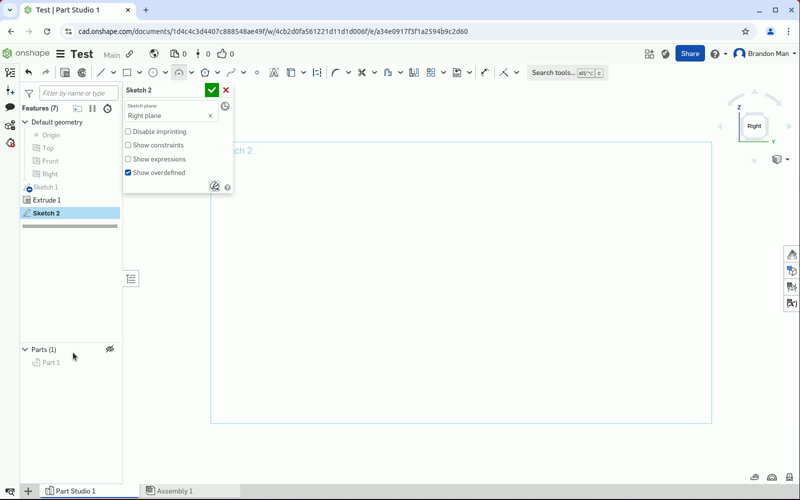
key_down(shift)
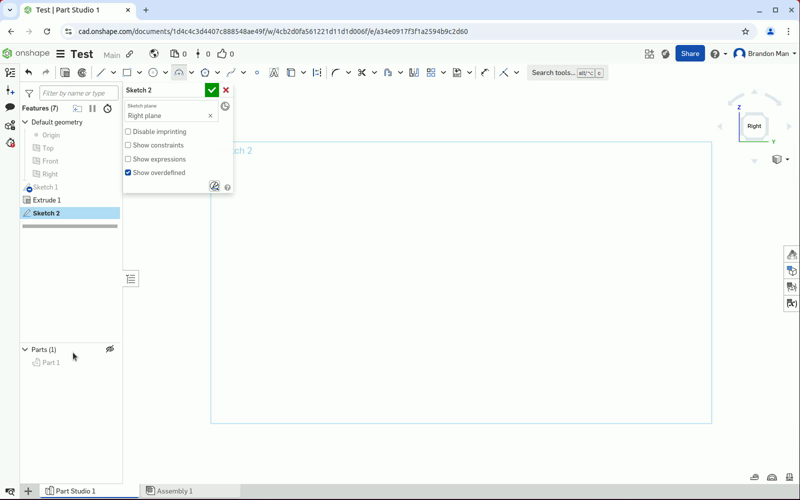
mouse_move(516, 395)
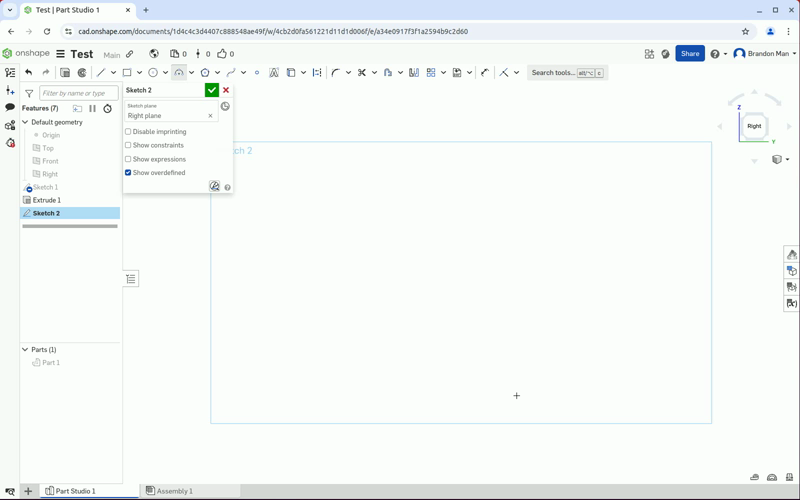
click(516, 395)
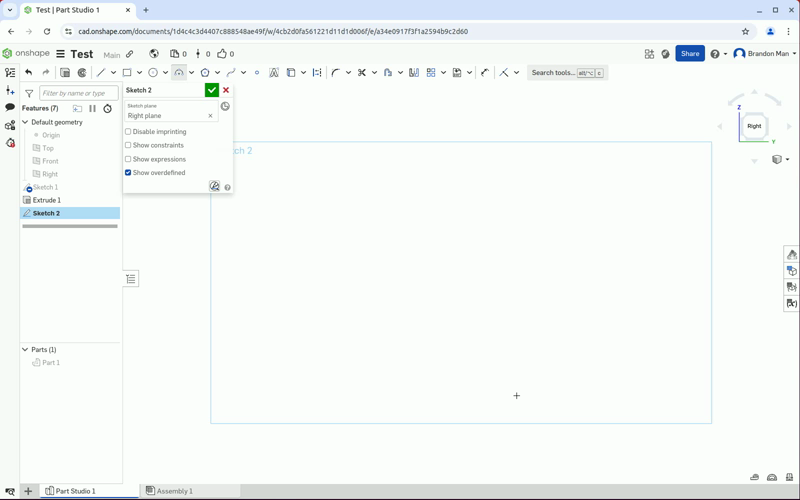
key_up(shift)
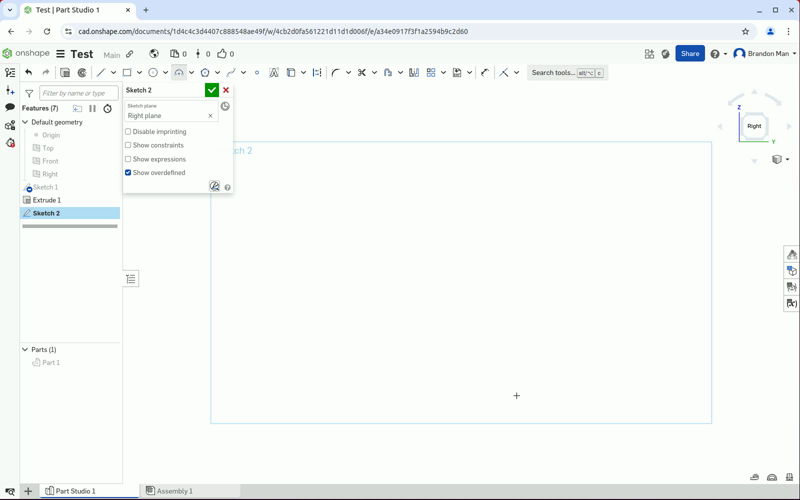
key_down(shift)
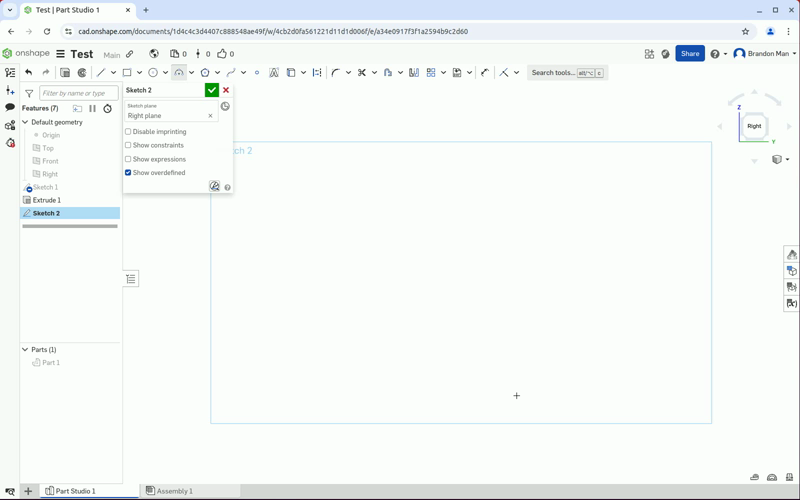
mouse_move(557, 380)
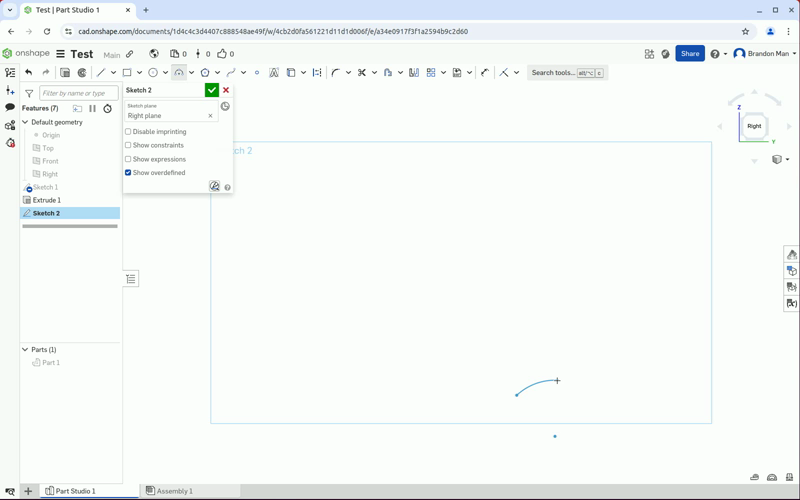
click(557, 380)
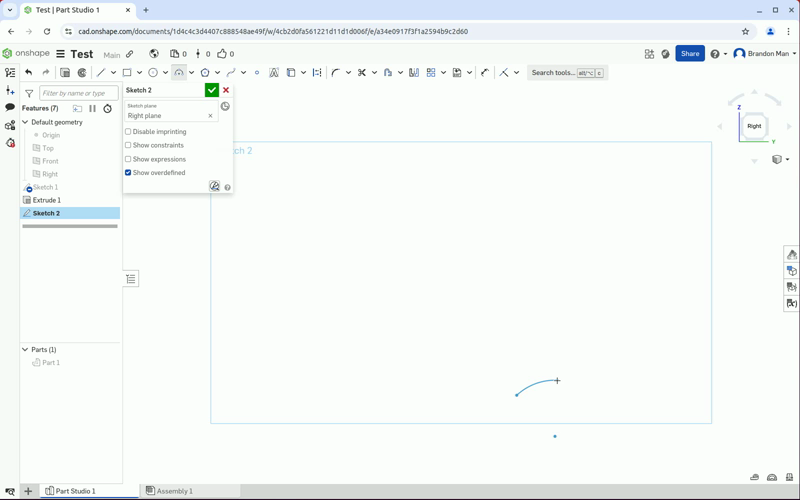
mouse_move(538, 391)
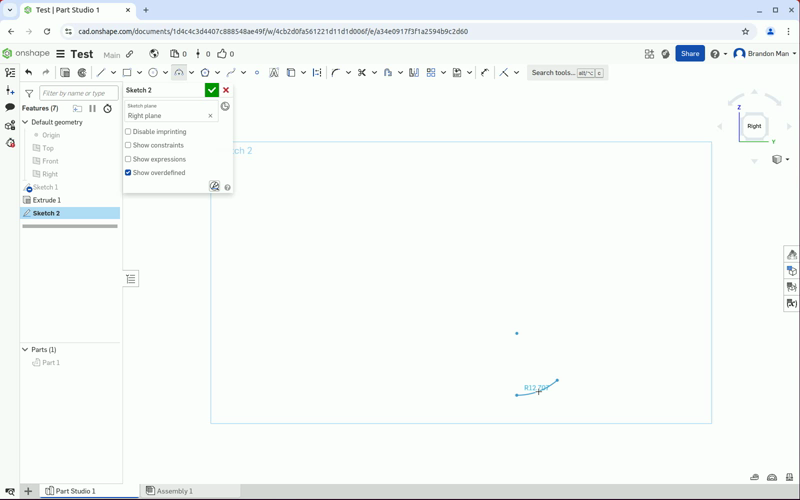
click(538, 391)
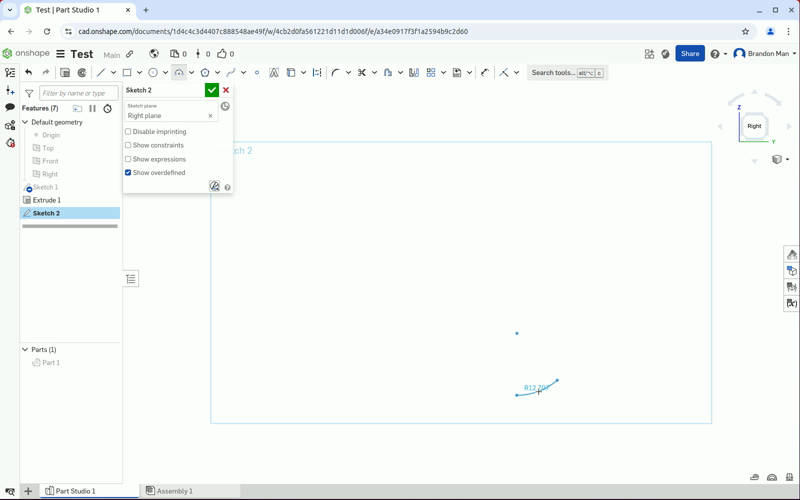
key_up(shift)
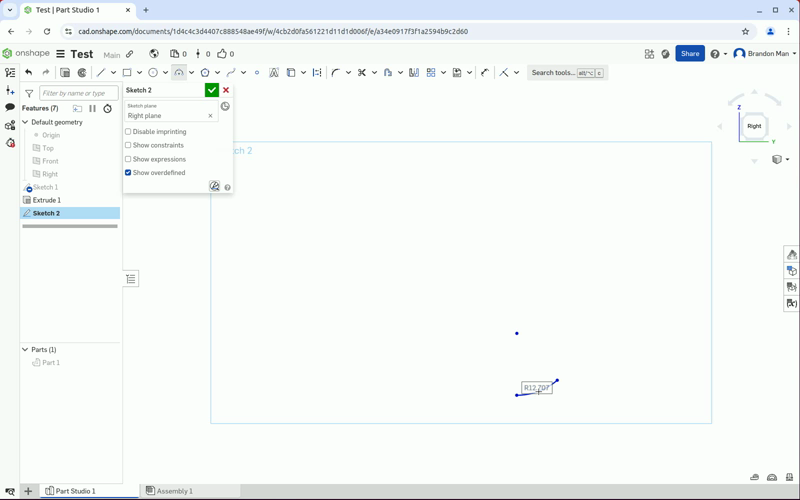
key(esc)
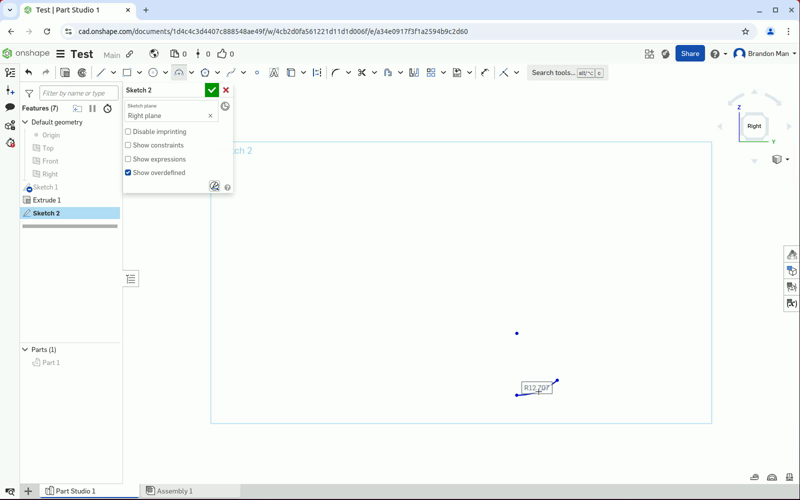
key(l)
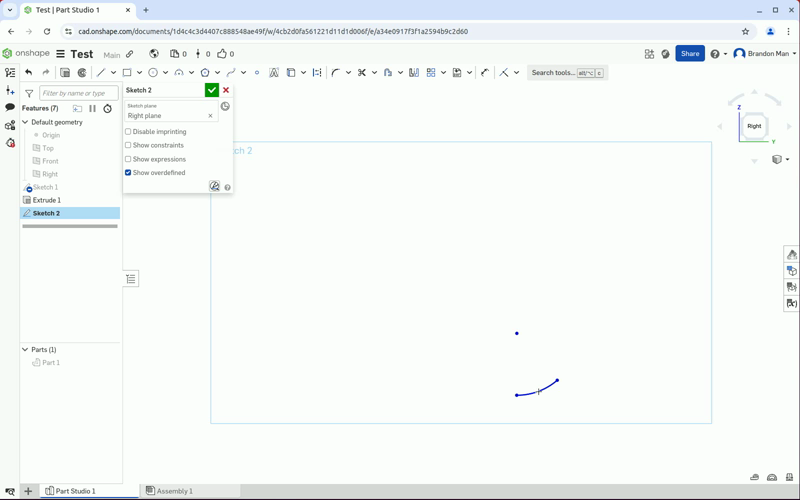
mouse_move(557, 380)
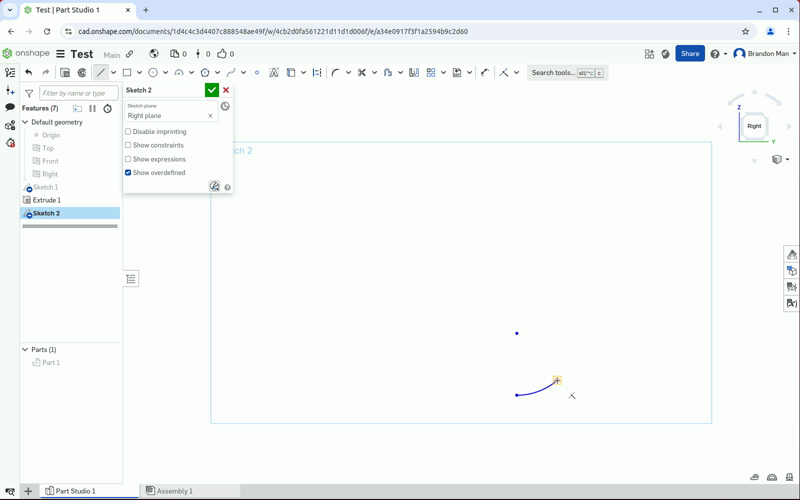
click(557, 380)
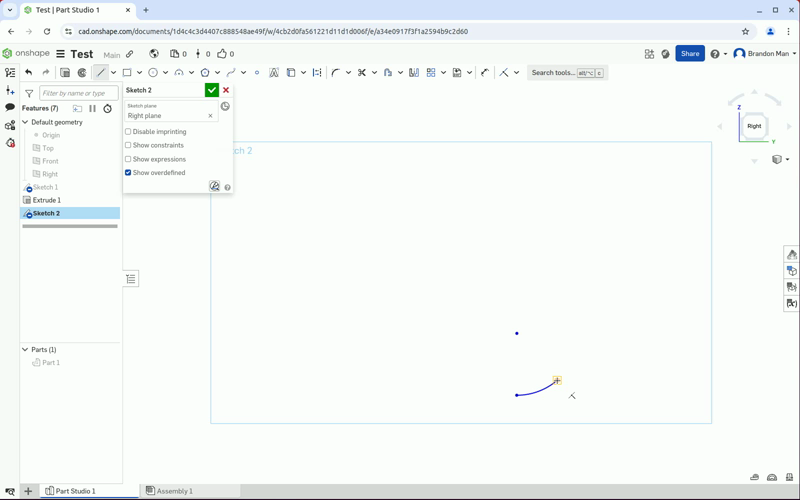
key_down(shift)
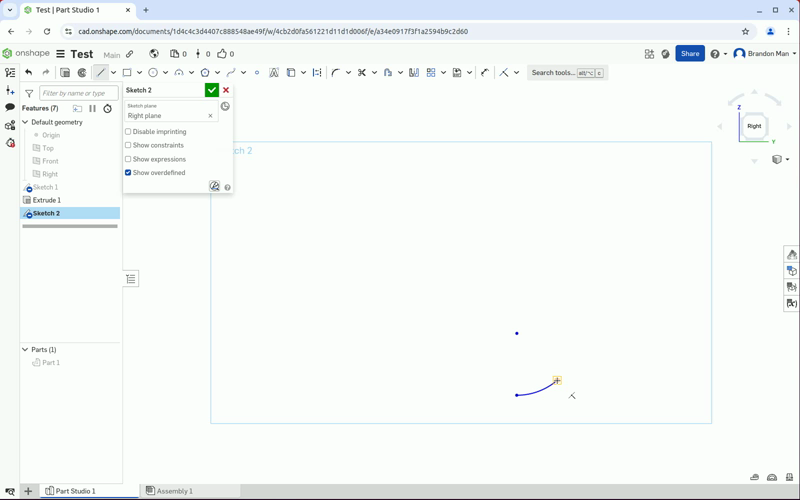
mouse_move(573, 290)
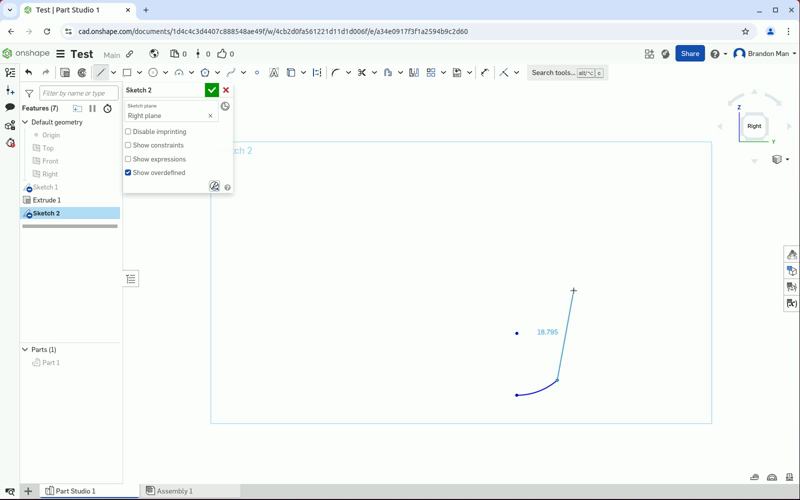
click(573, 290)
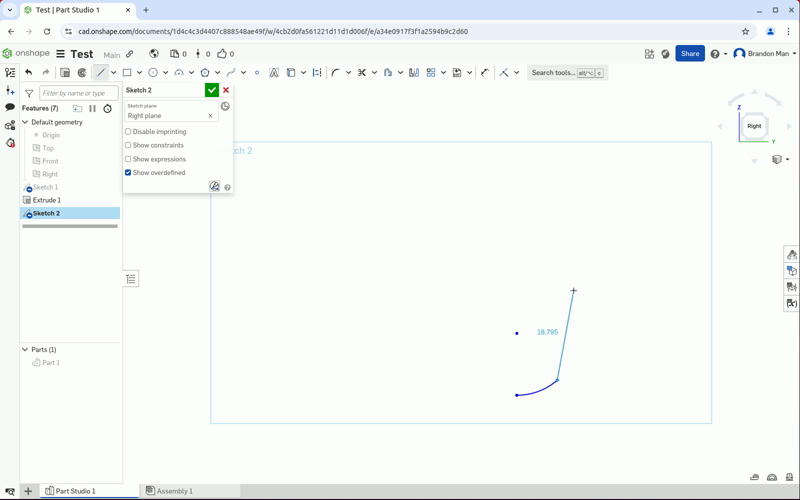
key_up(shift)
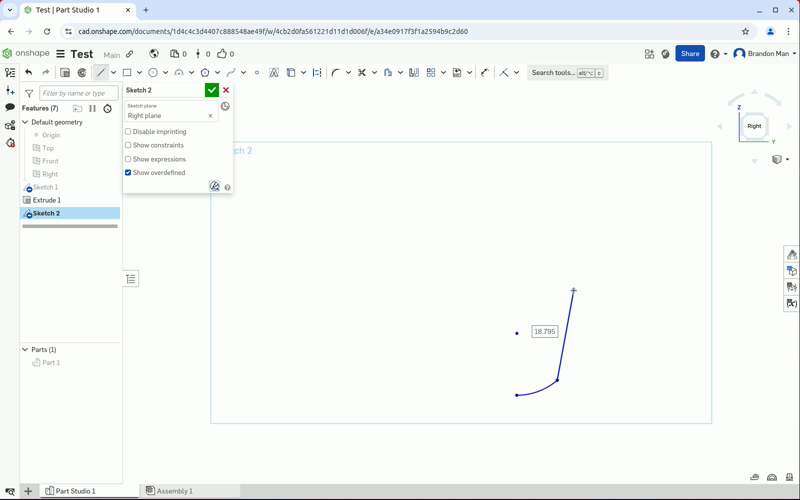
key_down(shift)
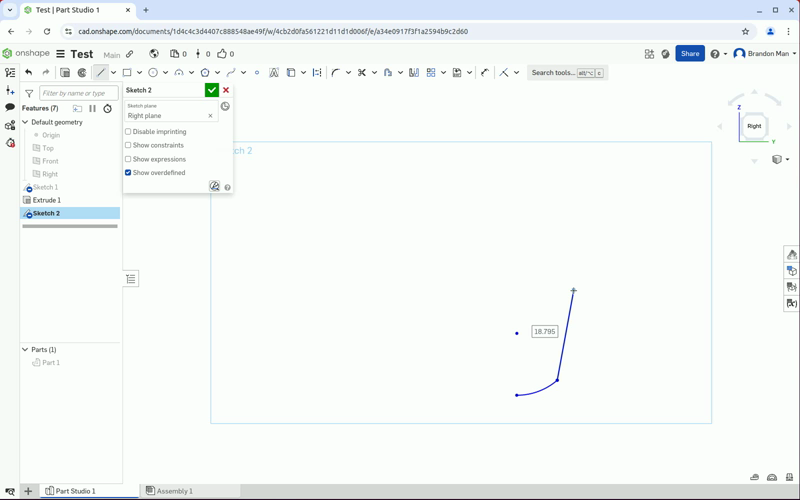
mouse_move(589, 290)
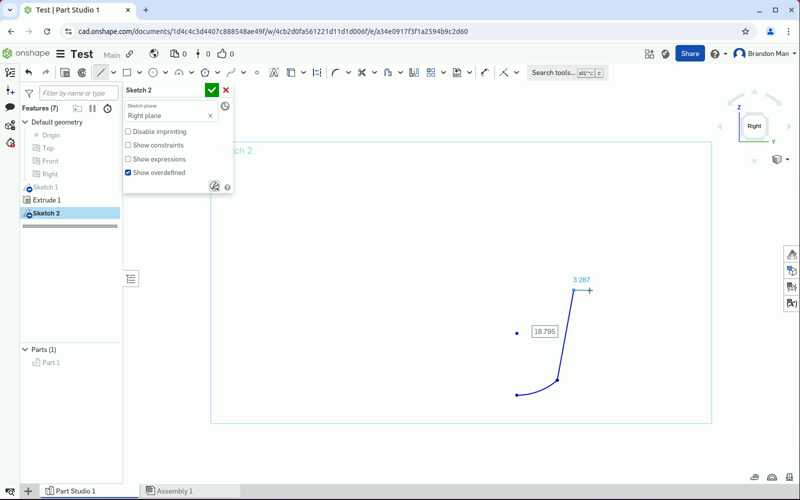
mouse_move(573, 282)
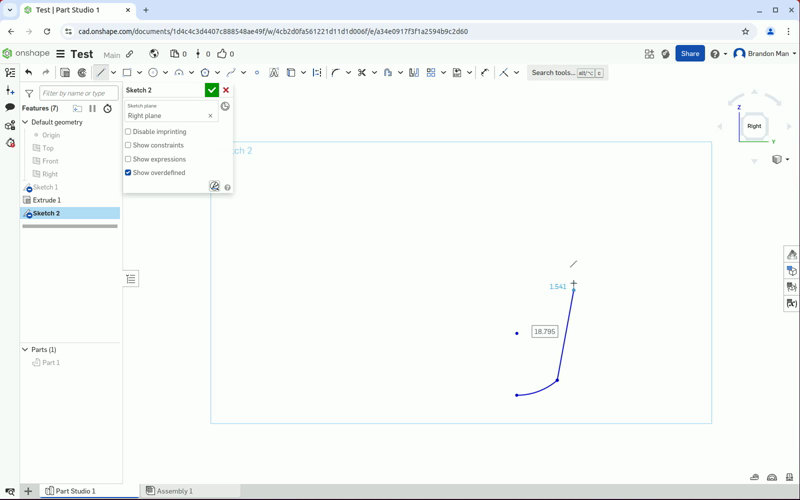
scroll(6)
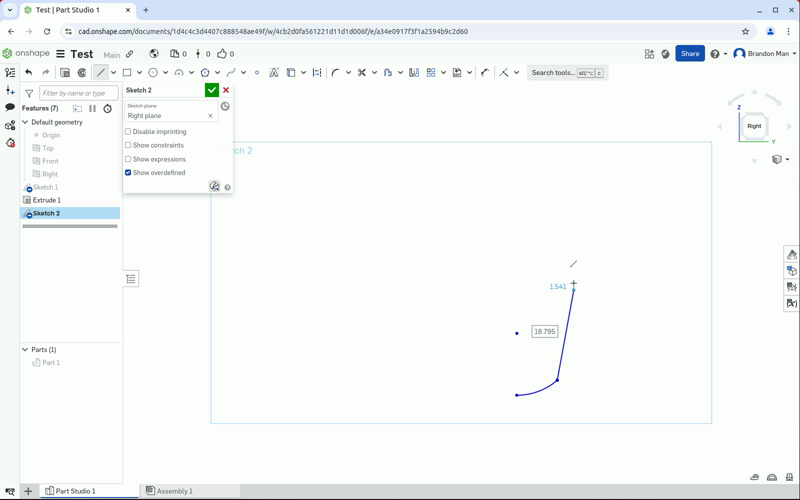
scroll(6)
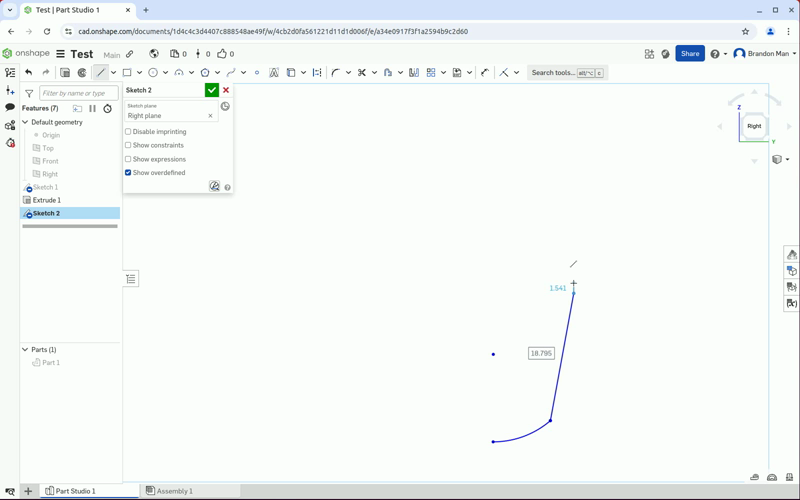
scroll(6)
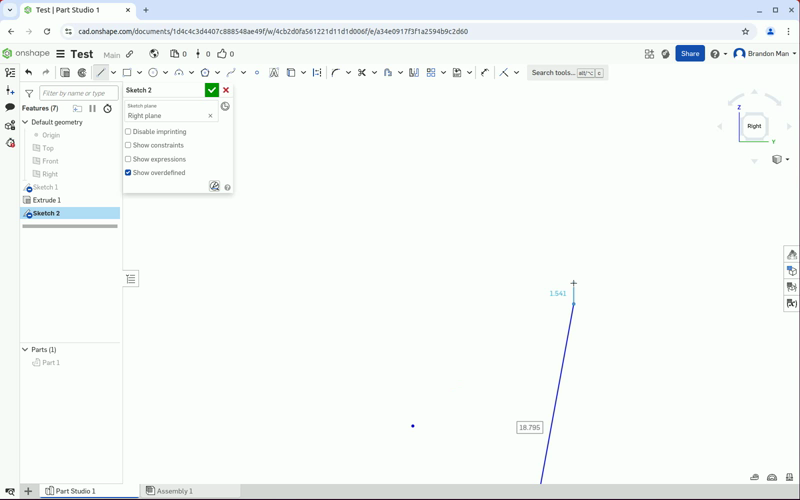
scroll(6)
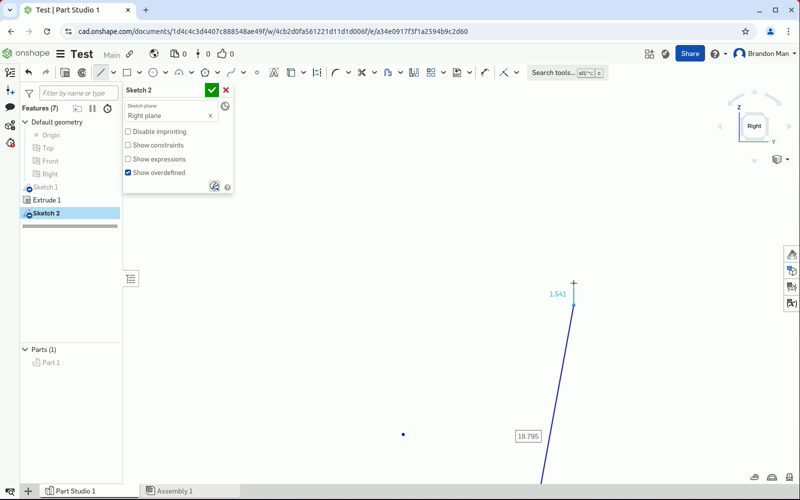
scroll(6)
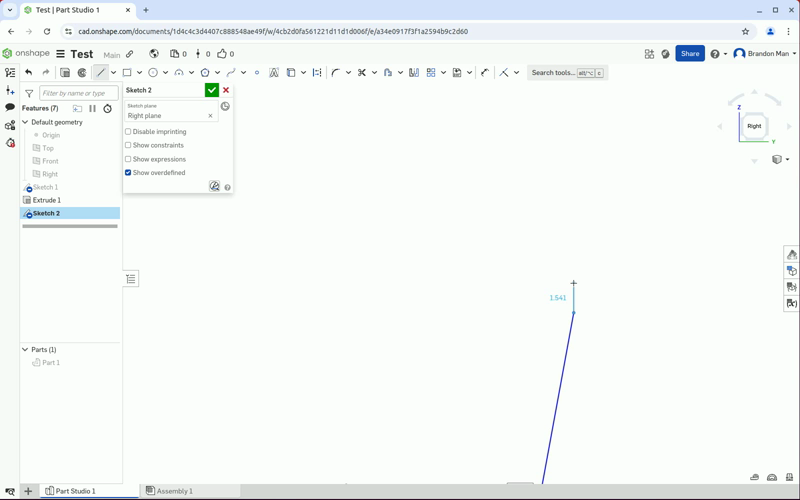
scroll(6)
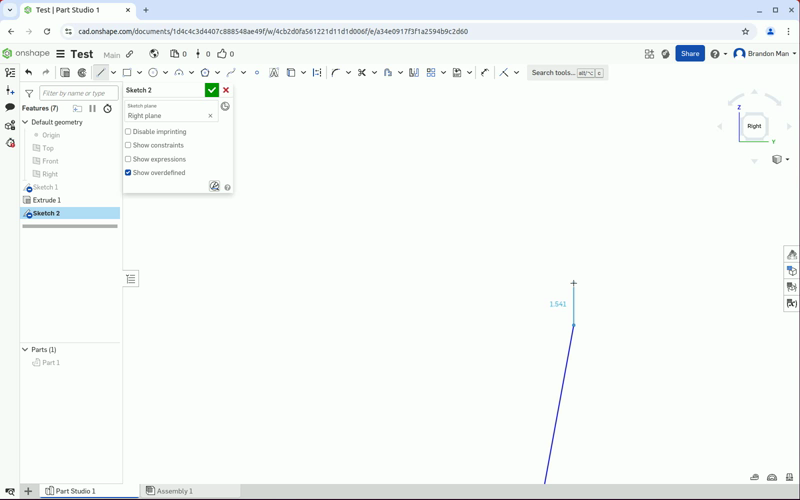
scroll(6)
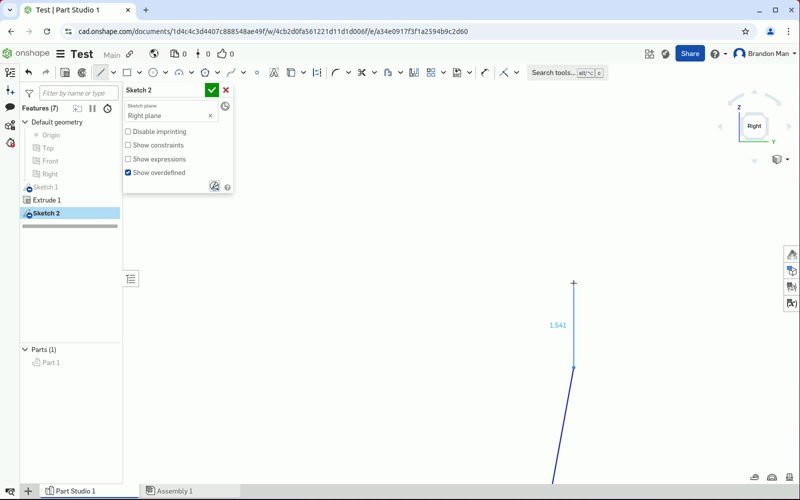
click(573, 282)
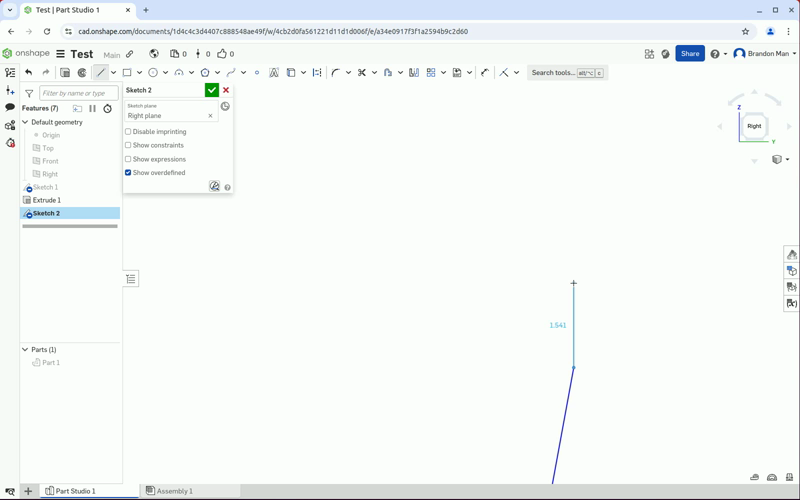
scroll(-6)
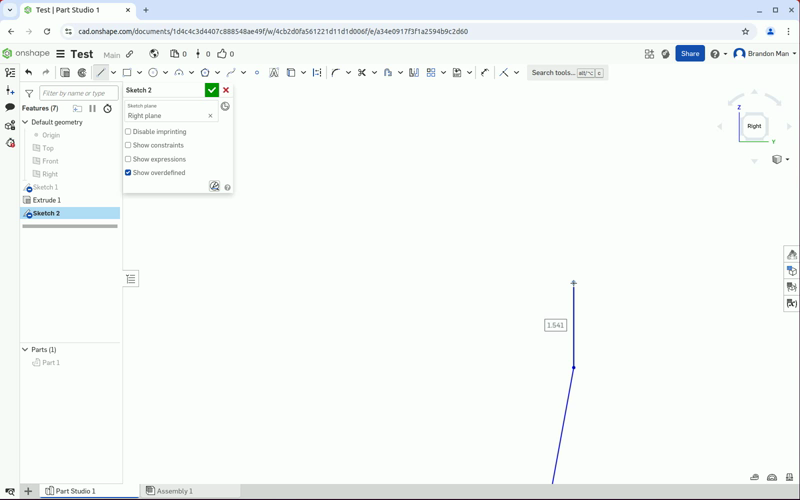
scroll(-6)
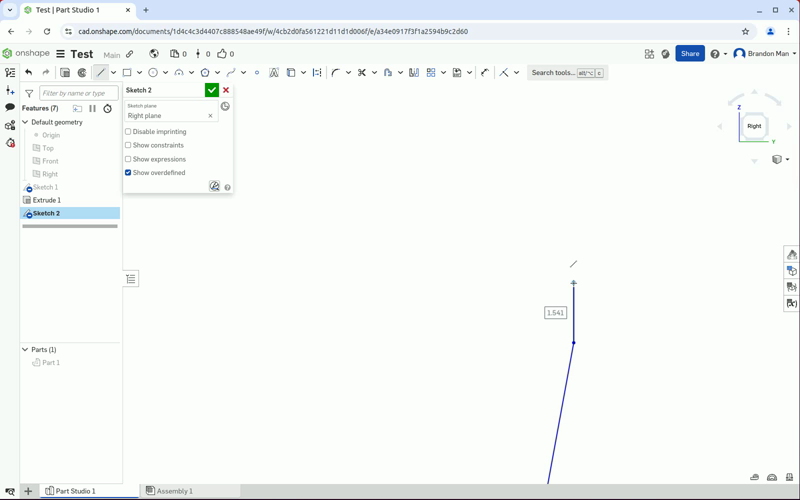
scroll(-6)
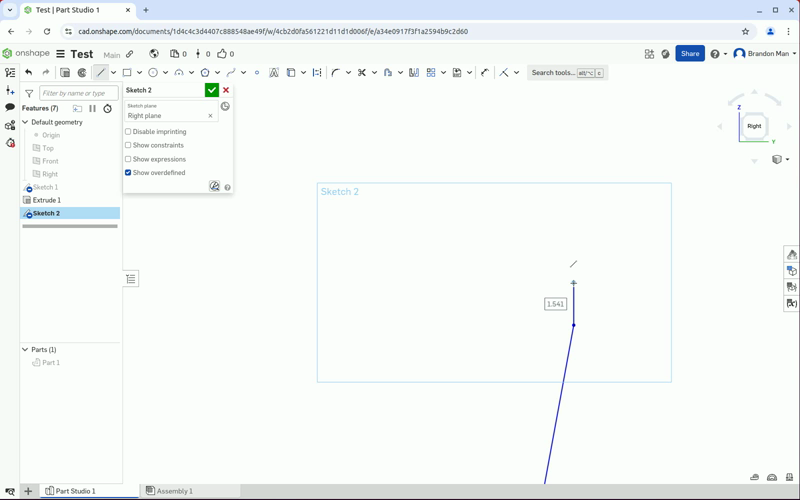
scroll(-6)
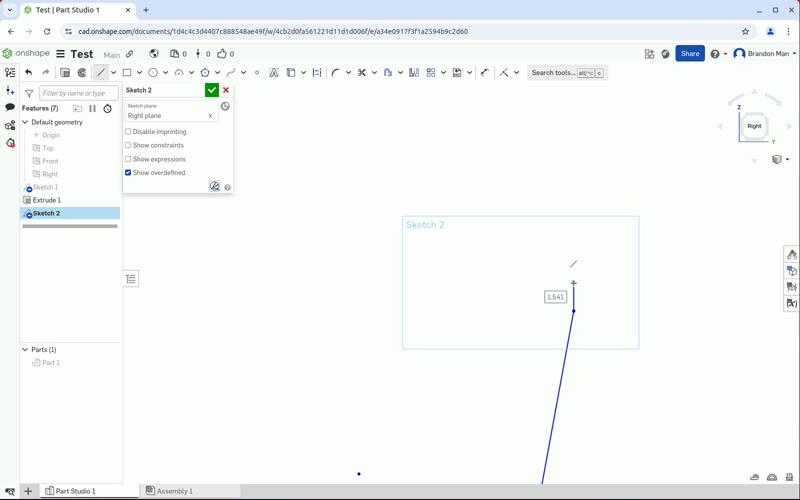
scroll(-6)
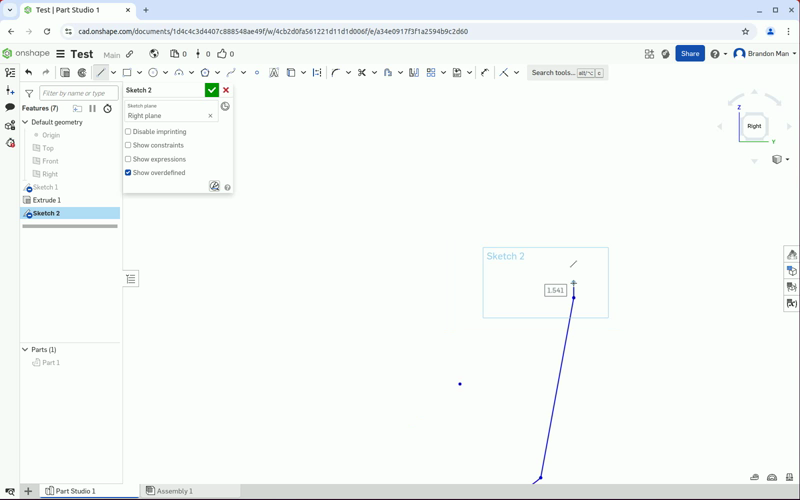
scroll(-6)
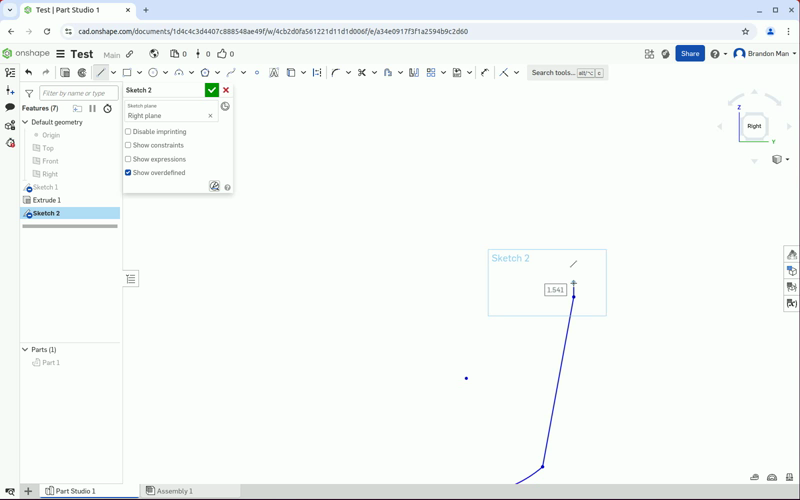
scroll(-6)
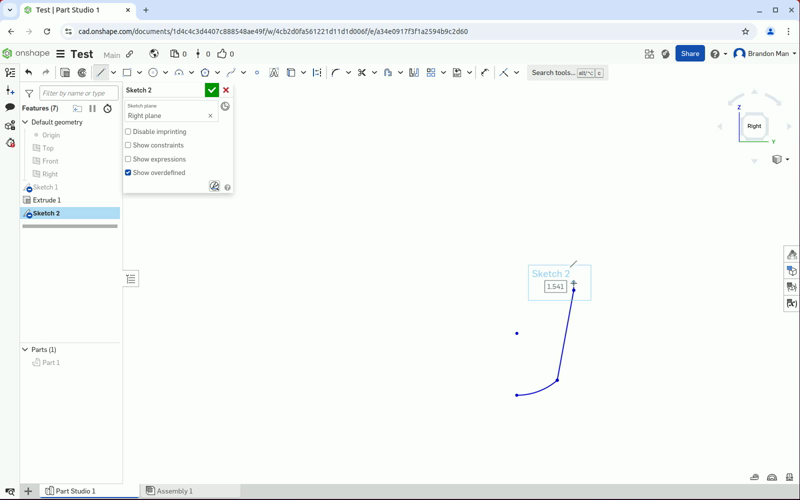
key_up(shift)
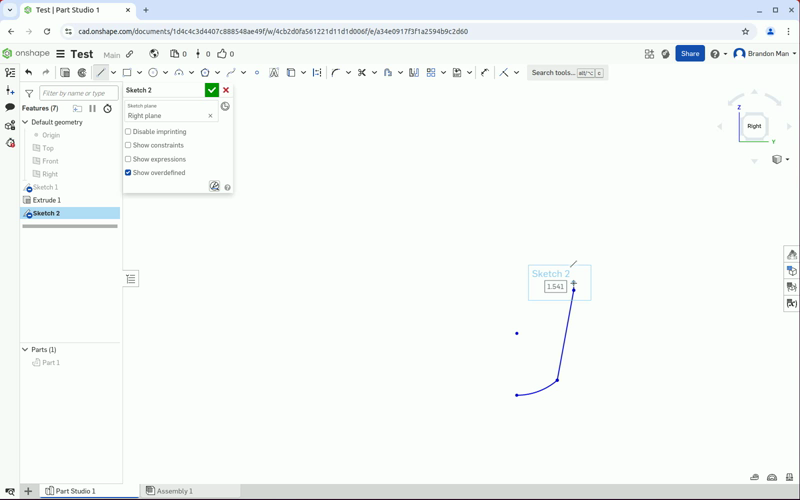
key_down(shift)
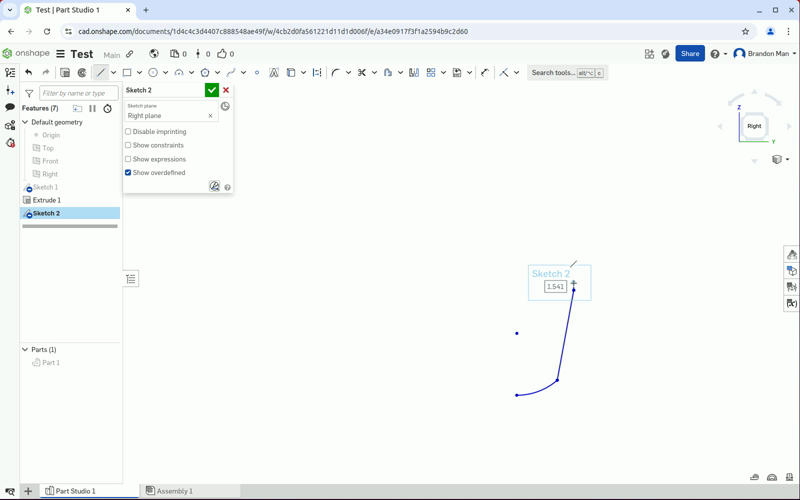
mouse_move(589, 282)
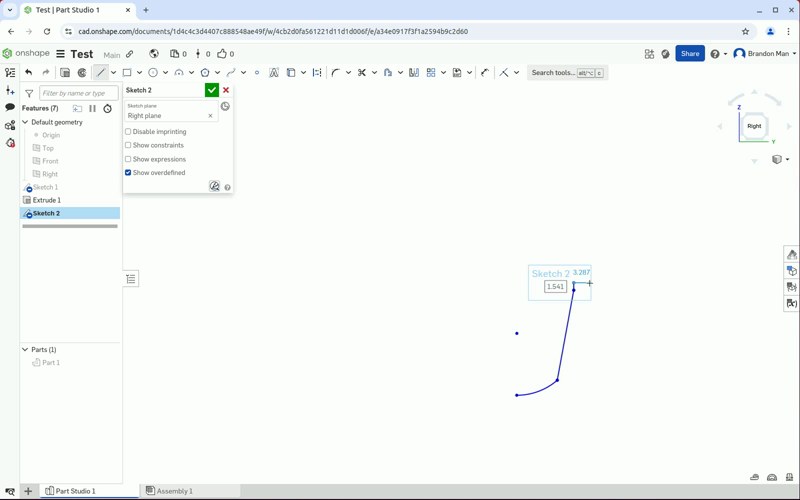
mouse_move(516, 282)
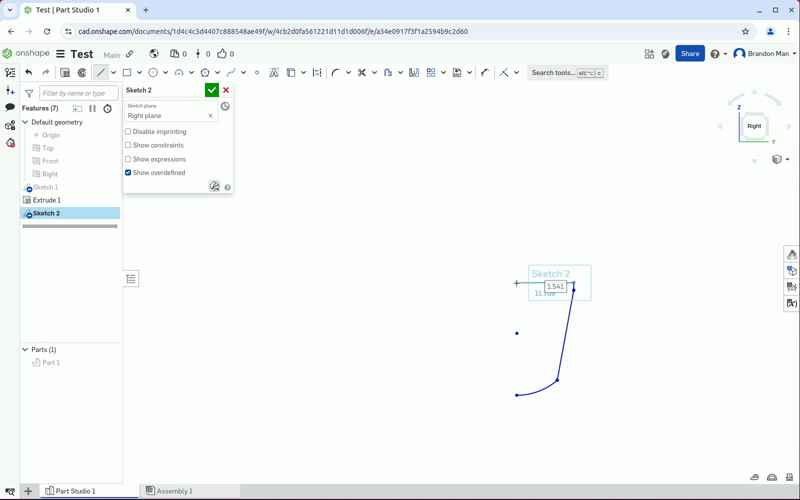
click(516, 282)
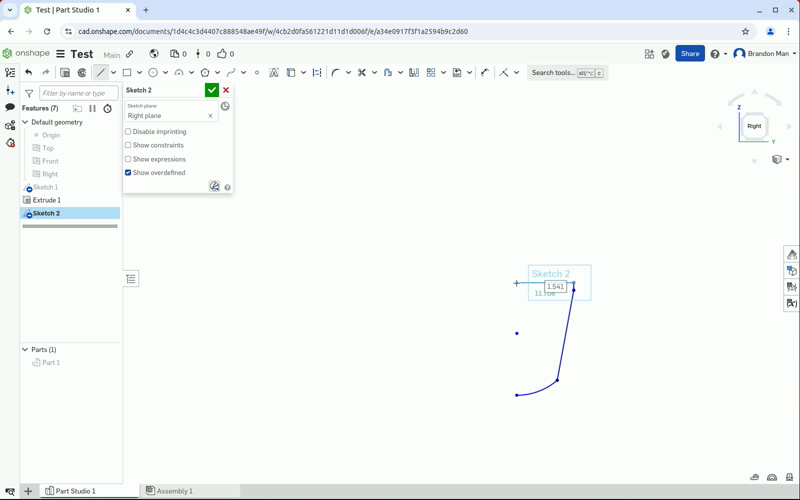
key_up(shift)
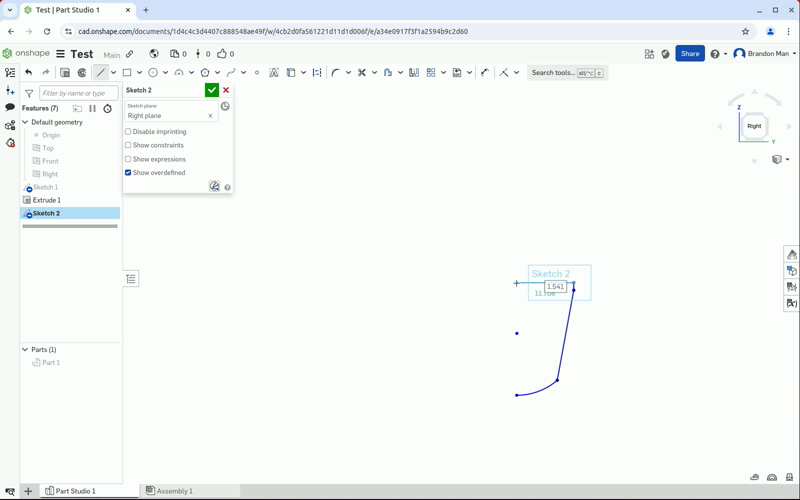
key_down(shift)
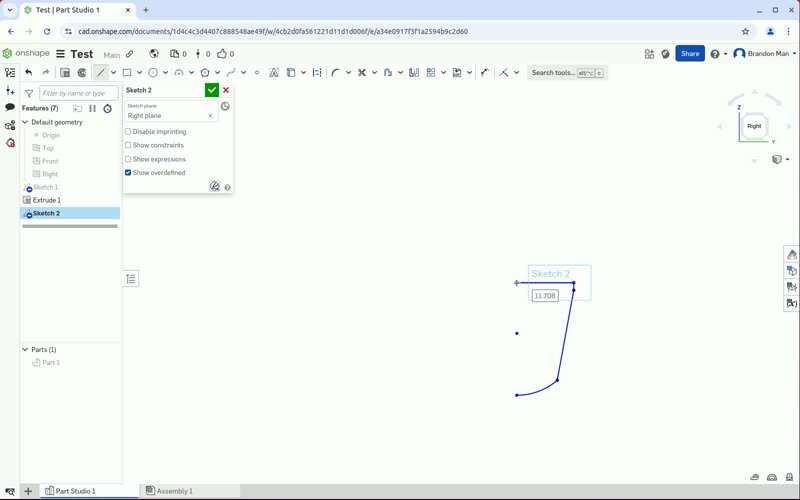
mouse_move(516, 395)
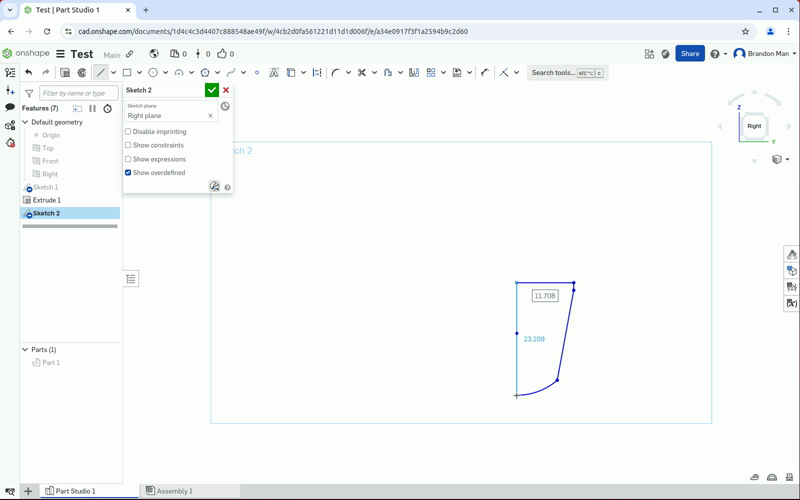
key_up(shift)
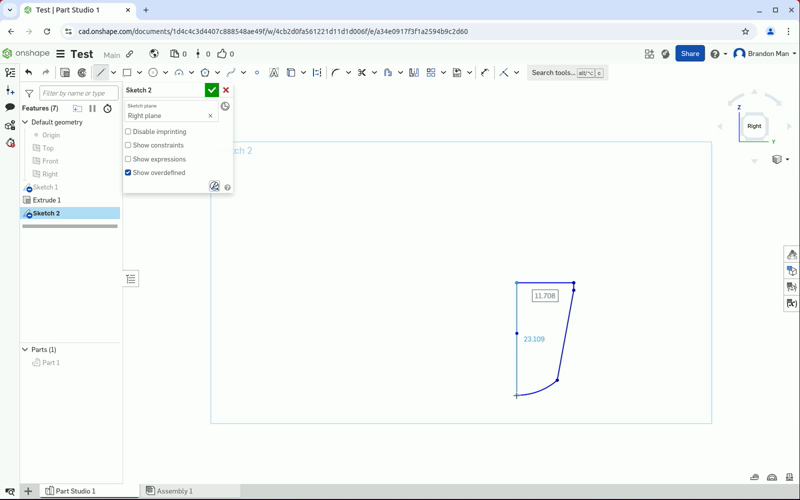
click(516, 395)
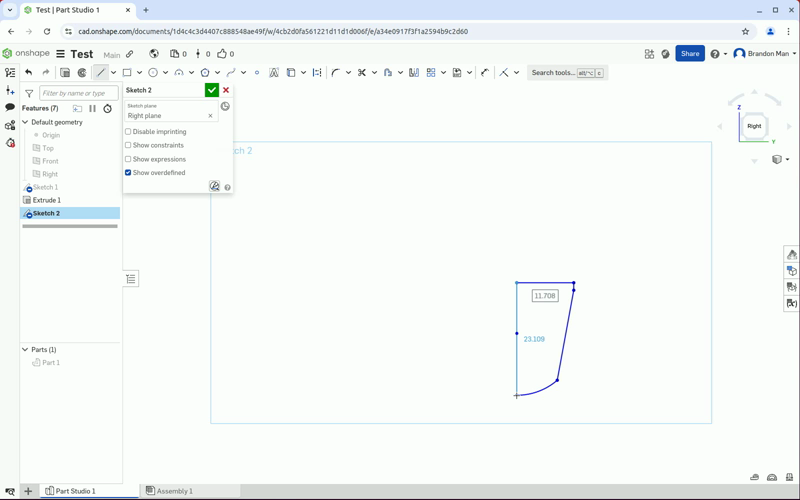
key(esc)
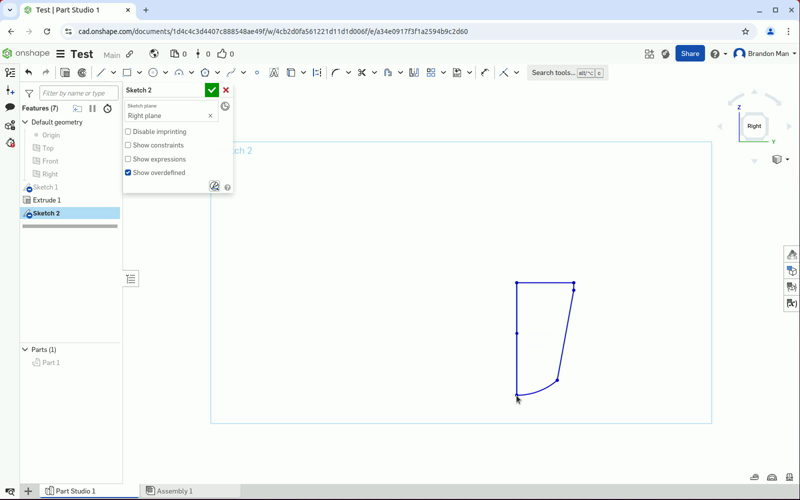
mouse_move(558, 324)
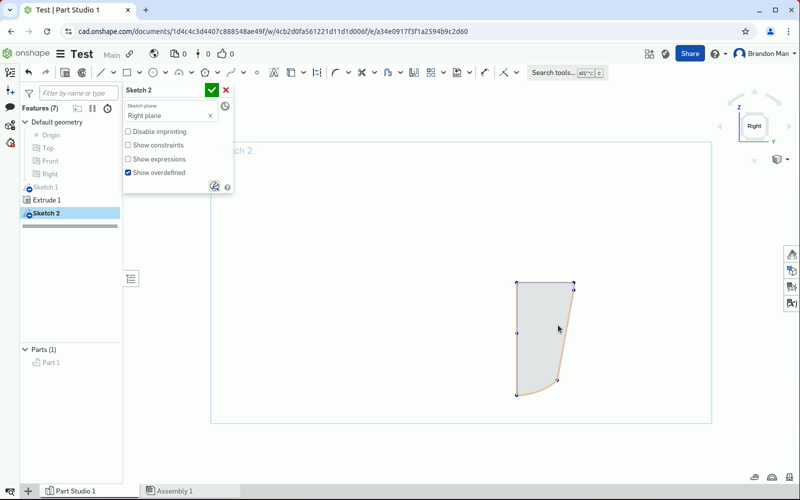
click(558, 324)
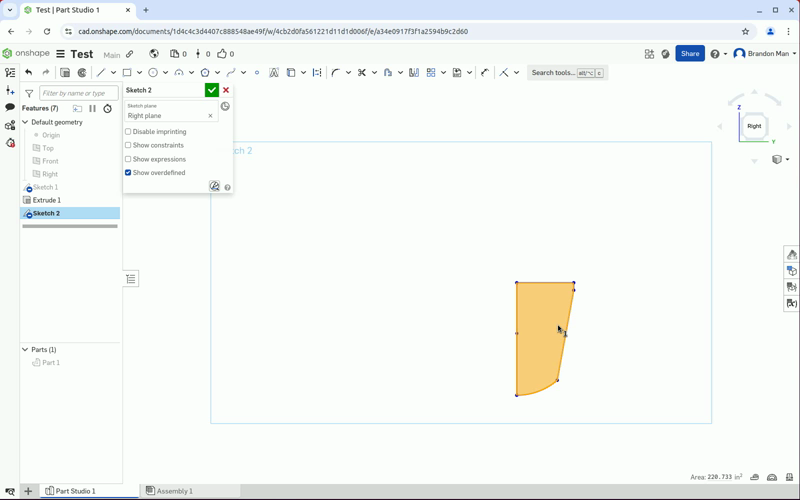
mouse_move(73, 352)
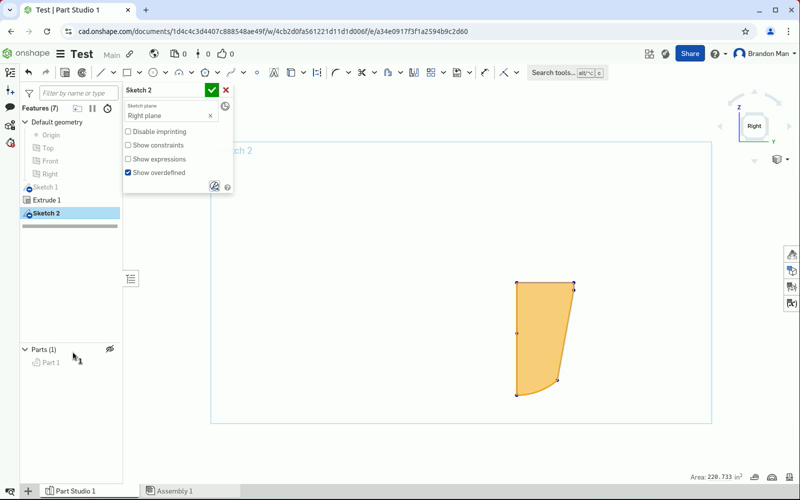
key(shift+y)
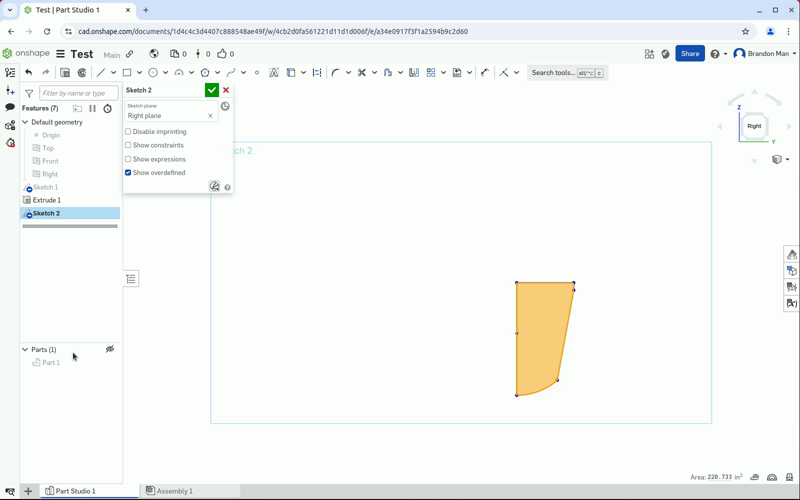
key(shift+e)
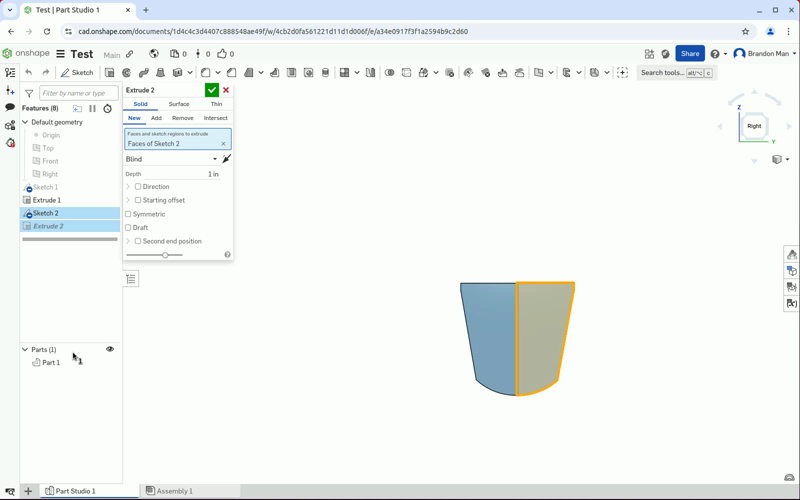
mouse_move(143, 106)
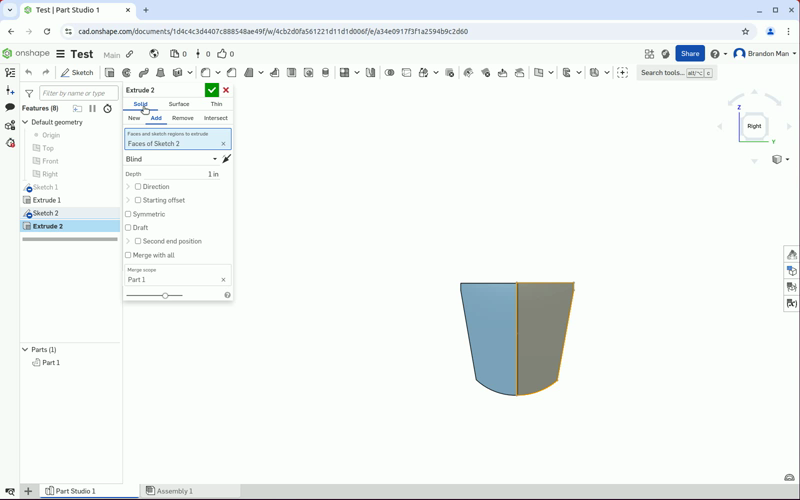
click(143, 106)
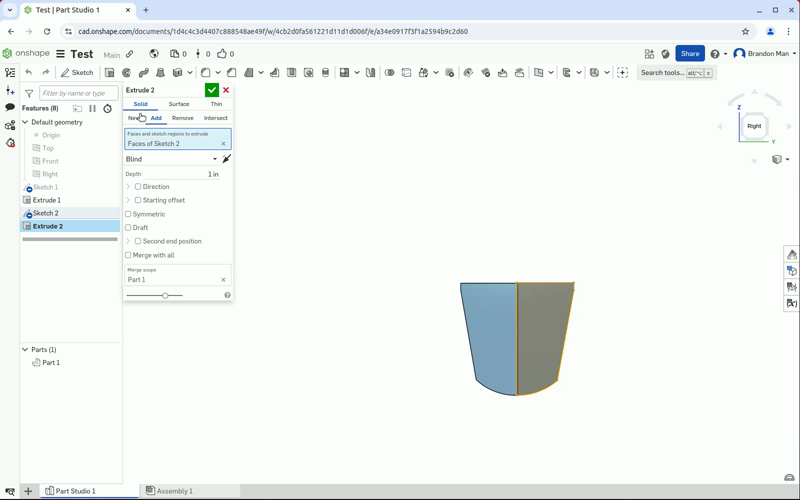
mouse_move(137, 120)
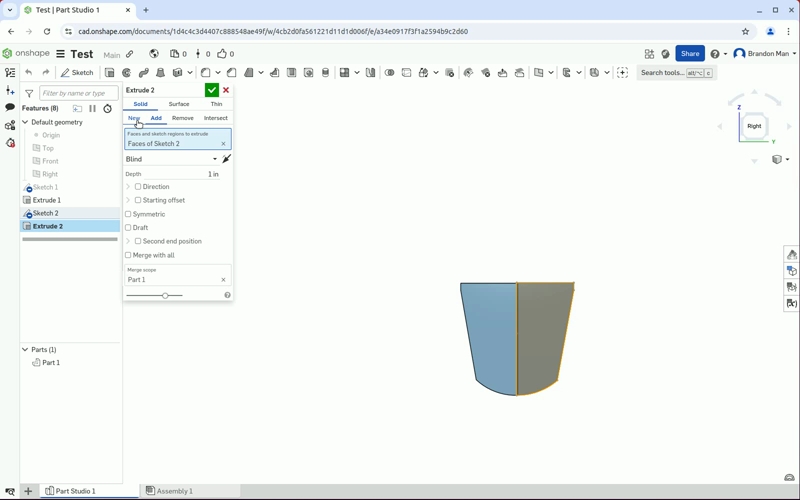
click(137, 120)
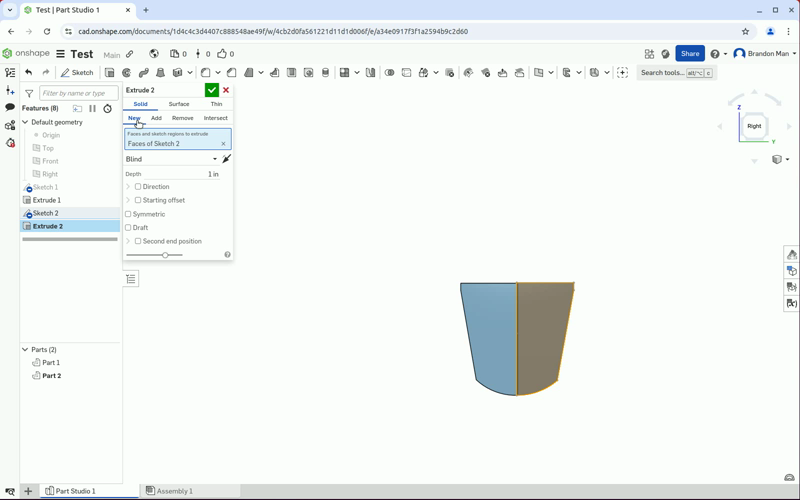
key(tab, 4)
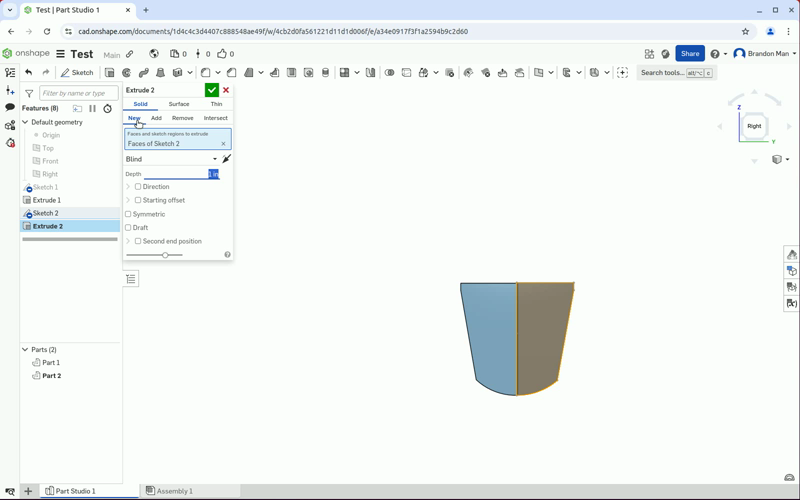
text(1.444)
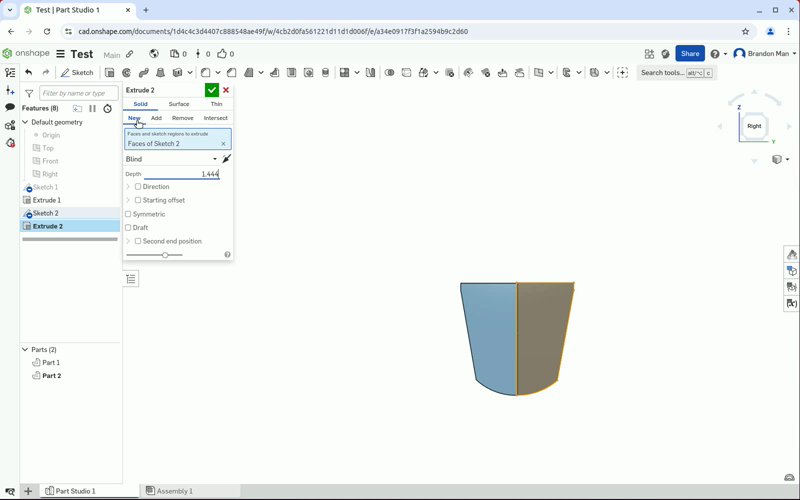
key(enter)
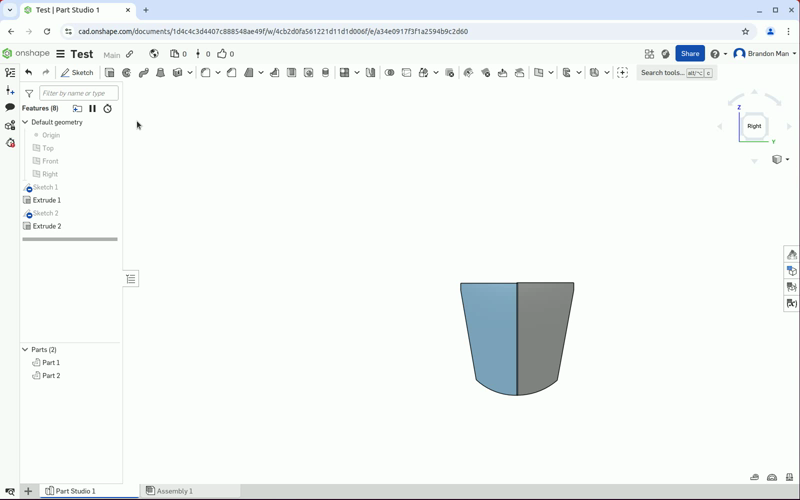
key(shift+h)
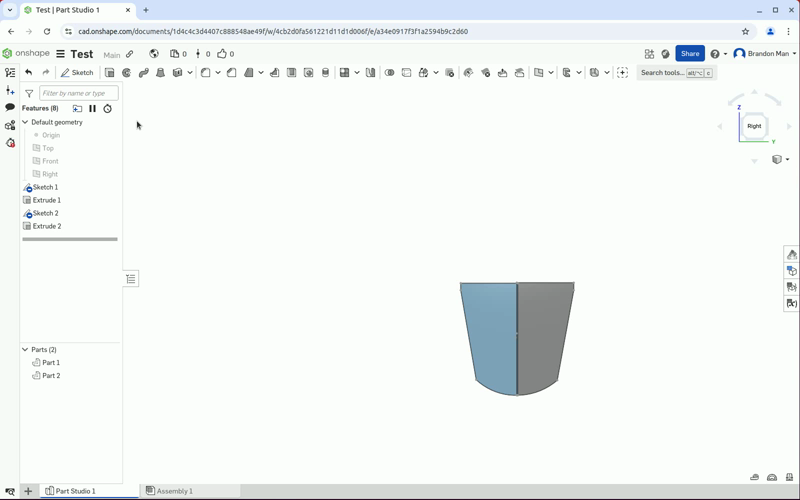
key(shift+h)
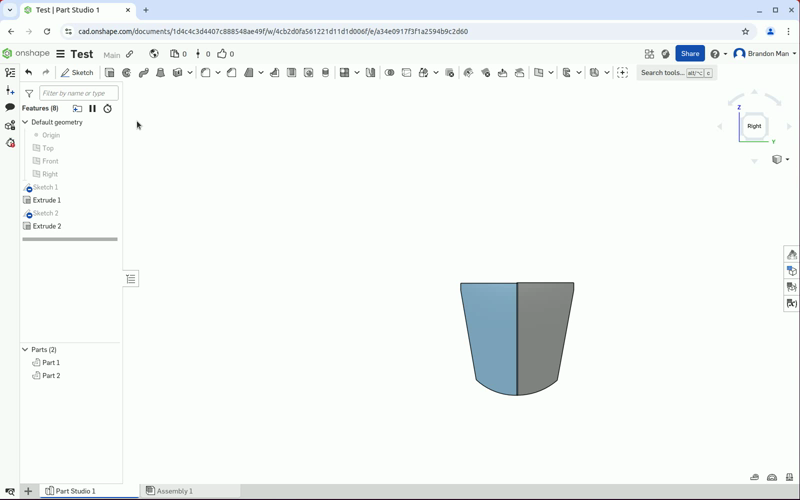
mouse_move(73, 189)
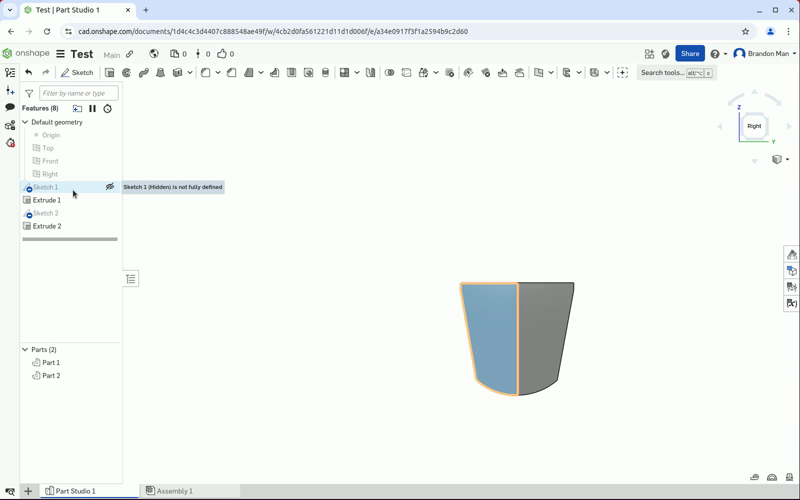
click(73, 189)
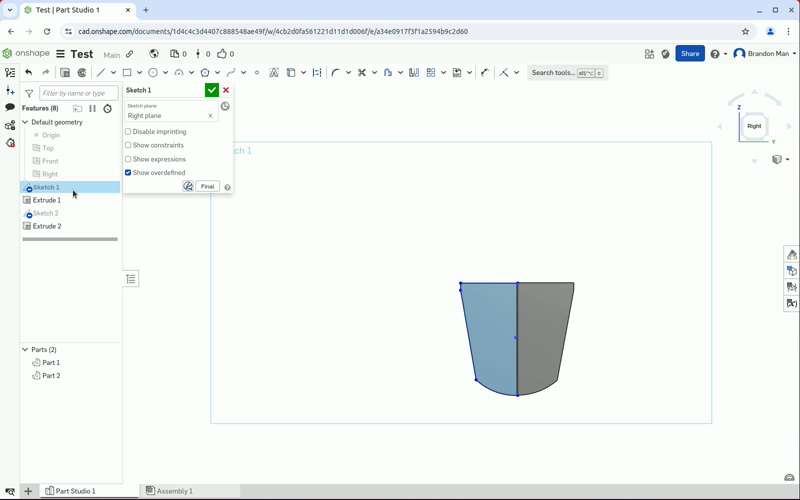
mouse_move(229, 92)
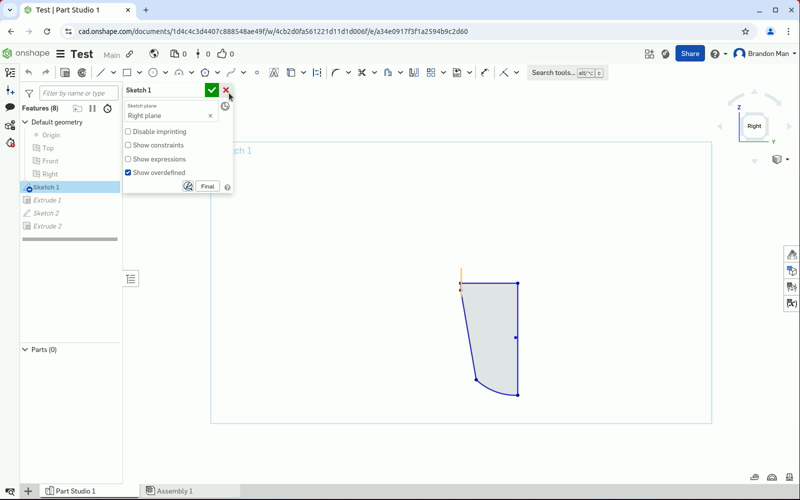
click(229, 92)
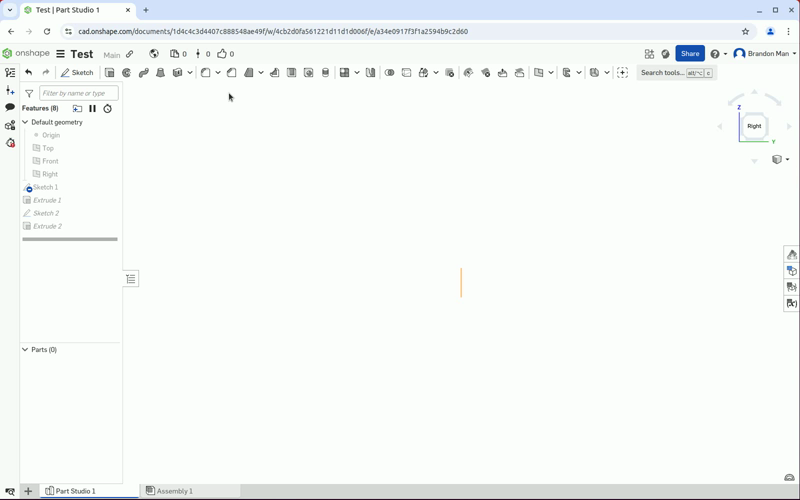
mouse_move(541, 75)
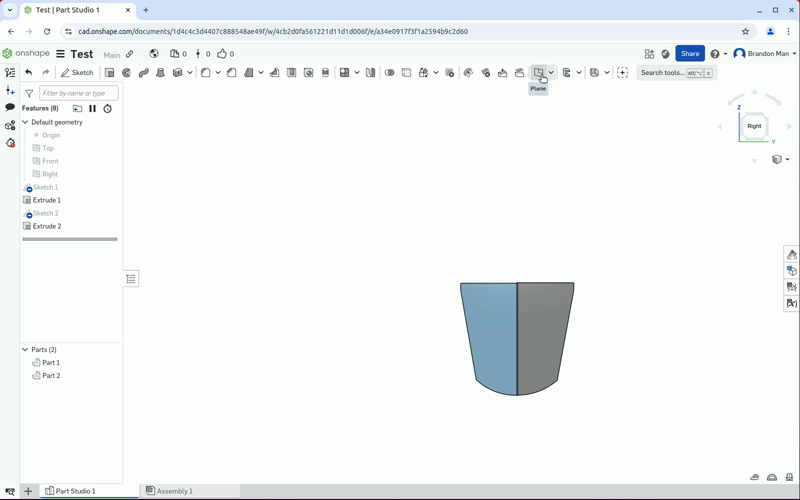
click(541, 75)
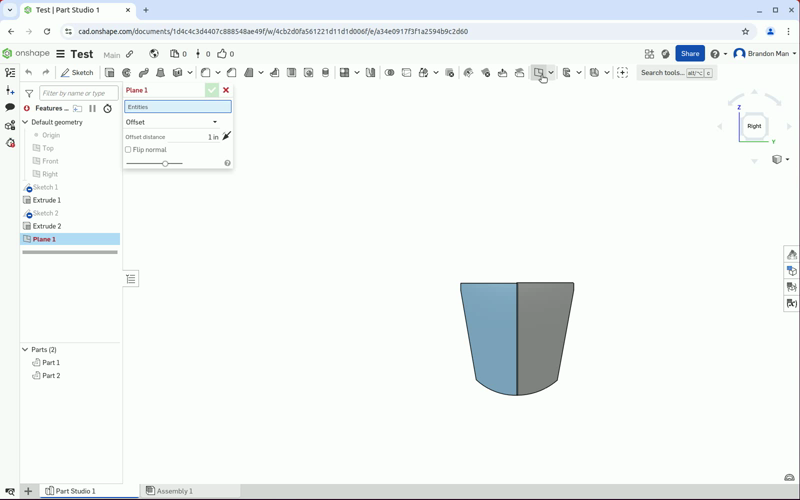
mouse_move(73, 176)
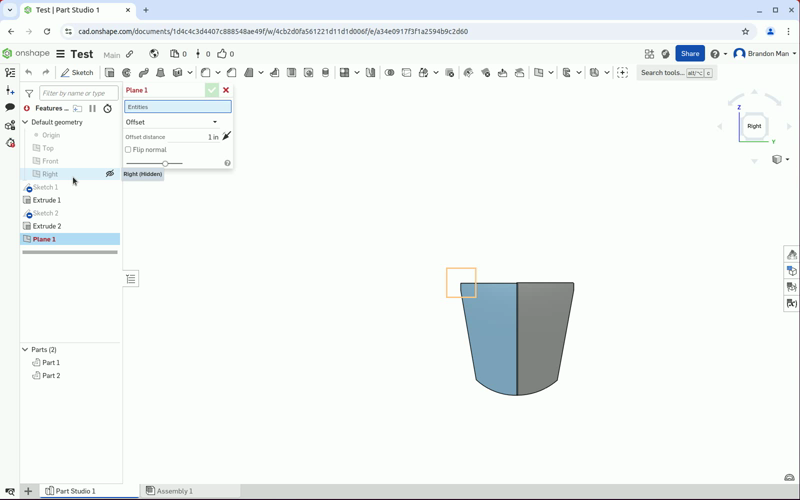
click(73, 176)
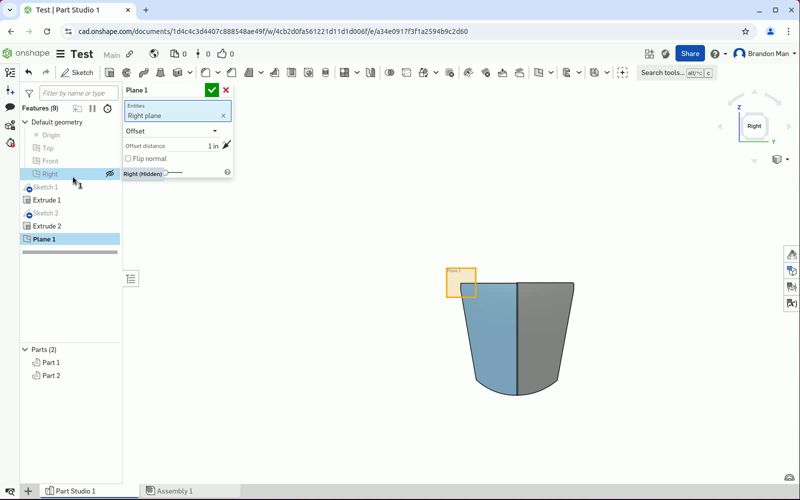
key(tab, 2)
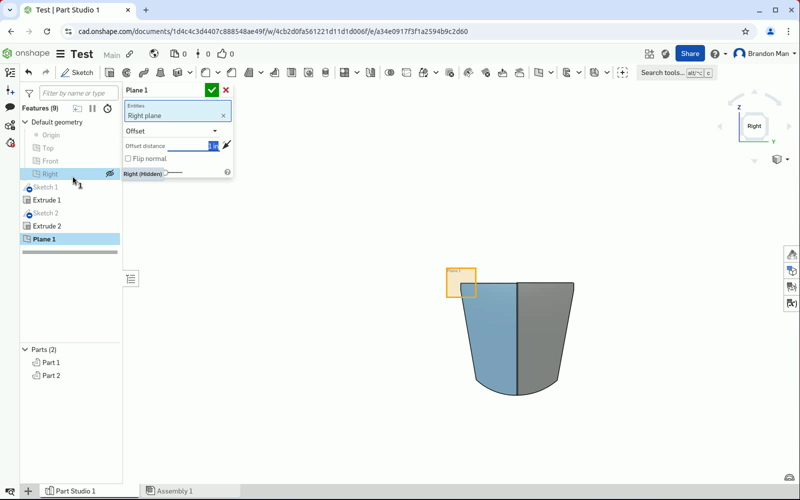
text(1.448)
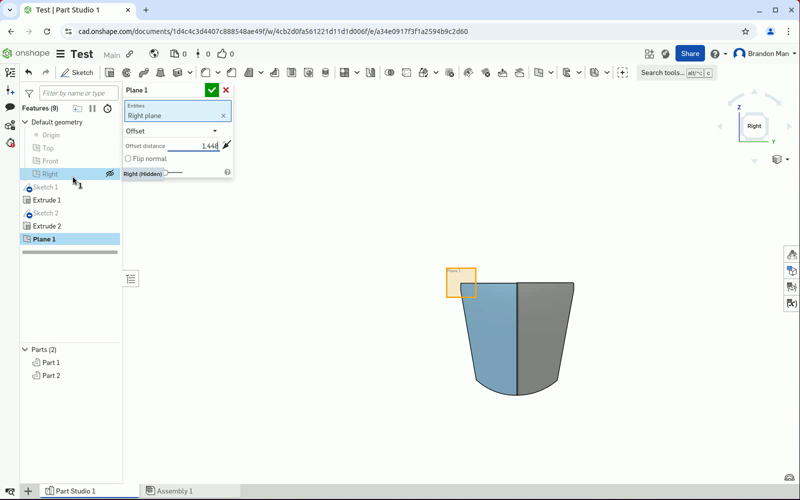
key(enter, 2)
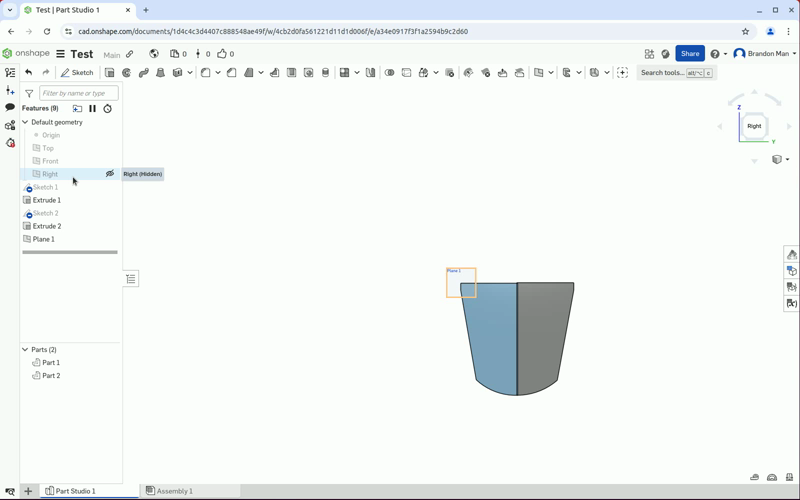
key(shift+s)
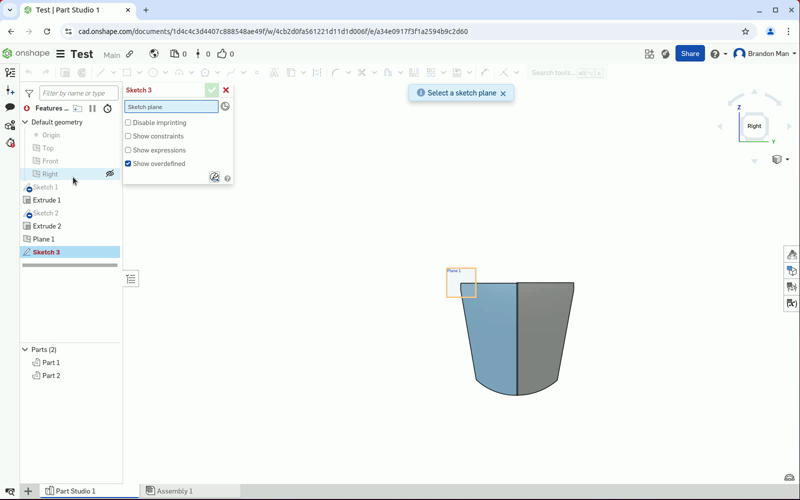
mouse_move(73, 241)
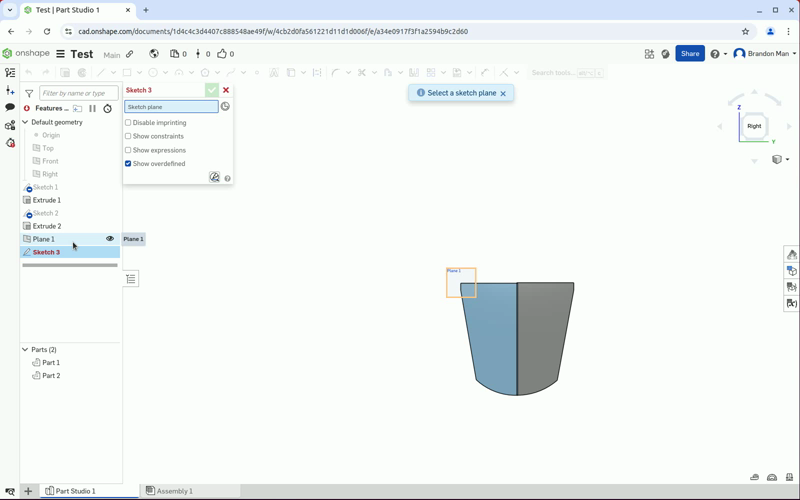
click(73, 241)
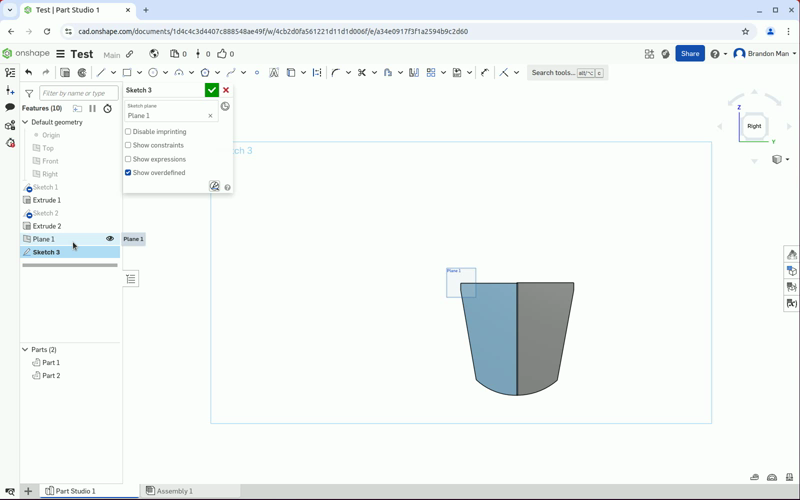
mouse_move(73, 352)
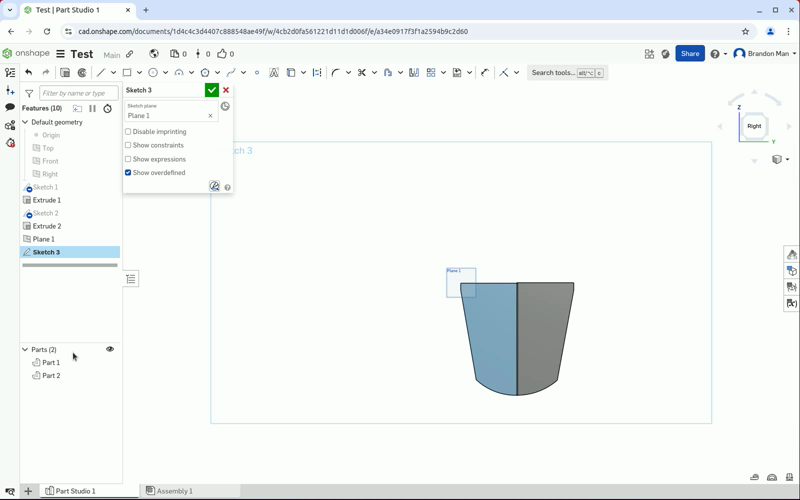
key(y)
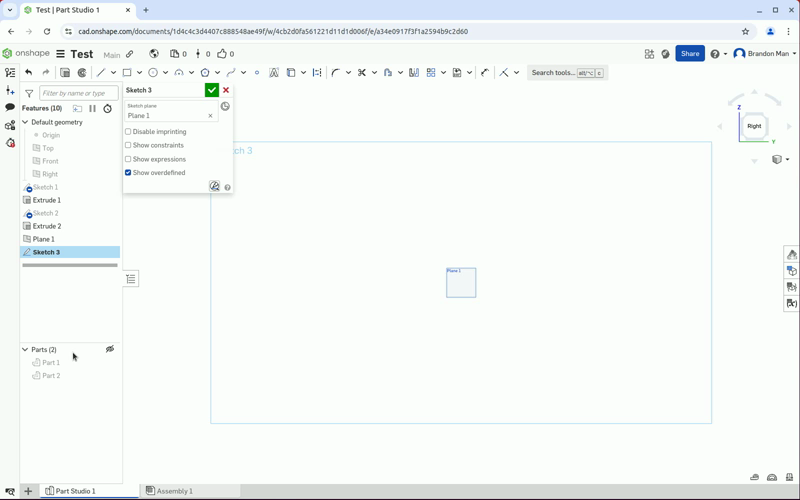
key(l)
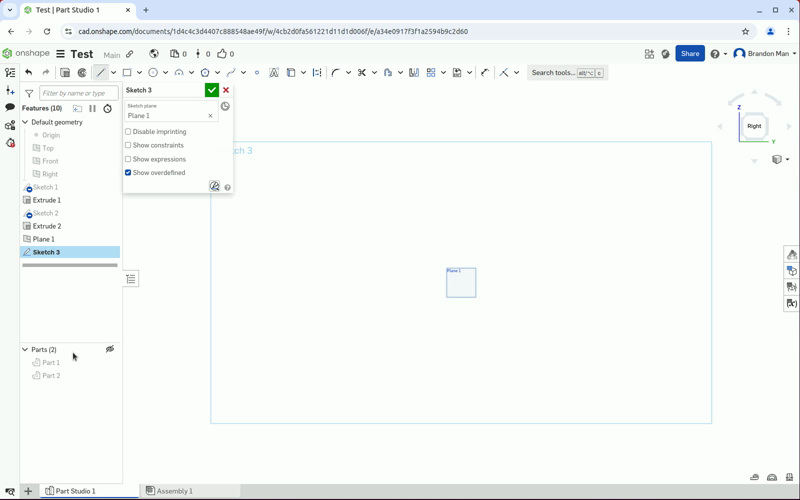
key_down(shift)
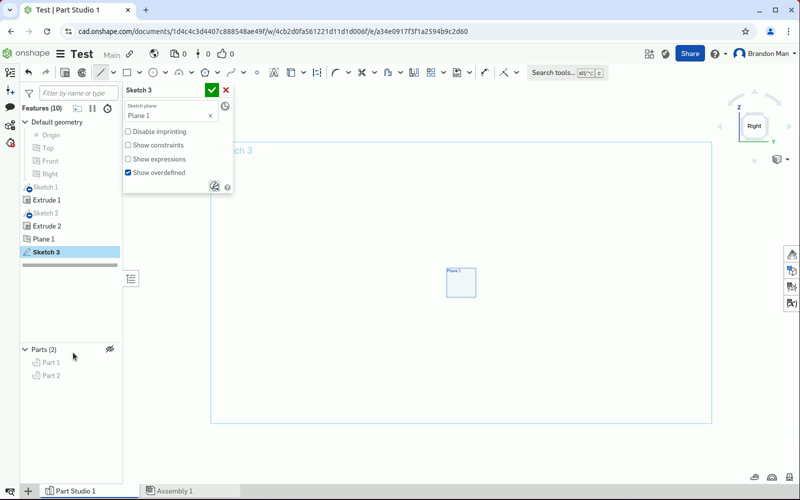
mouse_move(460, 290)
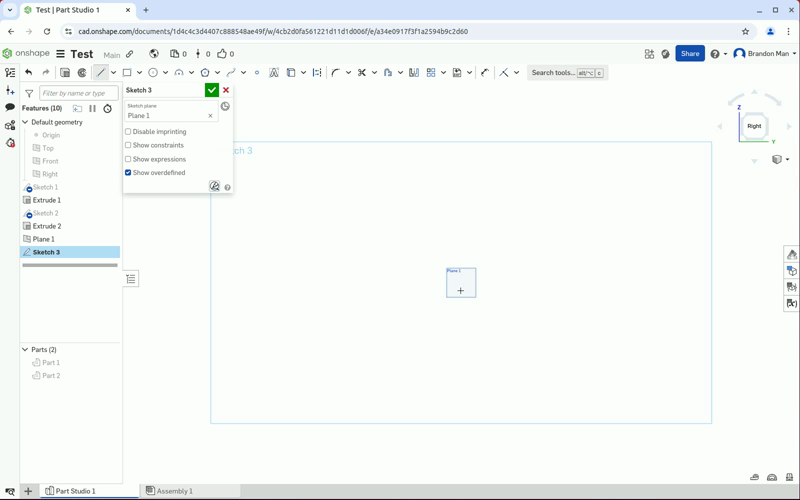
click(460, 290)
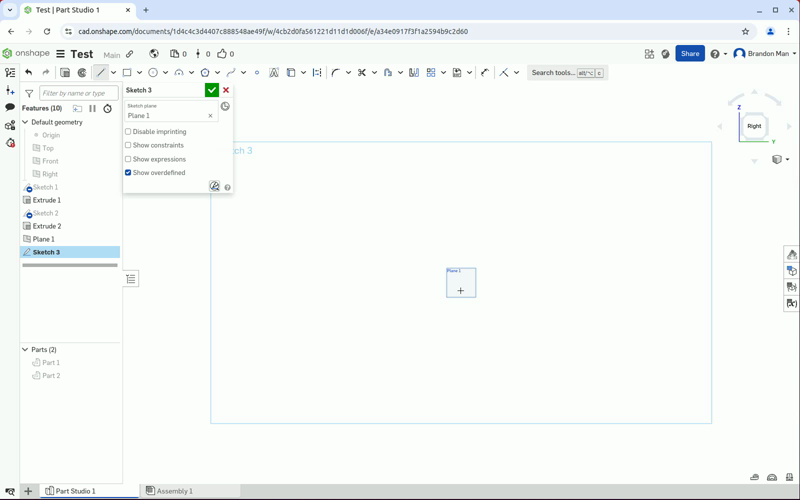
key_up(shift)
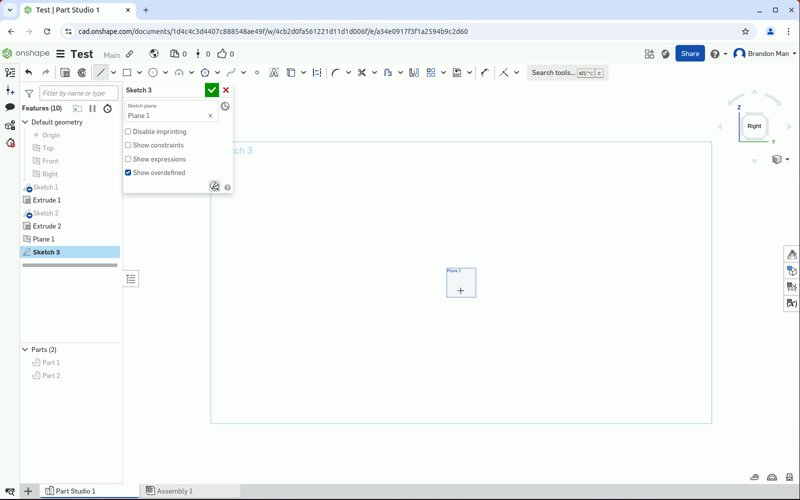
key_down(shift)
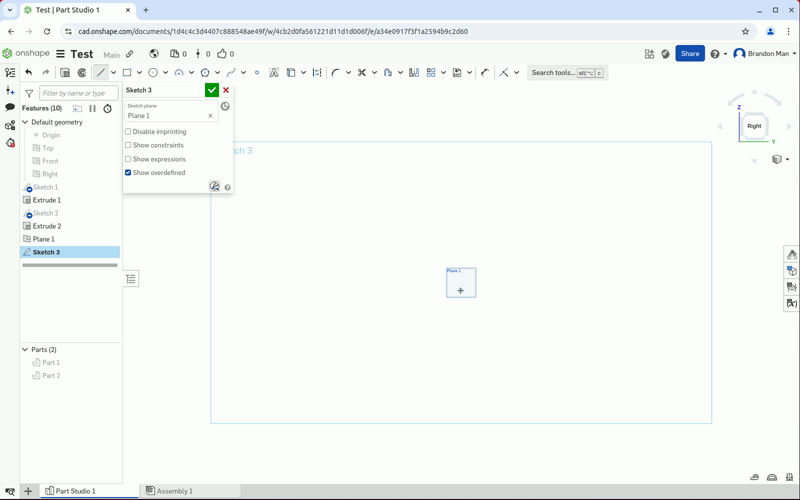
mouse_move(490, 290)
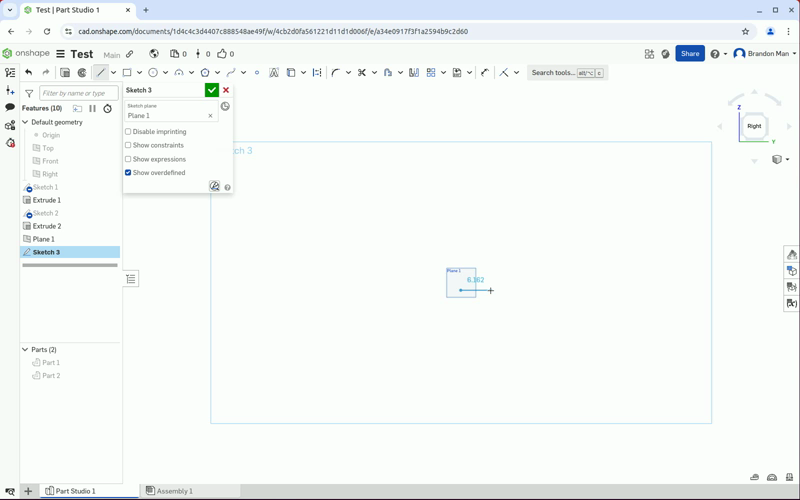
mouse_move(475, 290)
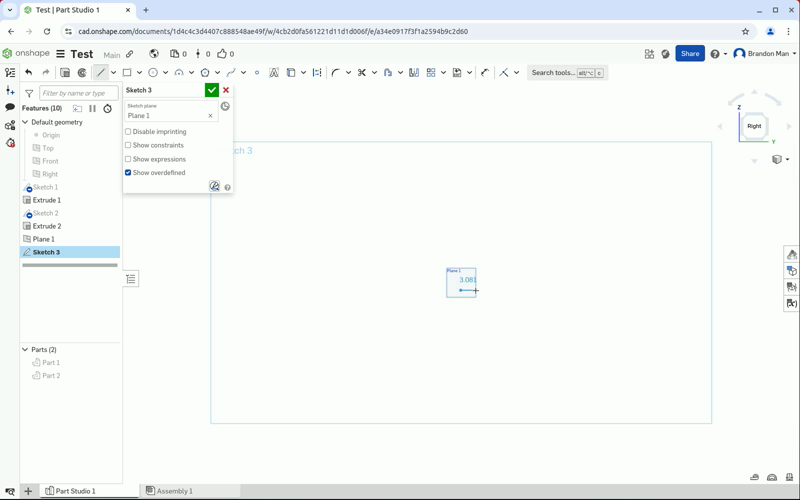
click(475, 290)
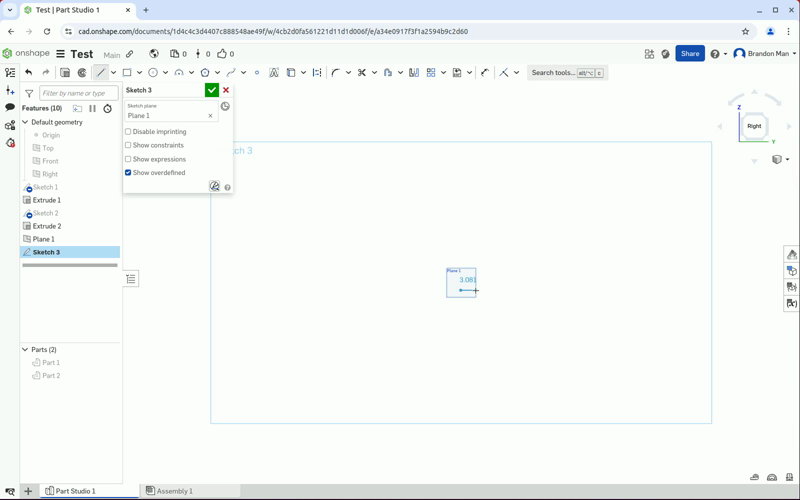
key_up(shift)
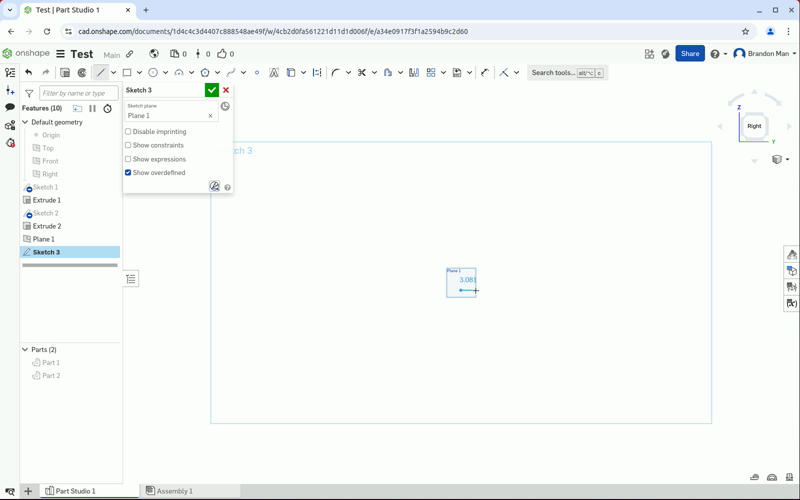
key_down(shift)
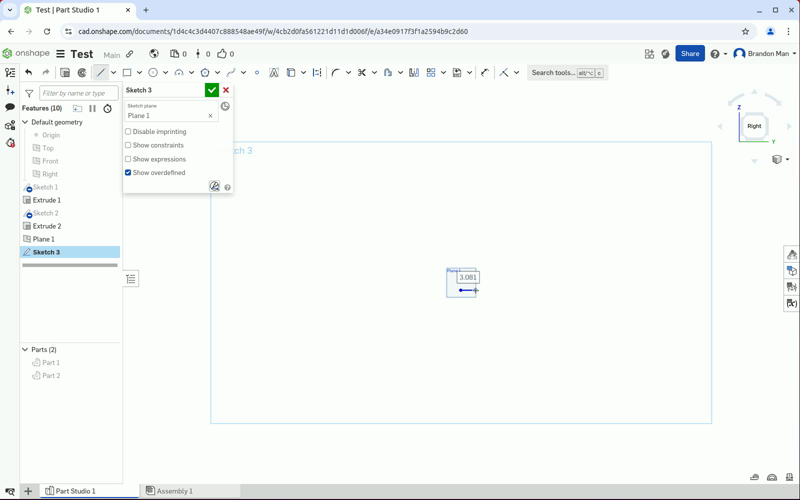
mouse_move(505, 290)
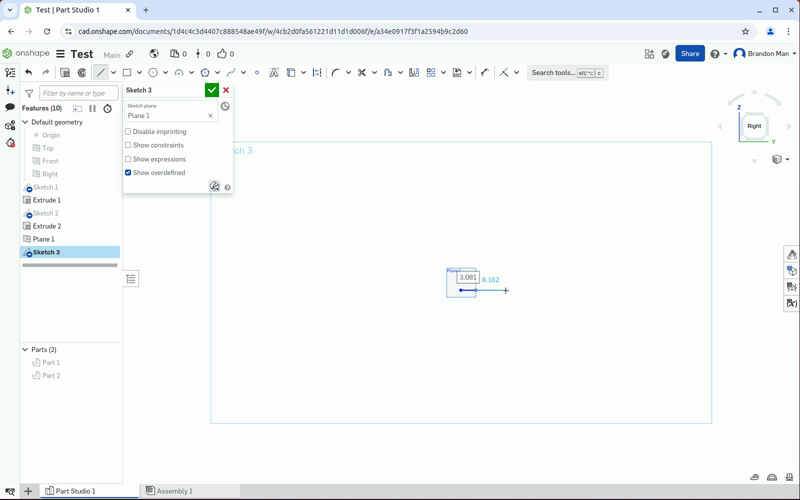
mouse_move(475, 282)
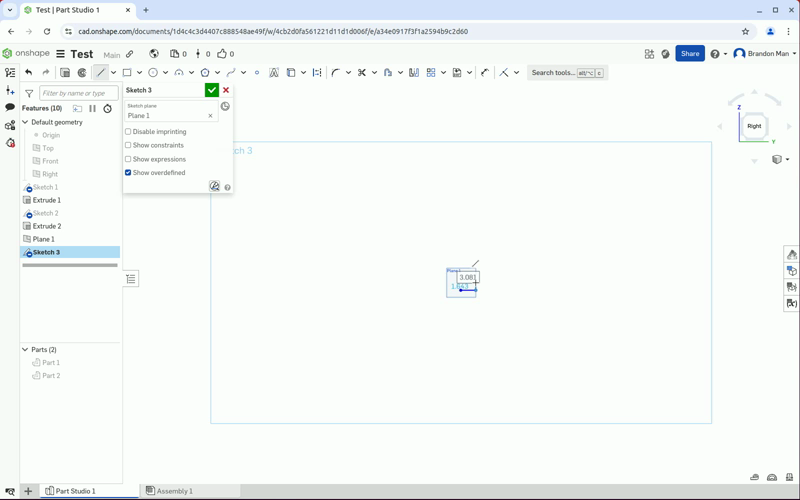
click(475, 282)
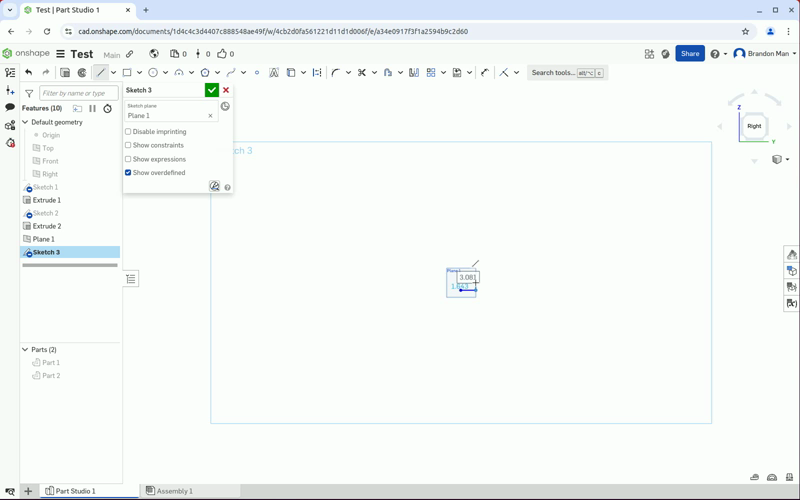
key_up(shift)
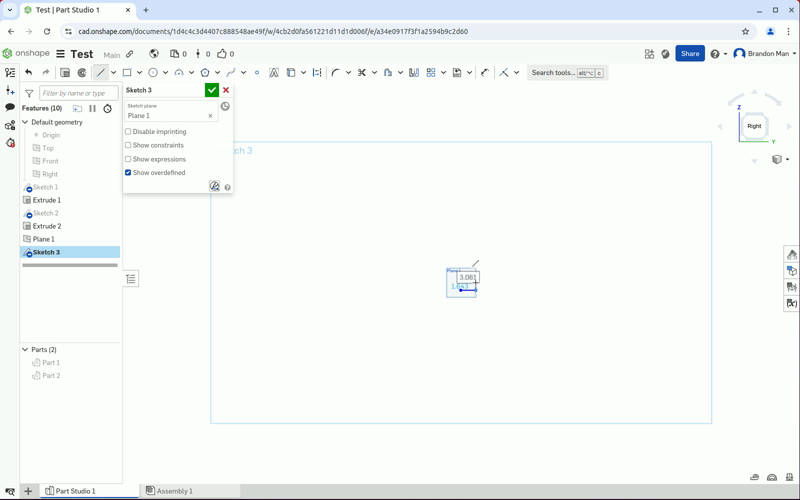
key_down(shift)
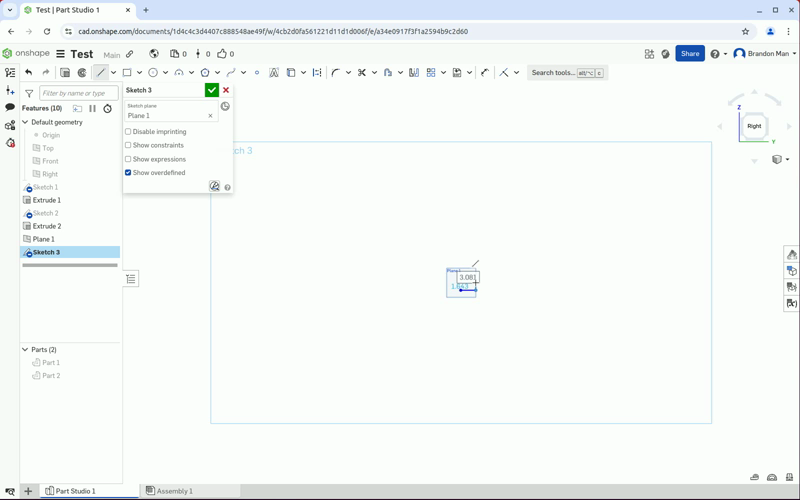
mouse_move(505, 282)
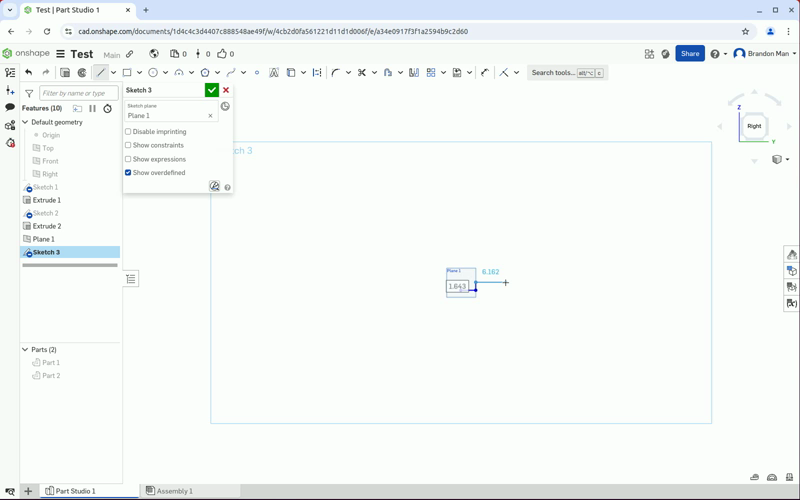
mouse_move(460, 282)
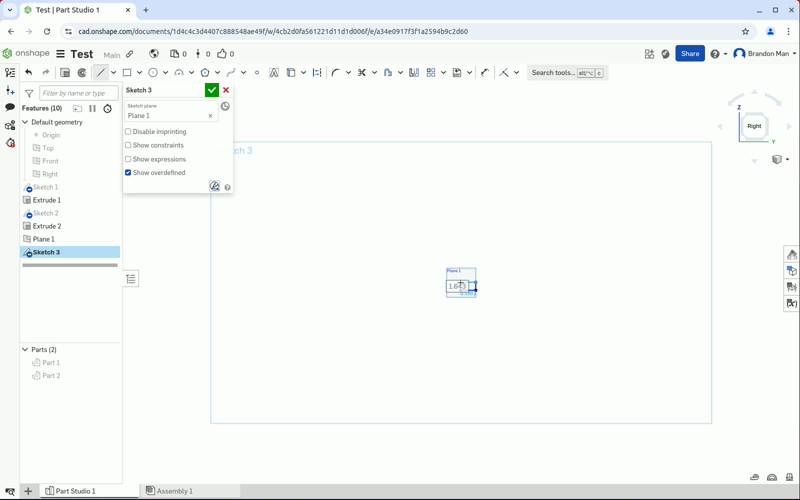
click(460, 282)
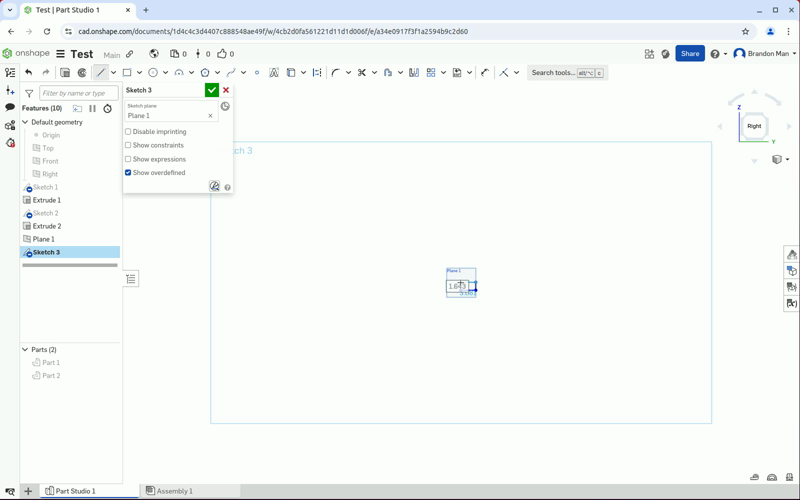
key_up(shift)
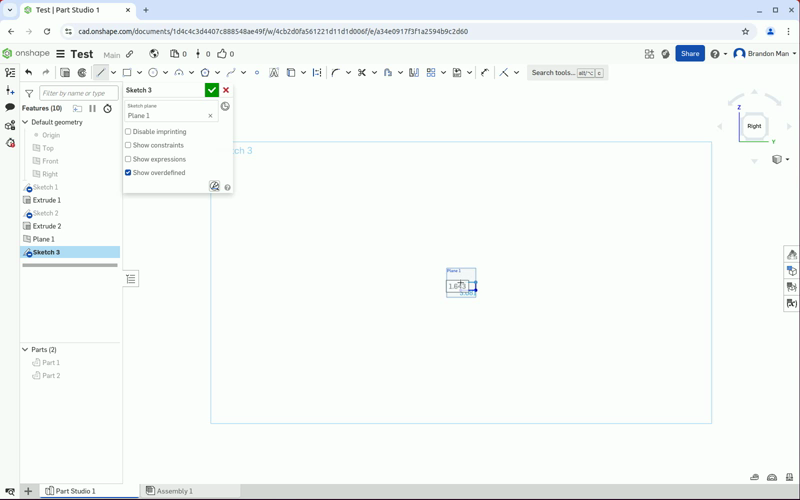
mouse_move(490, 282)
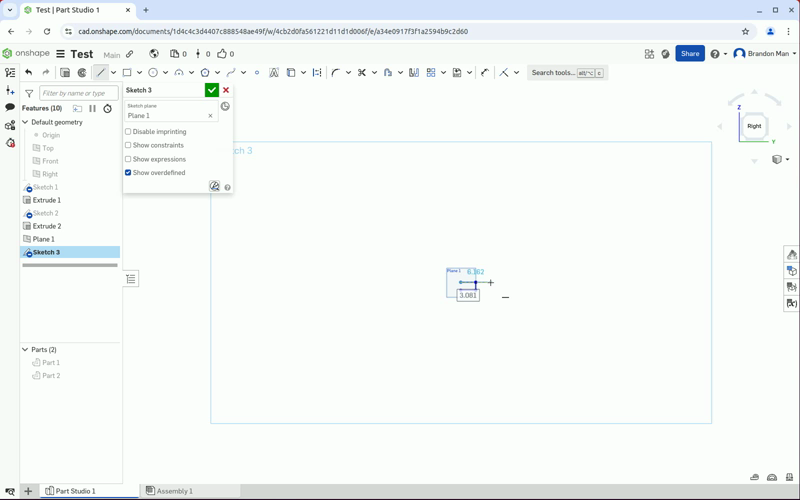
key_down(shift)
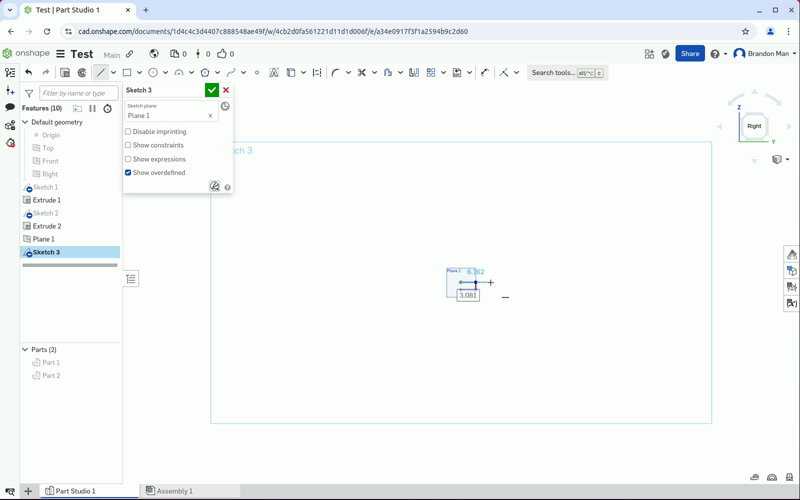
mouse_move(460, 290)
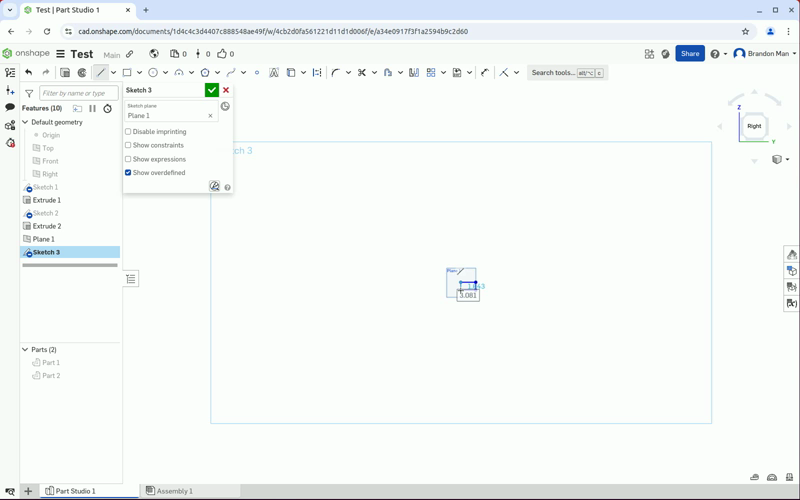
key_up(shift)
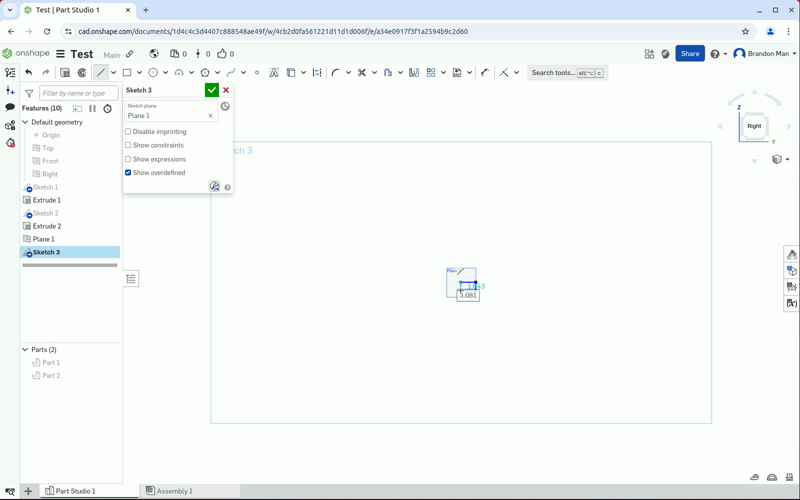
click(460, 290)
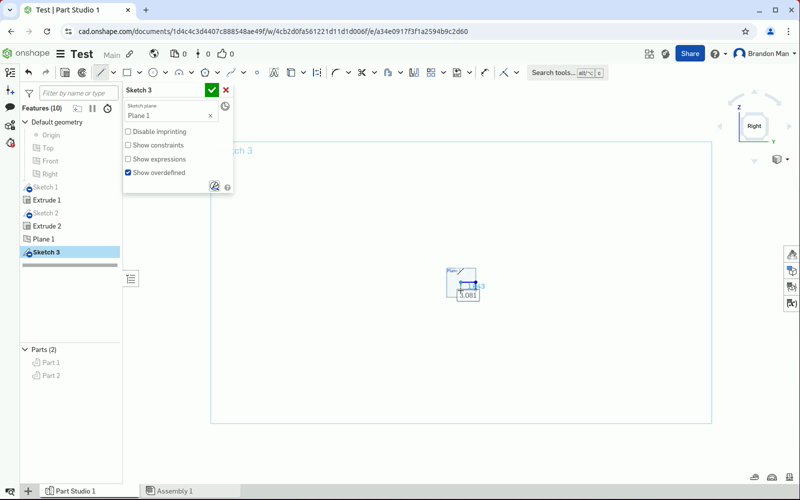
key(esc)
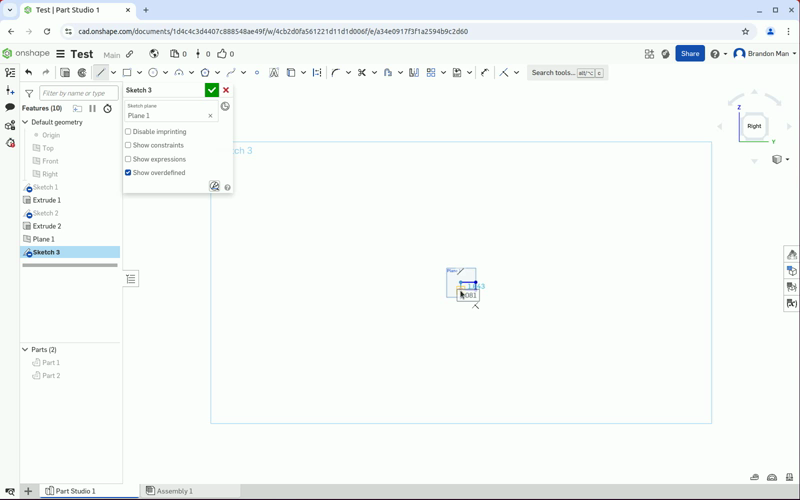
mouse_move(465, 287)
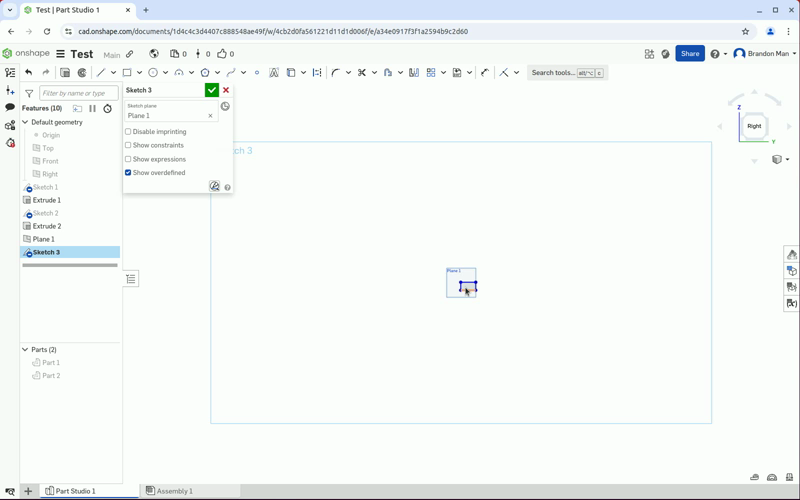
scroll(6)
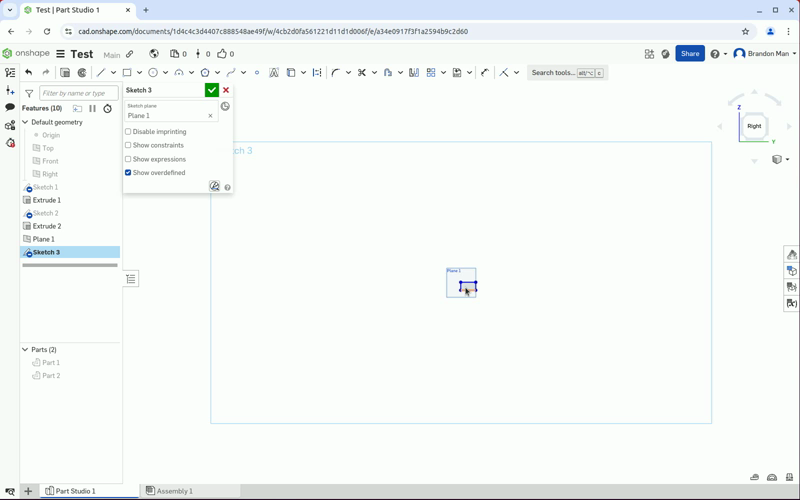
scroll(6)
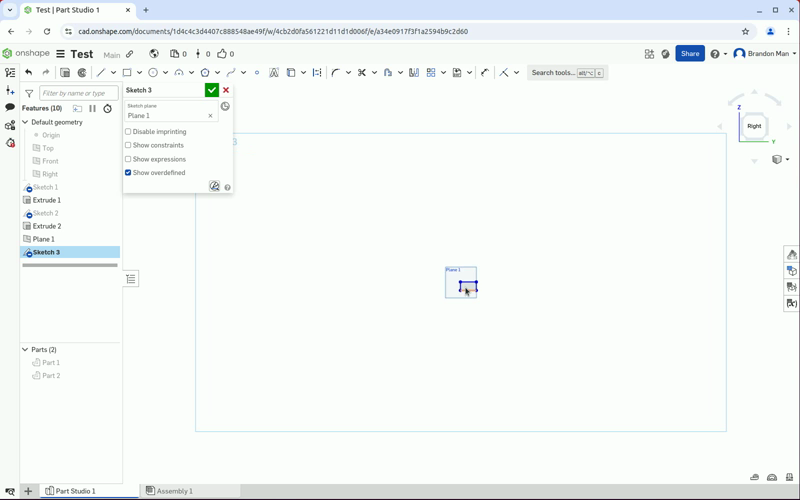
scroll(6)
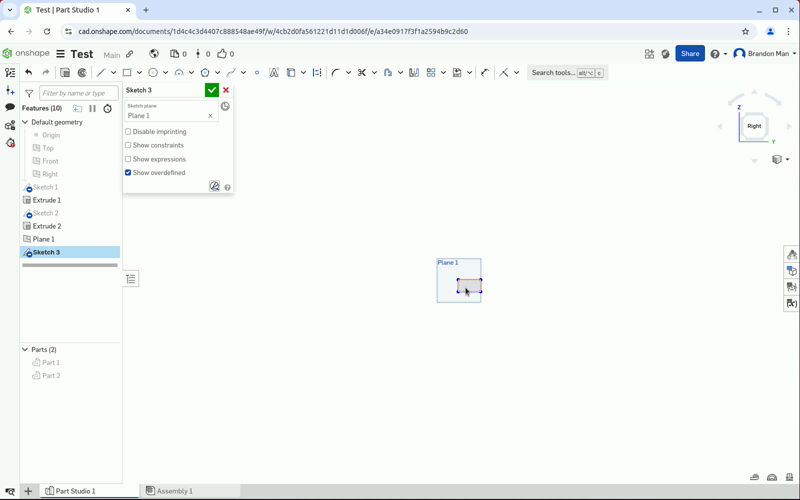
scroll(6)
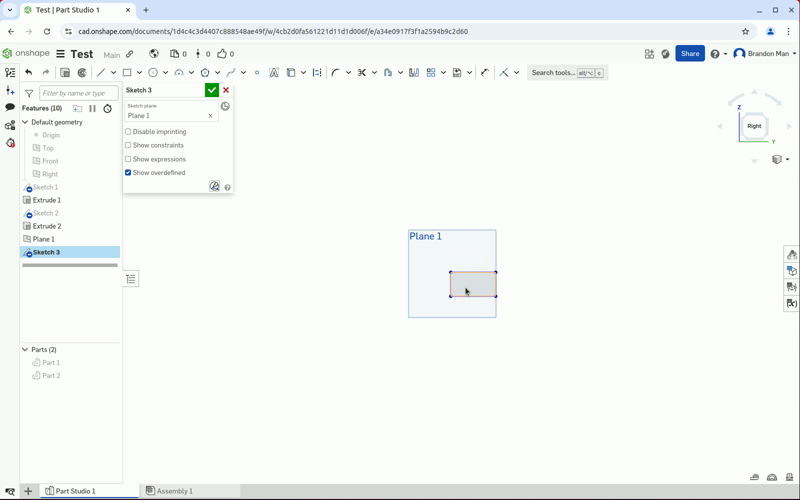
scroll(6)
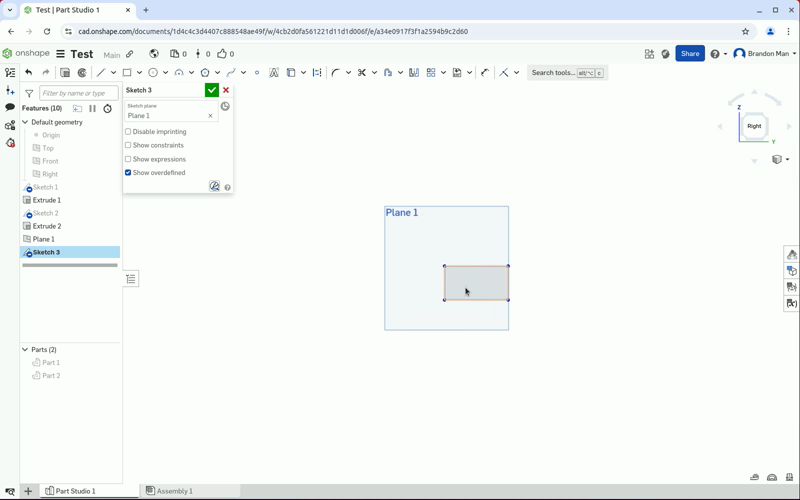
scroll(6)
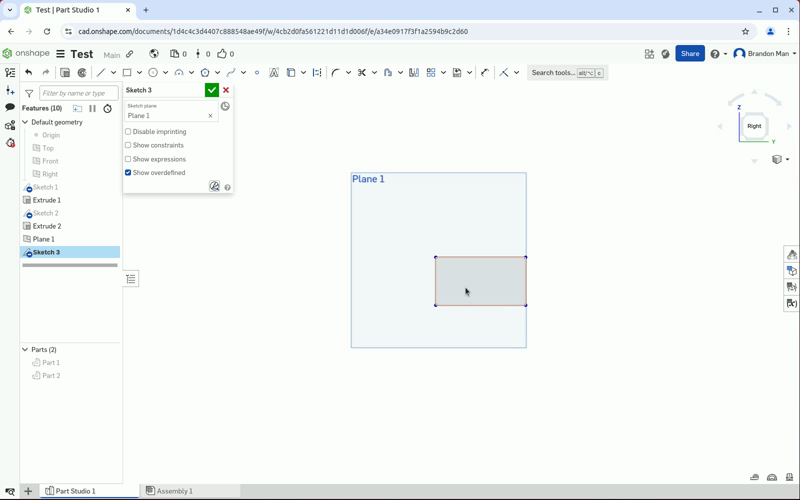
scroll(6)
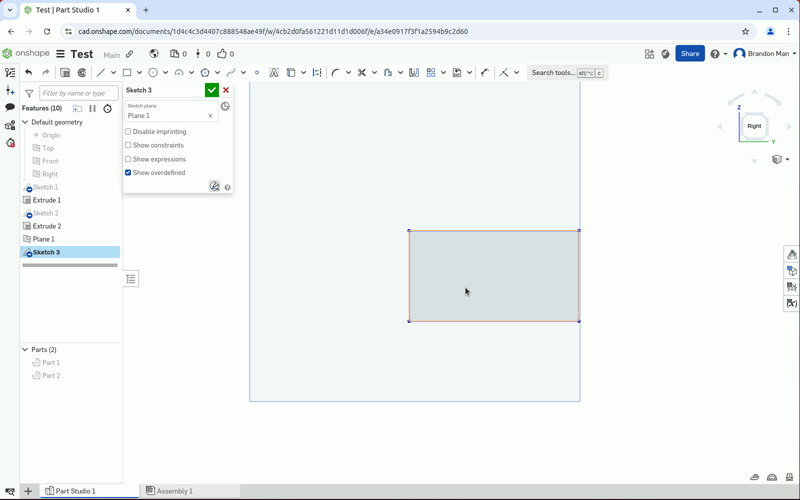
click(465, 287)
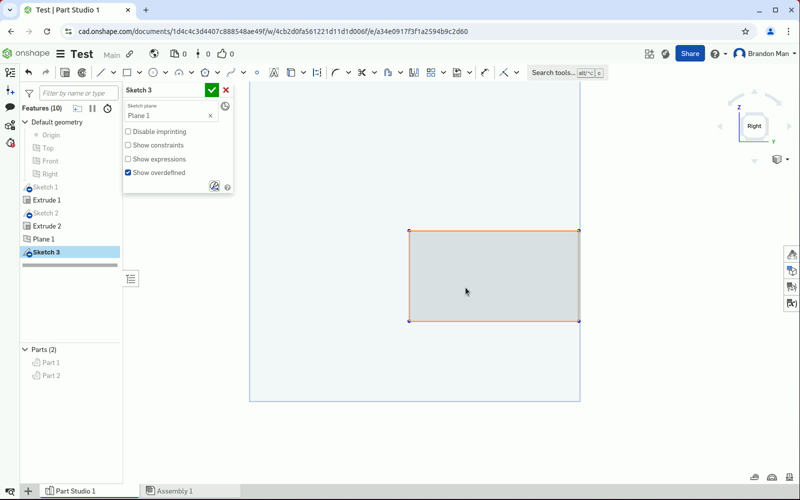
scroll(-6)
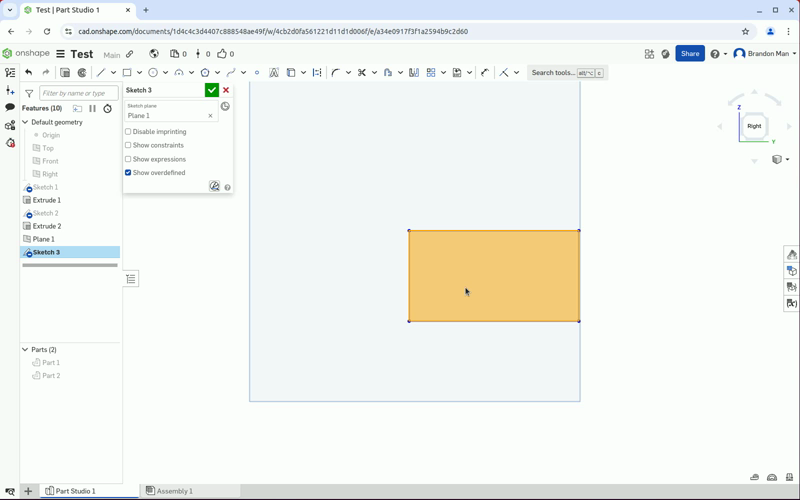
scroll(-6)
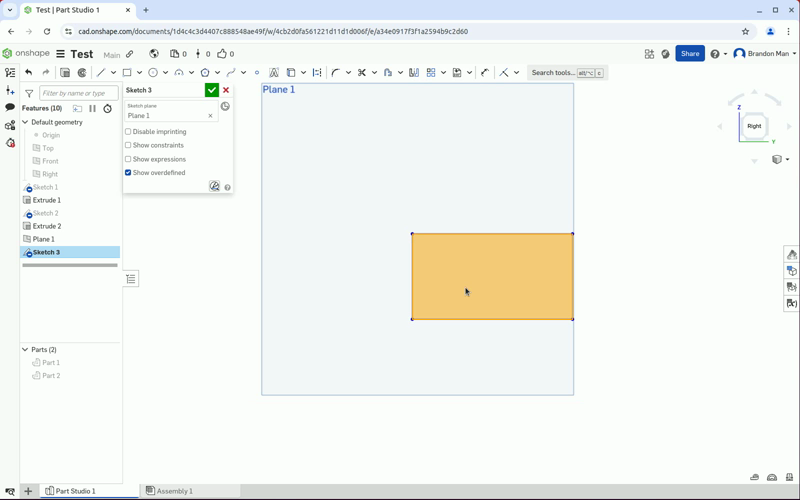
scroll(-6)
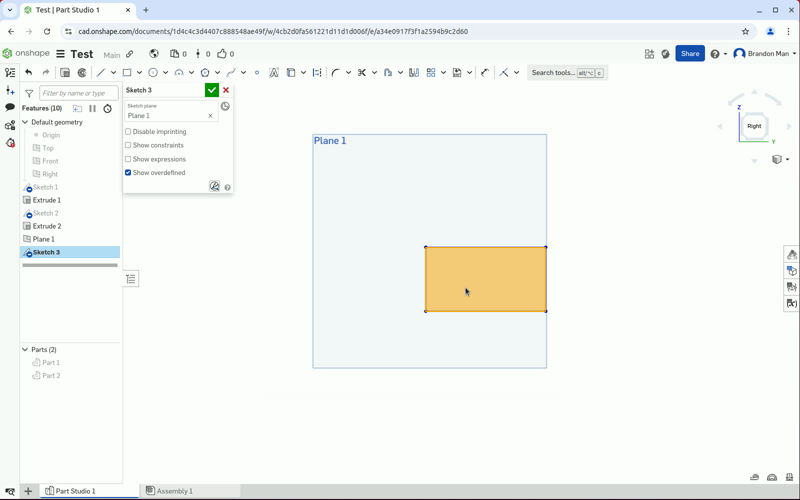
scroll(-6)
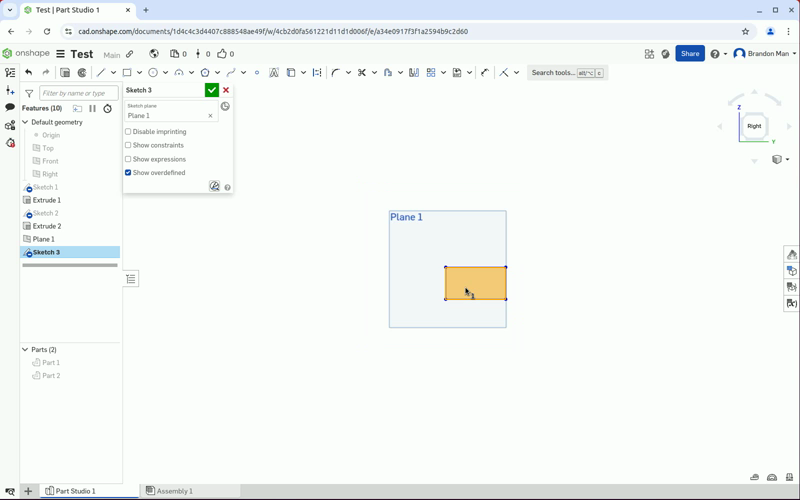
scroll(-6)
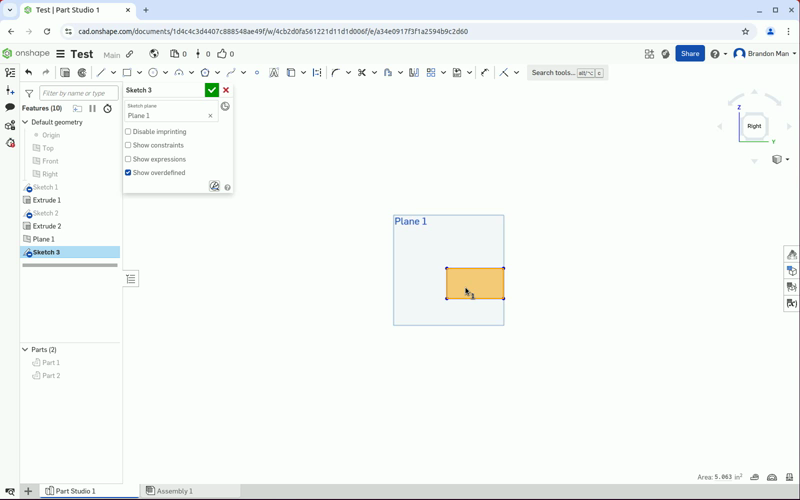
scroll(-6)
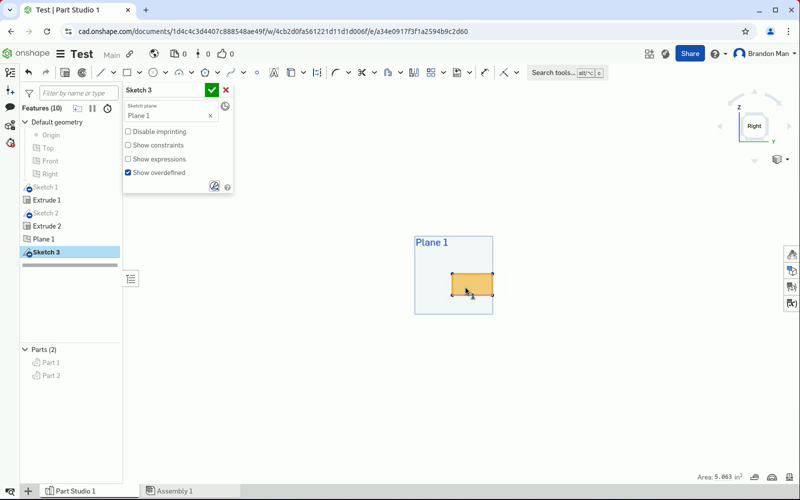
scroll(-6)
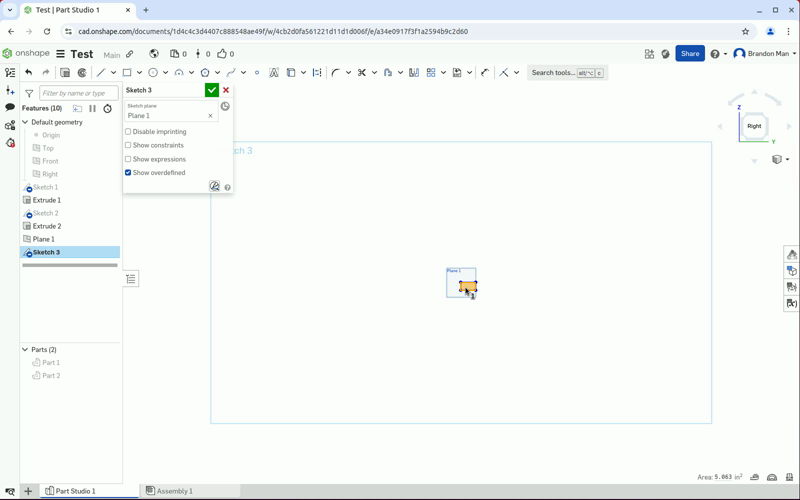
mouse_move(73, 352)
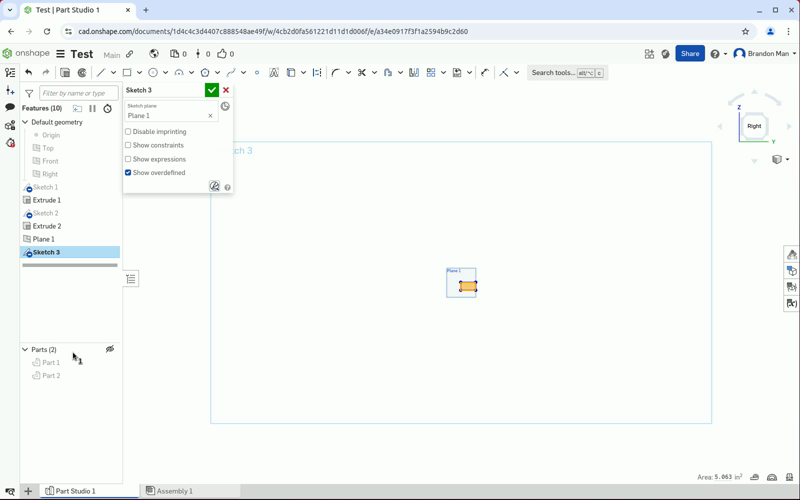
key(shift+y)
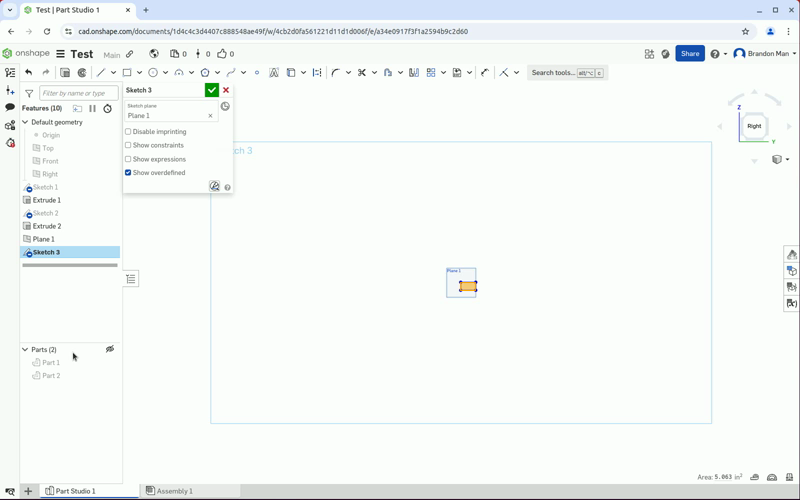
key(shift+e)
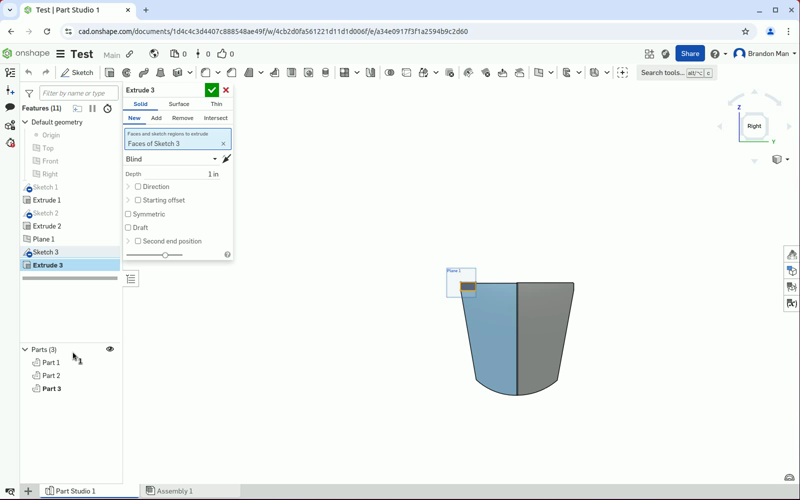
mouse_move(143, 106)
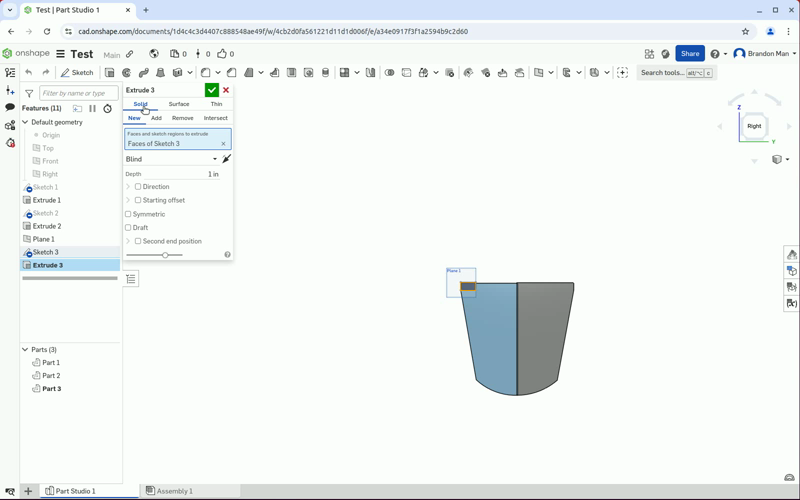
click(143, 106)
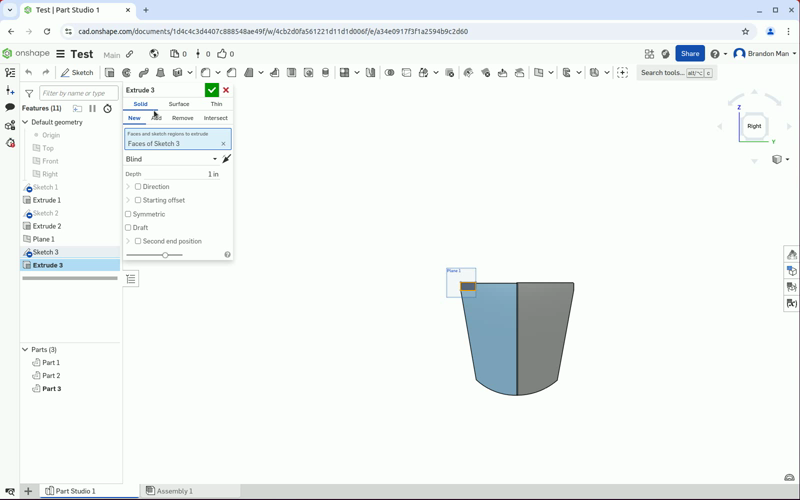
mouse_move(186, 120)
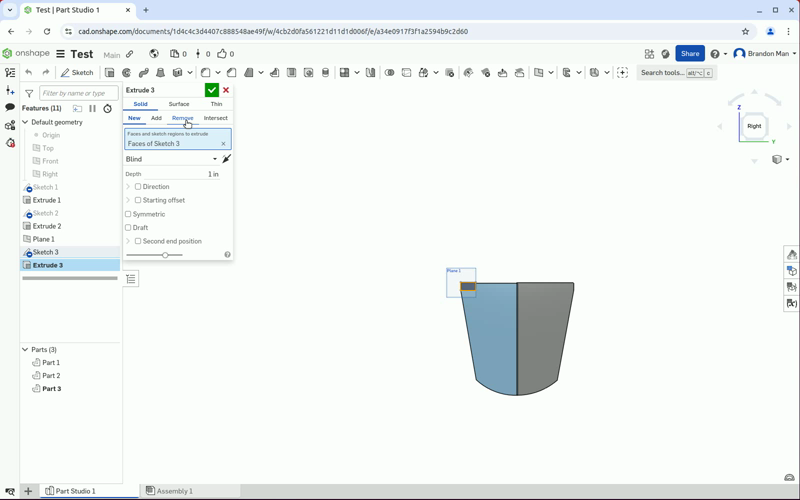
click(186, 120)
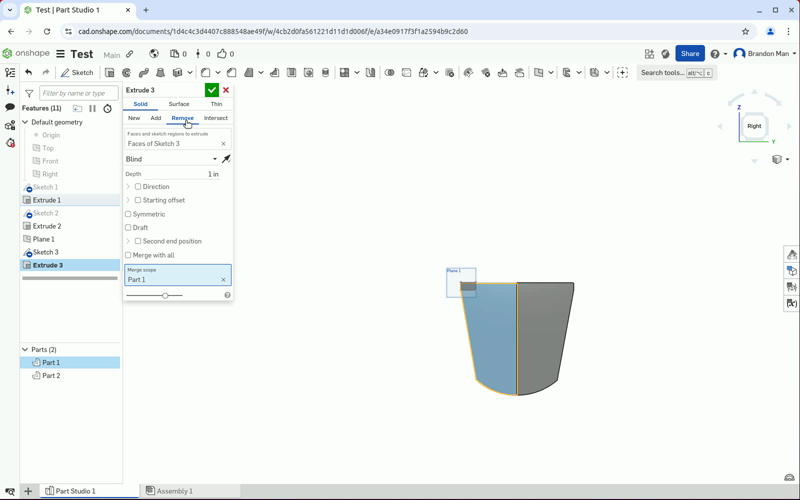
key(tab, 4)
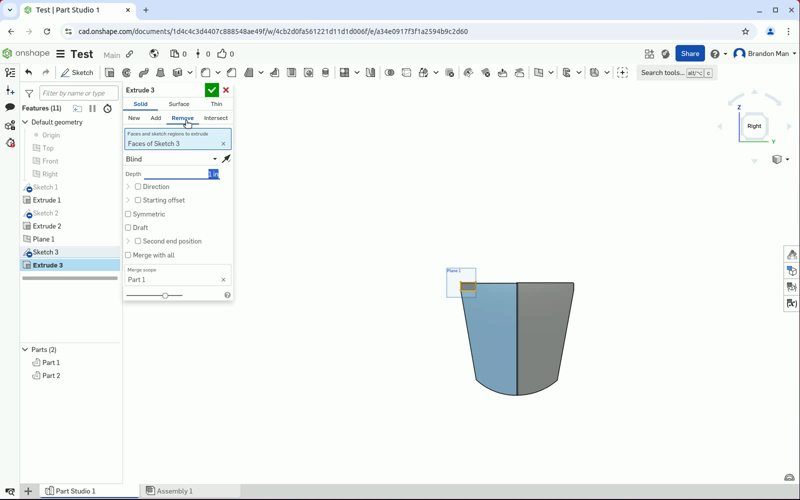
text(5.777)
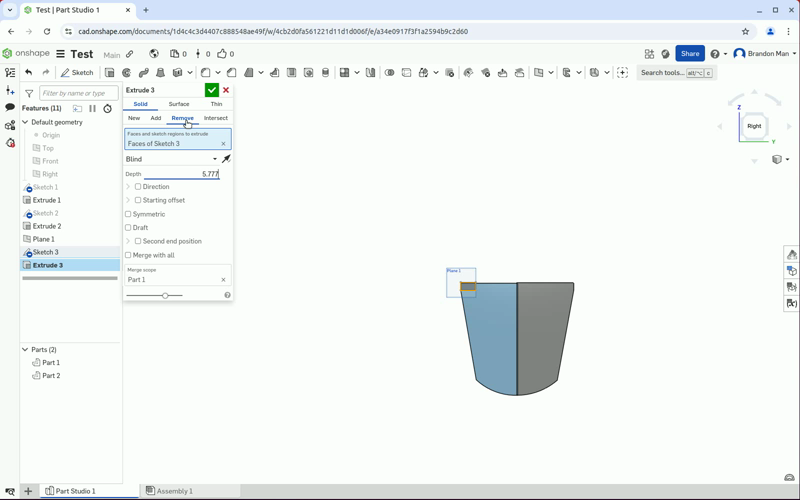
key(tab, 6)
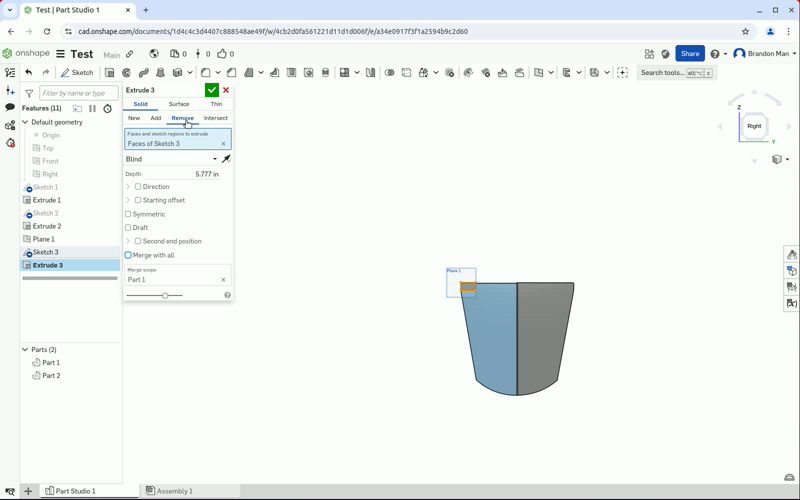
key(space)
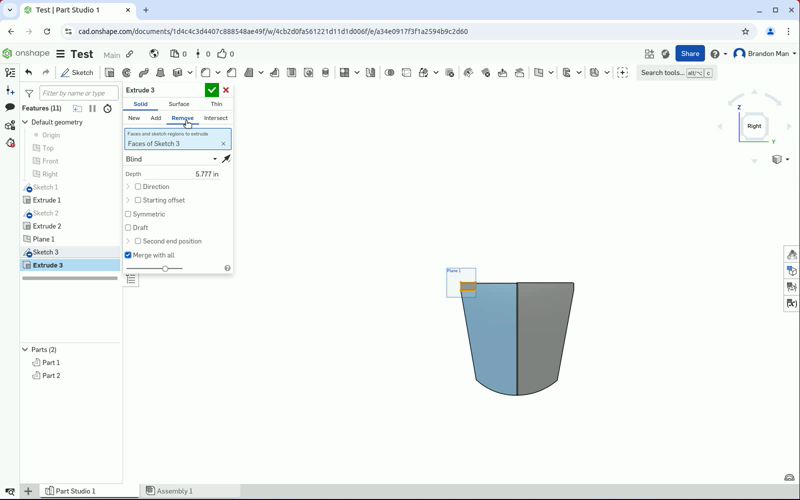
key(enter)
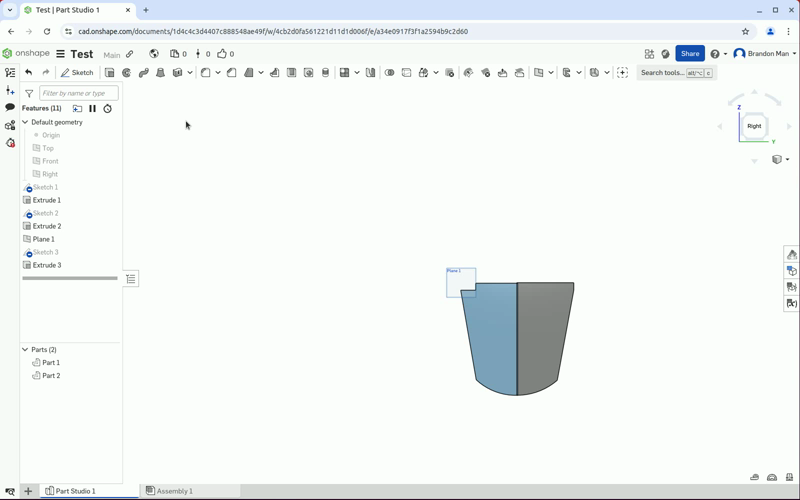
key(shift+h)
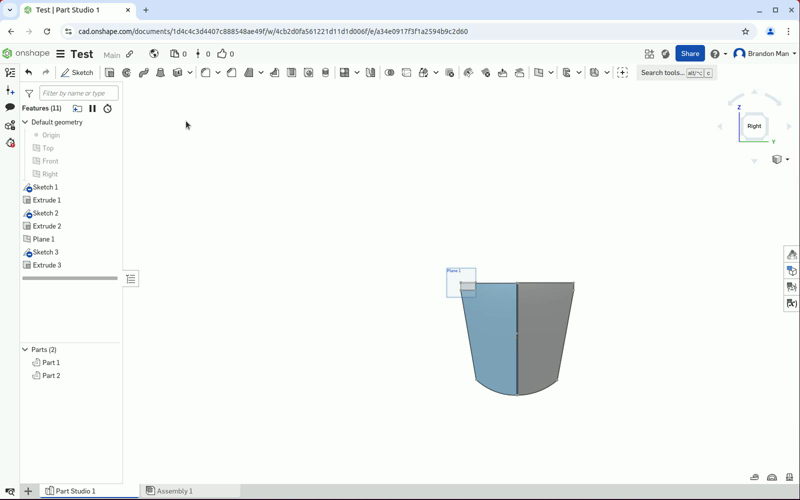
key(shift+h)
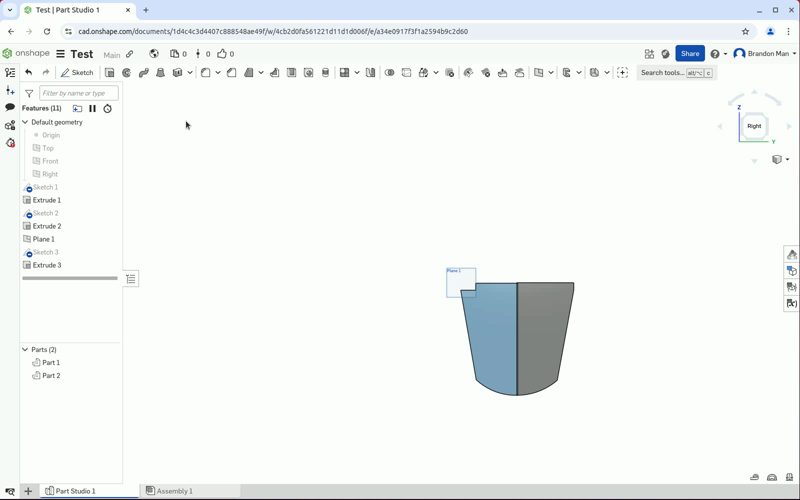
mouse_move(73, 189)
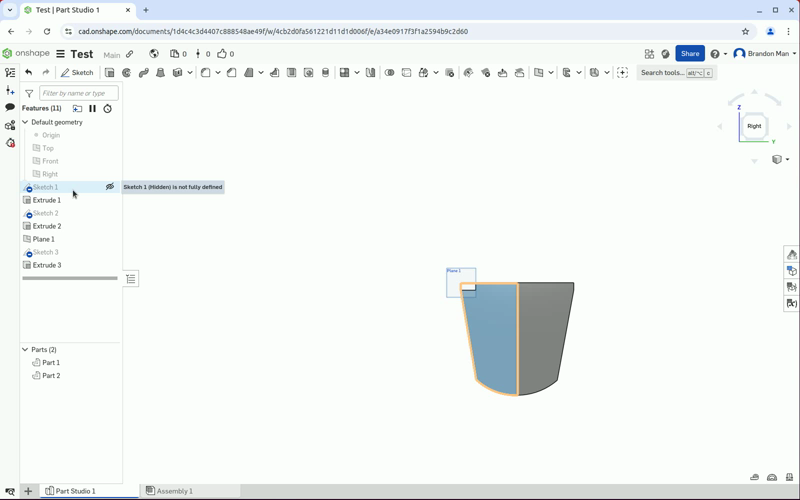
click(73, 189)
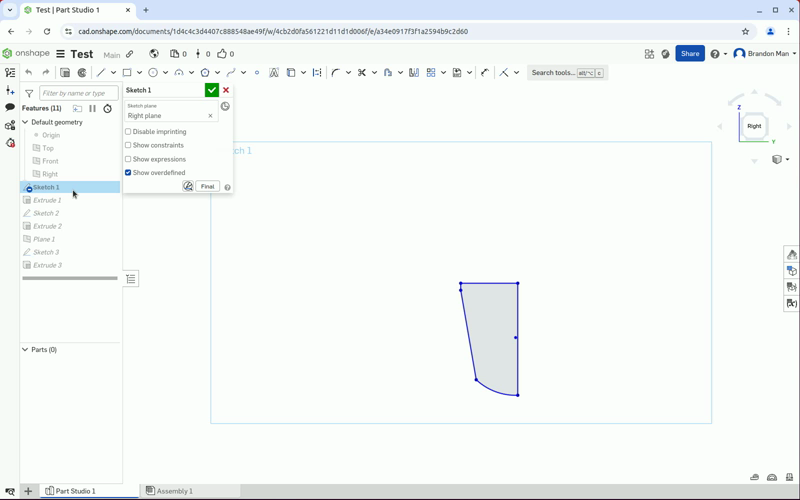
mouse_move(229, 92)
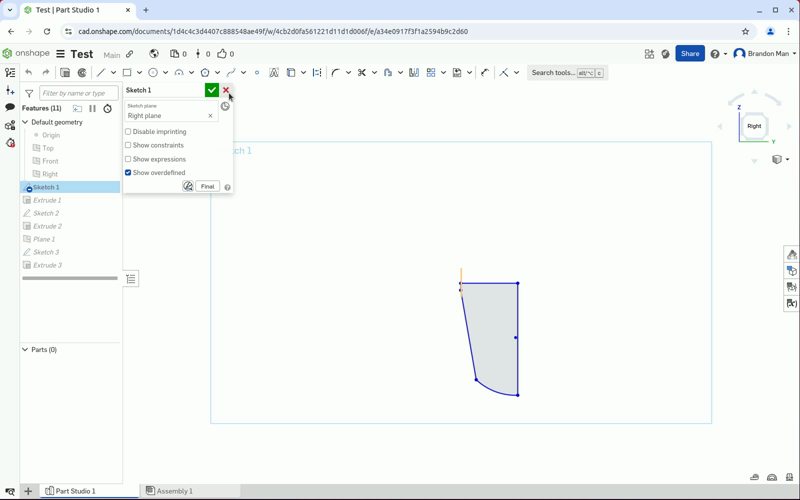
click(229, 92)
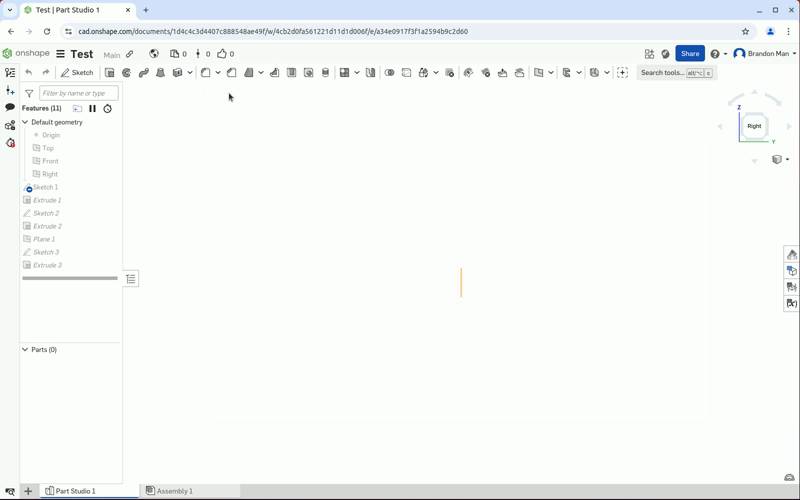
key(shift+s)
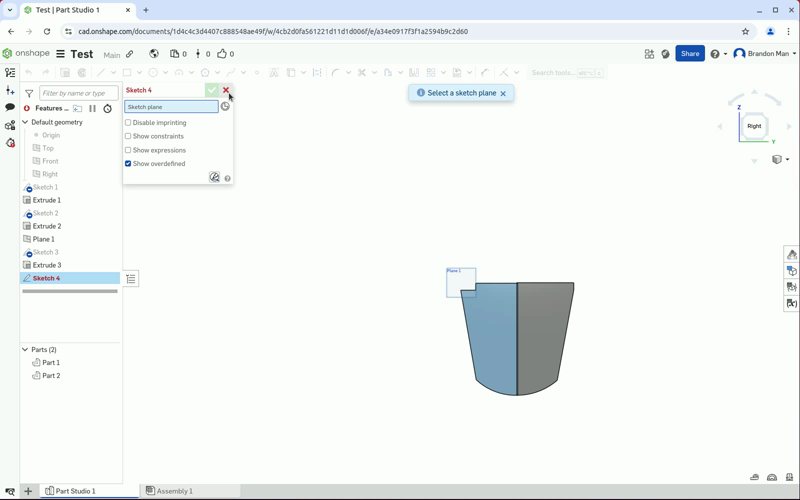
mouse_move(73, 241)
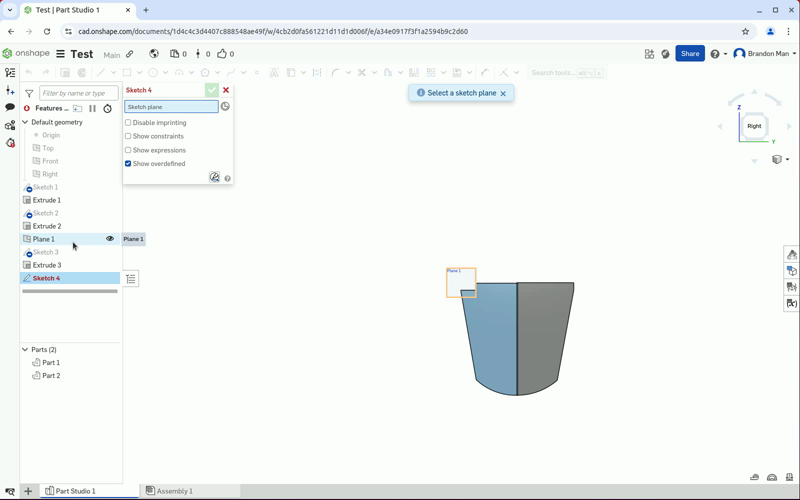
click(73, 241)
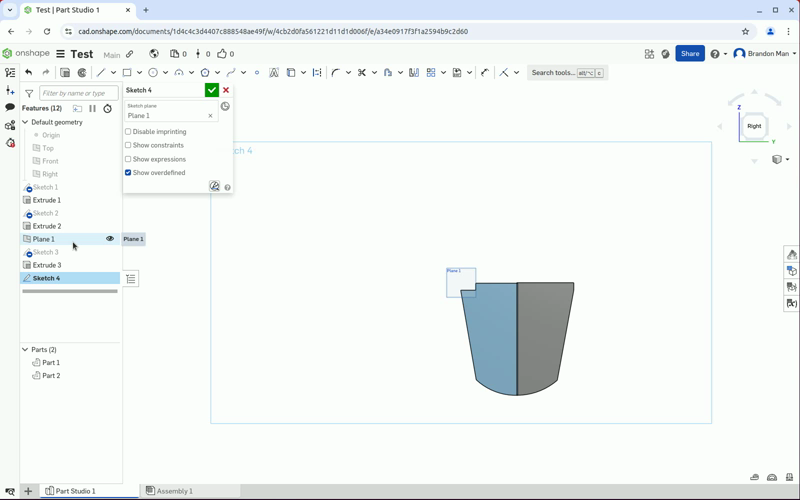
mouse_move(73, 352)
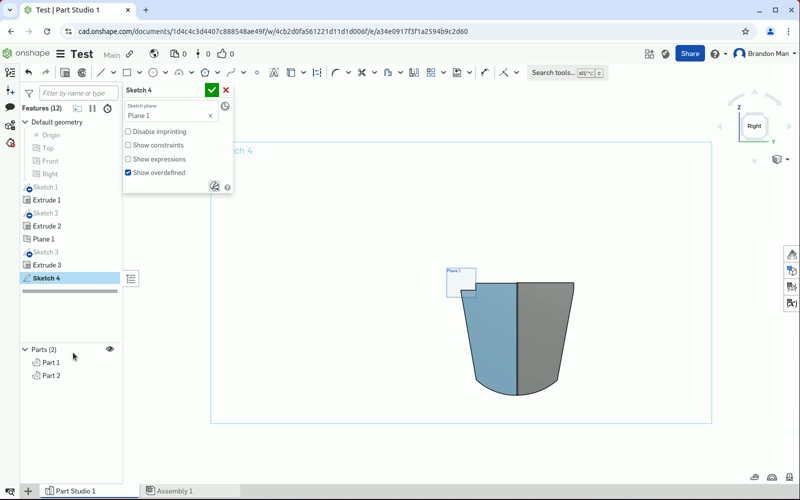
key(y)
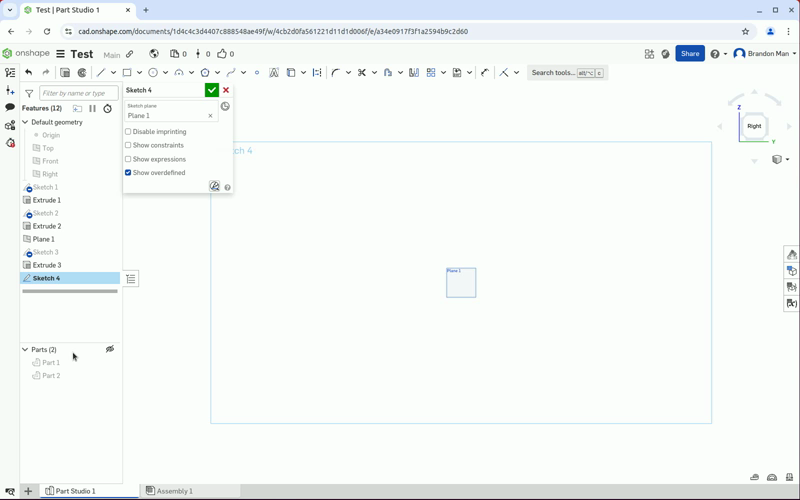
key(l)
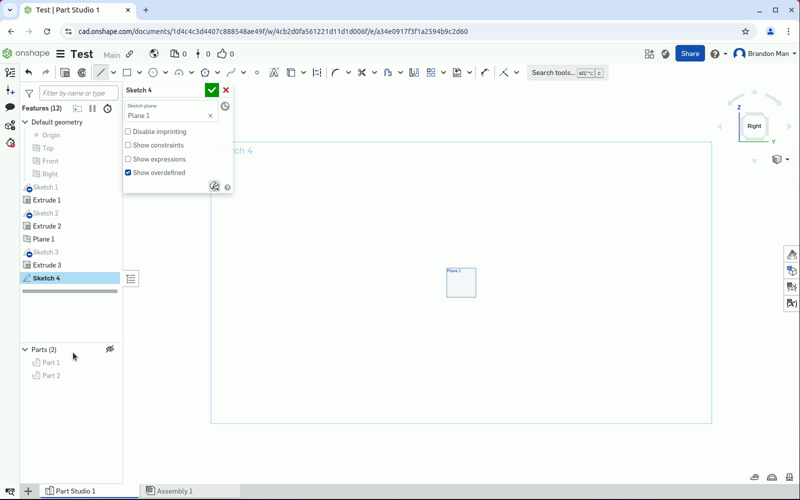
key_down(shift)
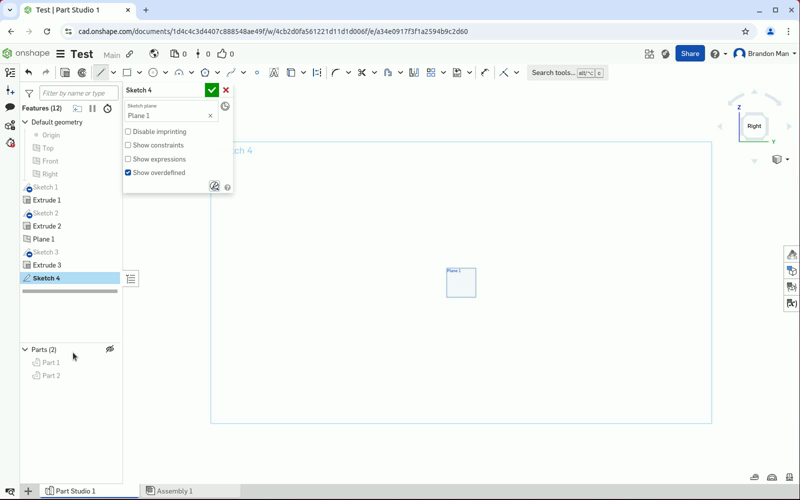
mouse_move(559, 290)
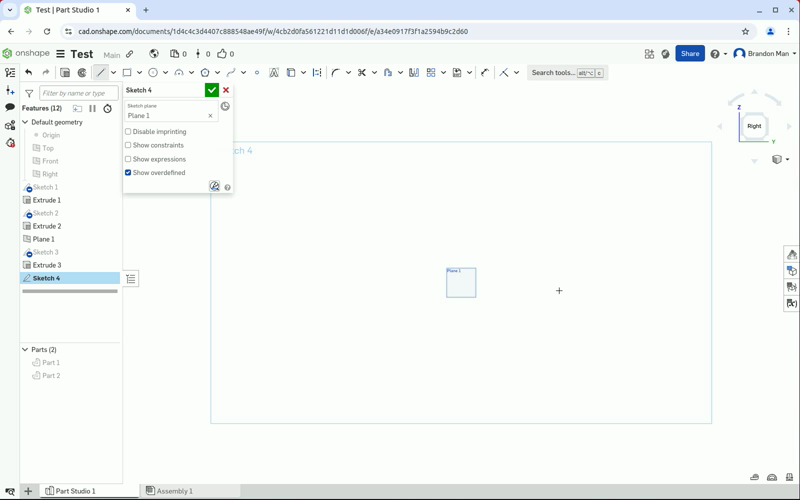
click(559, 290)
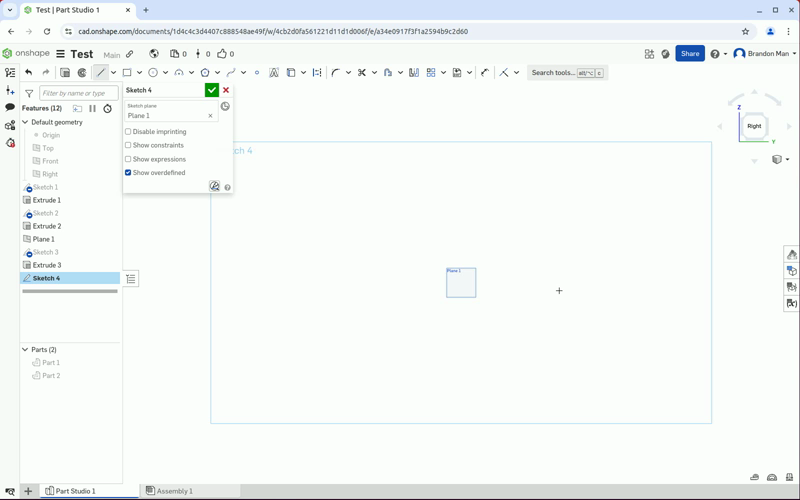
key_up(shift)
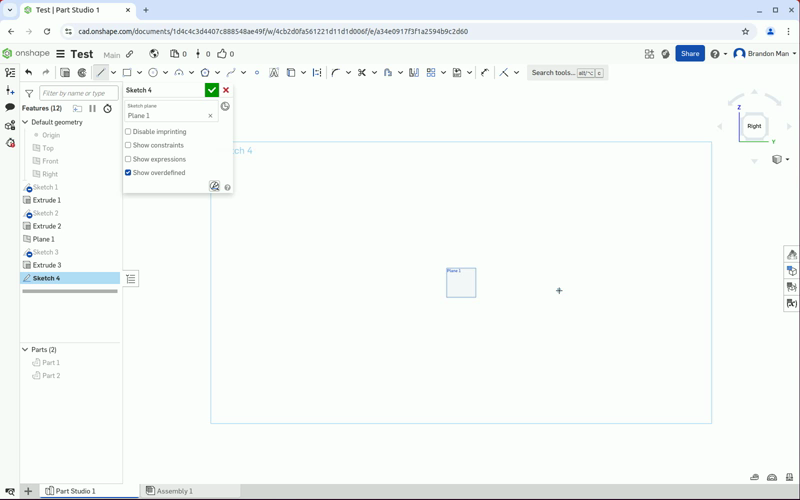
key_down(shift)
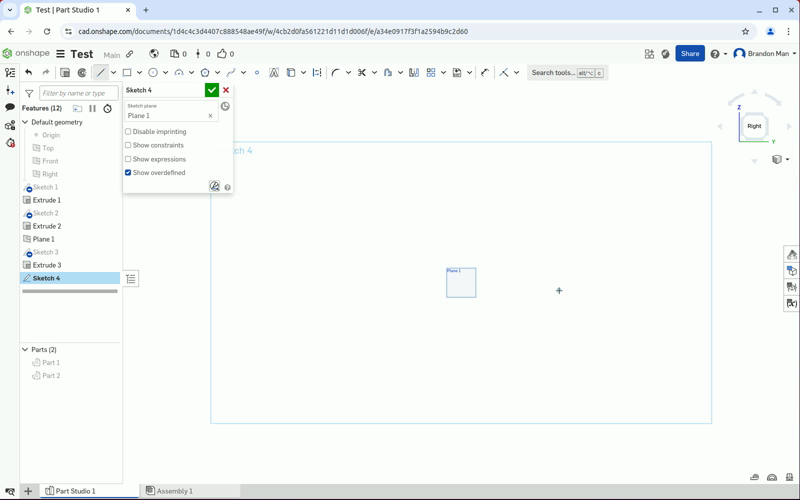
mouse_move(589, 290)
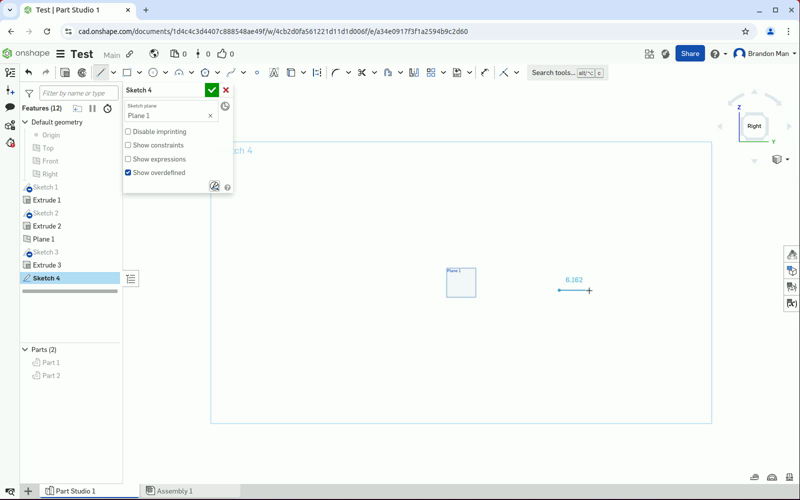
mouse_move(574, 290)
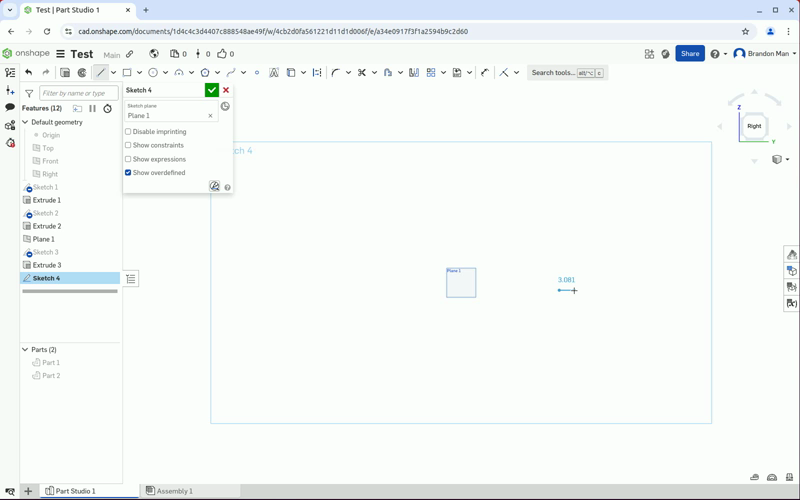
click(574, 290)
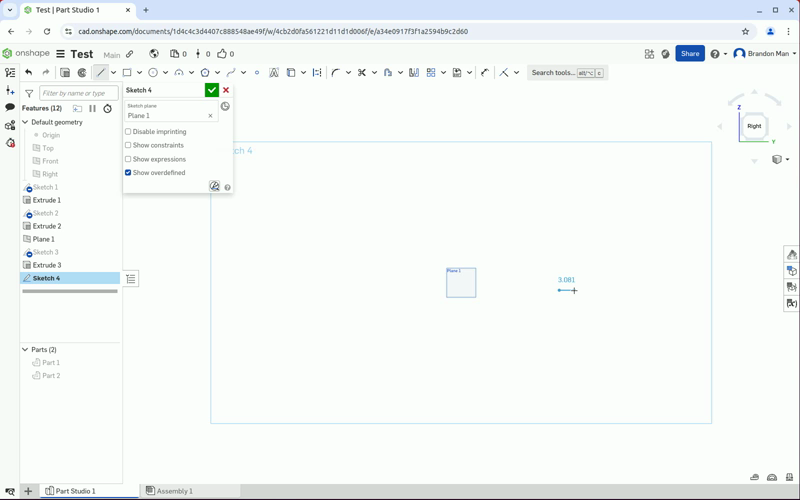
key_up(shift)
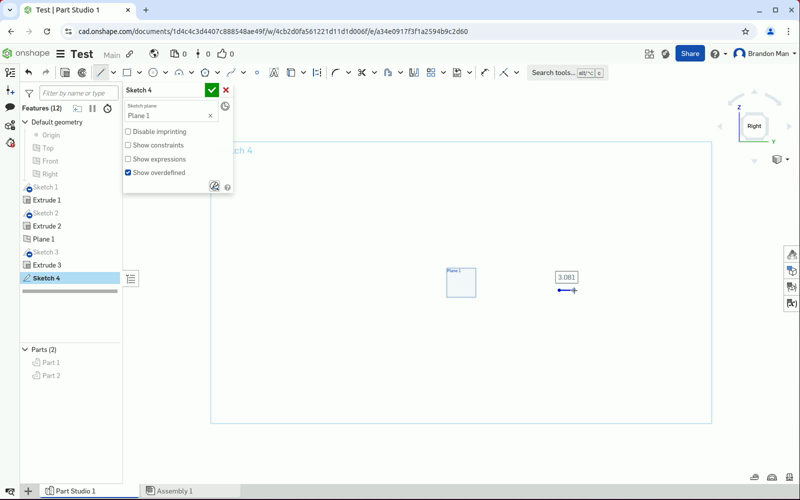
key_down(shift)
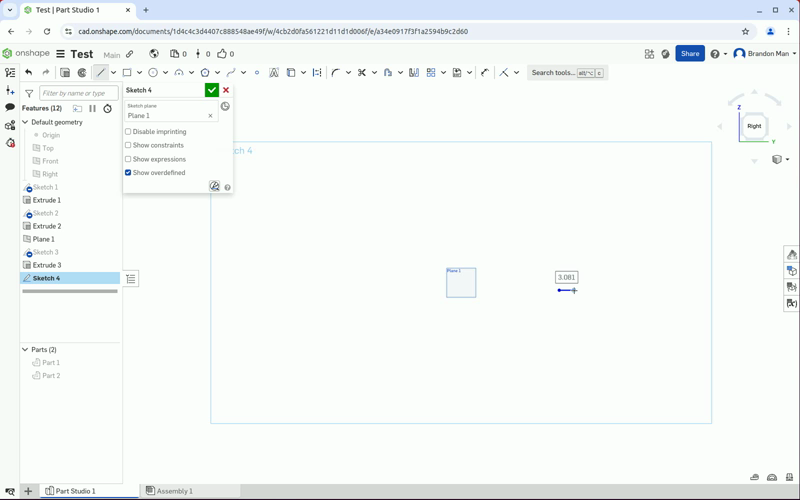
mouse_move(589, 290)
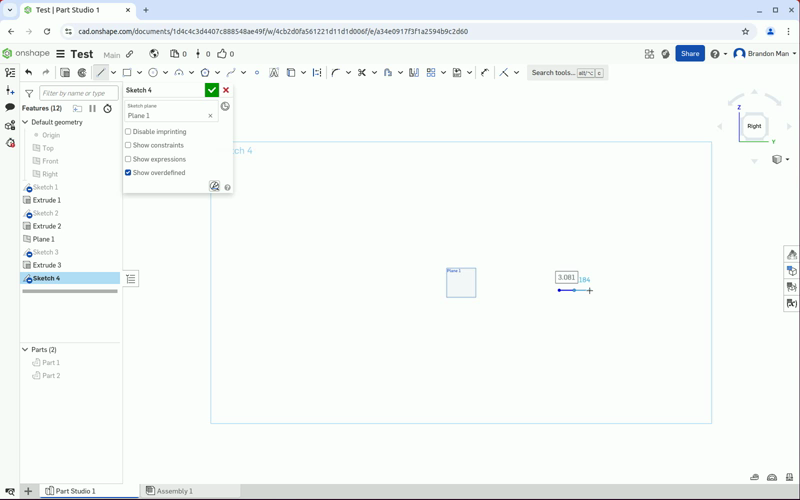
mouse_move(574, 282)
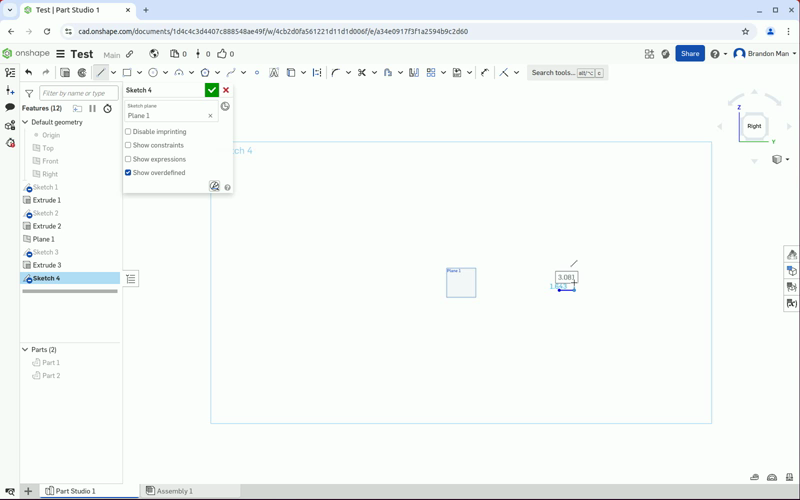
click(574, 282)
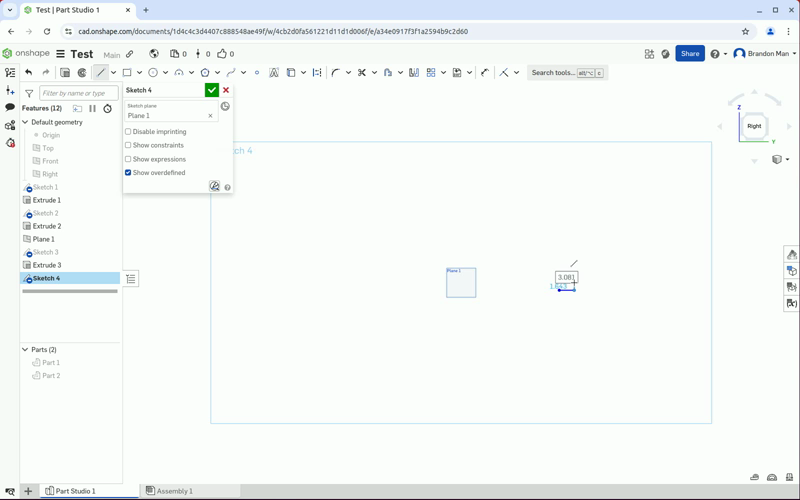
key_up(shift)
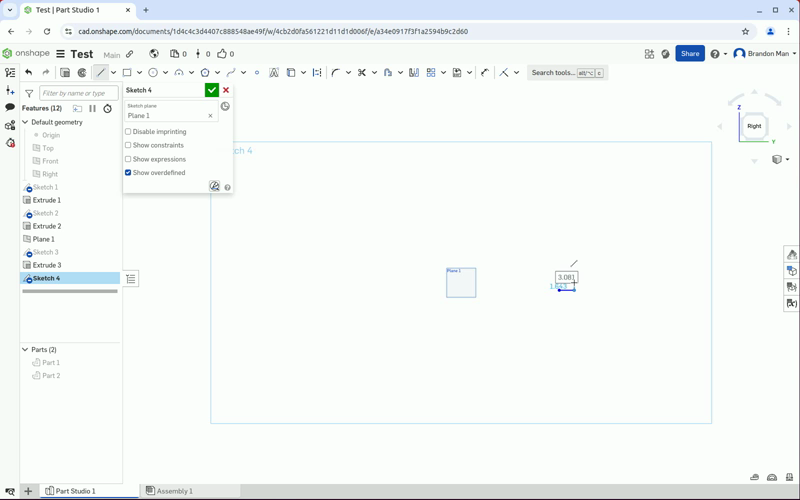
key_down(shift)
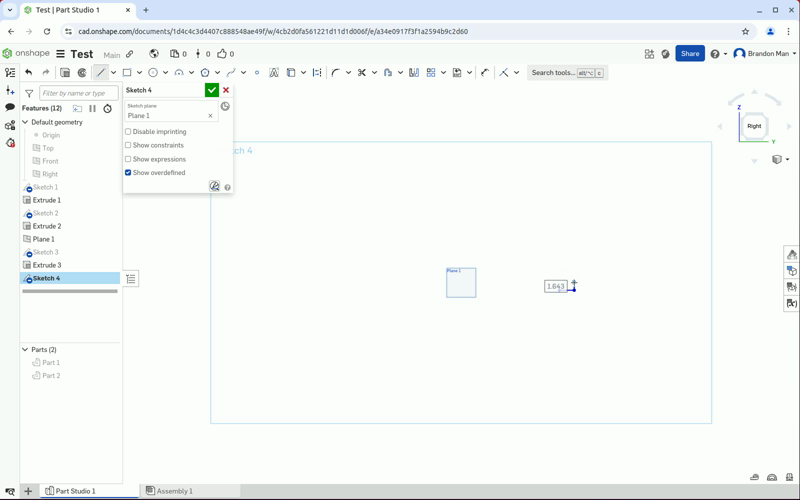
mouse_move(589, 282)
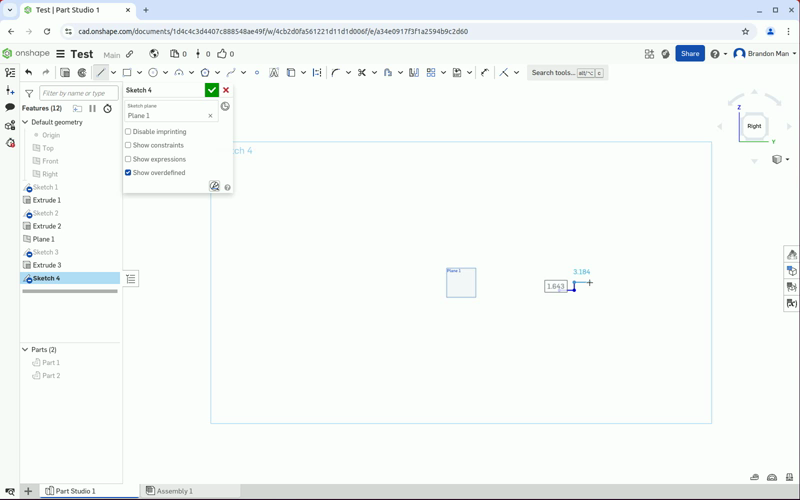
mouse_move(559, 282)
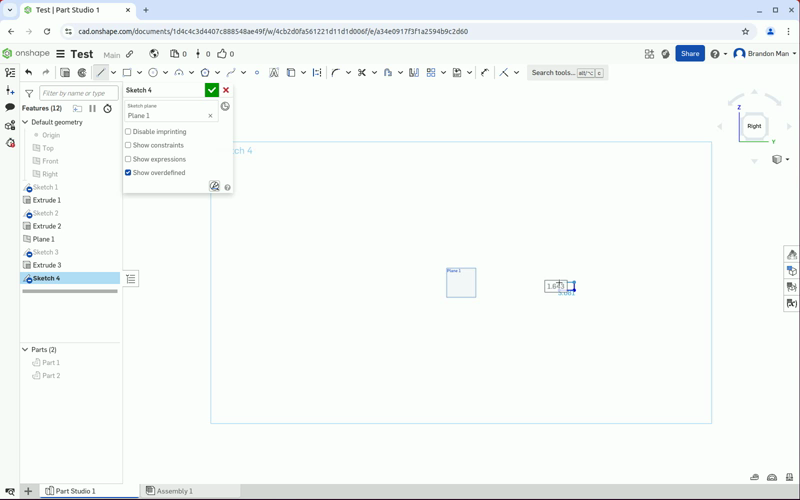
click(559, 282)
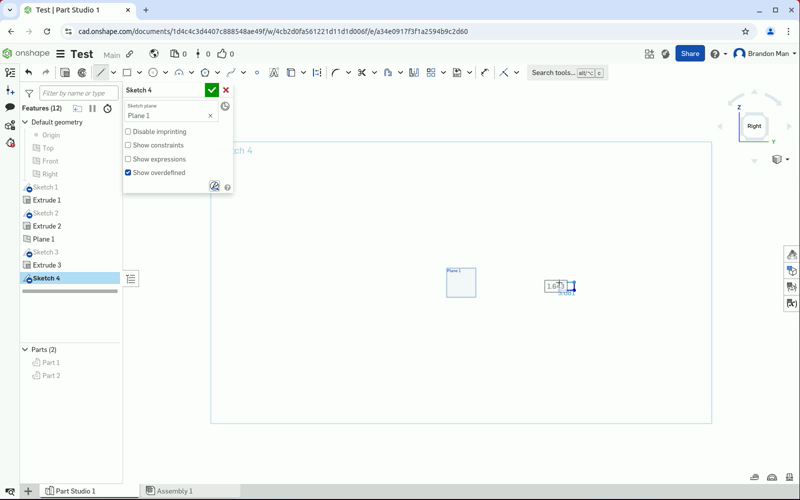
key_up(shift)
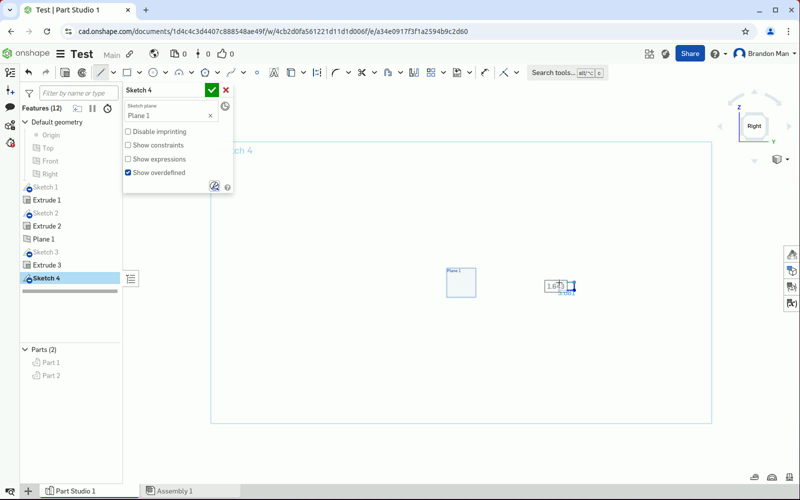
mouse_move(589, 282)
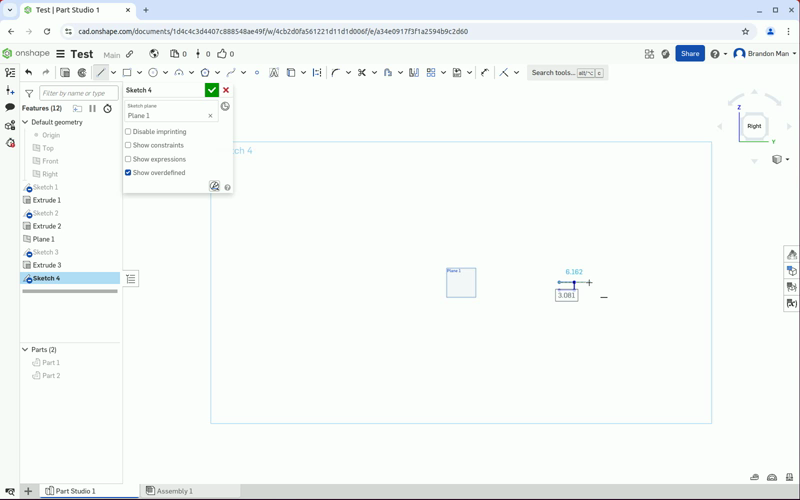
key_down(shift)
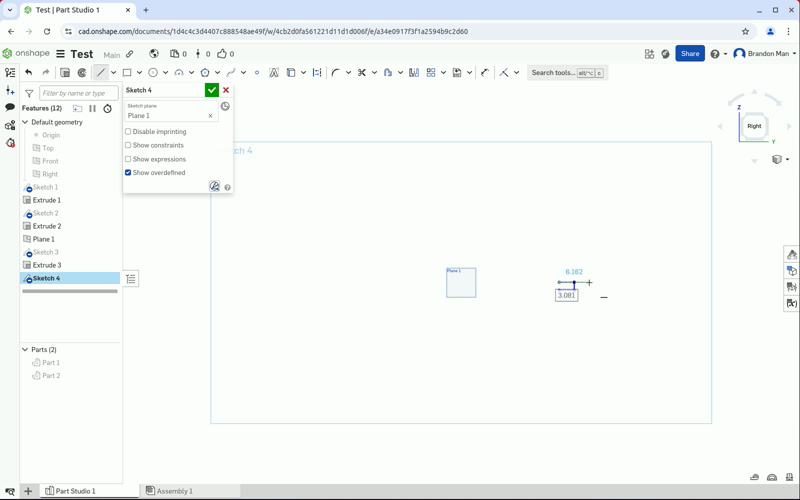
mouse_move(559, 290)
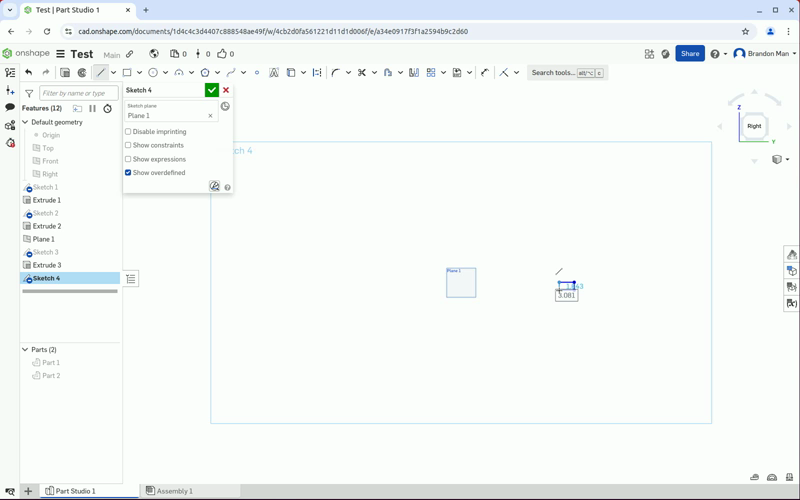
key_up(shift)
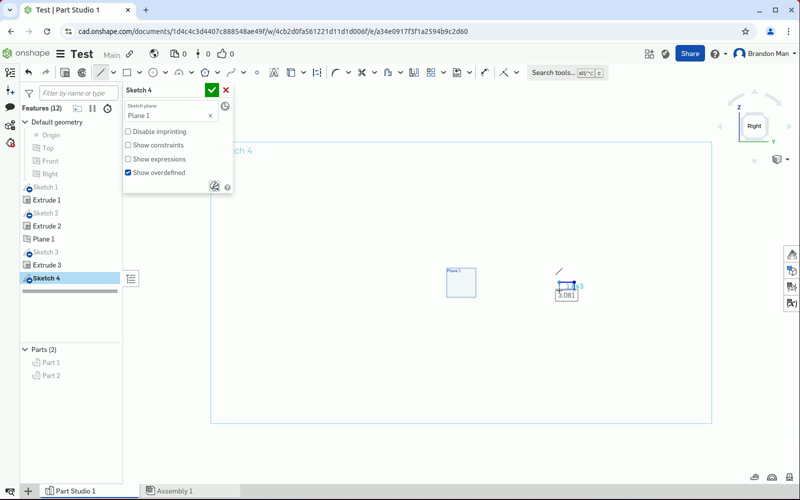
click(559, 290)
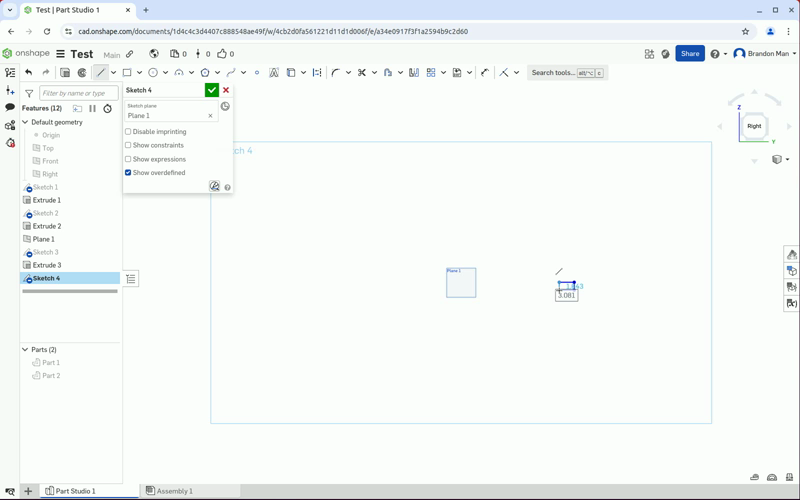
key(esc)
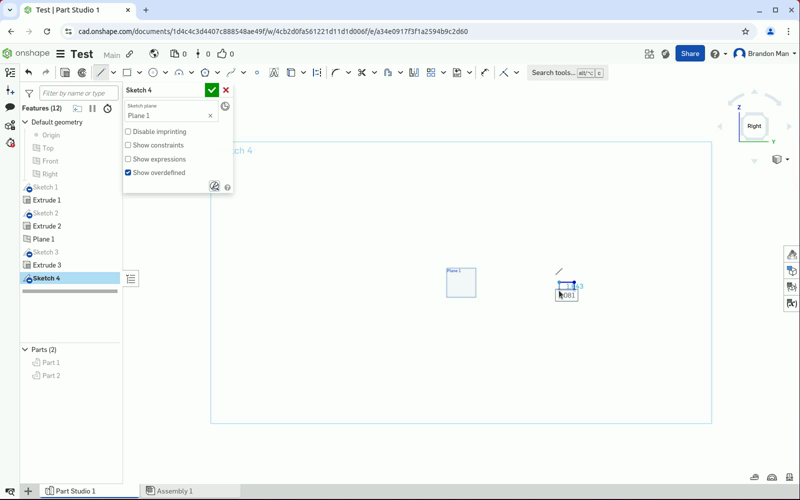
mouse_move(572, 282)
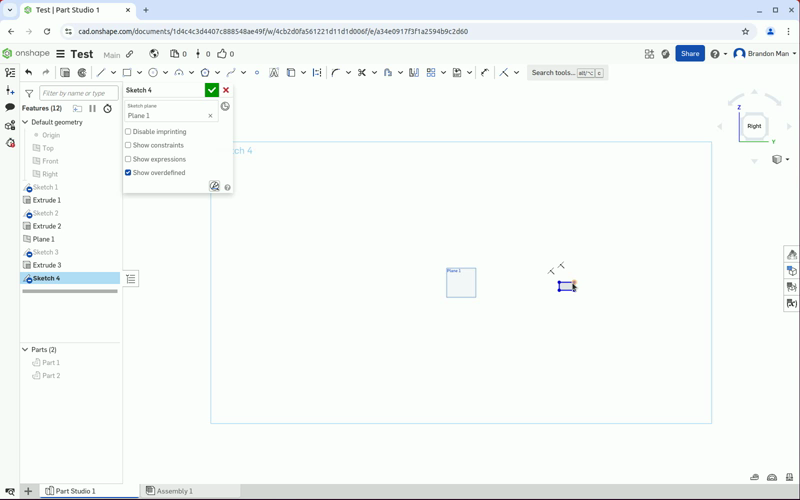
scroll(6)
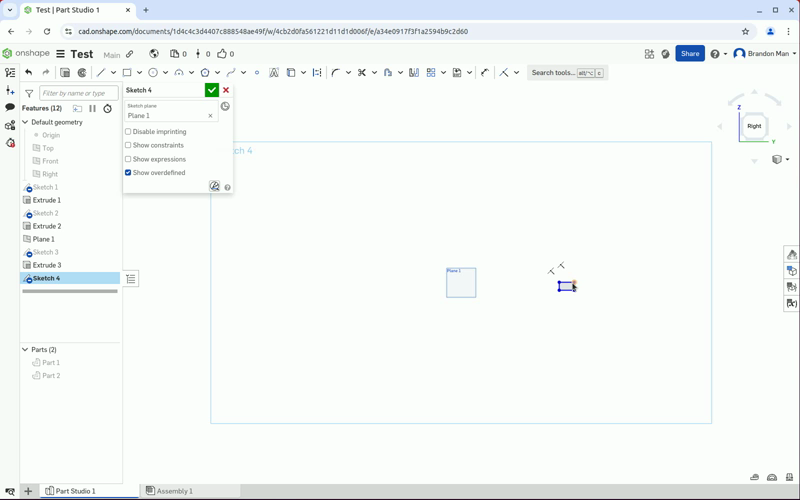
scroll(6)
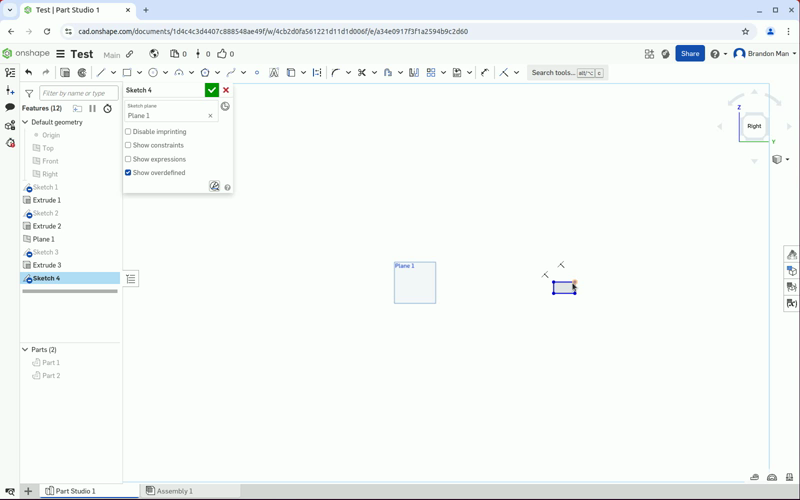
scroll(6)
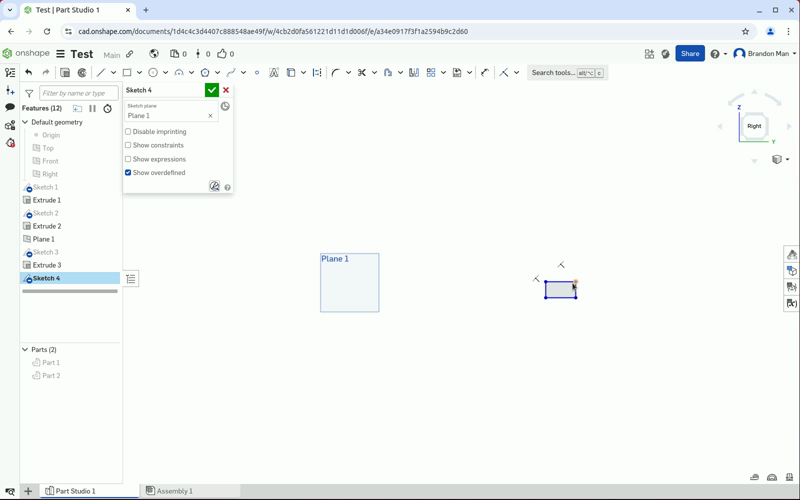
scroll(6)
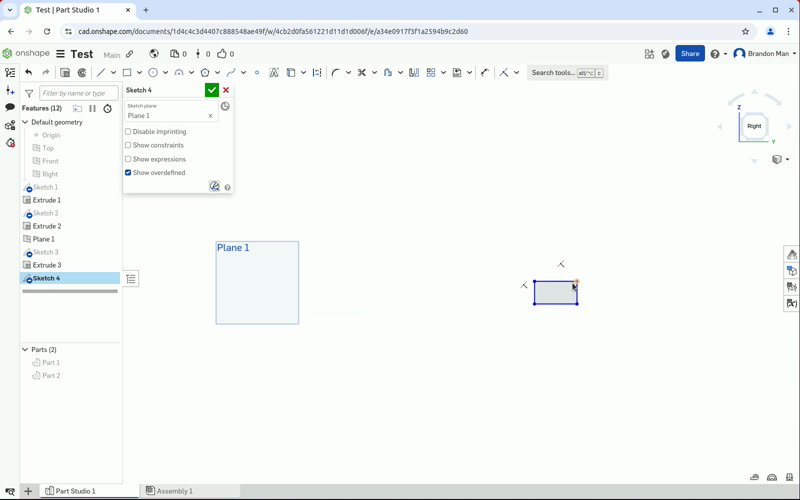
scroll(6)
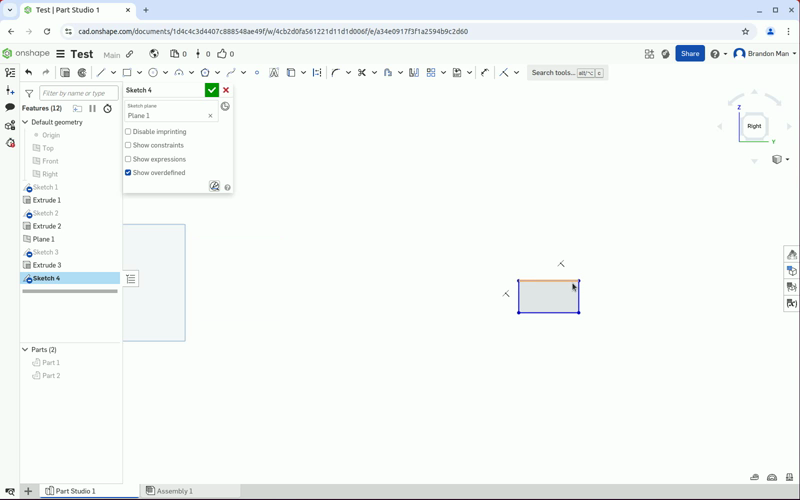
scroll(6)
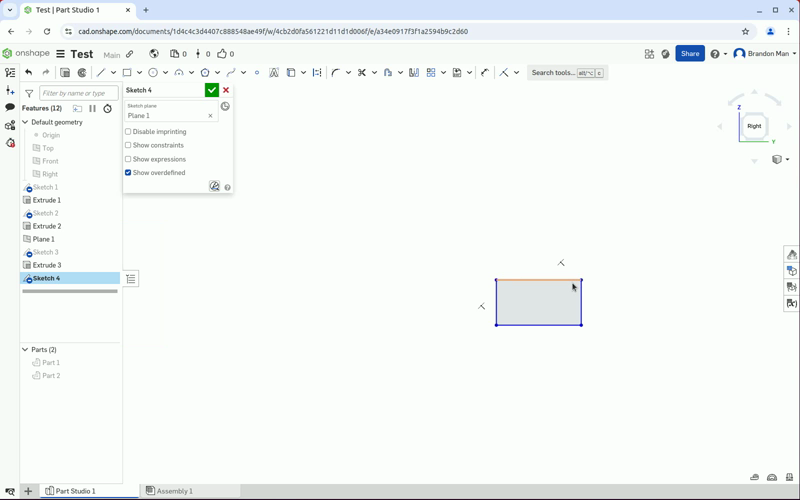
scroll(6)
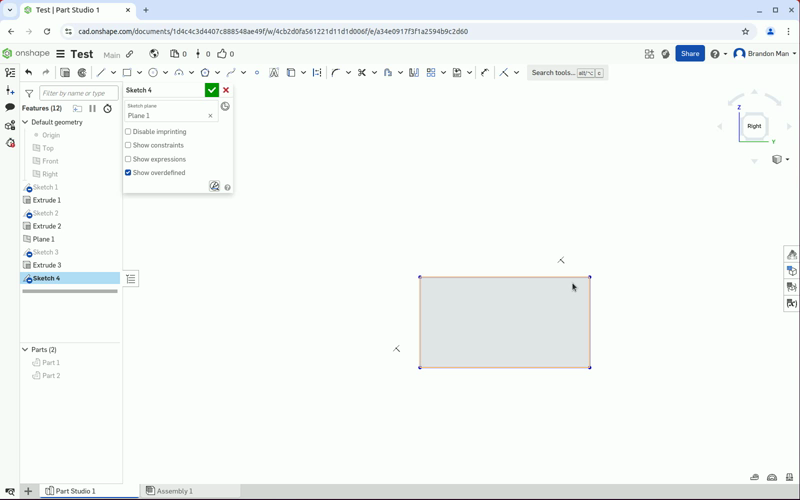
click(572, 282)
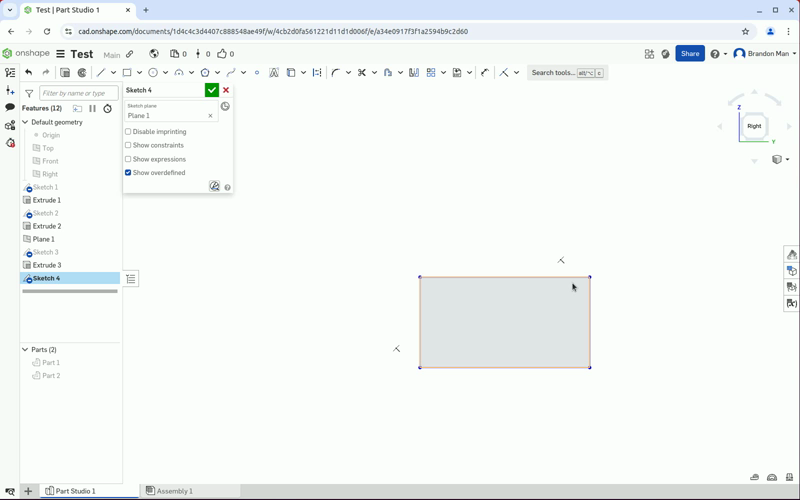
scroll(-6)
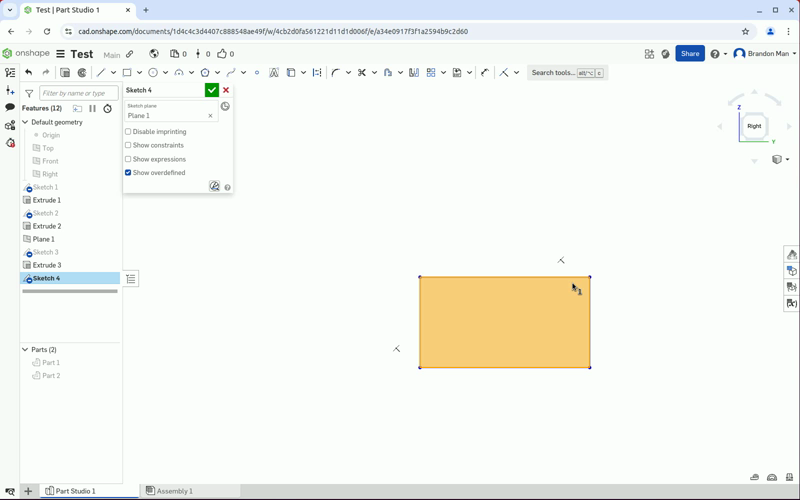
scroll(-6)
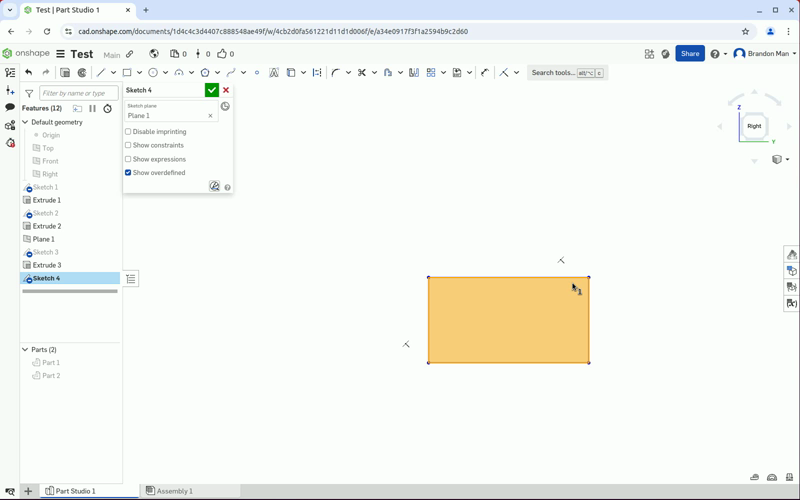
scroll(-6)
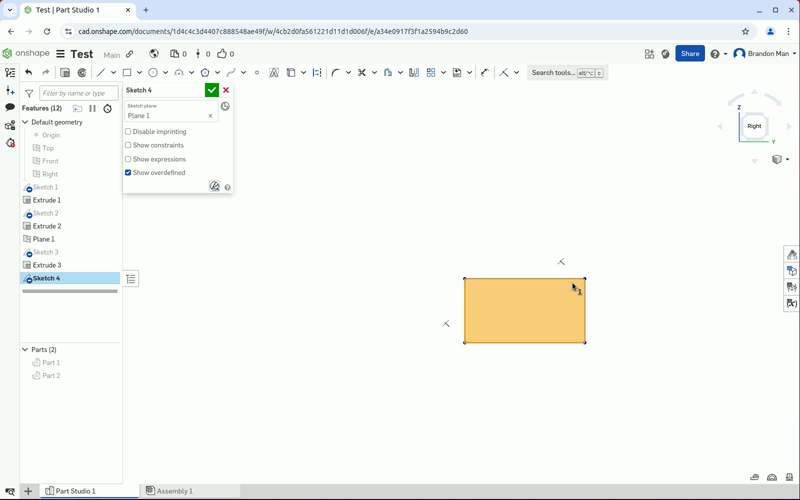
scroll(-6)
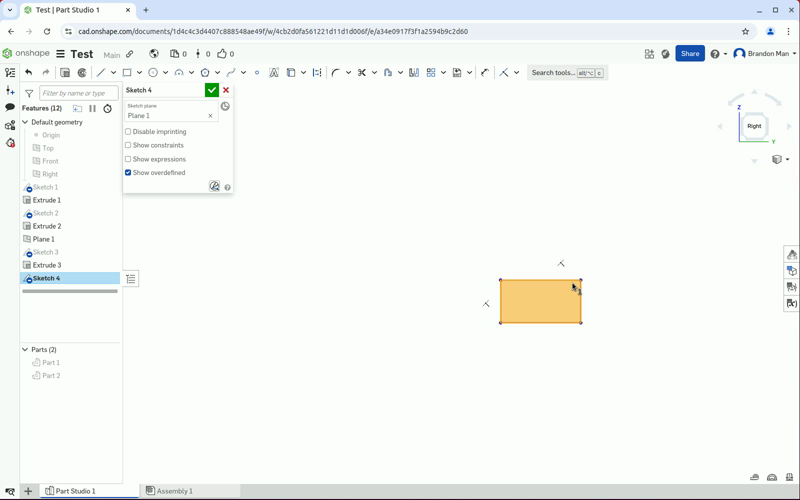
scroll(-6)
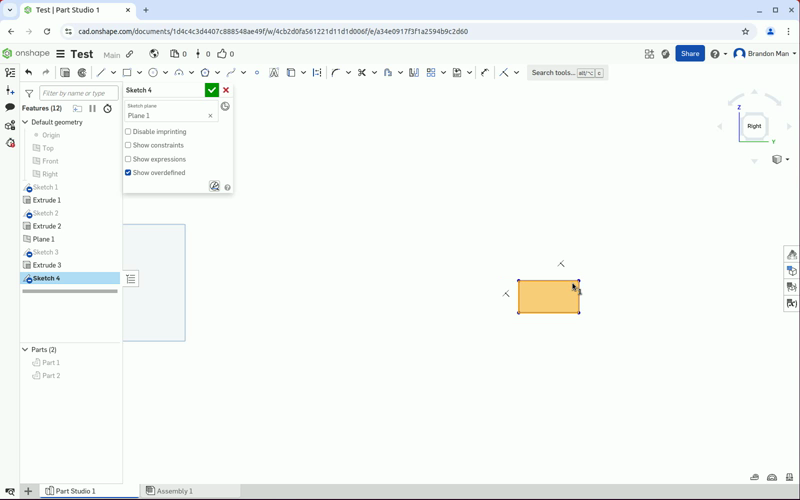
scroll(-6)
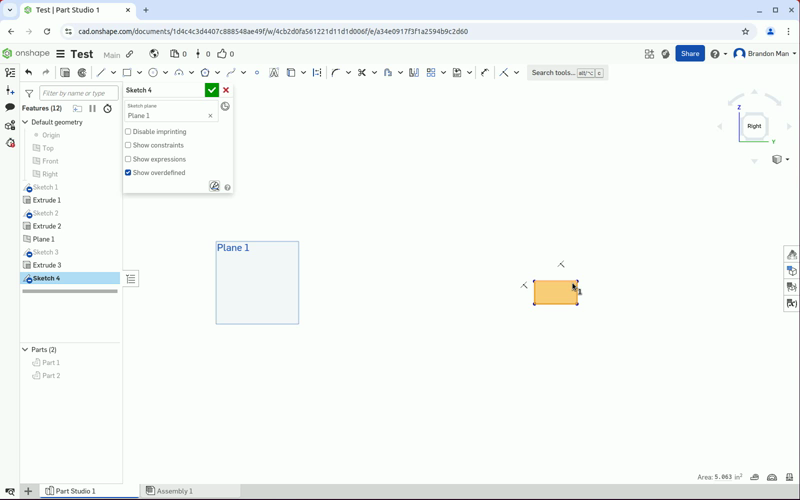
scroll(-6)
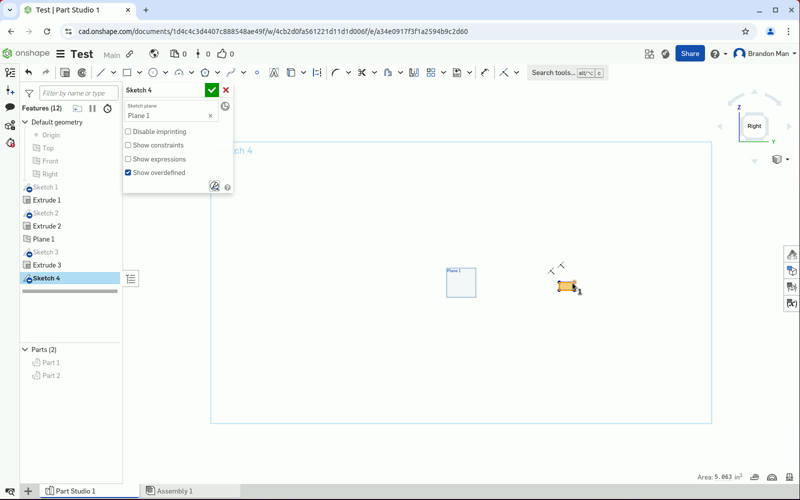
mouse_move(73, 352)
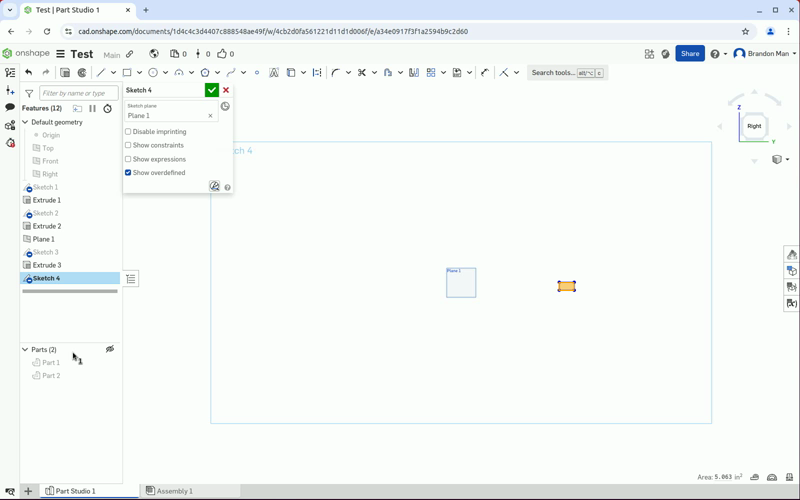
key(shift+y)
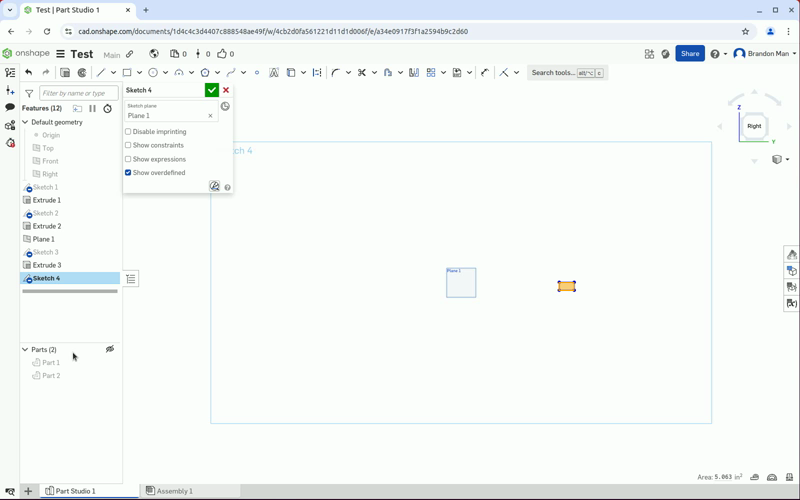
key(shift+e)
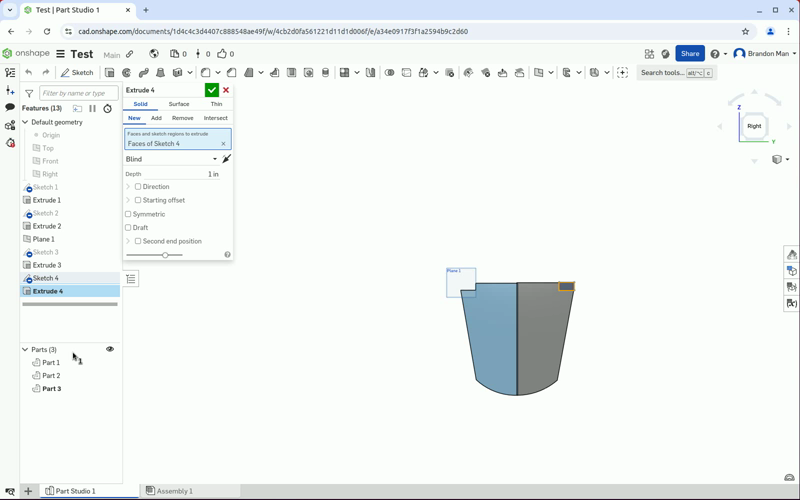
mouse_move(143, 106)
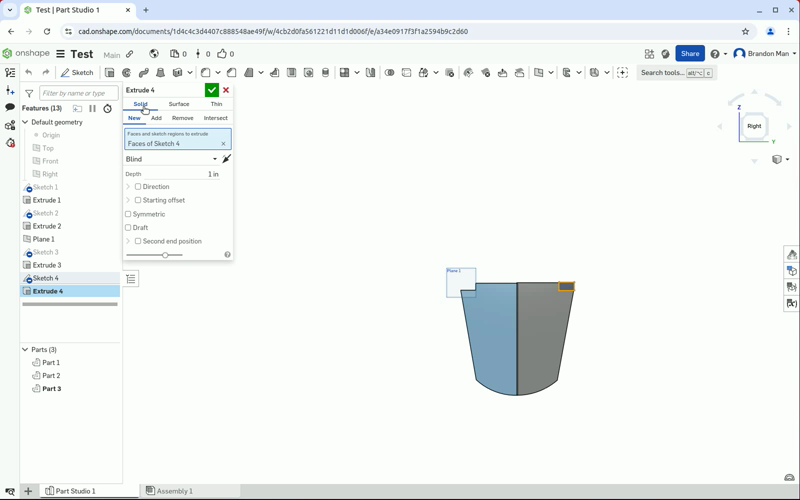
click(143, 106)
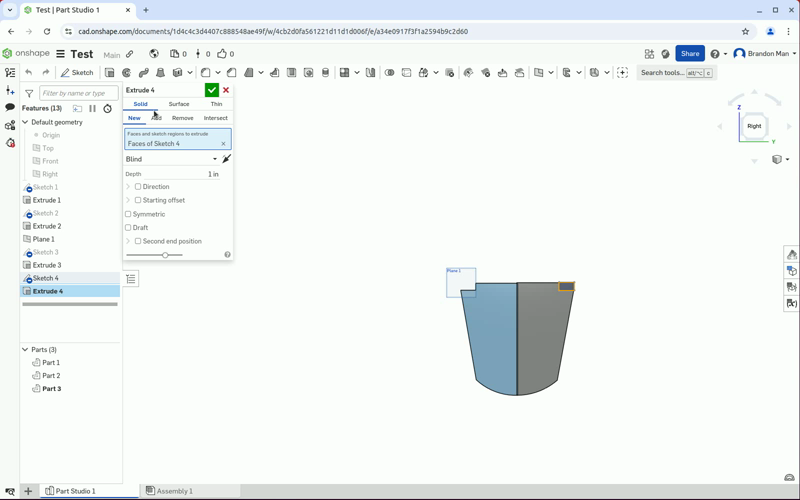
mouse_move(186, 120)
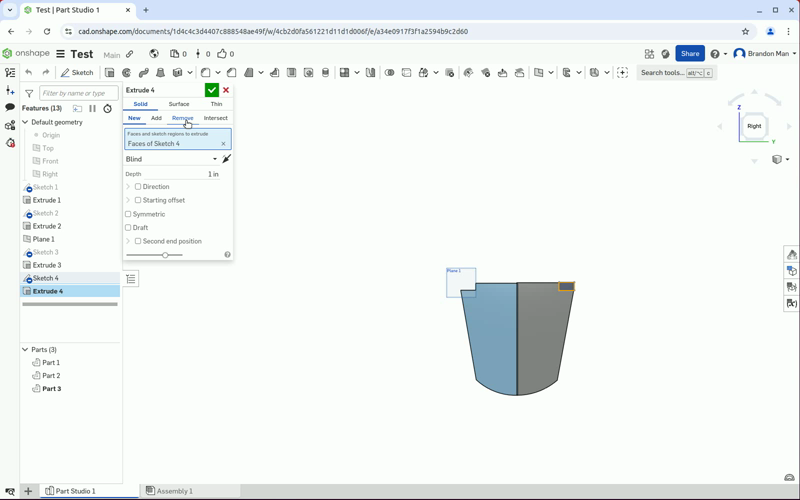
click(186, 120)
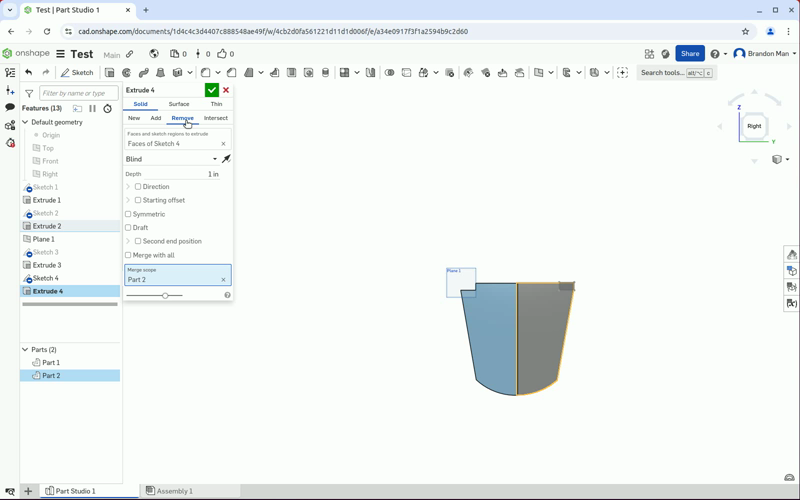
key(tab, 4)
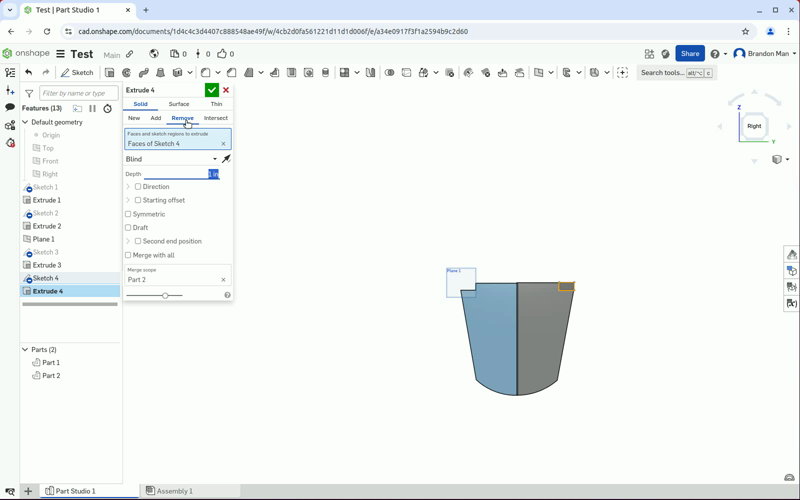
text(5.777)
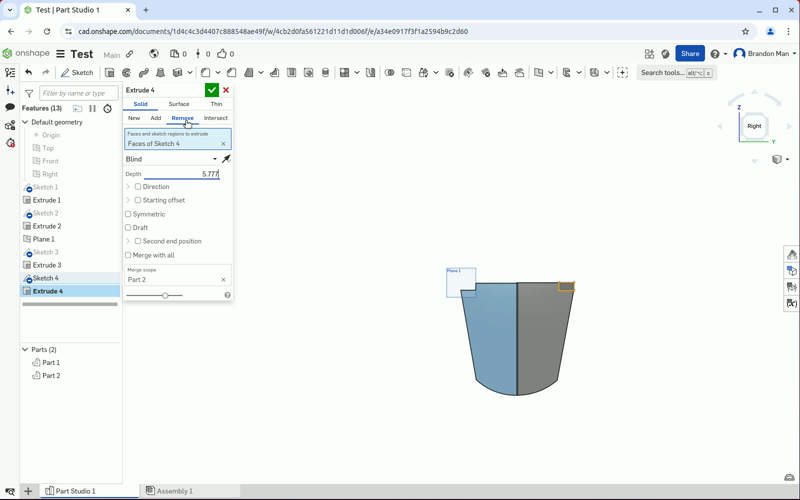
key(tab, 6)
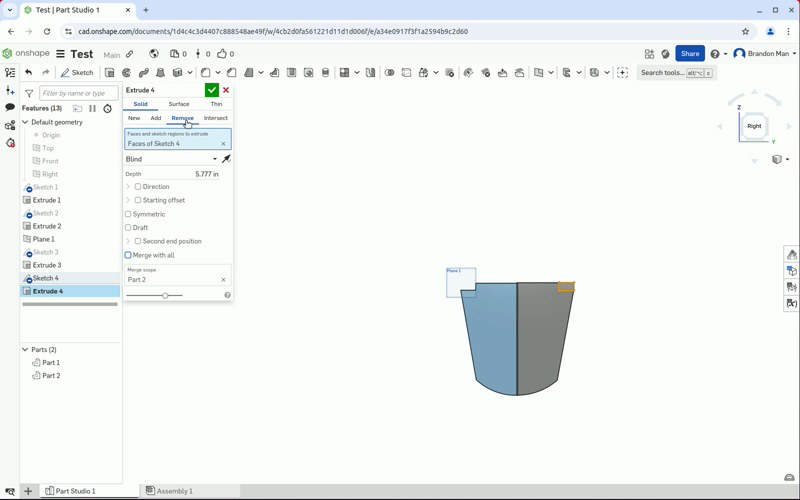
key(space)
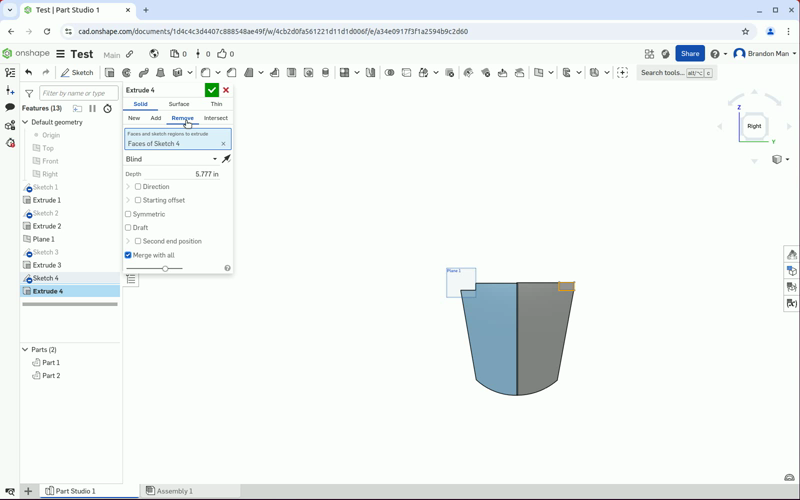
key(enter)
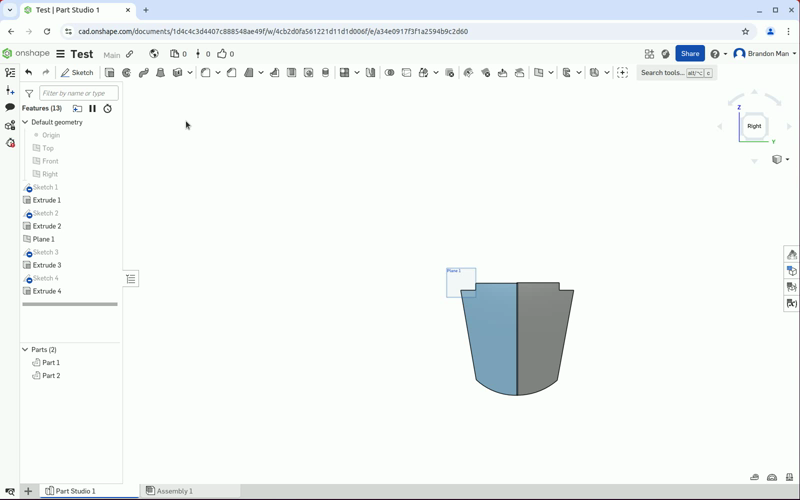
key(shift+h)
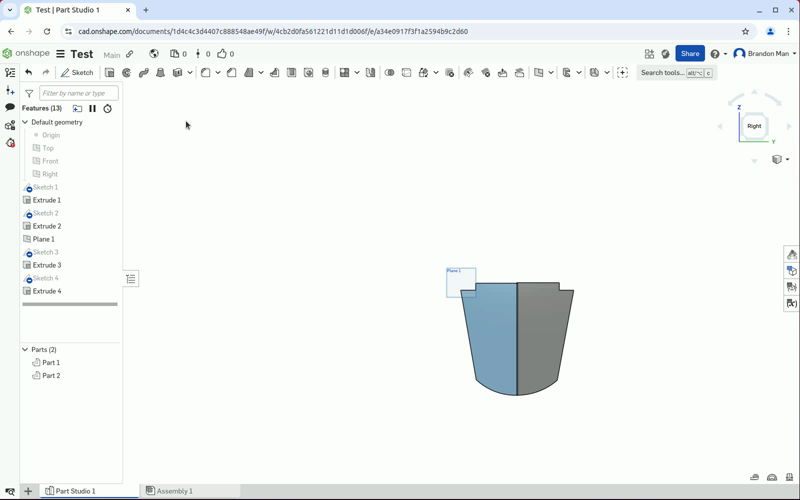
key(shift+h)
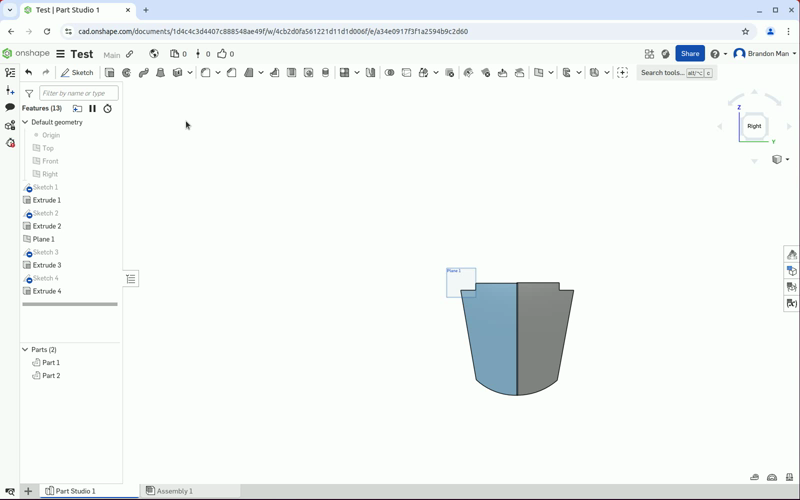
mouse_move(73, 189)
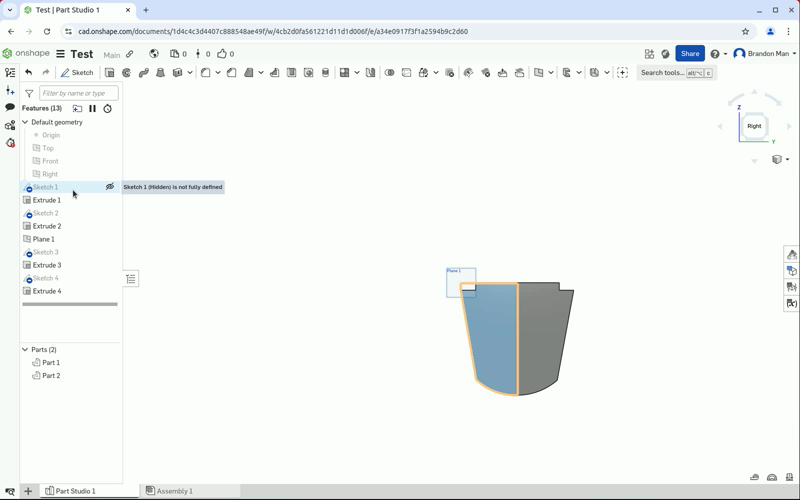
click(73, 189)
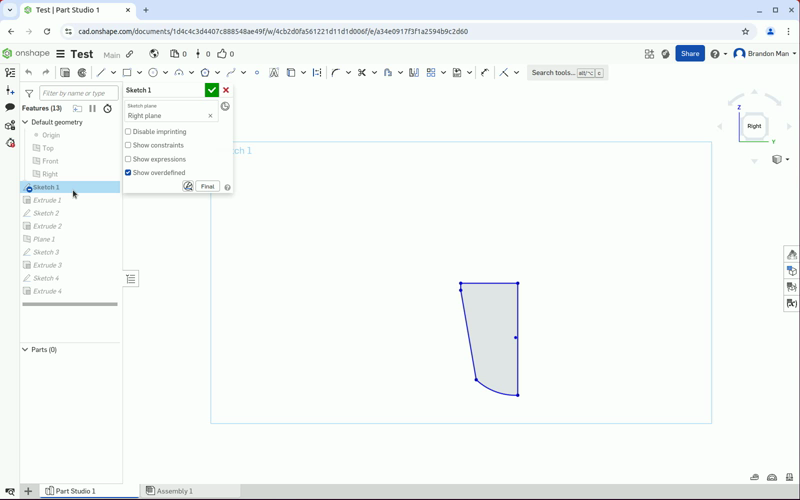
mouse_move(229, 92)
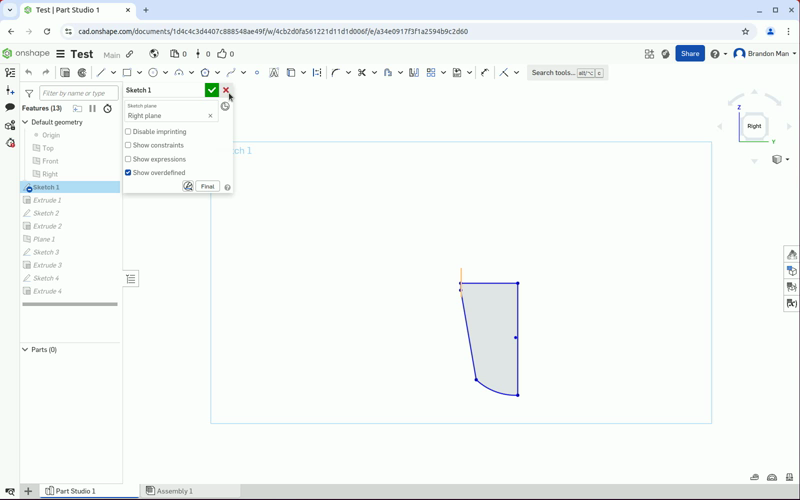
click(229, 92)
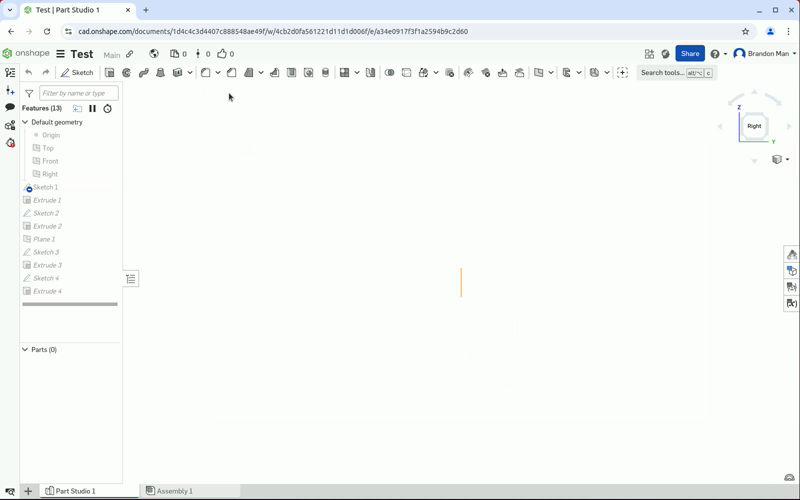
key(shift+s)
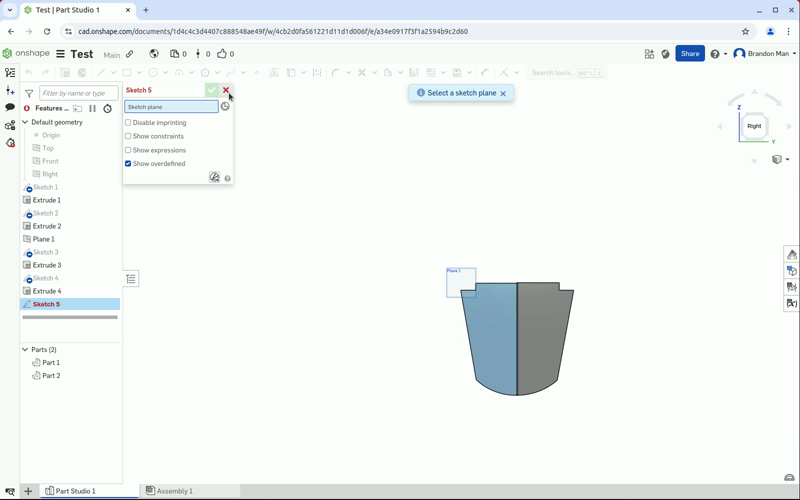
mouse_move(73, 241)
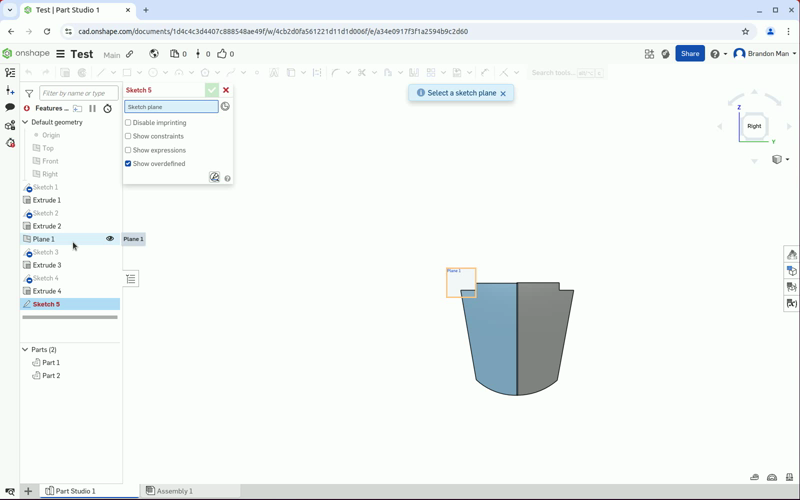
click(73, 241)
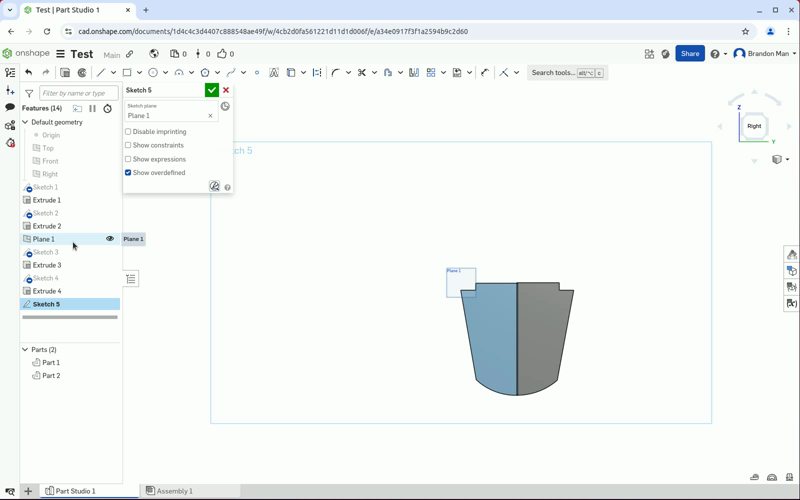
mouse_move(73, 352)
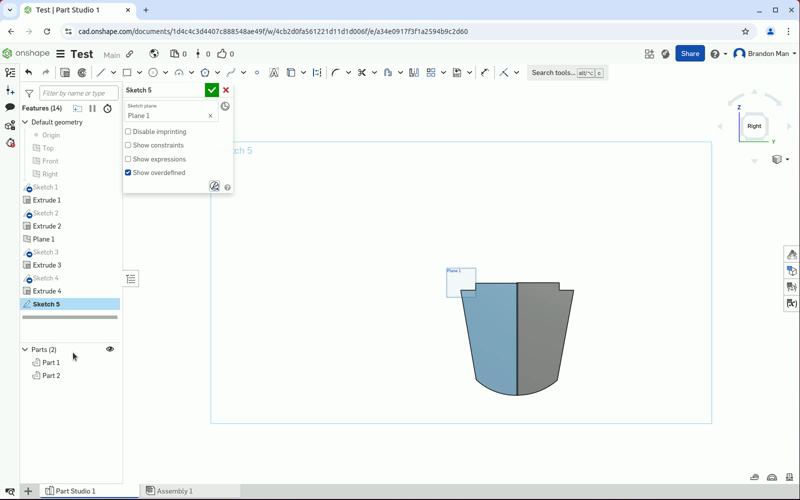
key(y)
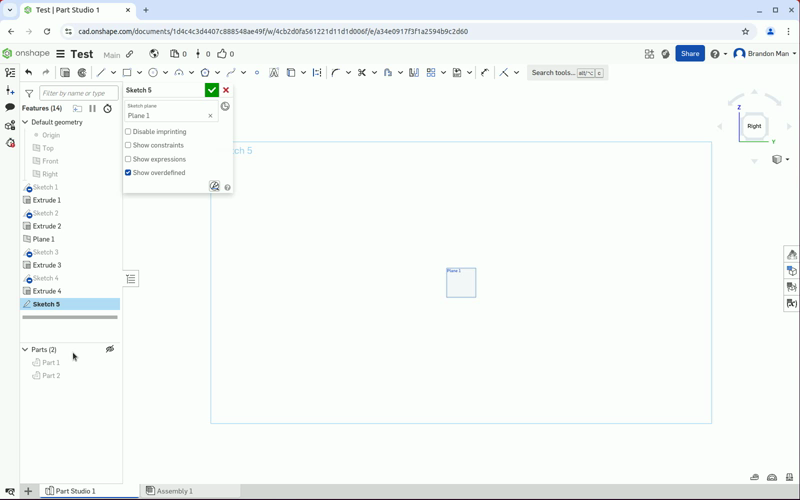
key(l)
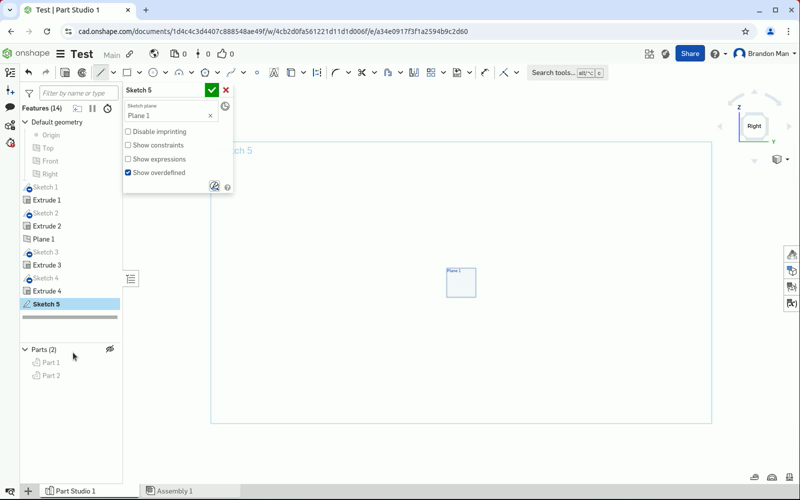
key_down(shift)
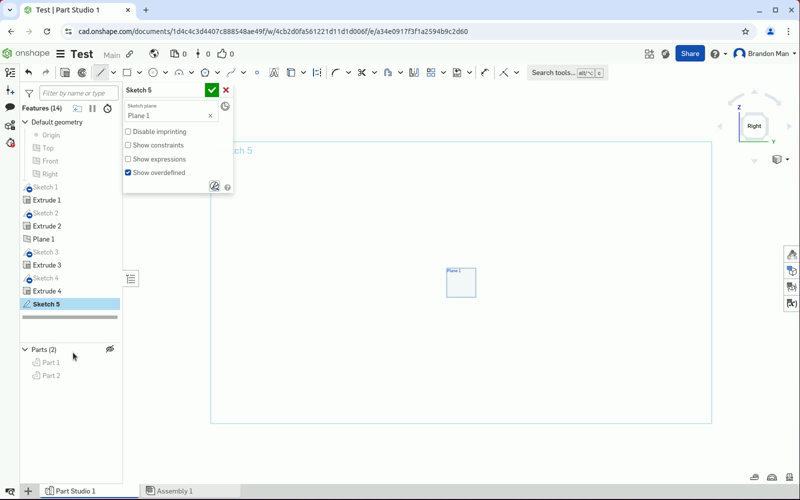
mouse_move(502, 290)
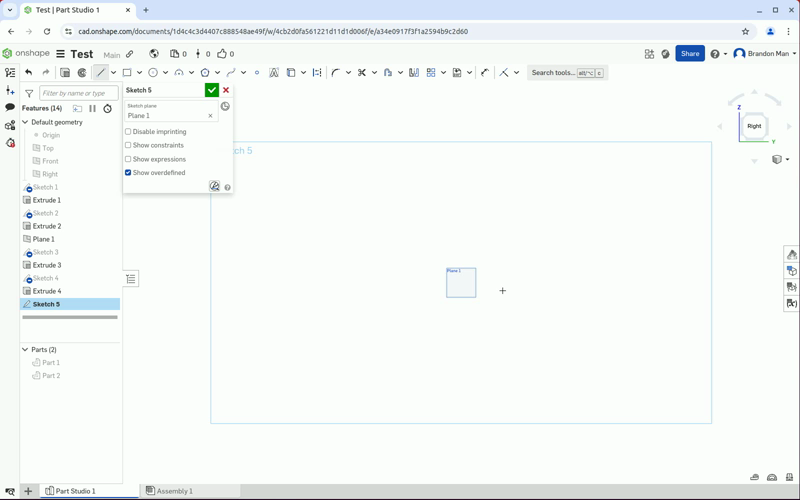
click(502, 290)
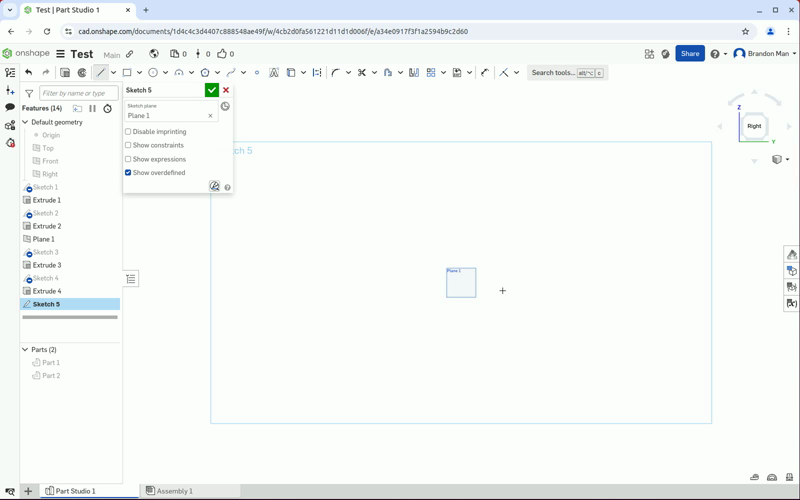
key_up(shift)
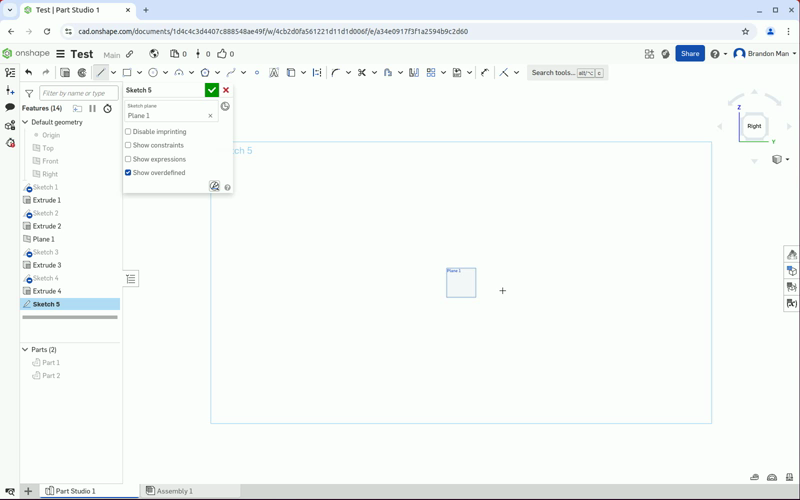
key_down(shift)
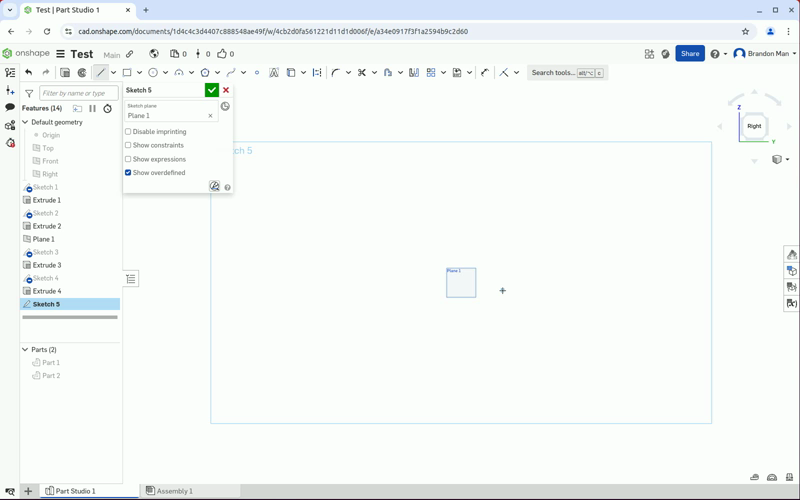
mouse_move(532, 290)
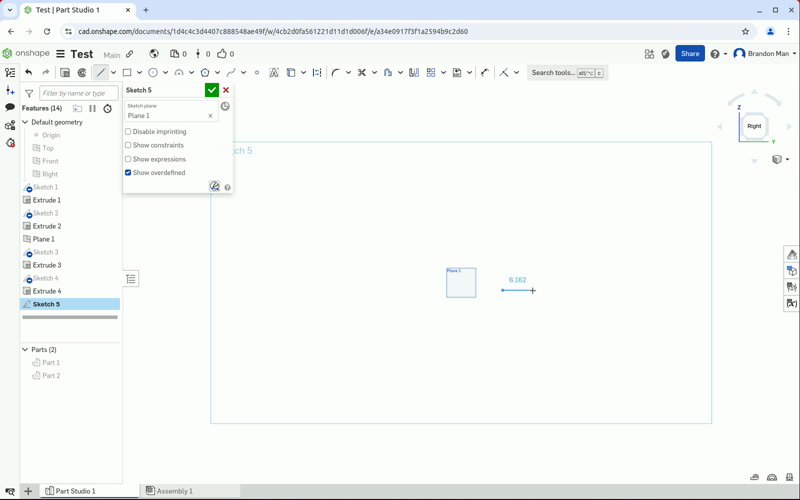
mouse_move(518, 290)
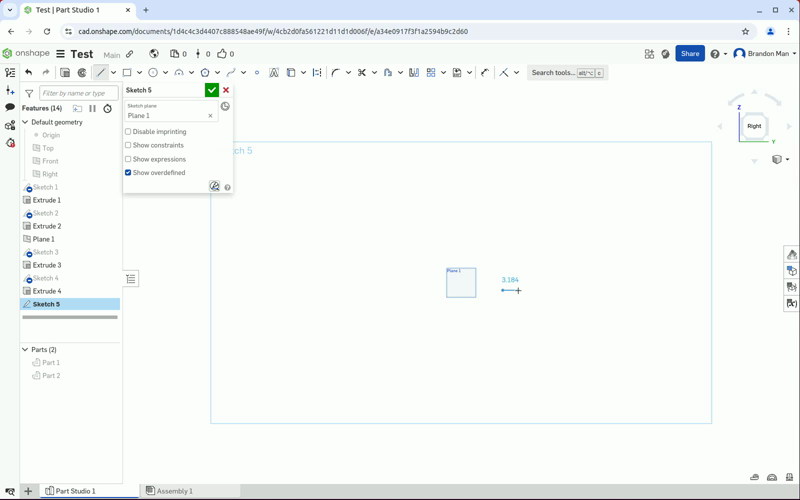
click(518, 290)
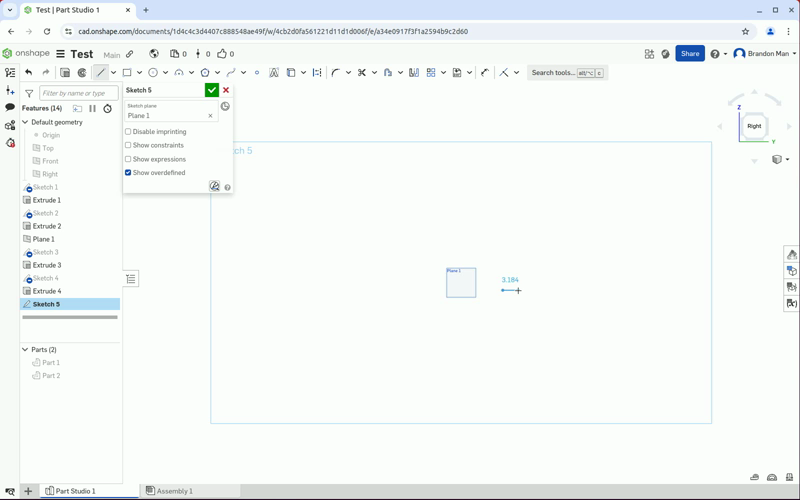
key_up(shift)
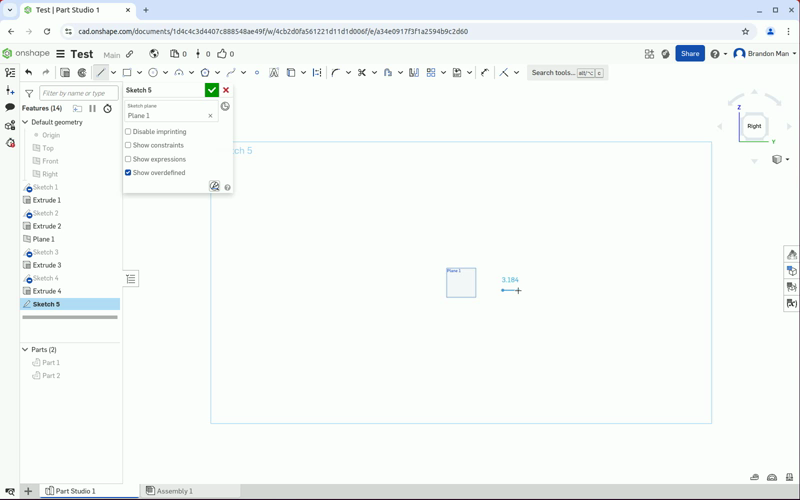
key_down(shift)
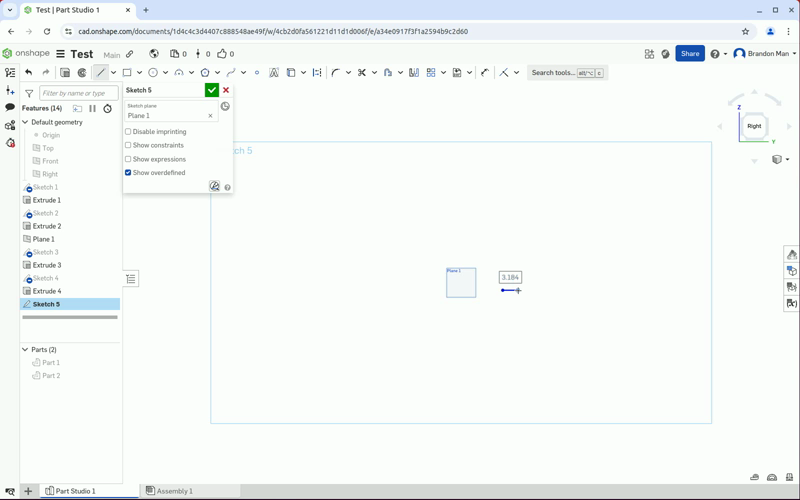
mouse_move(548, 290)
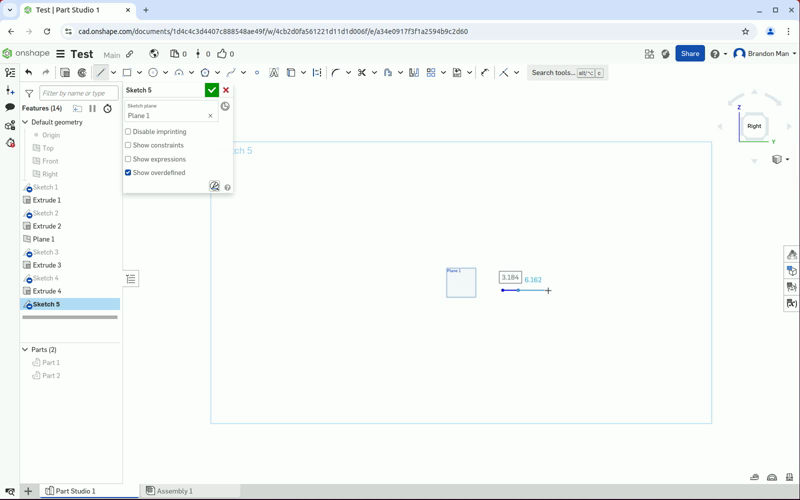
mouse_move(518, 282)
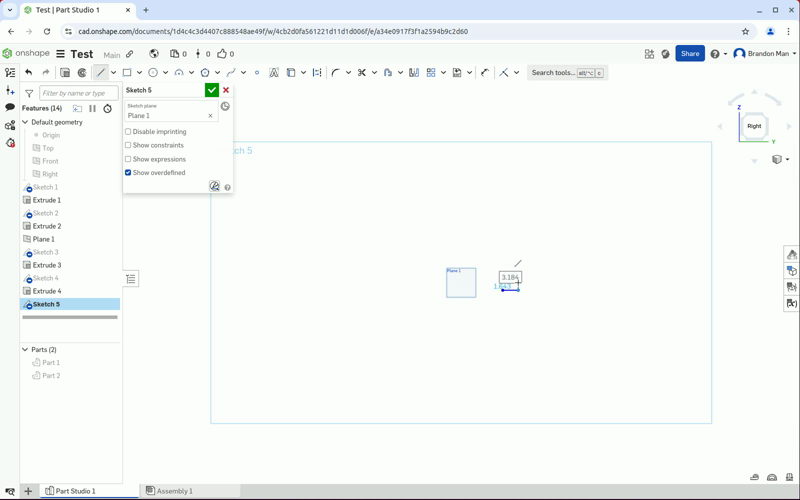
click(518, 282)
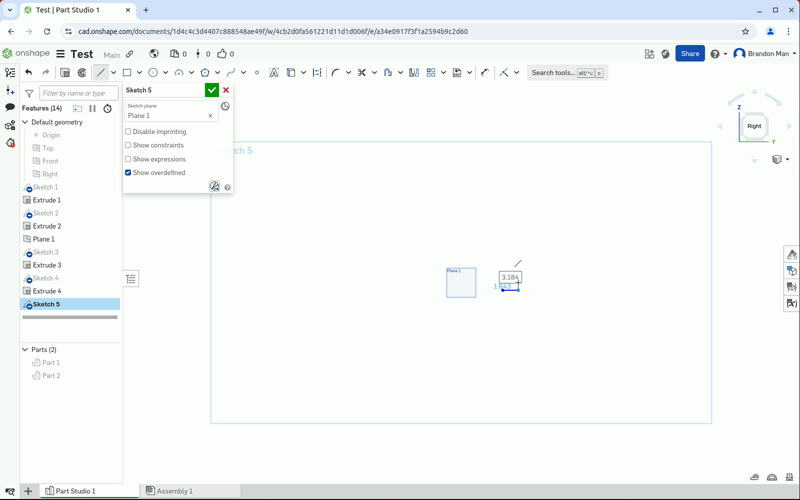
key_up(shift)
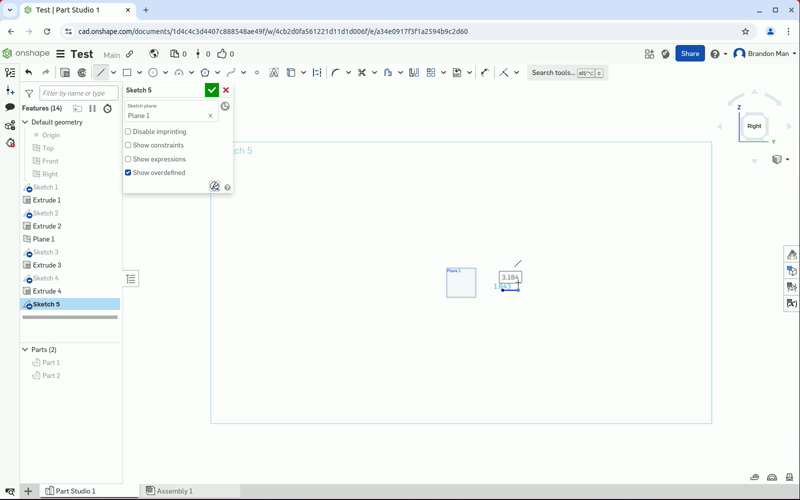
key_down(shift)
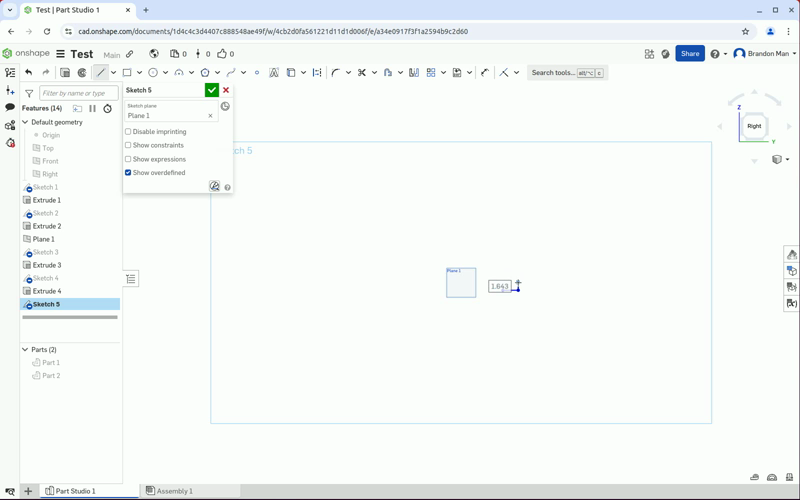
mouse_move(548, 282)
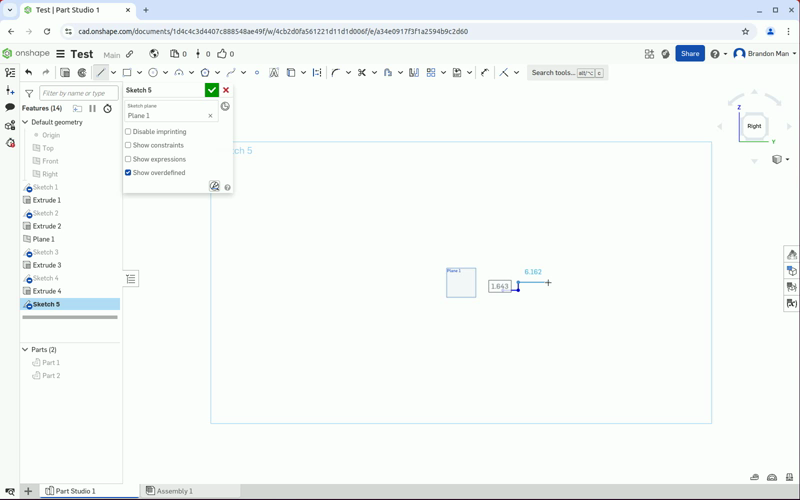
mouse_move(502, 282)
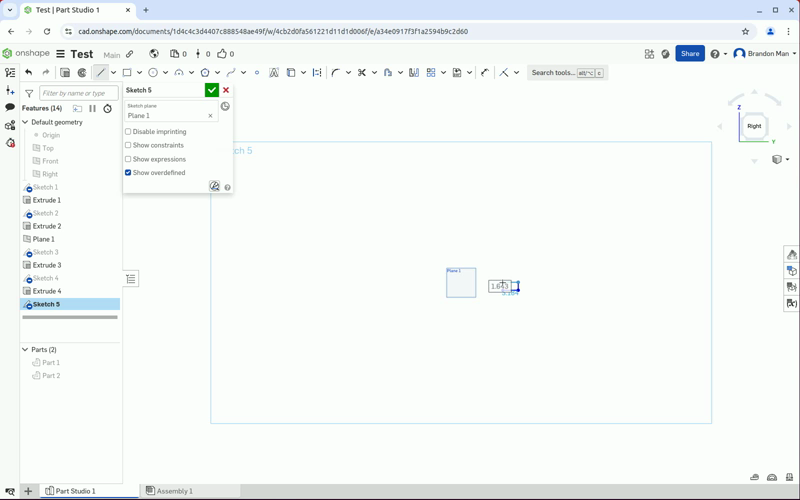
click(502, 282)
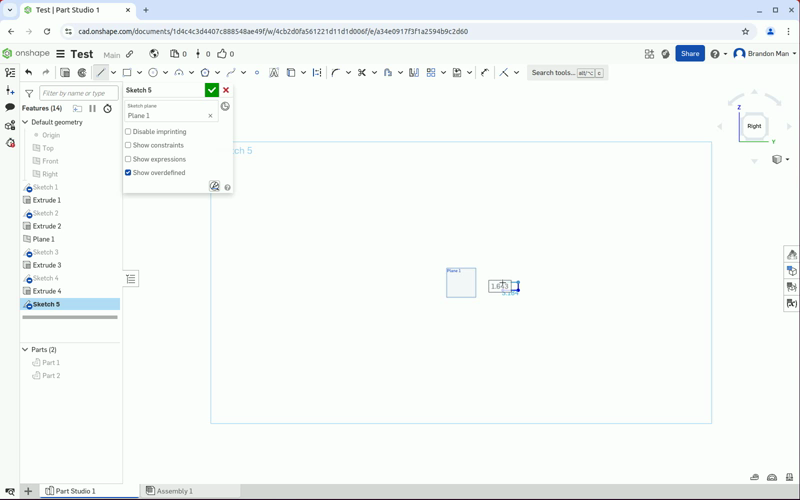
key_up(shift)
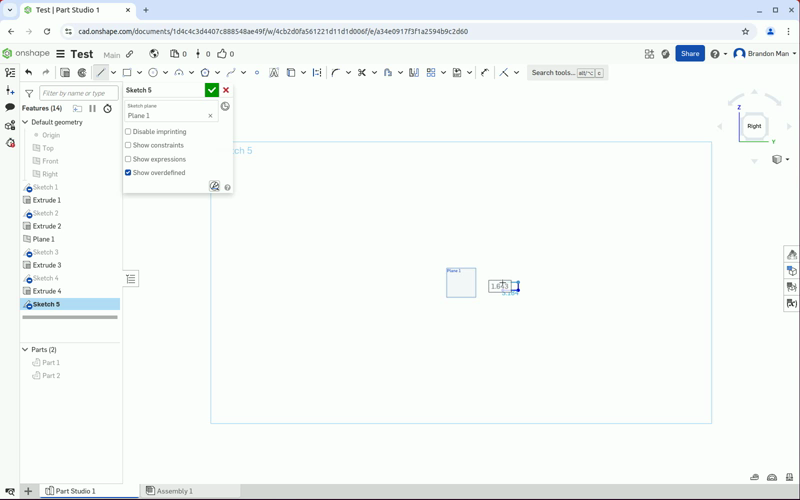
mouse_move(532, 282)
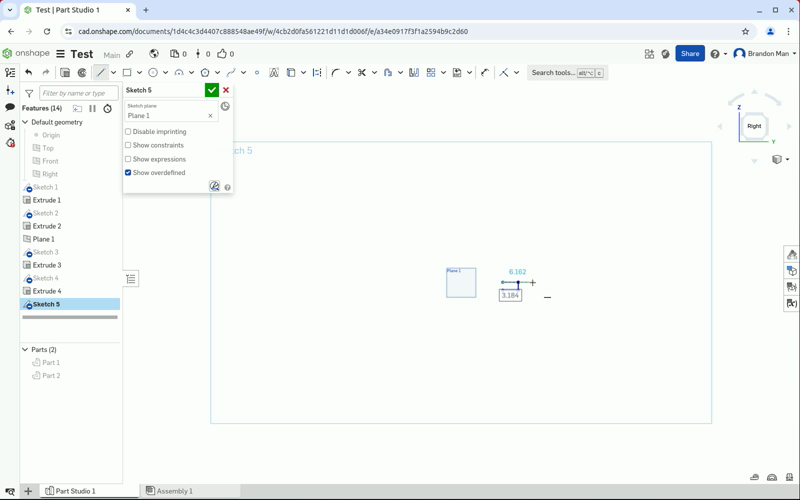
key_down(shift)
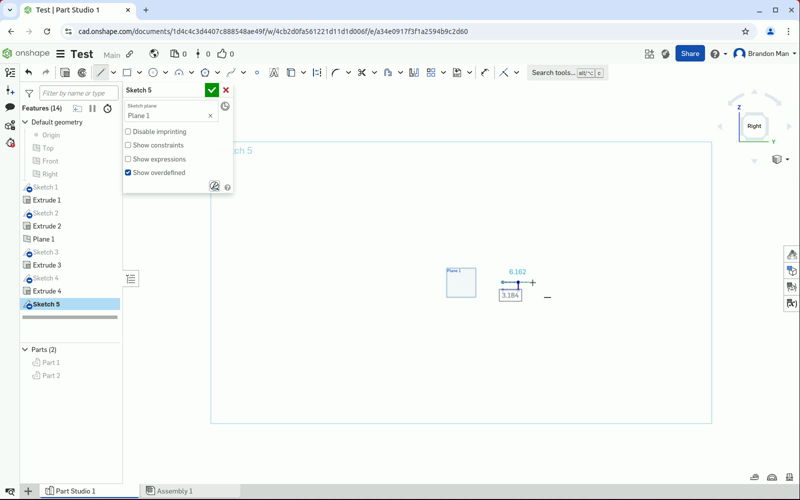
mouse_move(502, 290)
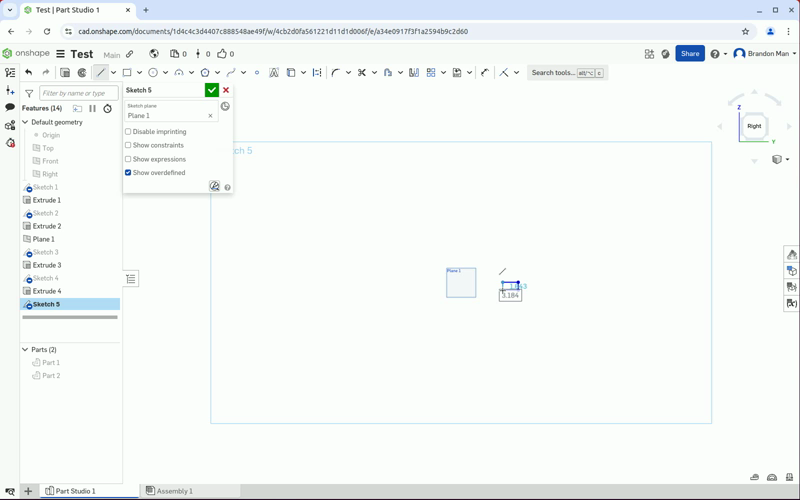
key_up(shift)
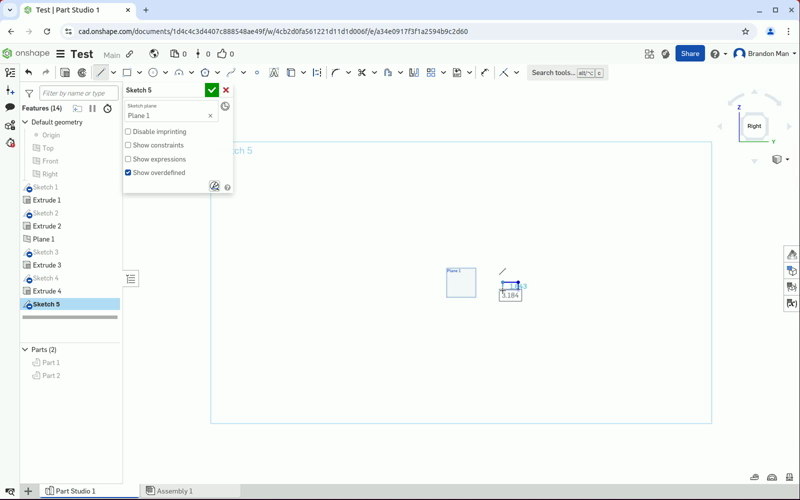
click(502, 290)
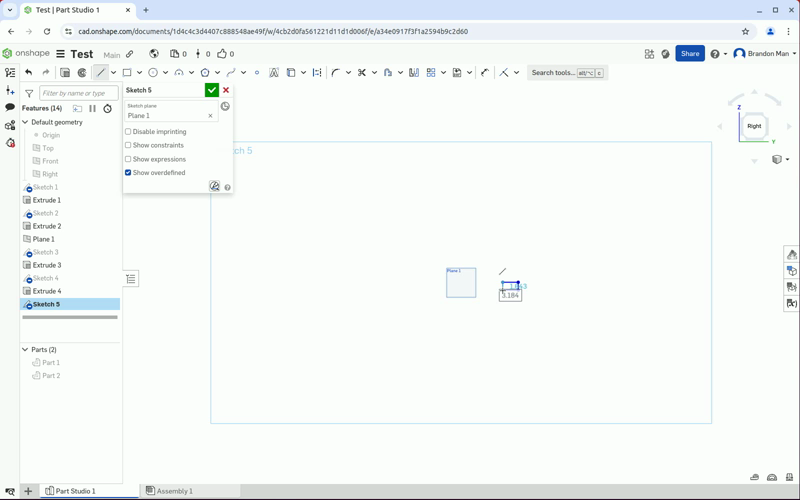
key(esc)
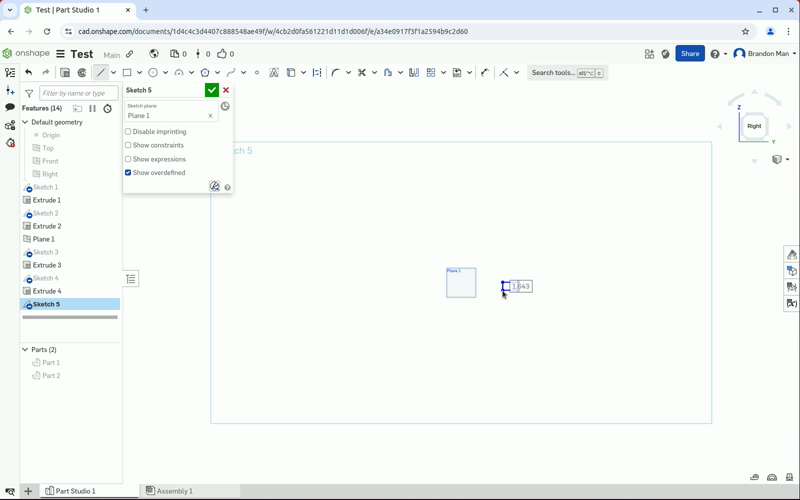
mouse_move(510, 288)
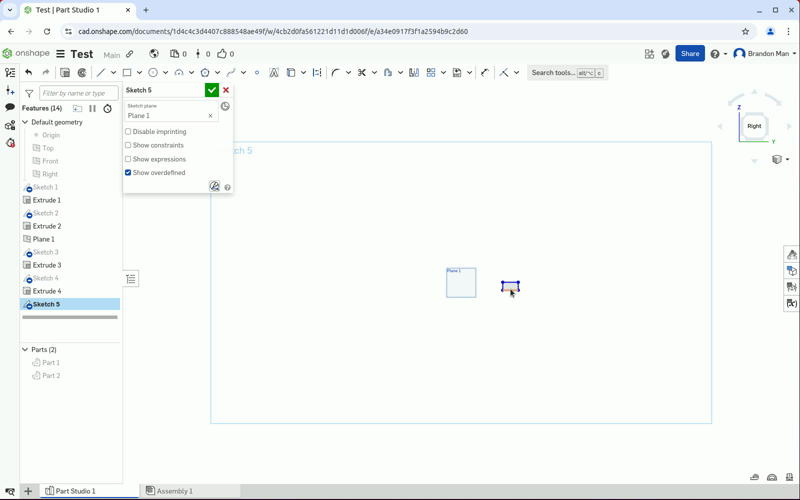
scroll(6)
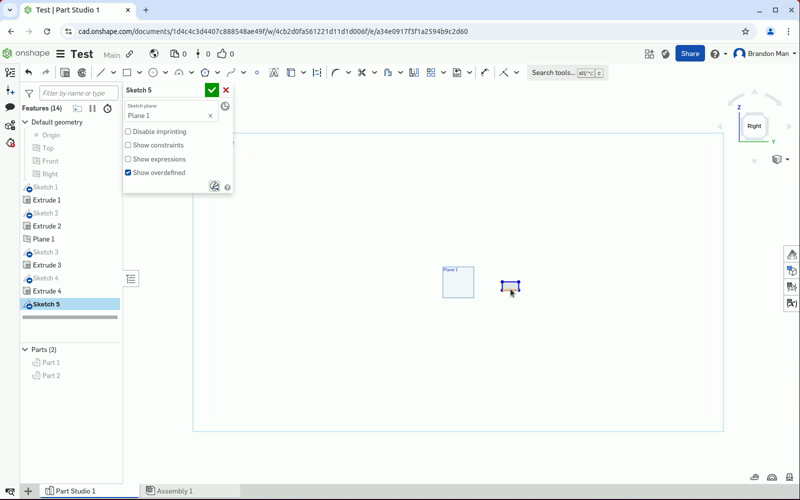
scroll(6)
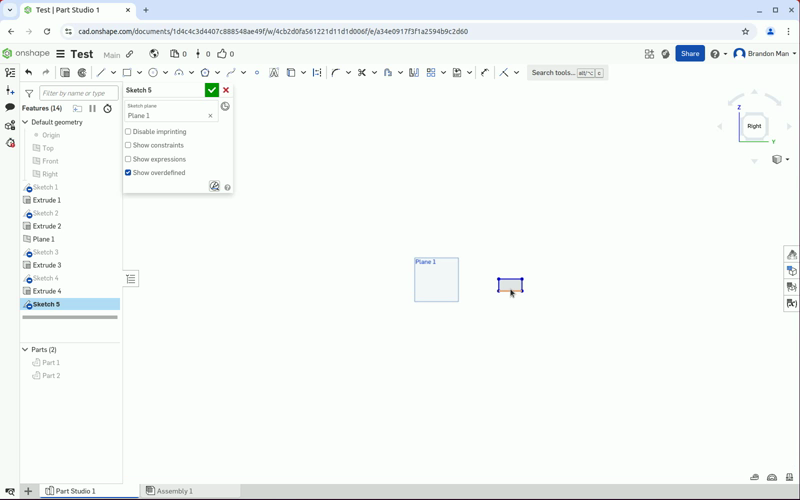
scroll(6)
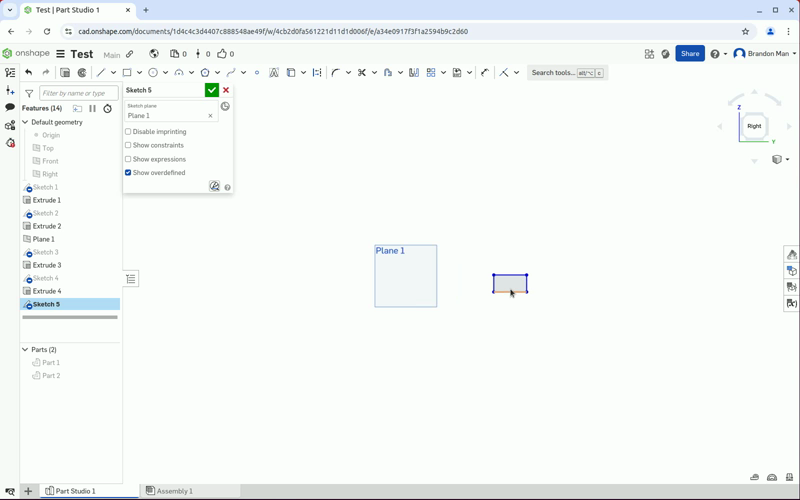
scroll(6)
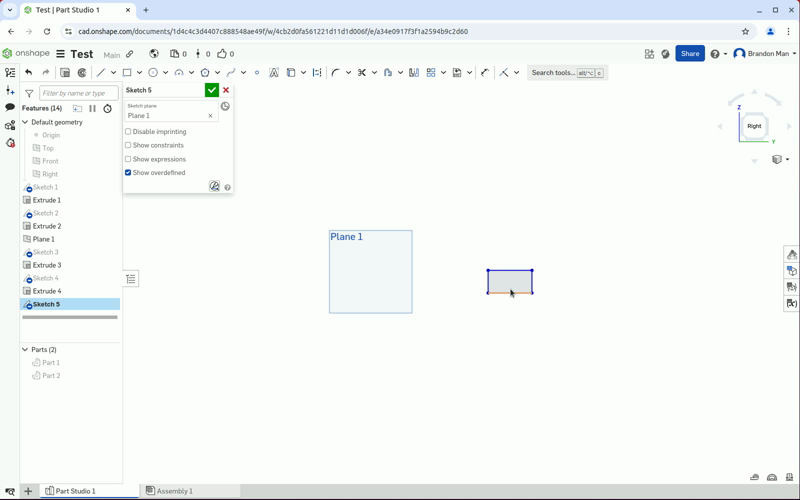
scroll(6)
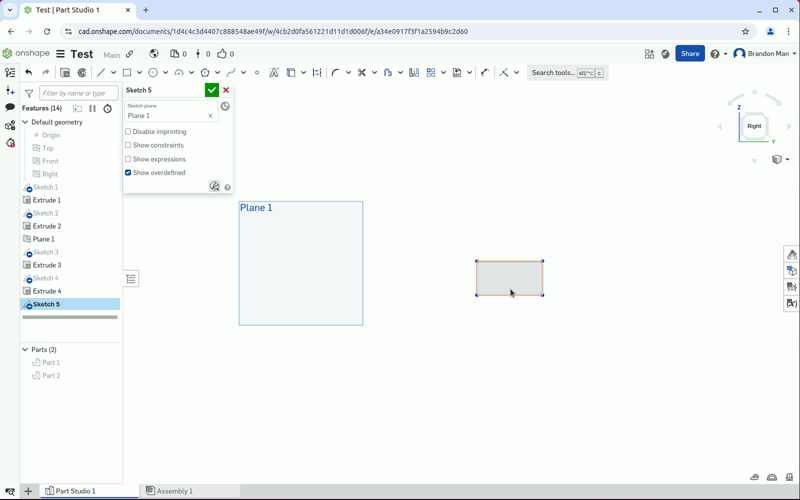
scroll(6)
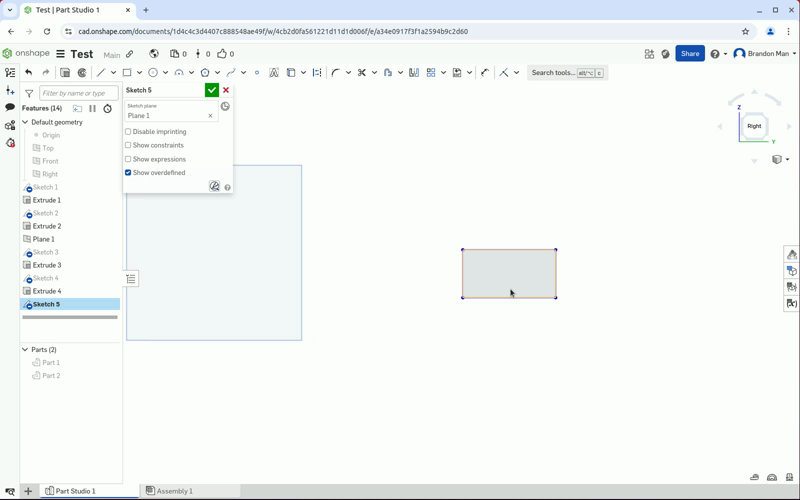
scroll(6)
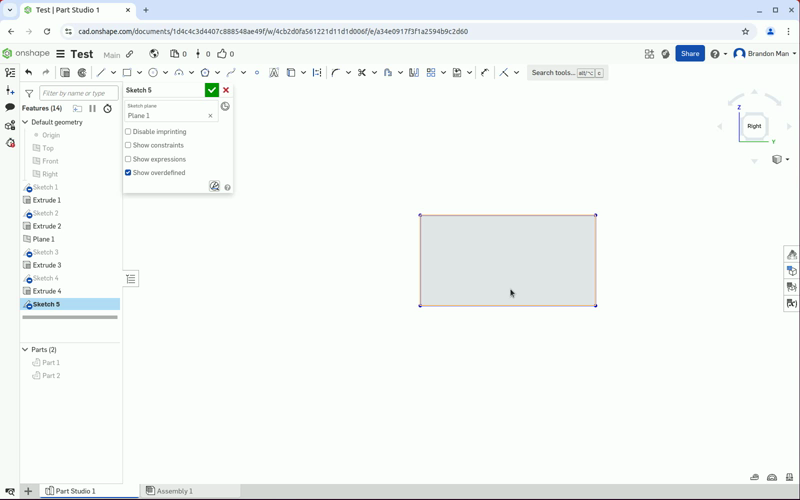
click(510, 288)
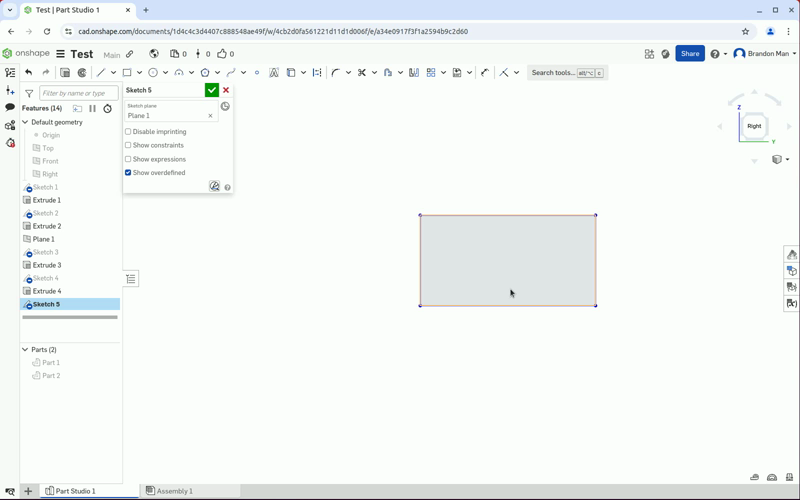
scroll(-6)
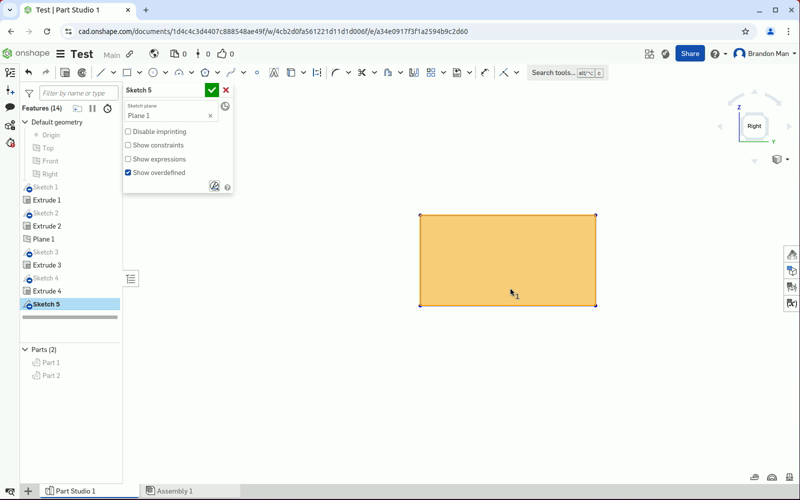
scroll(-6)
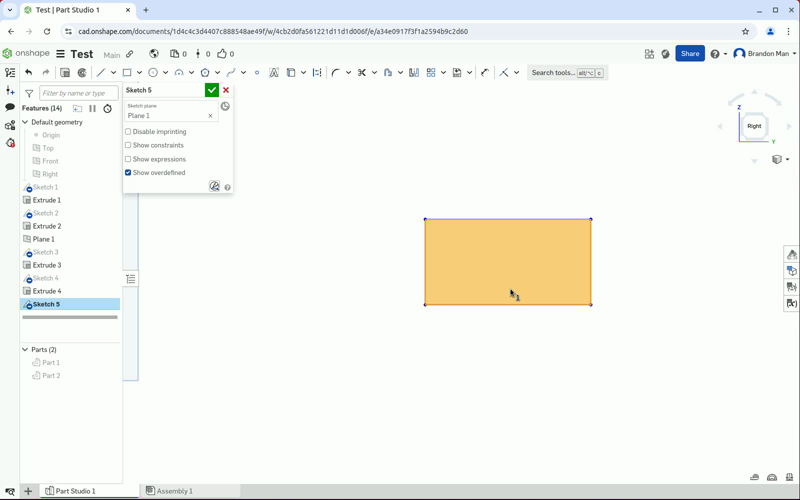
scroll(-6)
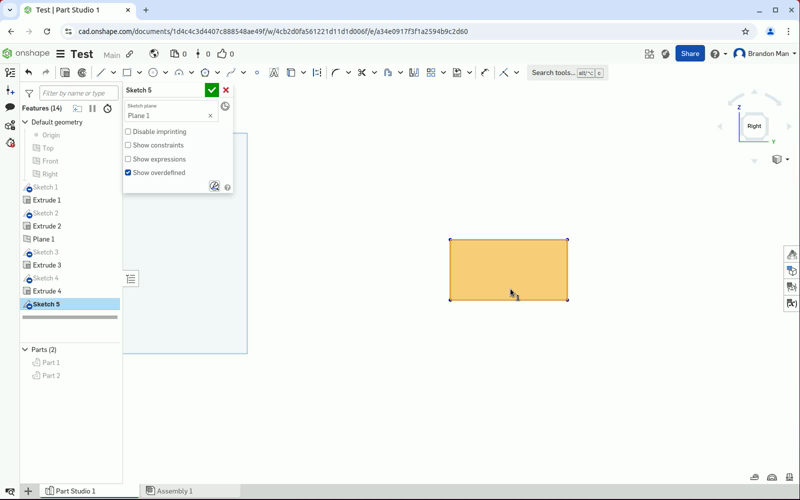
scroll(-6)
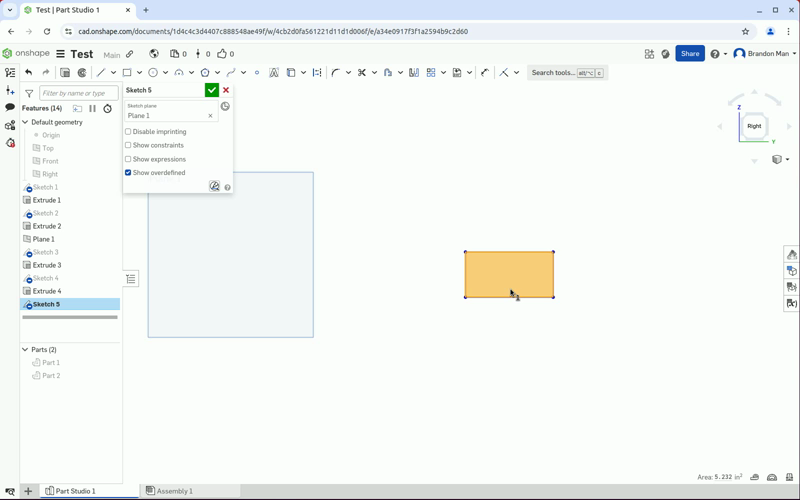
scroll(-6)
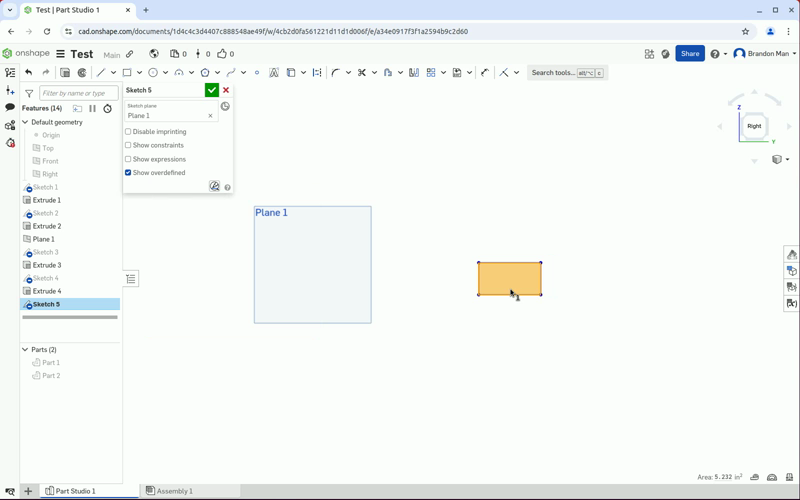
scroll(-6)
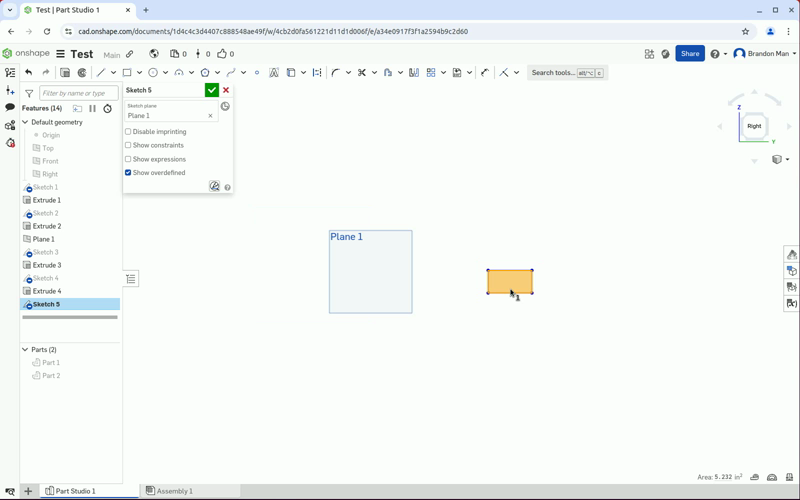
scroll(-6)
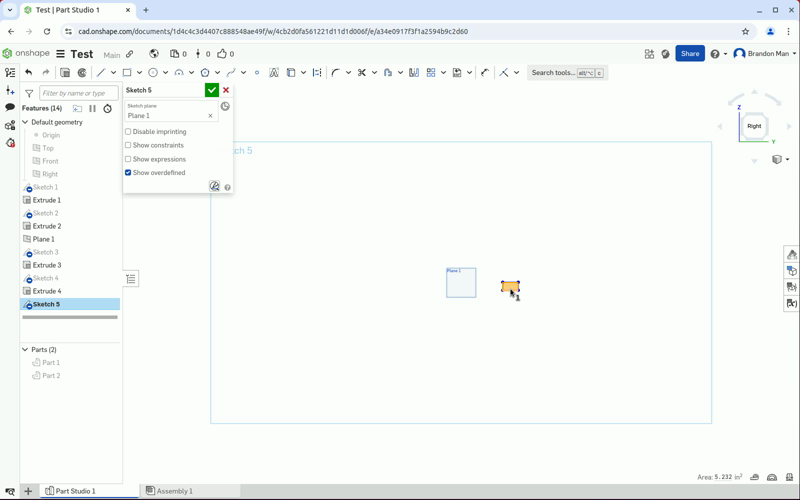
mouse_move(73, 352)
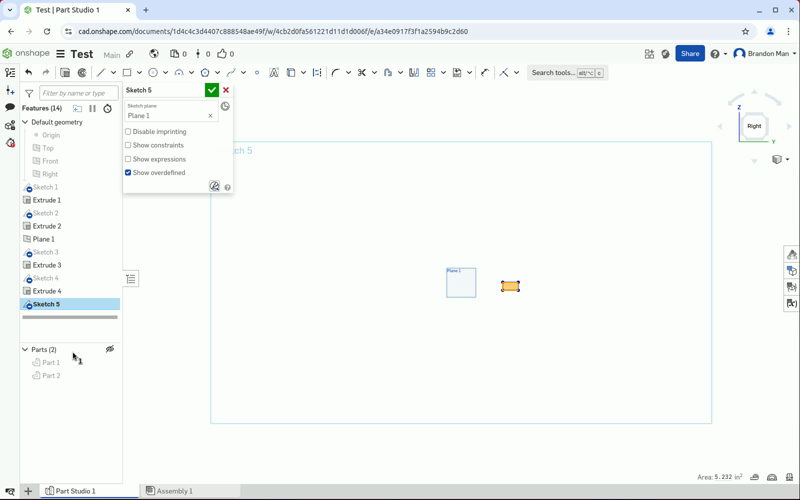
key(shift+y)
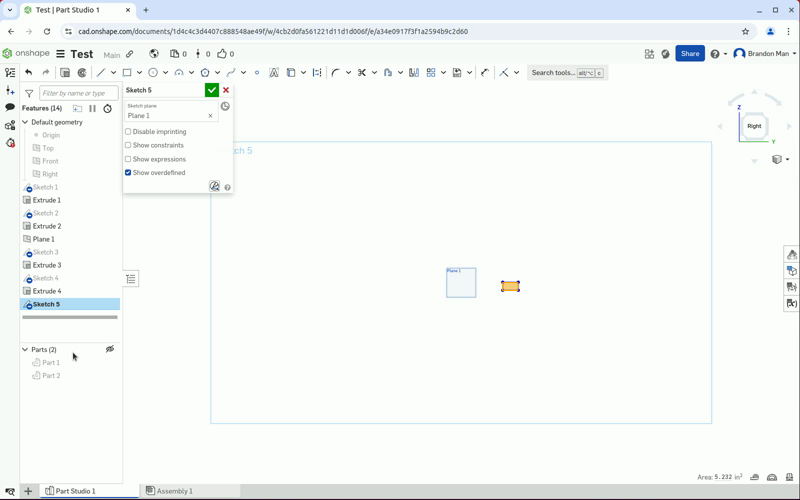
key(shift+e)
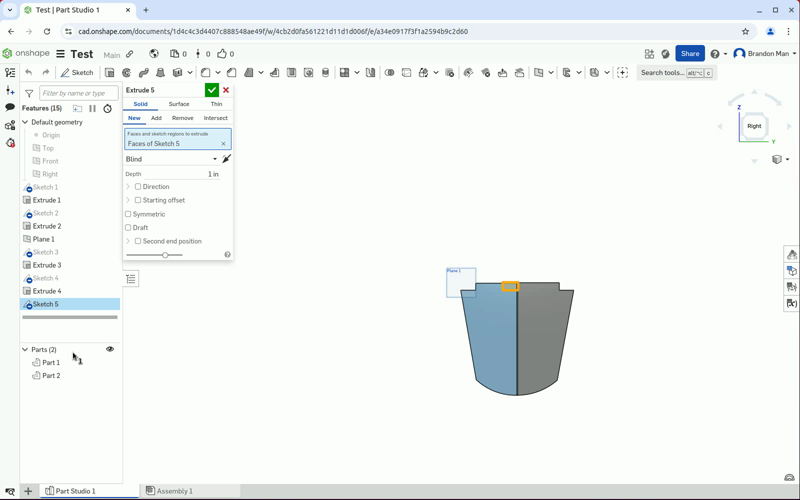
mouse_move(143, 106)
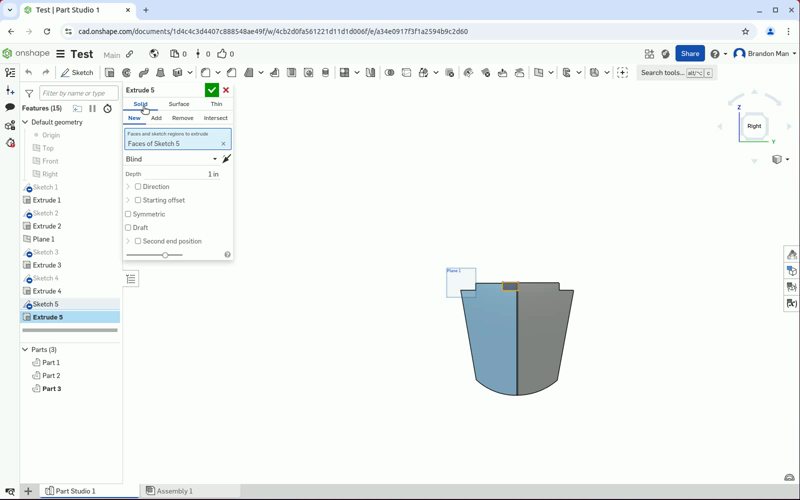
click(143, 106)
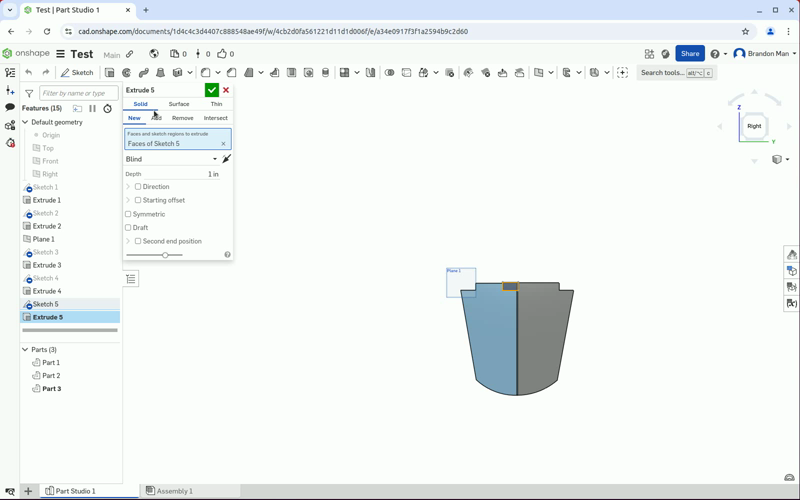
mouse_move(186, 120)
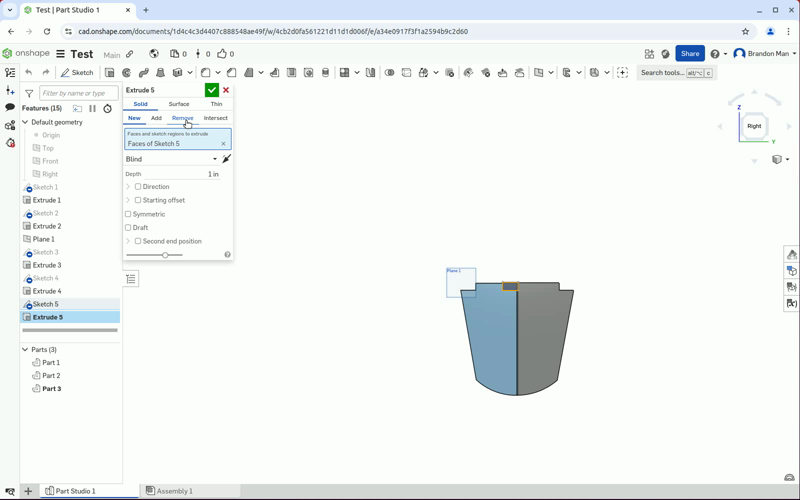
click(186, 120)
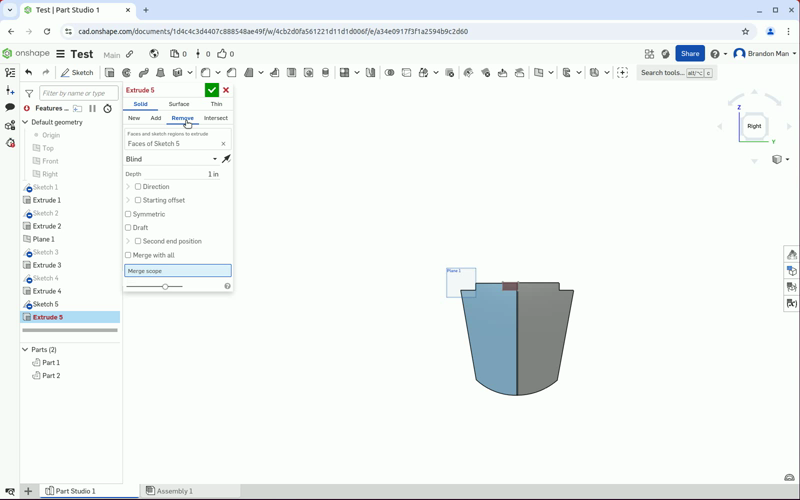
key(tab, 4)
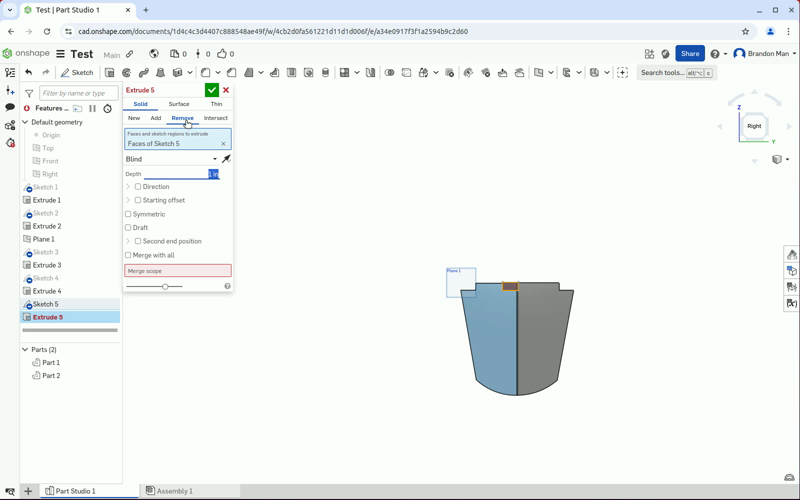
text(5.777)
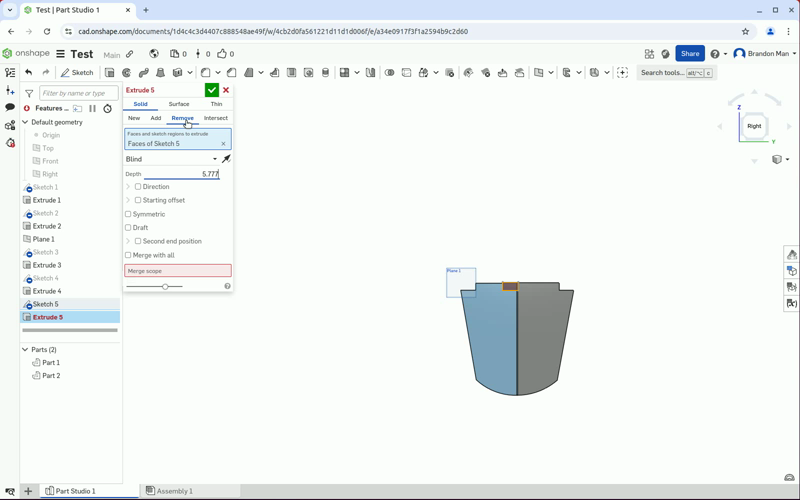
key(tab, 6)
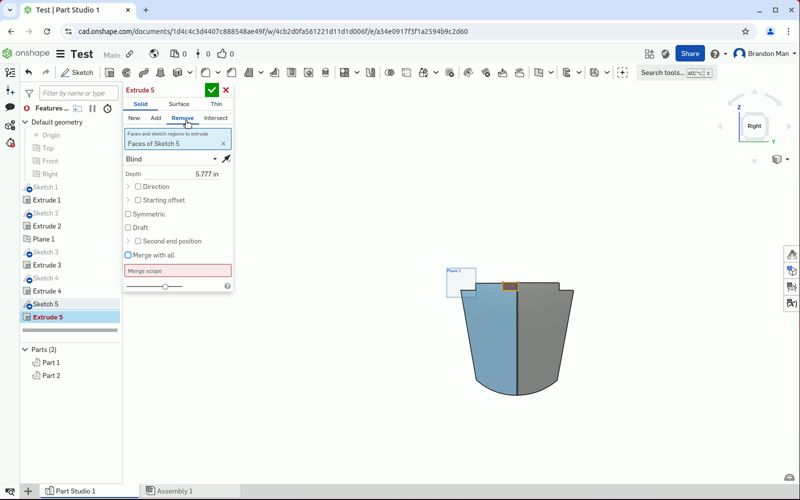
key(space)
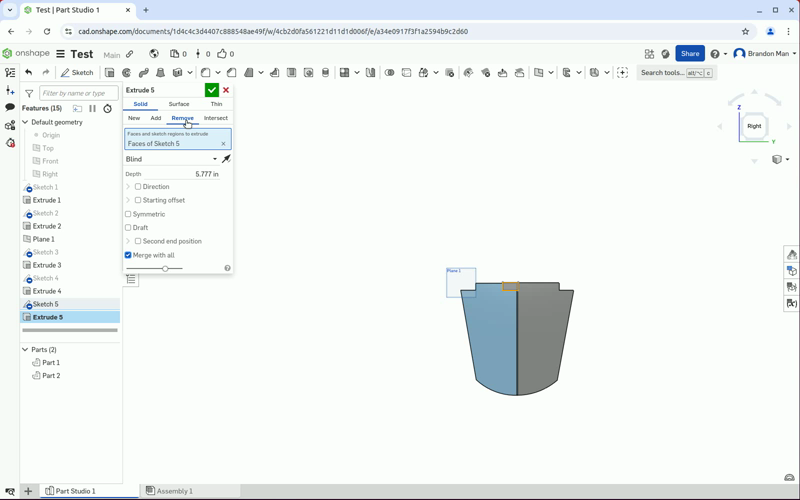
key(enter)
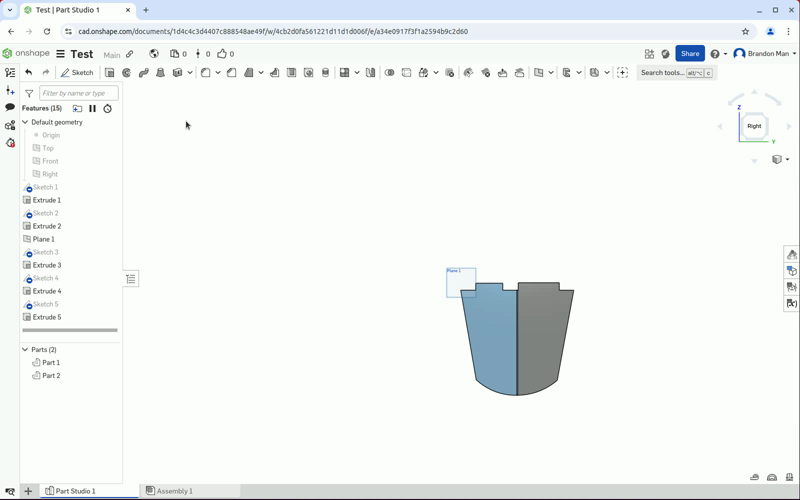
key(shift+h)
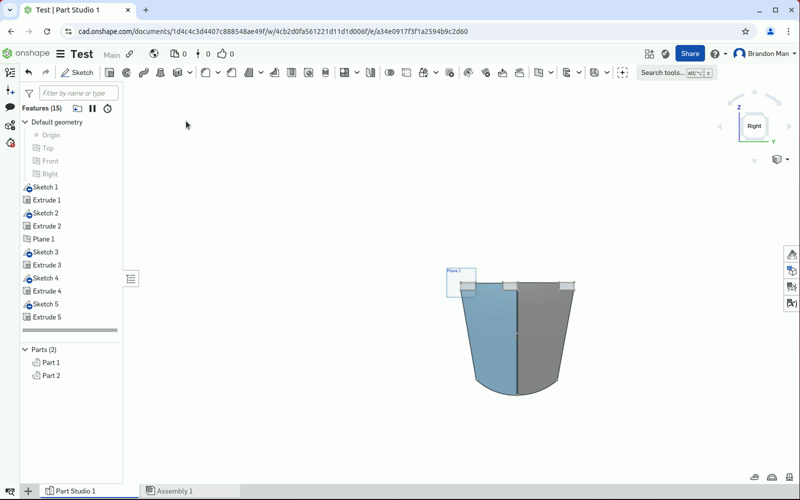
key(shift+h)
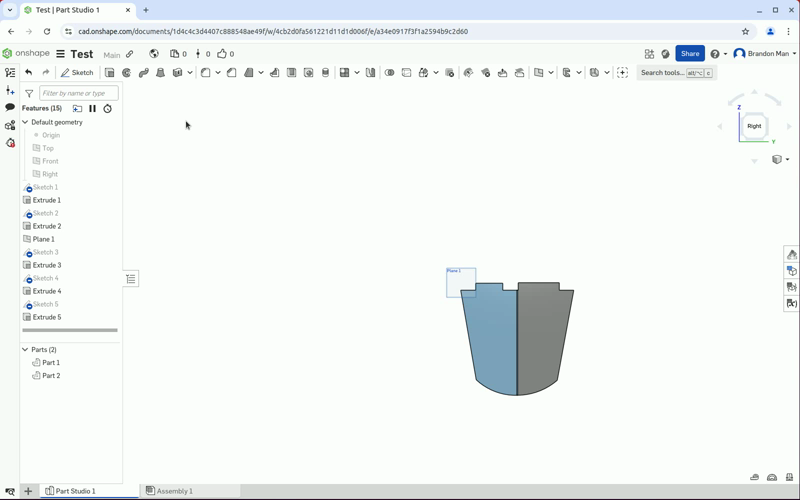
mouse_move(73, 189)
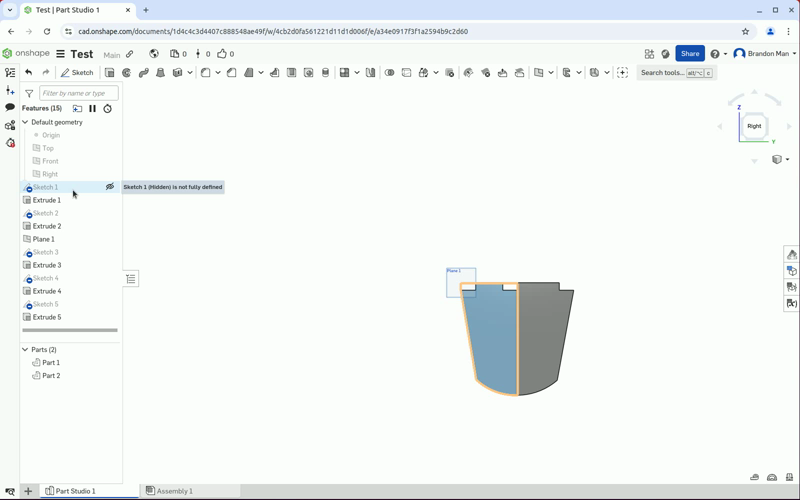
click(73, 189)
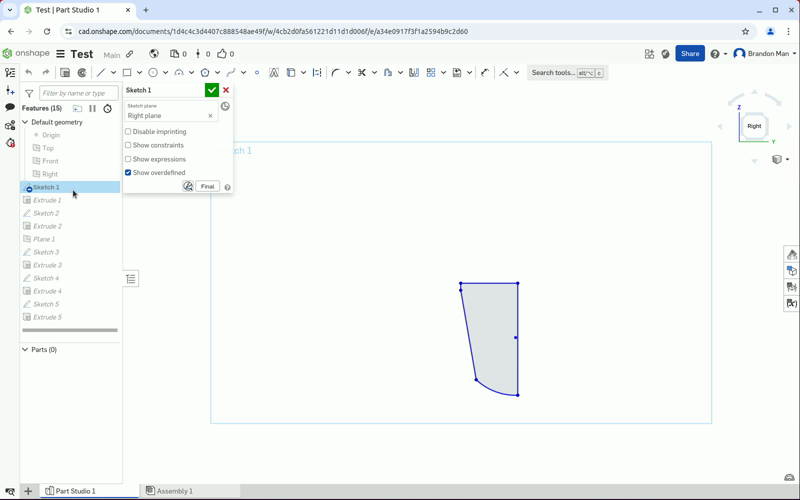
mouse_move(229, 92)
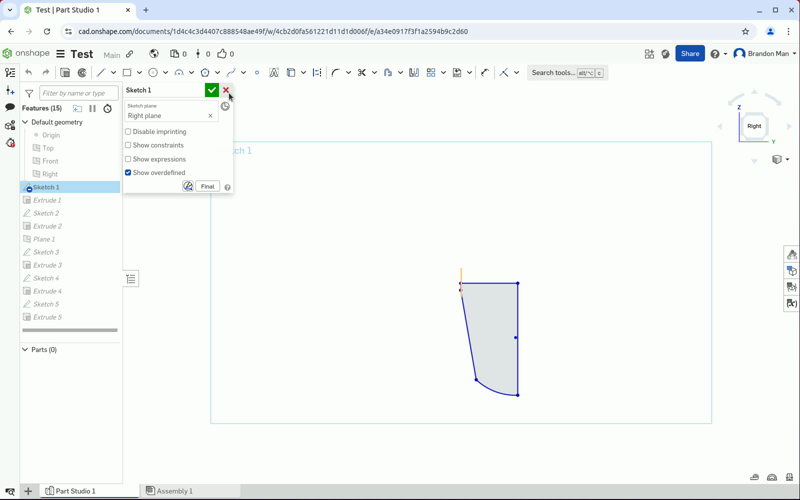
click(229, 92)
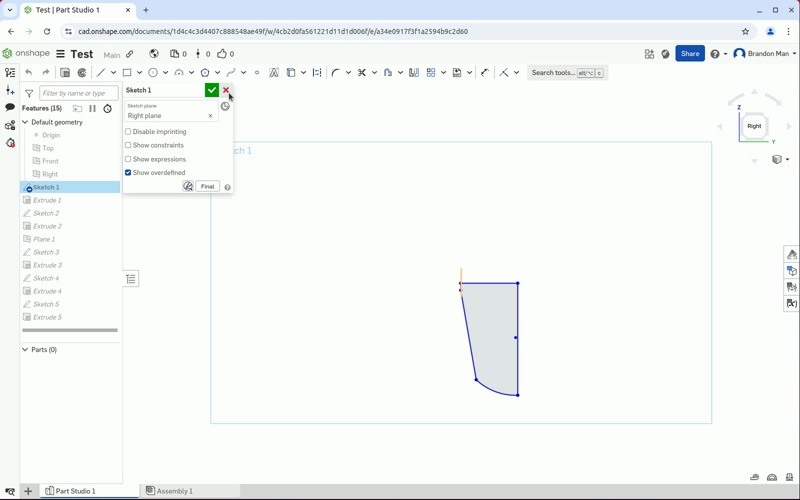
key(shift+s)
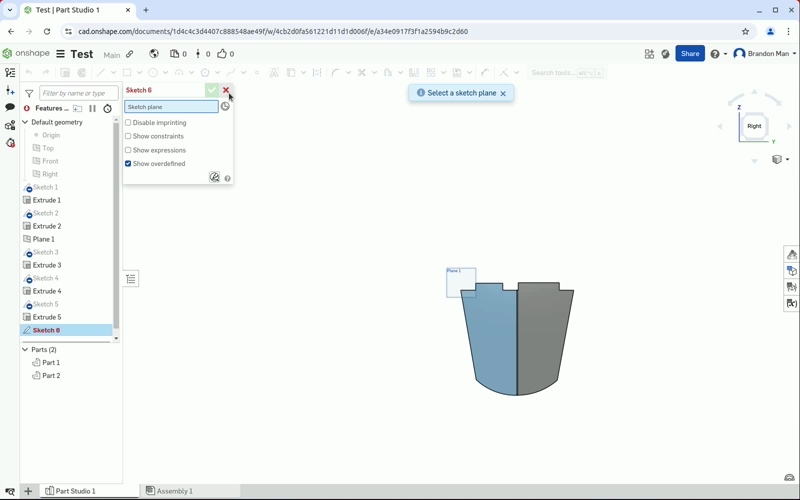
mouse_move(69, 241)
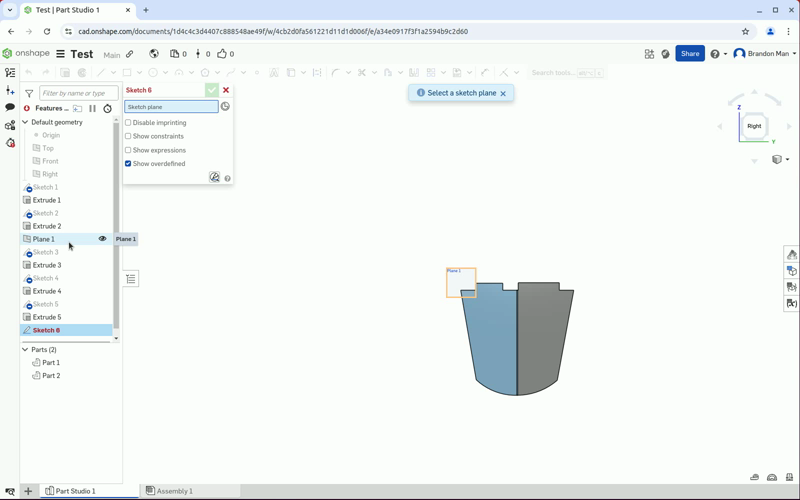
click(69, 241)
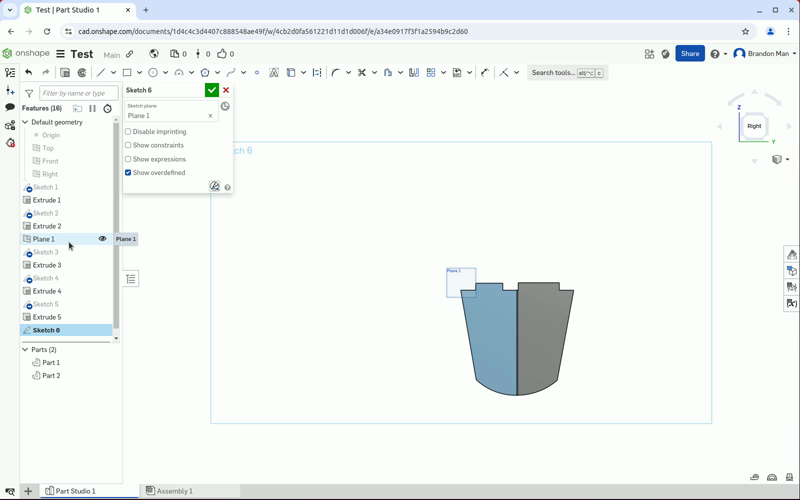
mouse_move(73, 352)
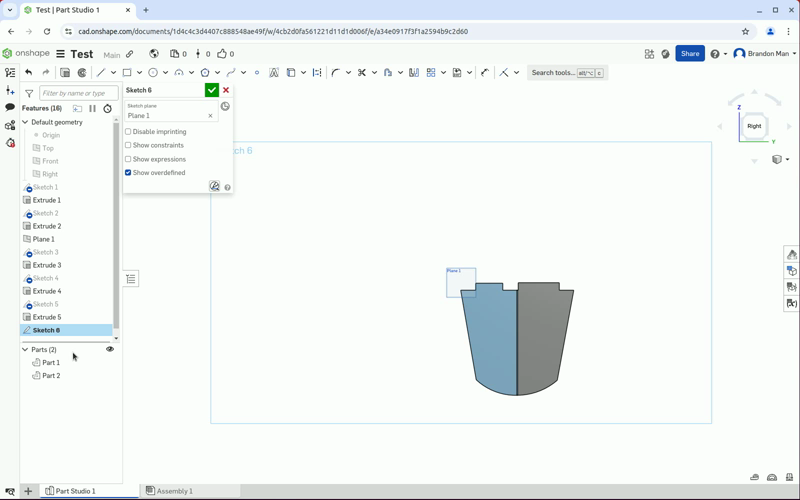
key(y)
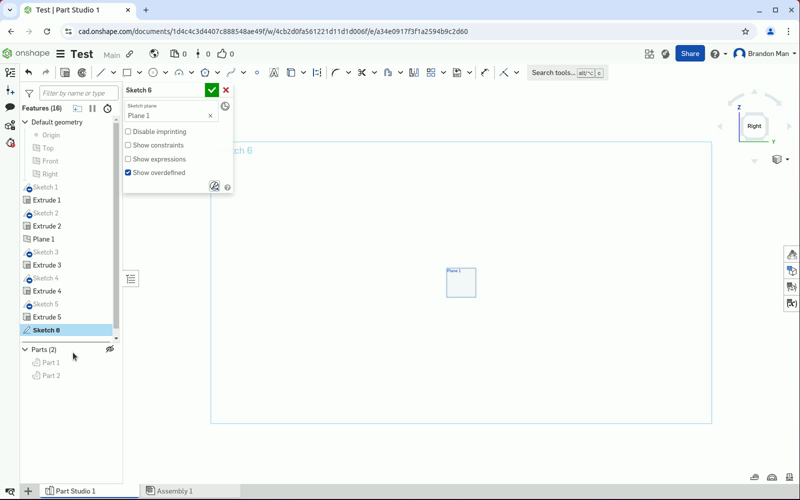
key(l)
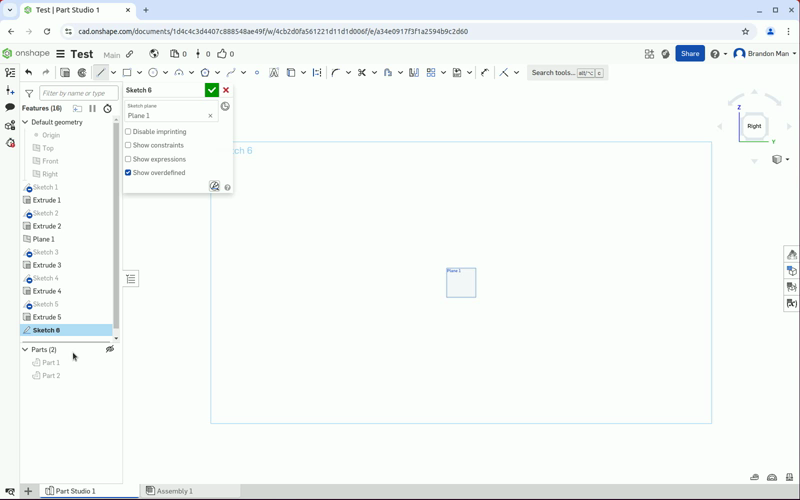
key_down(shift)
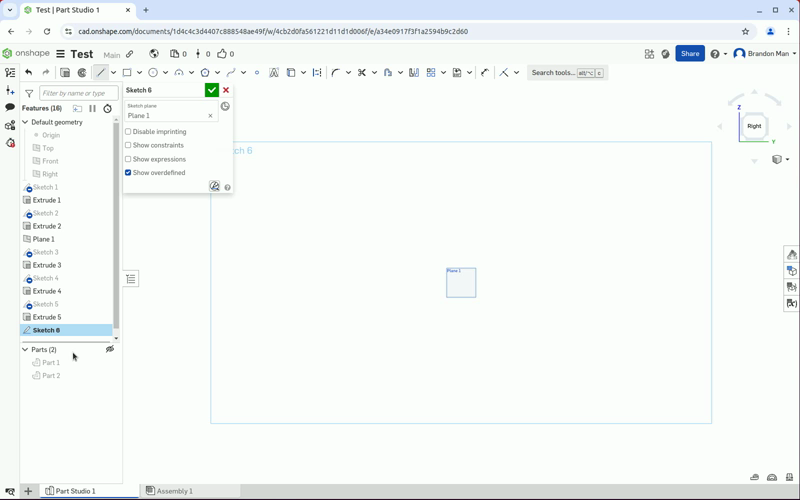
mouse_move(516, 290)
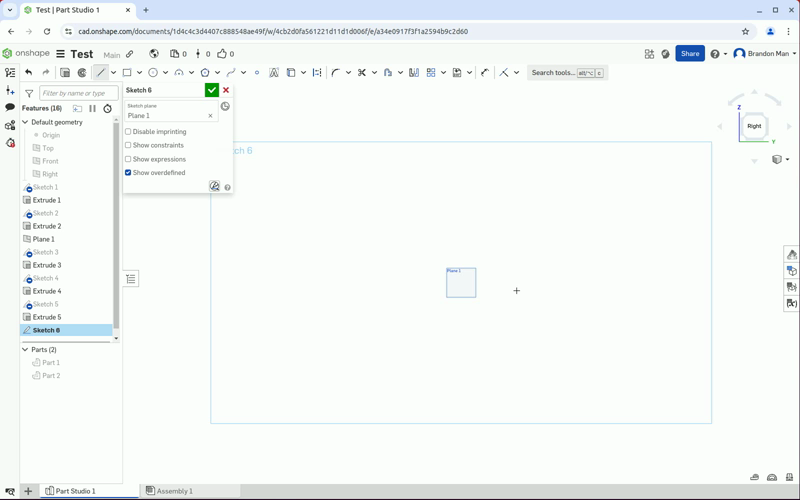
click(516, 290)
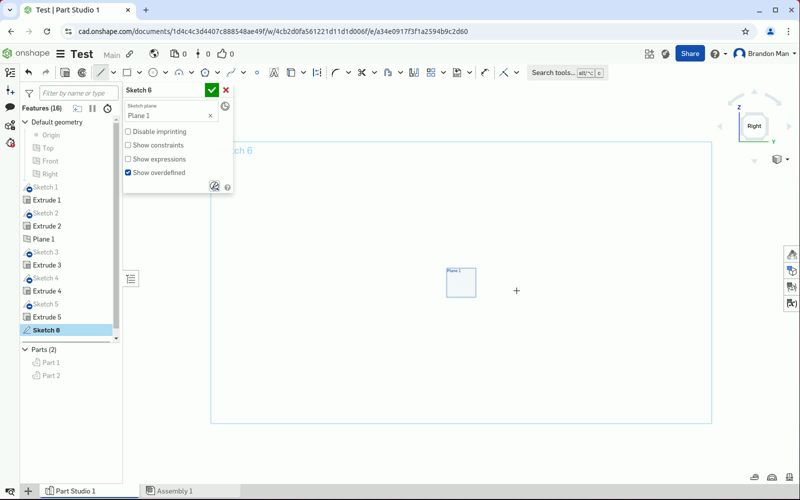
key_up(shift)
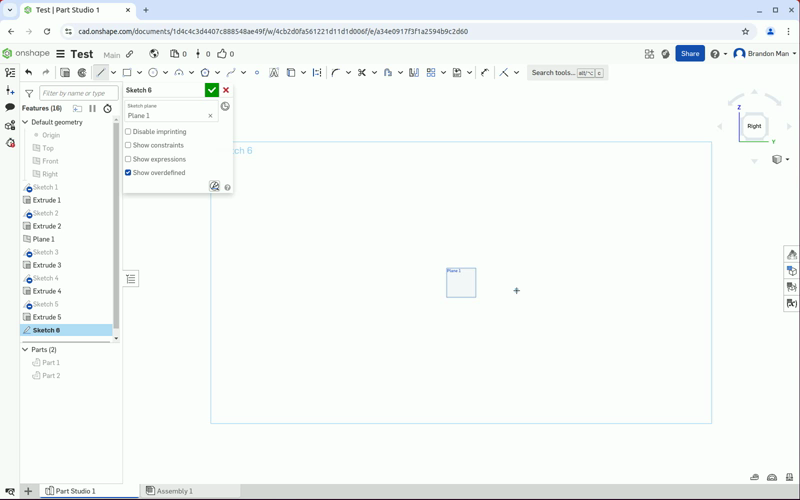
key_down(shift)
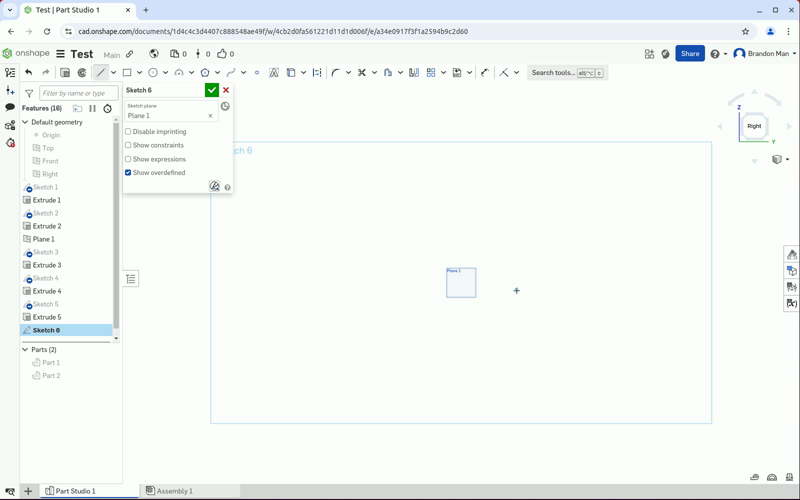
mouse_move(546, 290)
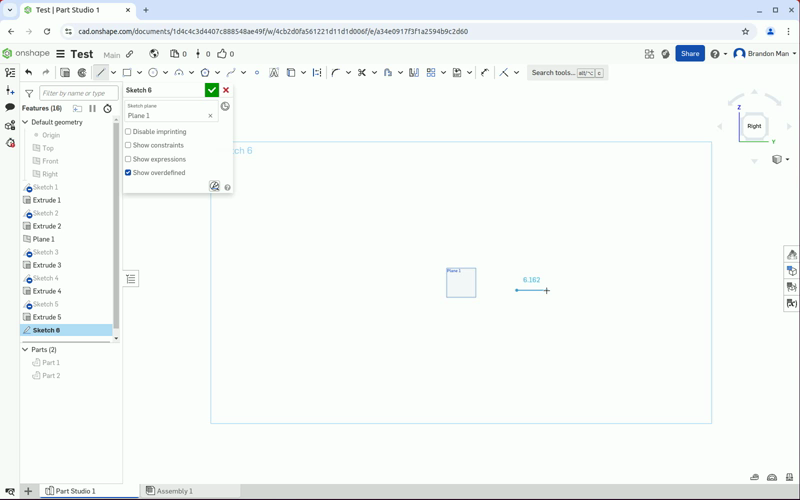
mouse_move(532, 290)
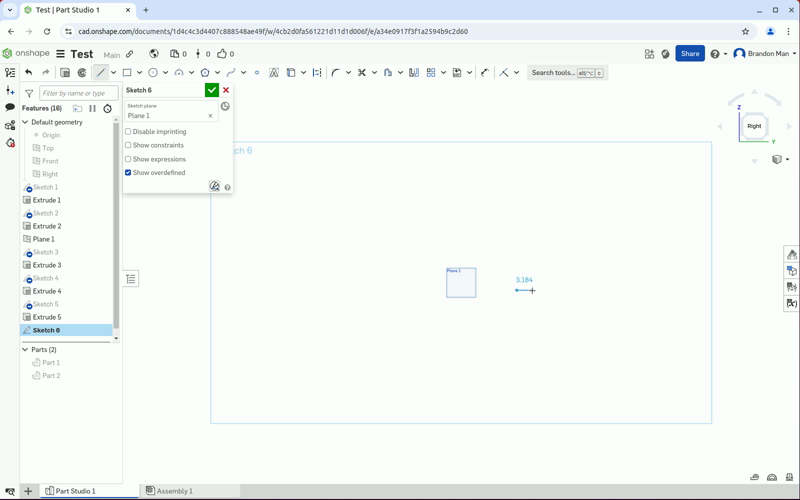
click(532, 290)
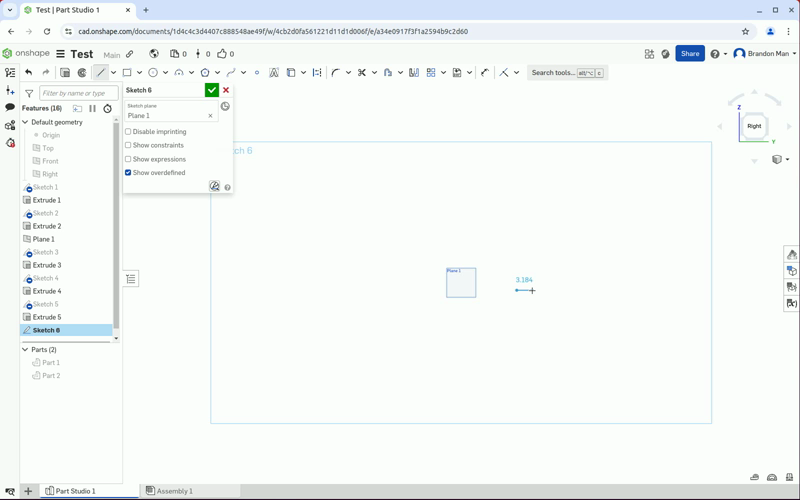
key_up(shift)
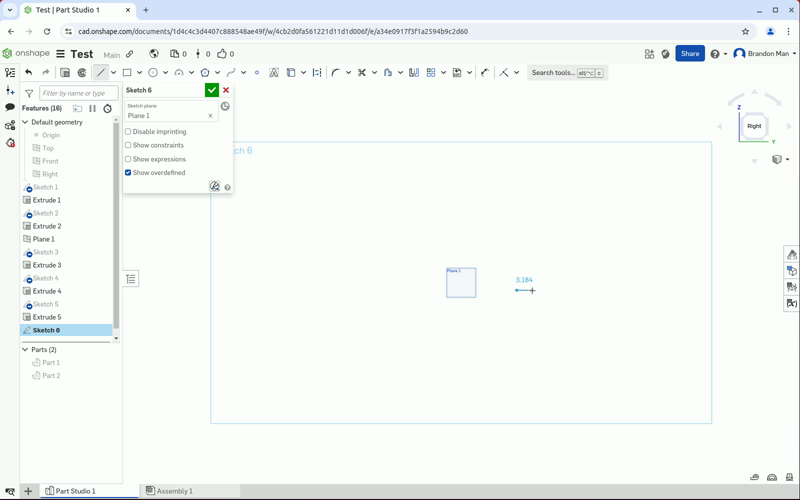
key_down(shift)
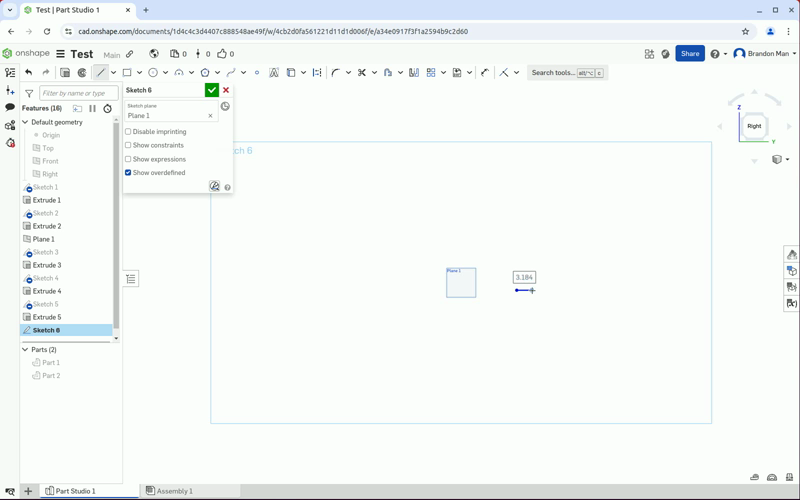
mouse_move(562, 290)
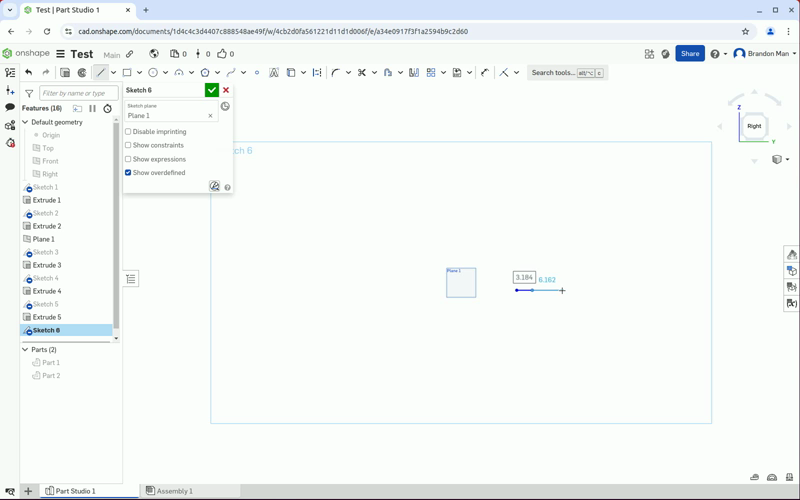
mouse_move(532, 282)
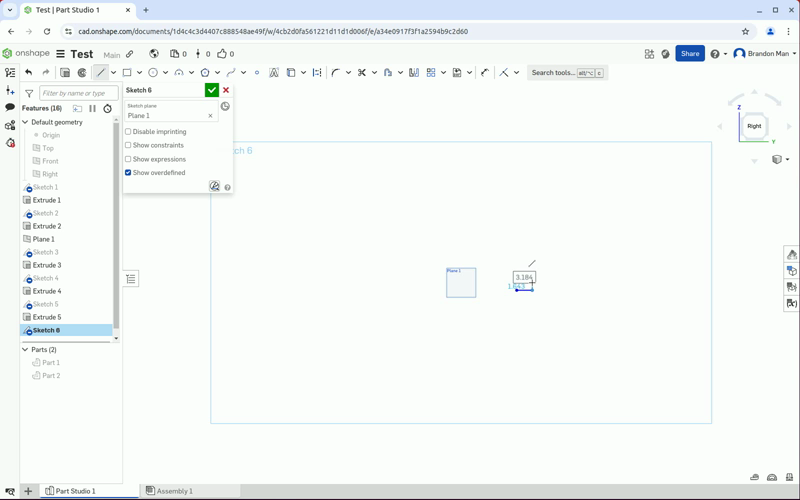
click(532, 282)
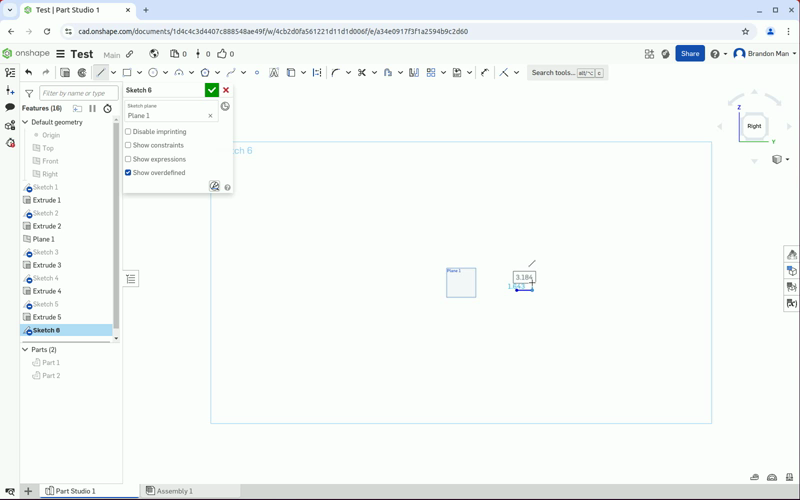
key_up(shift)
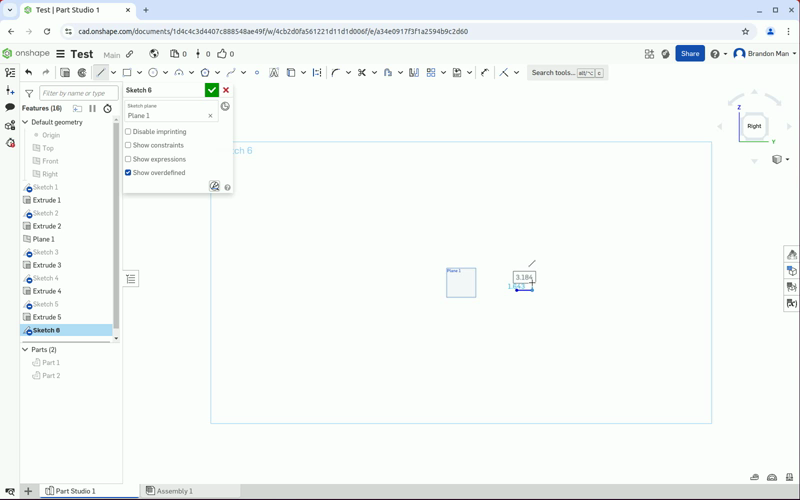
key_down(shift)
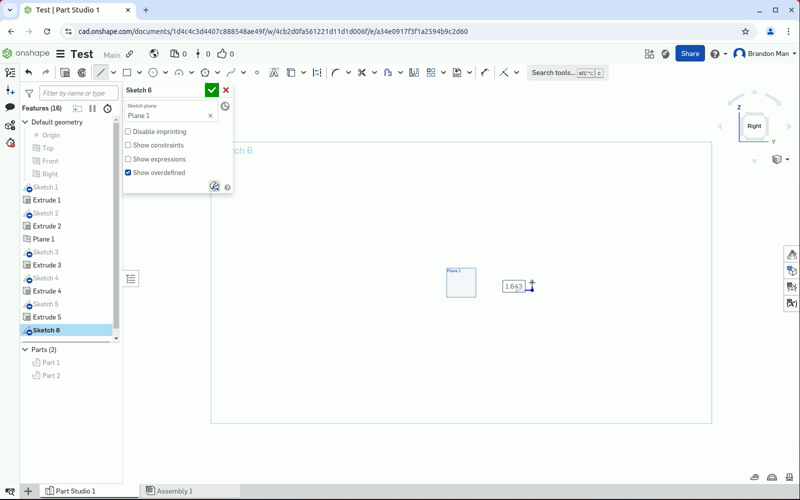
mouse_move(562, 282)
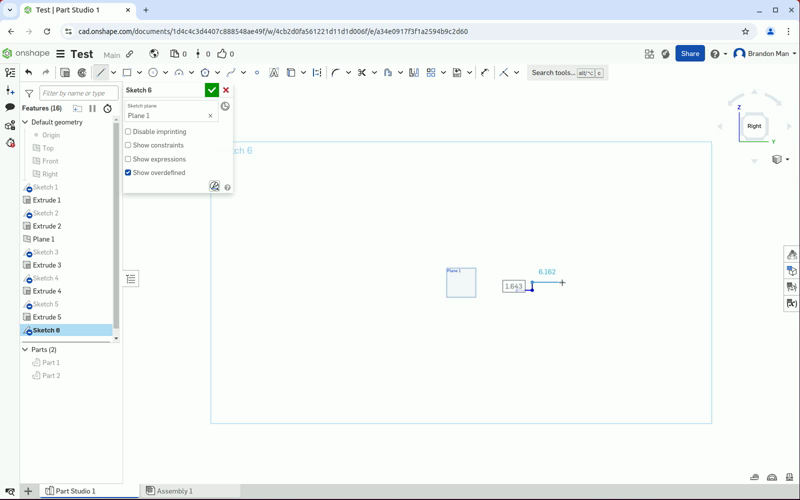
mouse_move(516, 282)
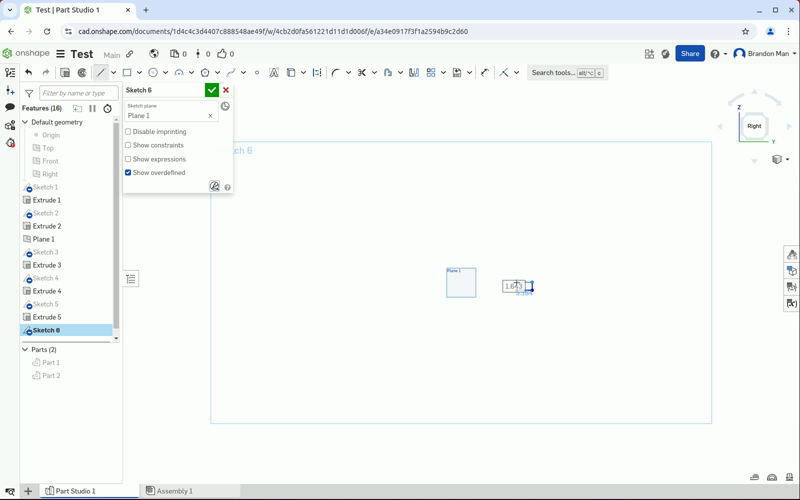
click(516, 282)
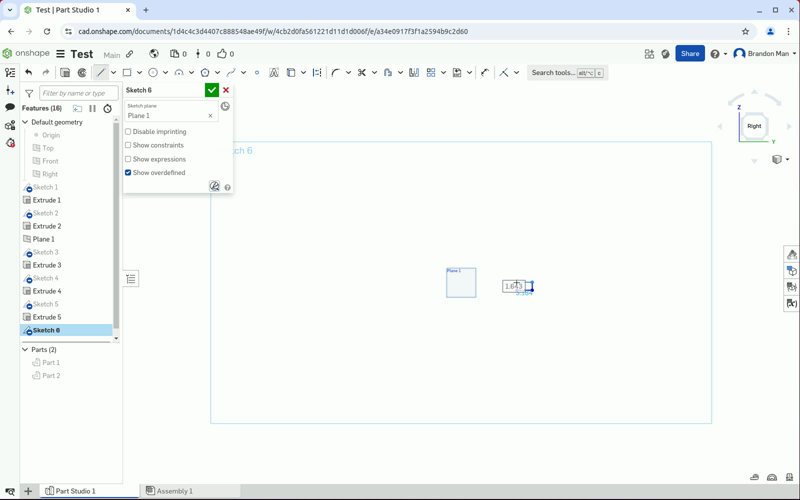
key_up(shift)
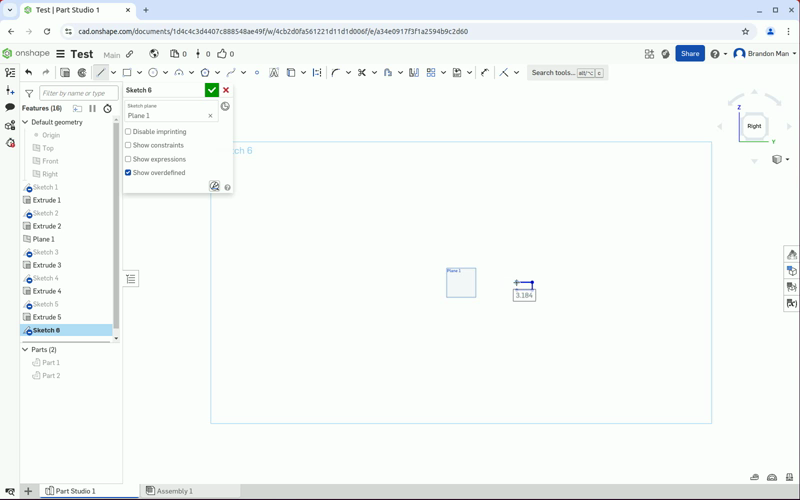
mouse_move(546, 282)
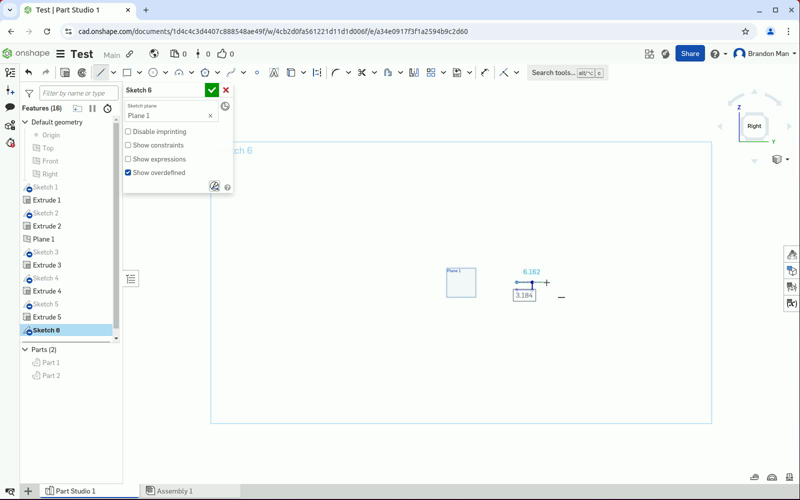
key_down(shift)
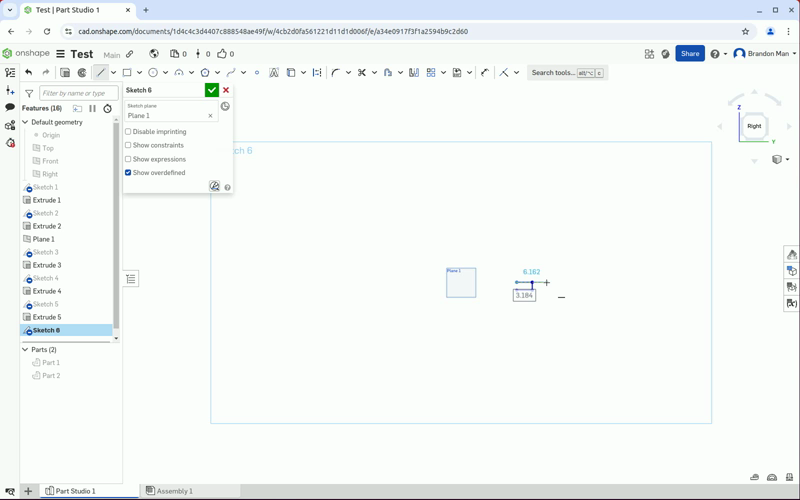
mouse_move(516, 290)
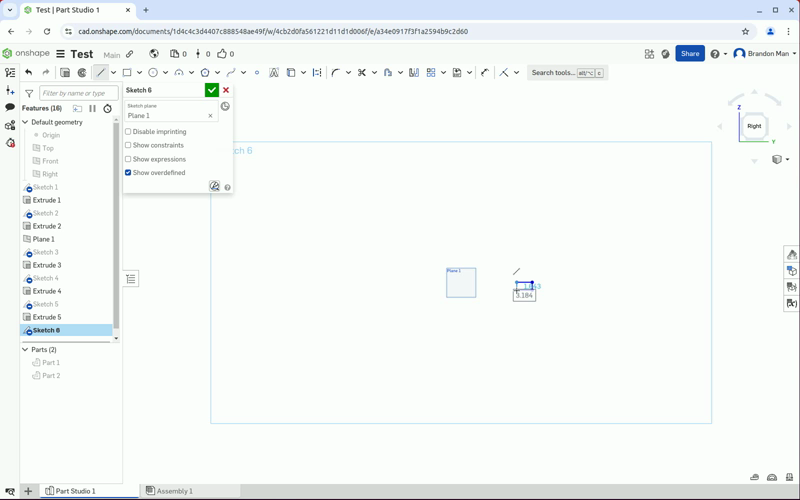
key_up(shift)
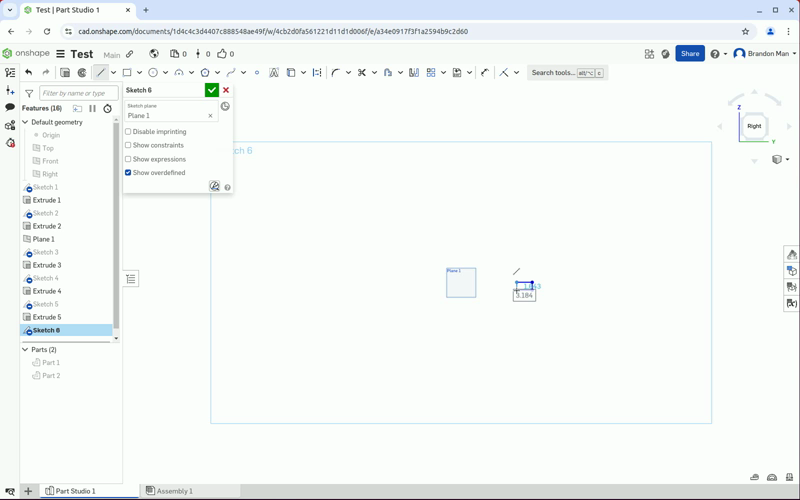
click(516, 290)
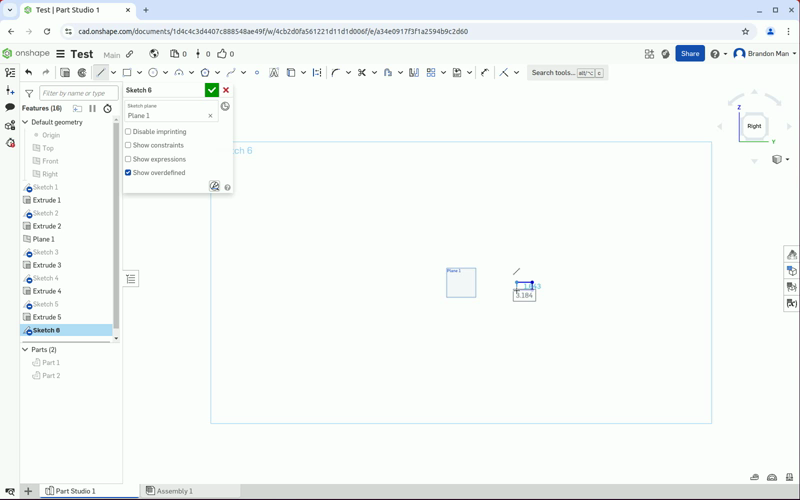
key(esc)
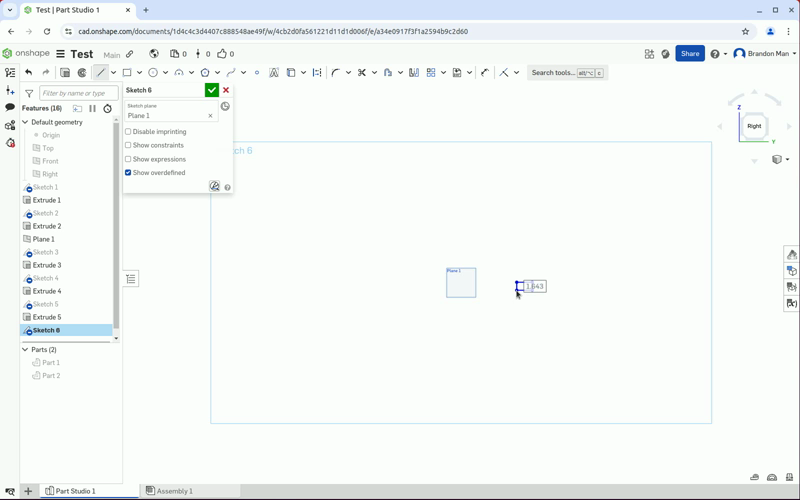
mouse_move(527, 289)
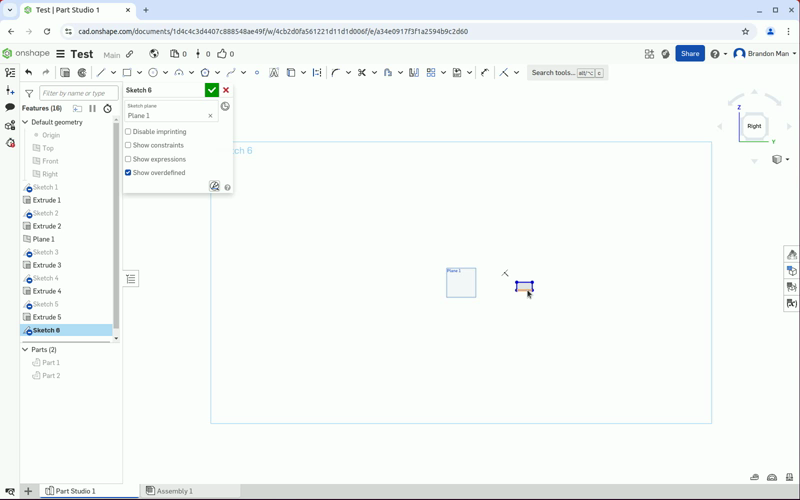
scroll(6)
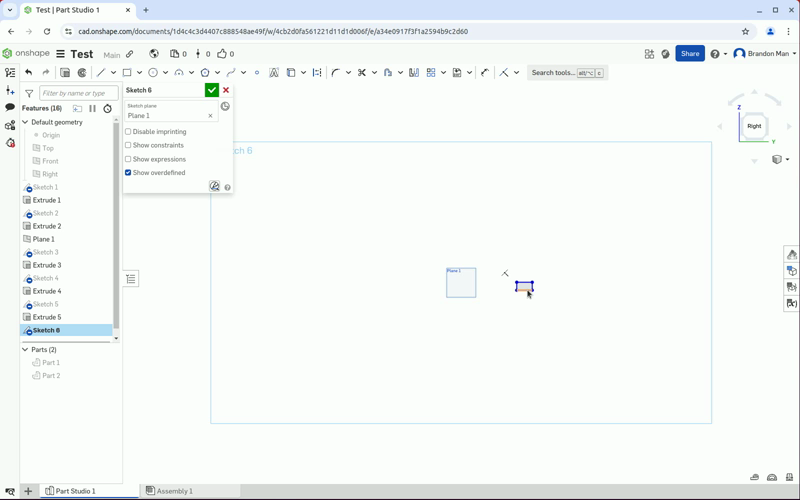
scroll(6)
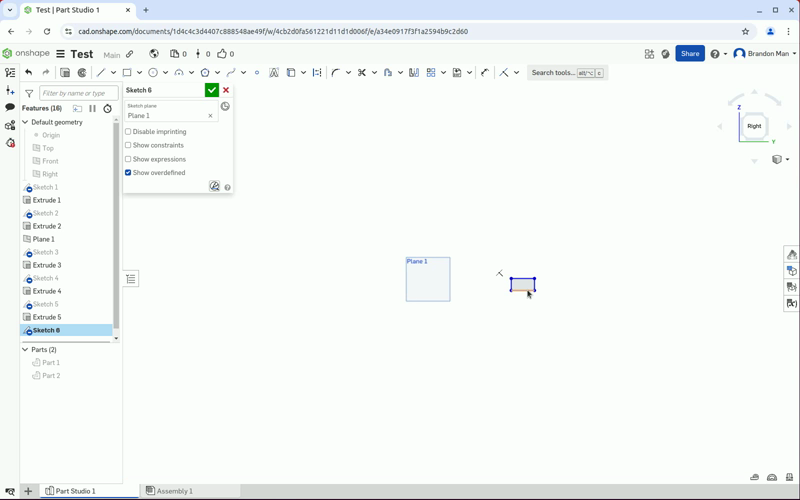
scroll(6)
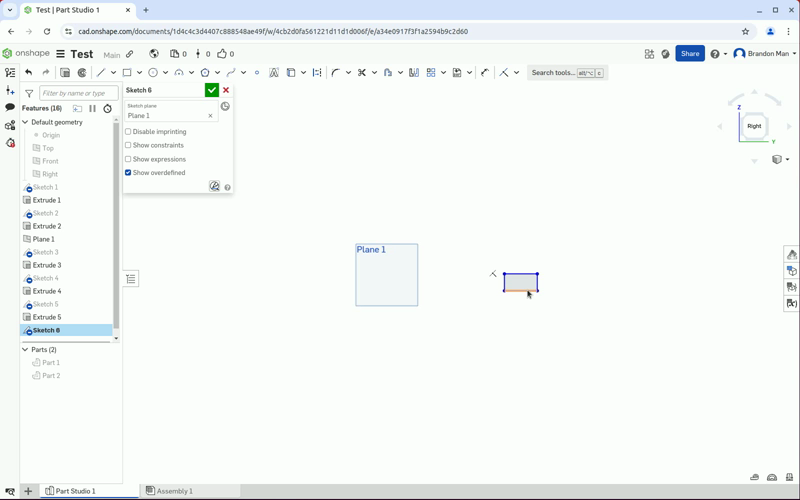
scroll(6)
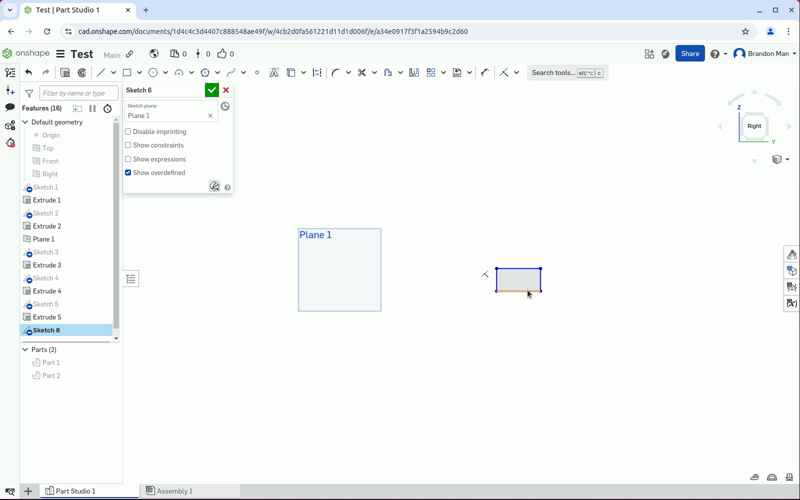
scroll(6)
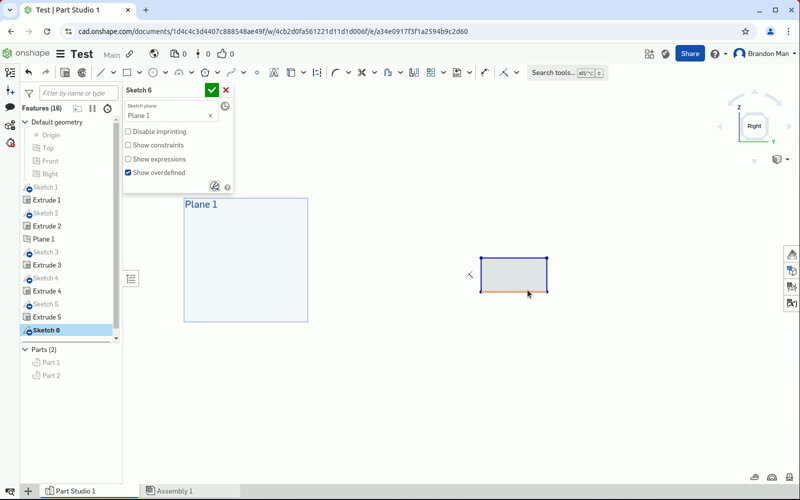
scroll(6)
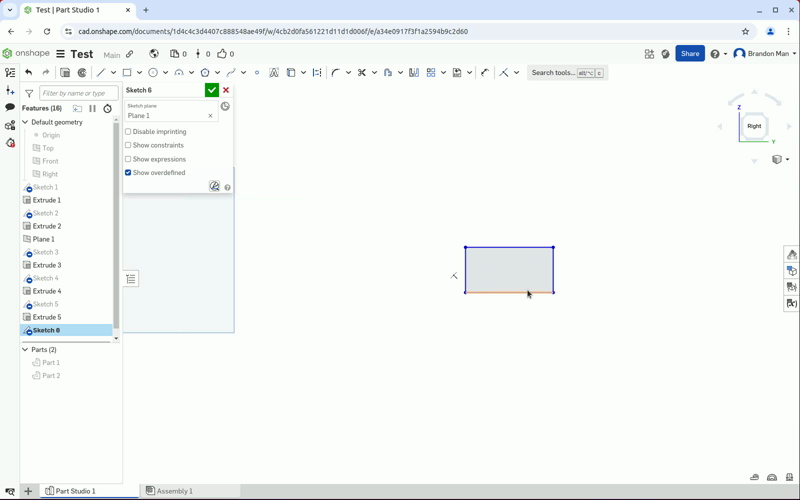
scroll(6)
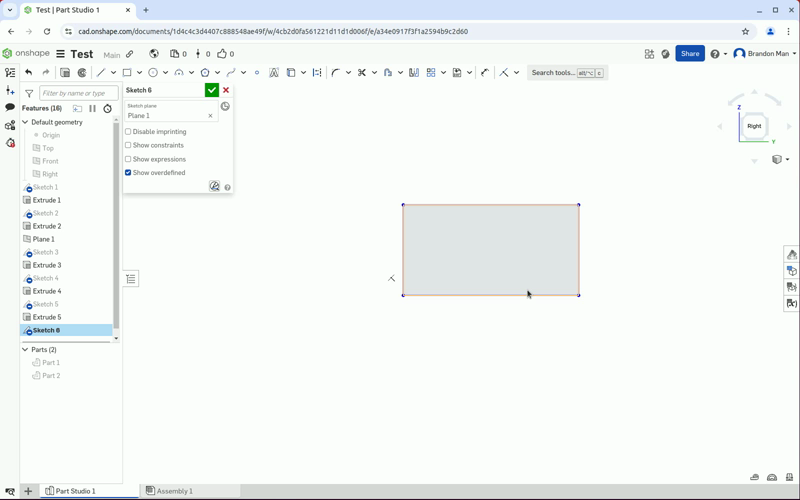
click(527, 289)
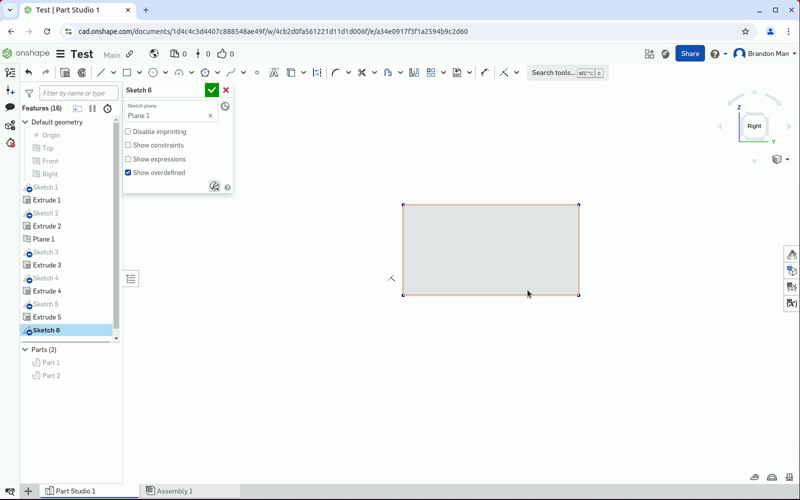
scroll(-6)
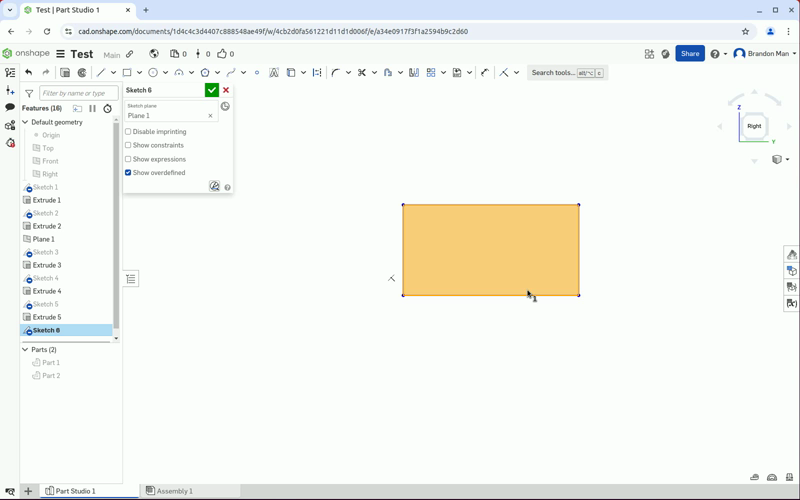
scroll(-6)
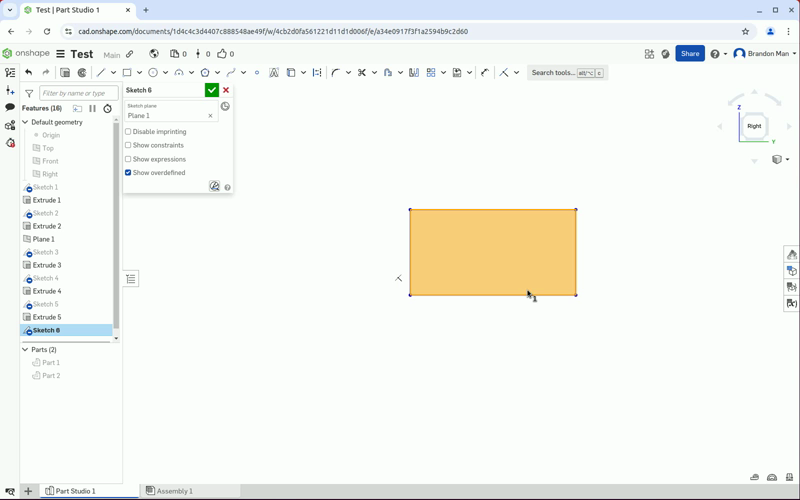
scroll(-6)
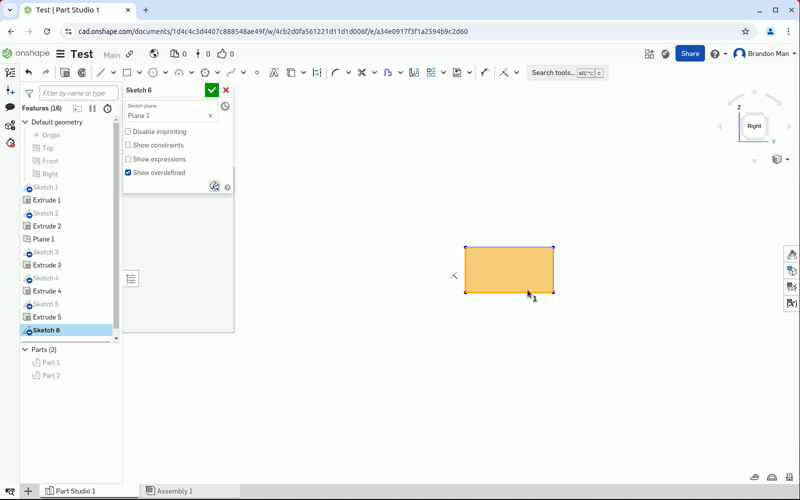
scroll(-6)
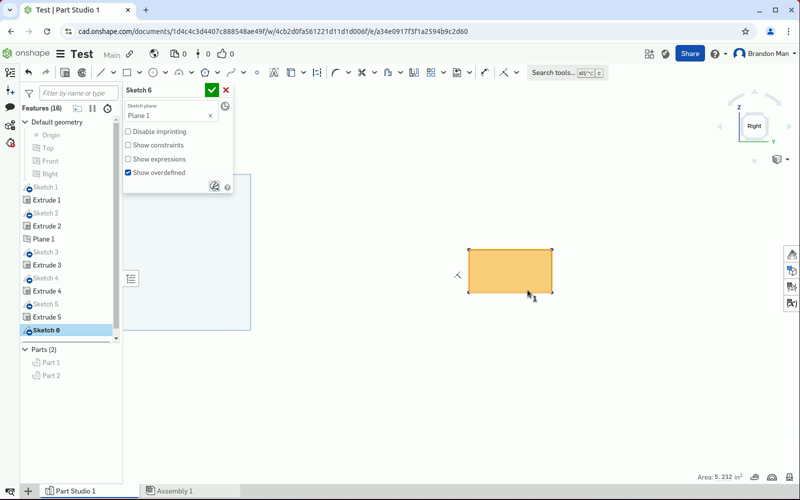
scroll(-6)
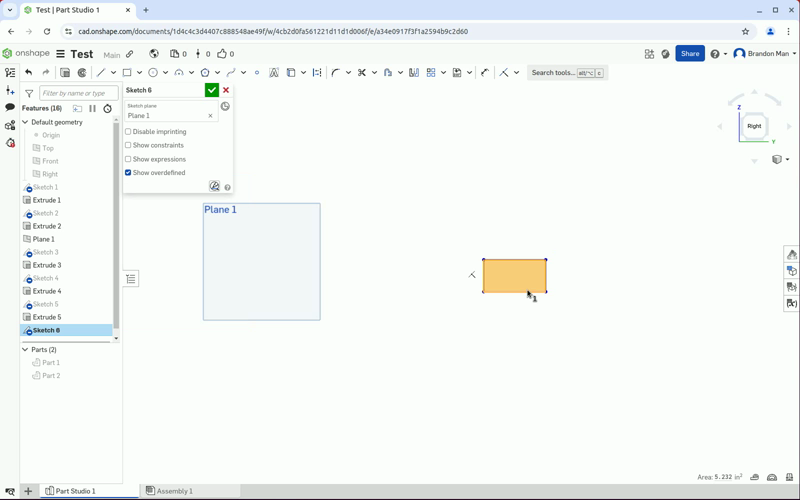
scroll(-6)
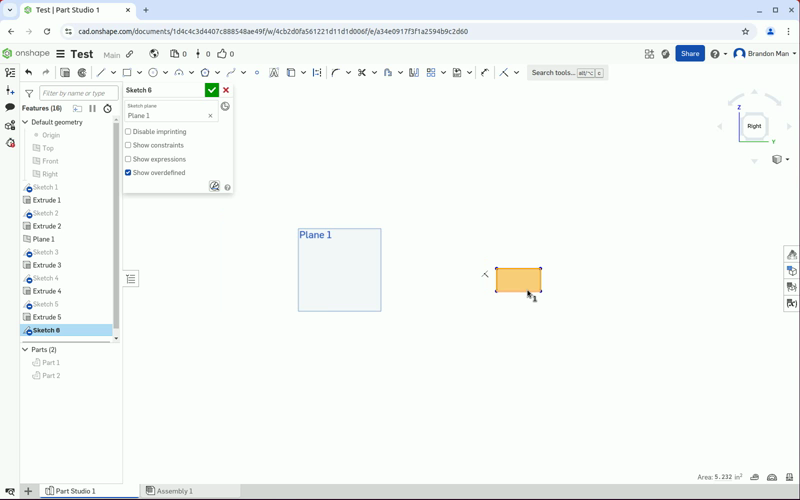
scroll(-6)
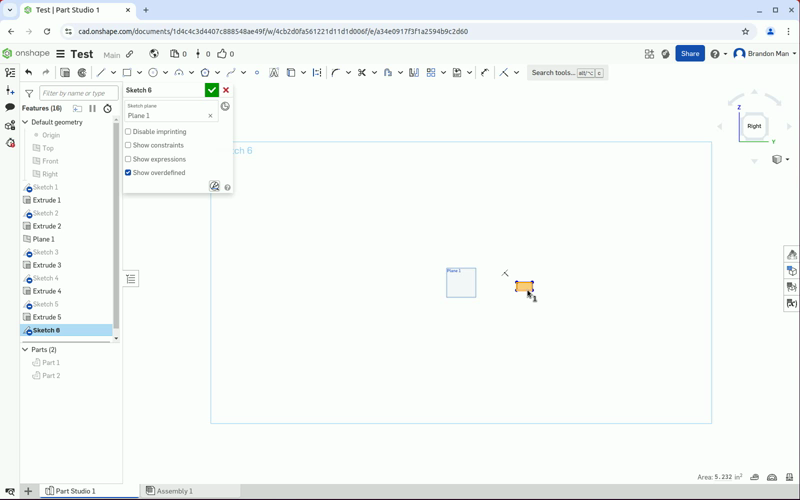
mouse_move(73, 352)
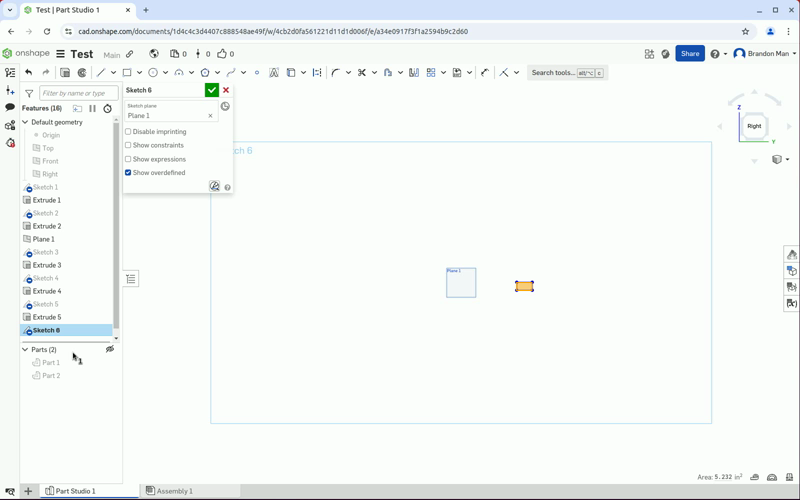
key(shift+y)
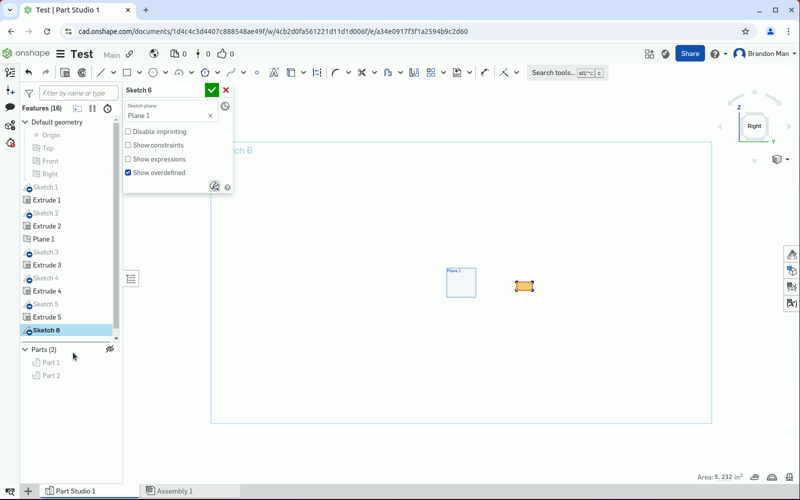
key(shift+e)
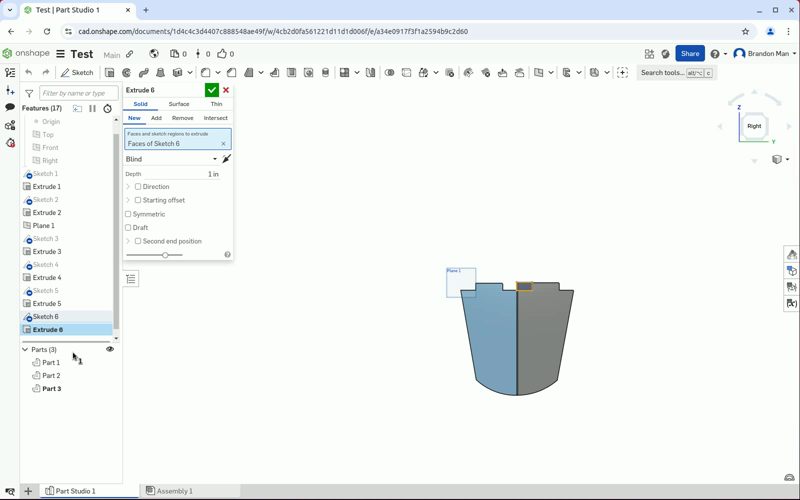
mouse_move(143, 106)
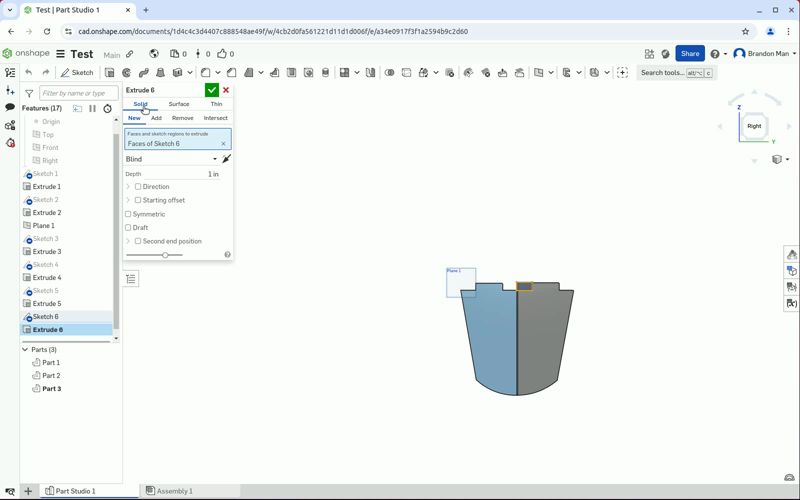
click(143, 106)
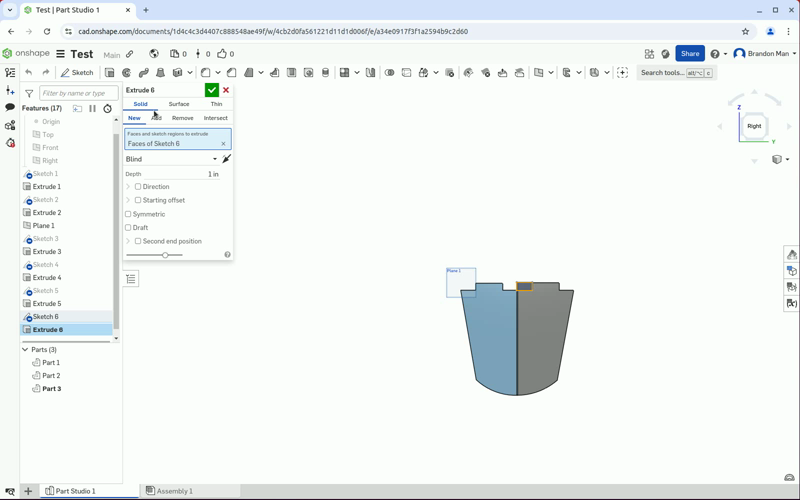
mouse_move(186, 120)
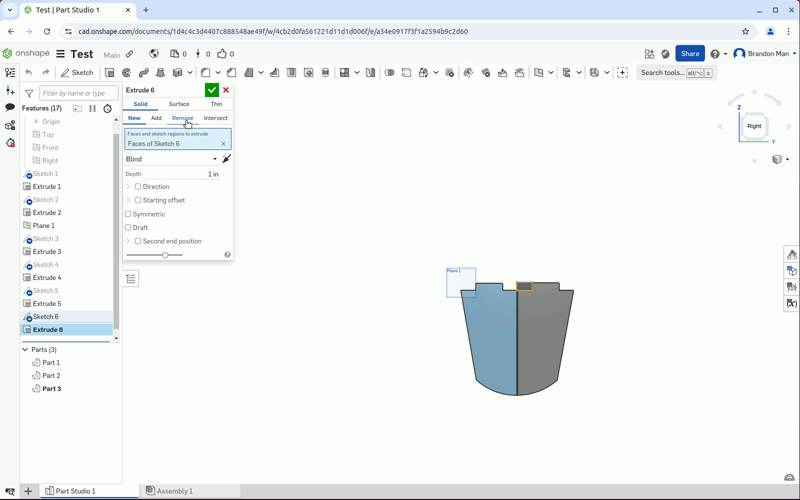
click(186, 120)
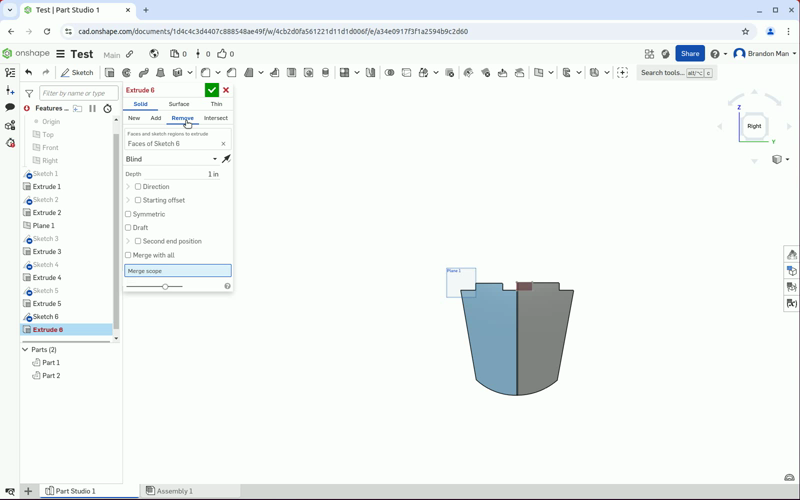
key(tab, 4)
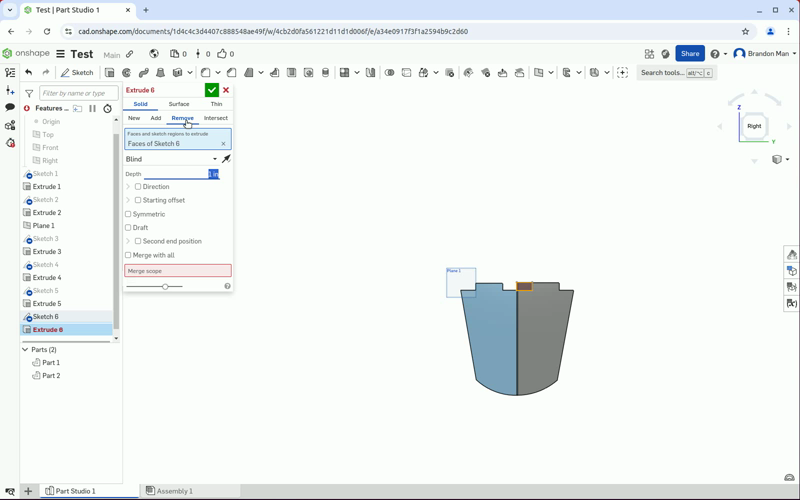
text(5.777)
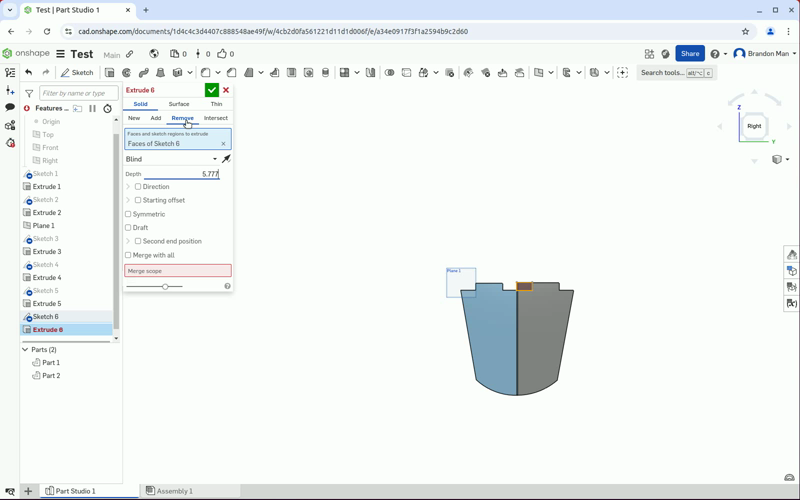
key(tab, 6)
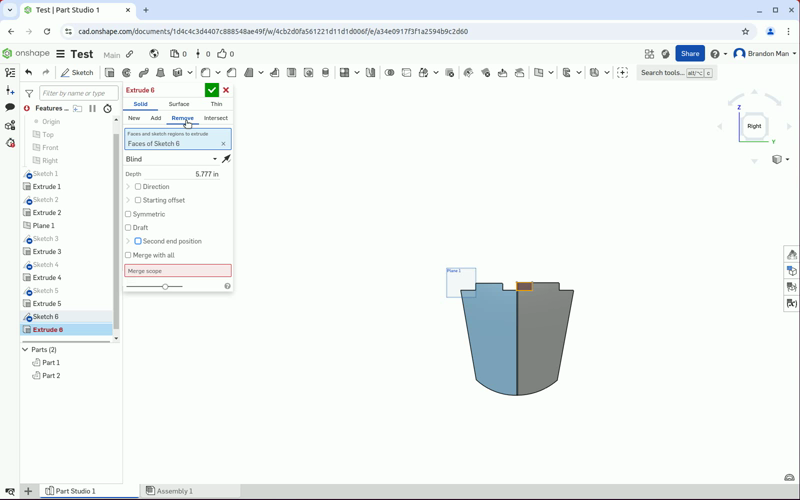
key(space)
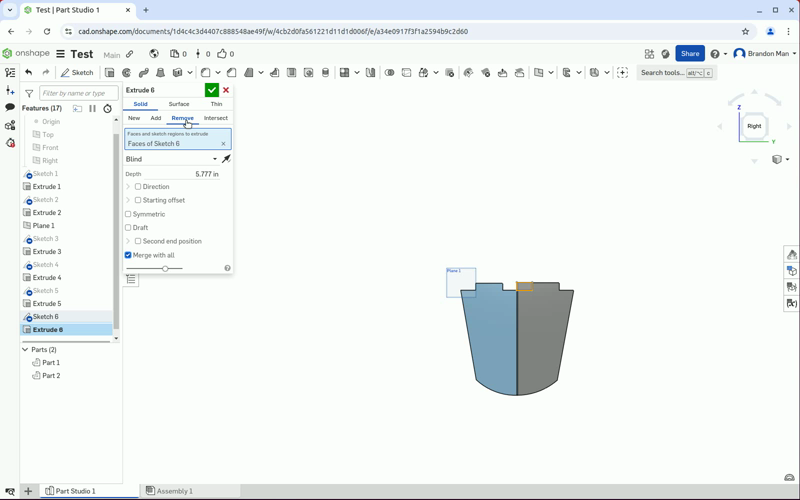
key(enter)
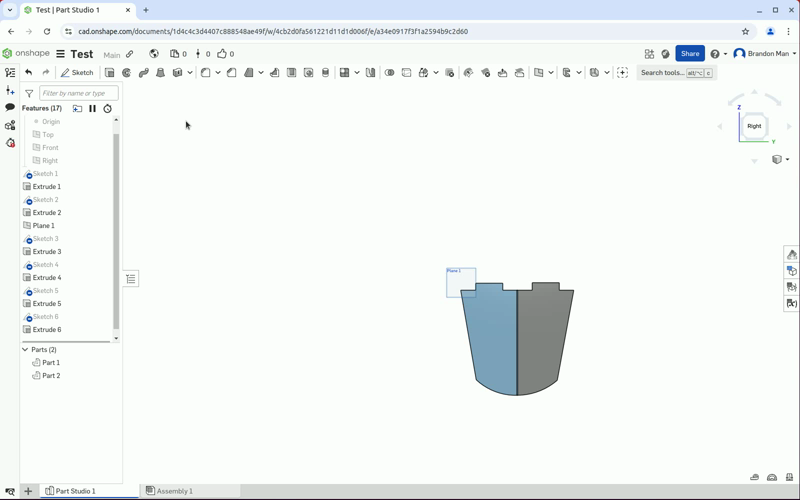
key(shift+h)
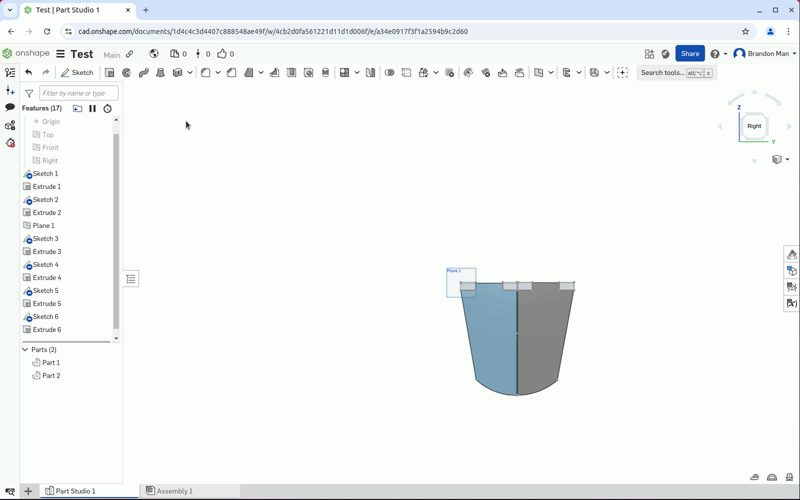
key(shift+h)
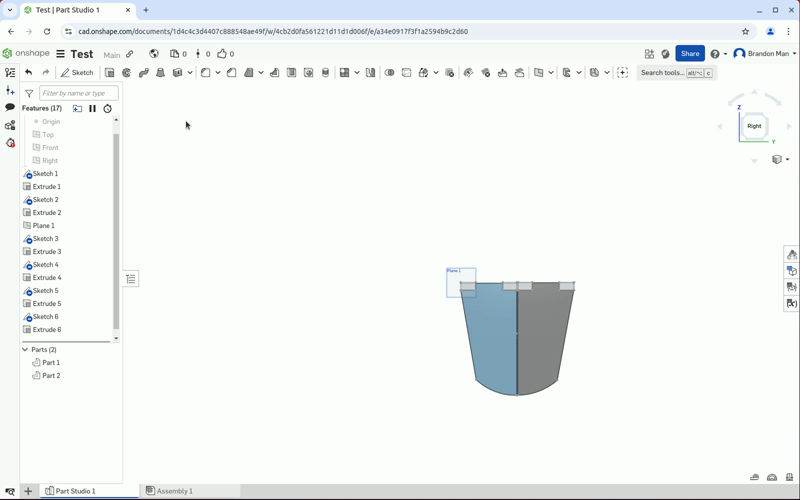
key(shift+7)
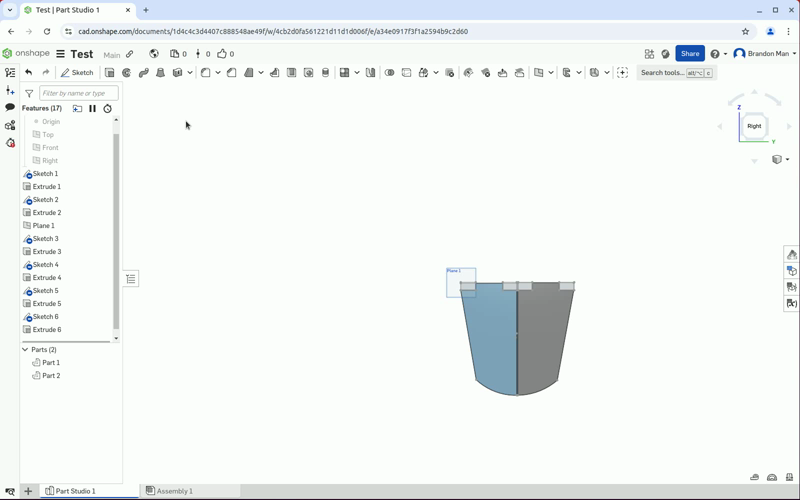
key(right, 2)
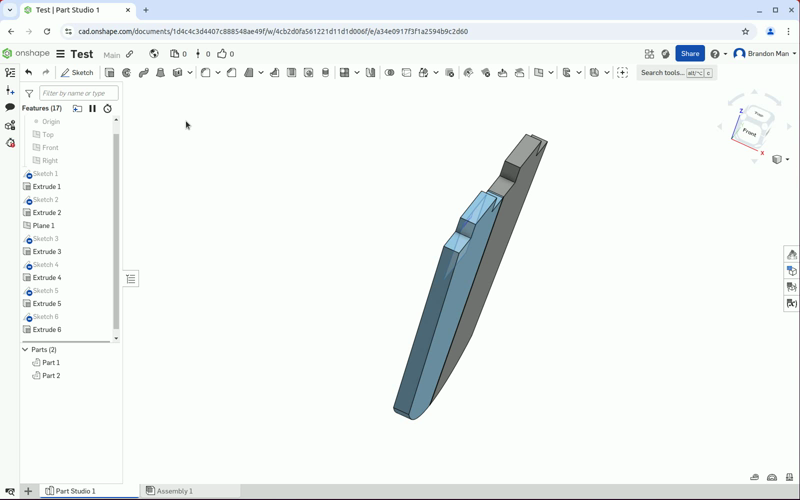
key(down, 2)
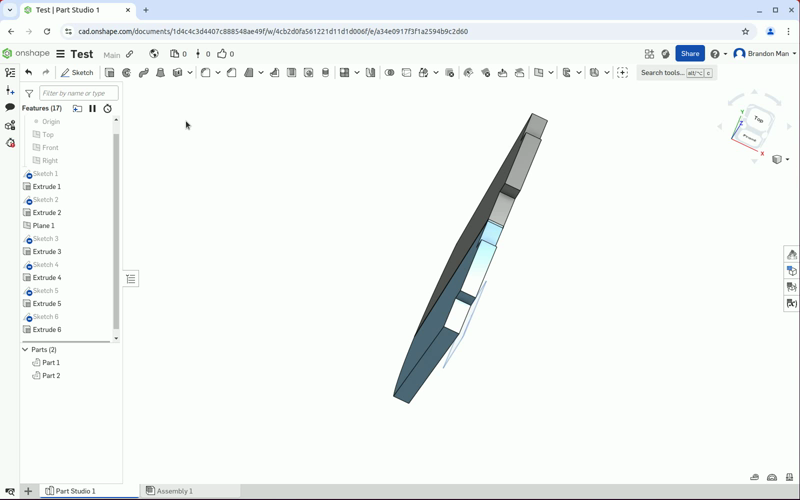
key(up, 2)
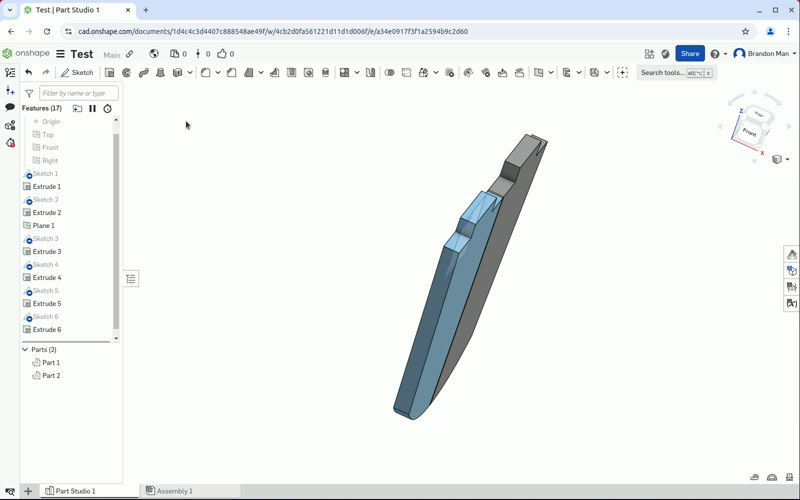
key(left, 2)
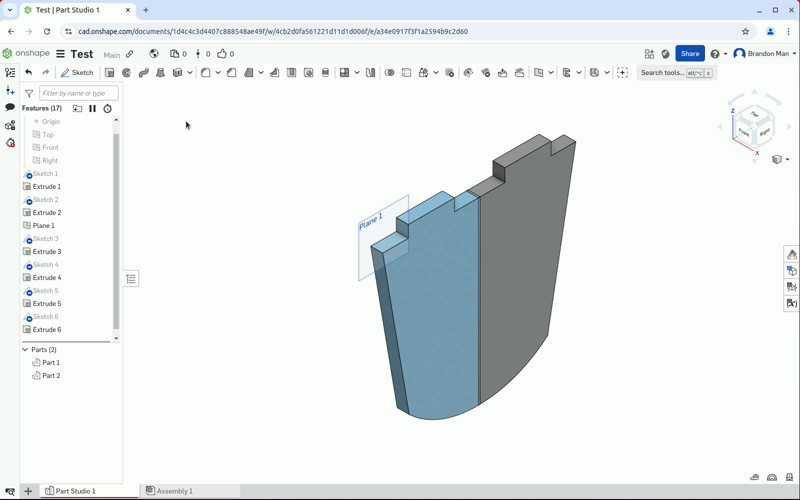
mouse_move(69, 176)
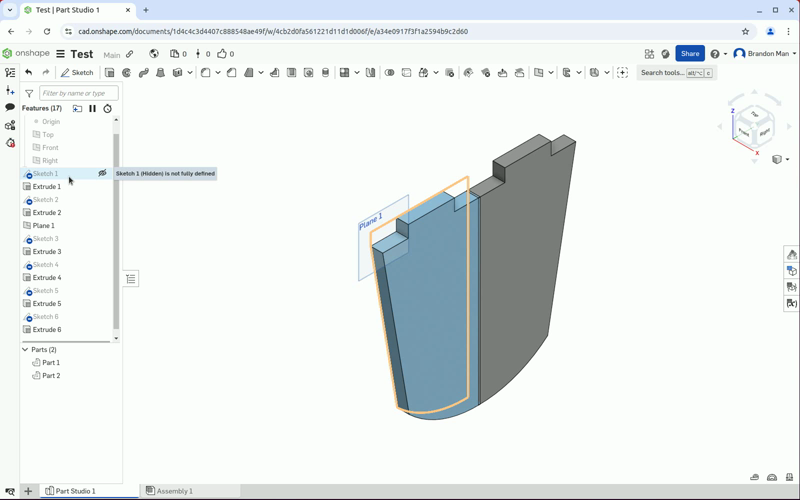
click(69, 176)